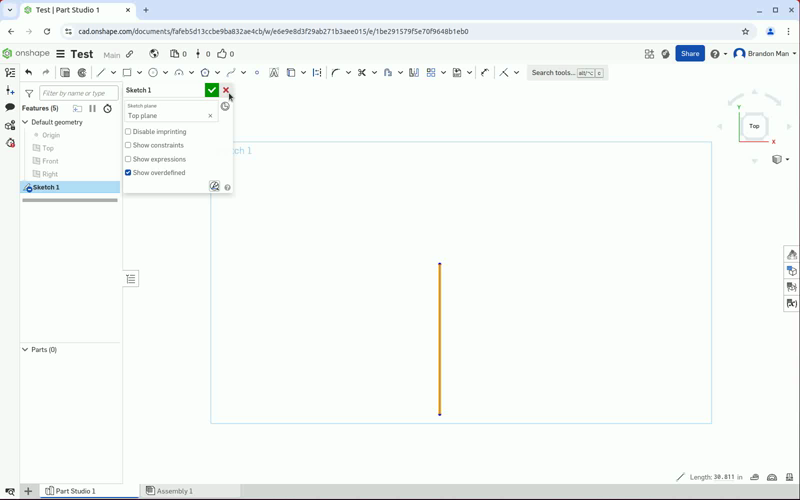
key(shift+h)
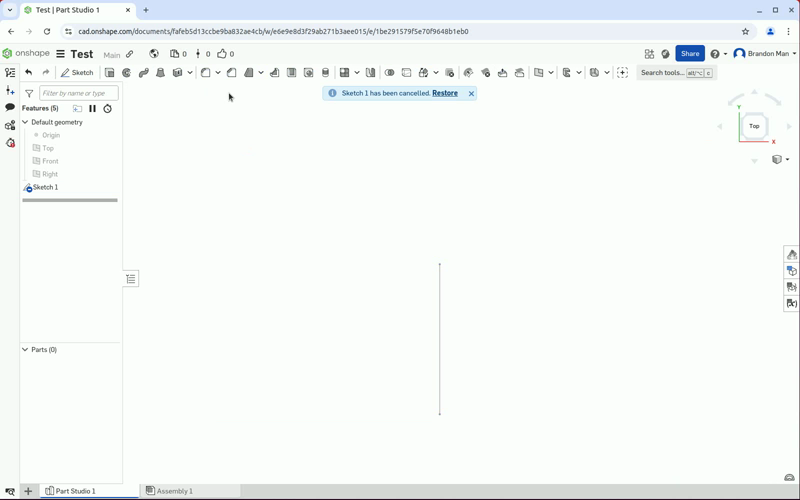
key(shift+s)
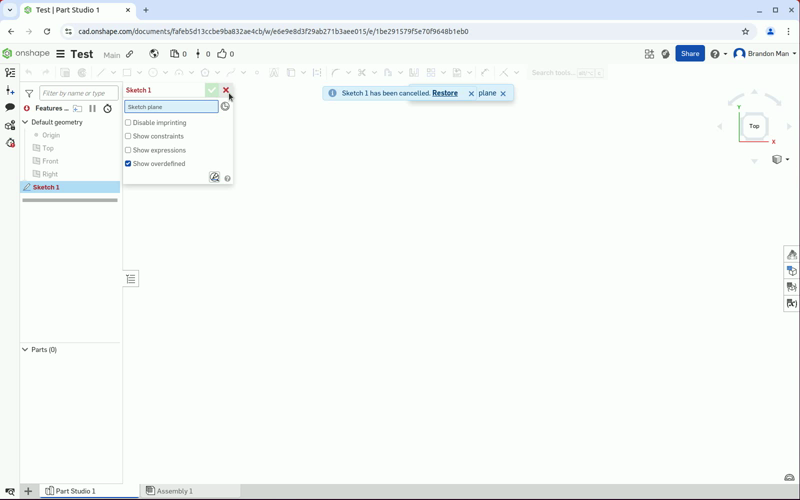
mouse_move(73, 150)
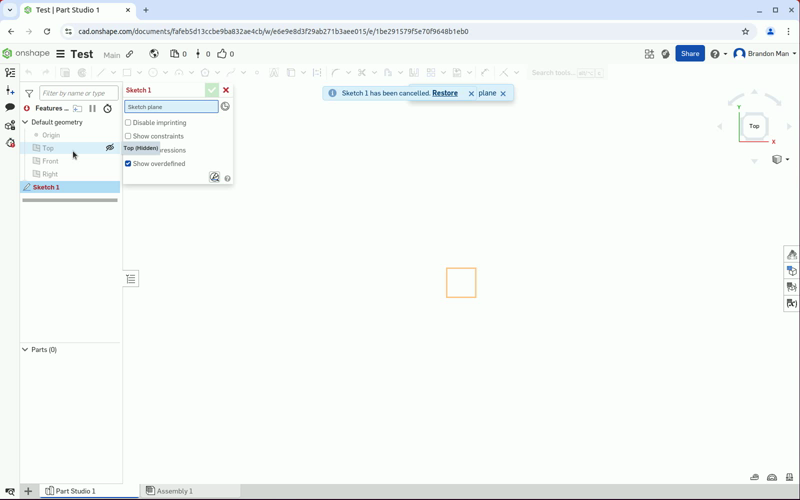
click(73, 150)
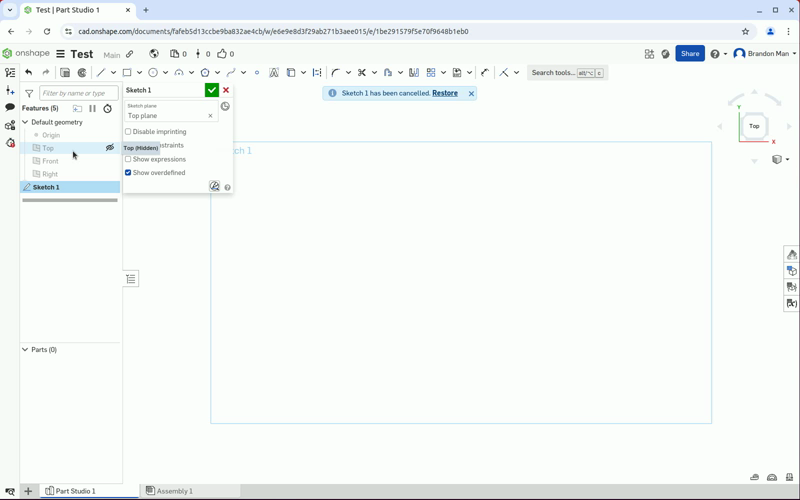
mouse_move(73, 352)
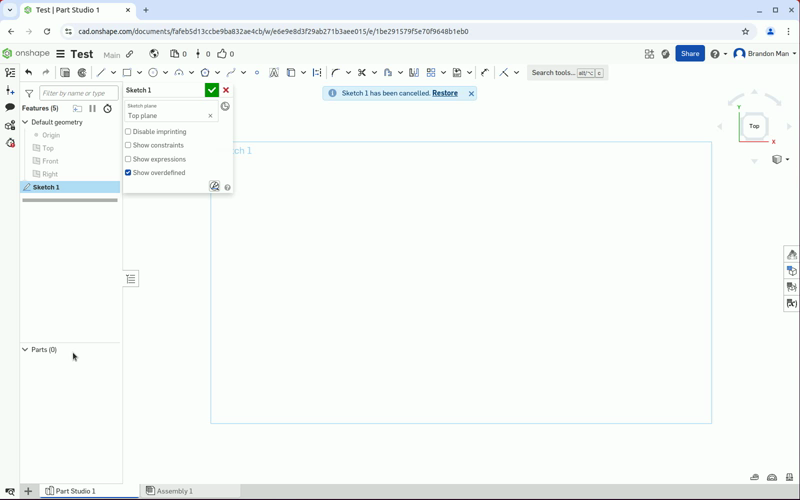
key(y)
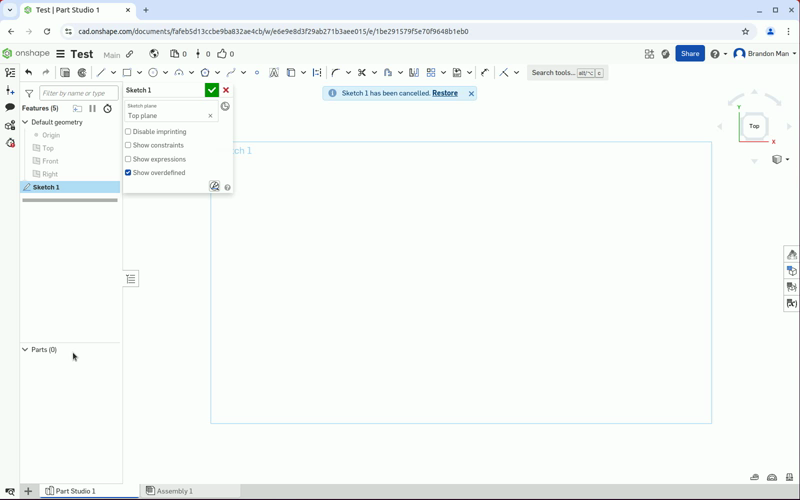
key(l)
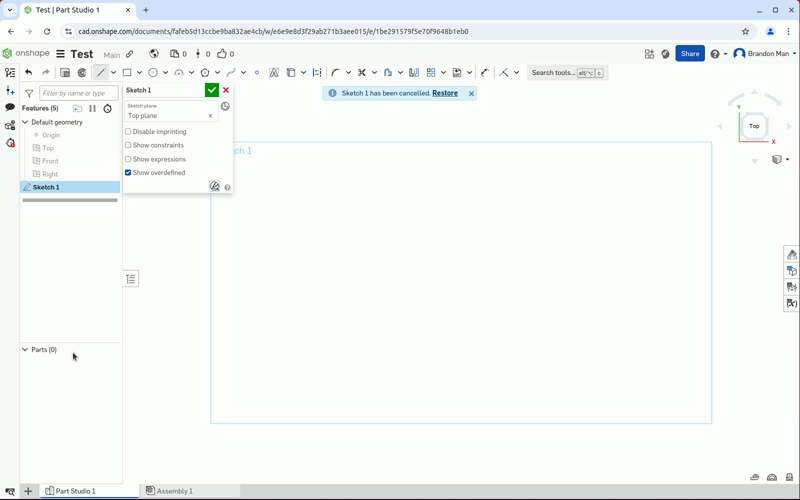
key_down(shift)
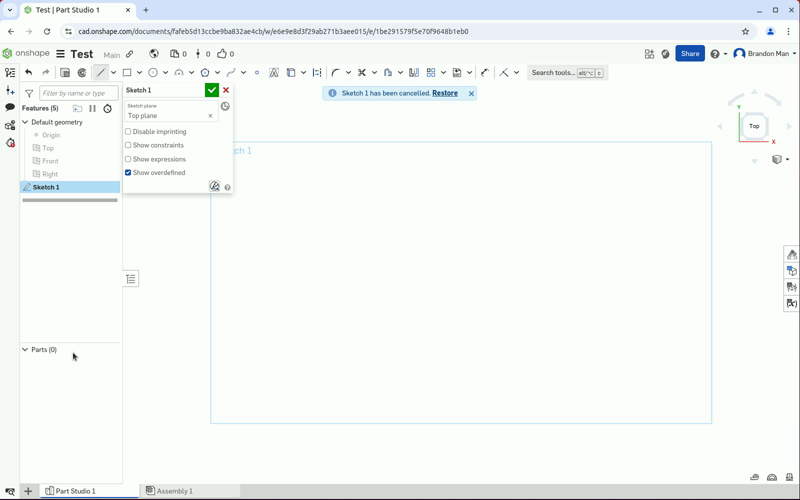
mouse_move(348, 278)
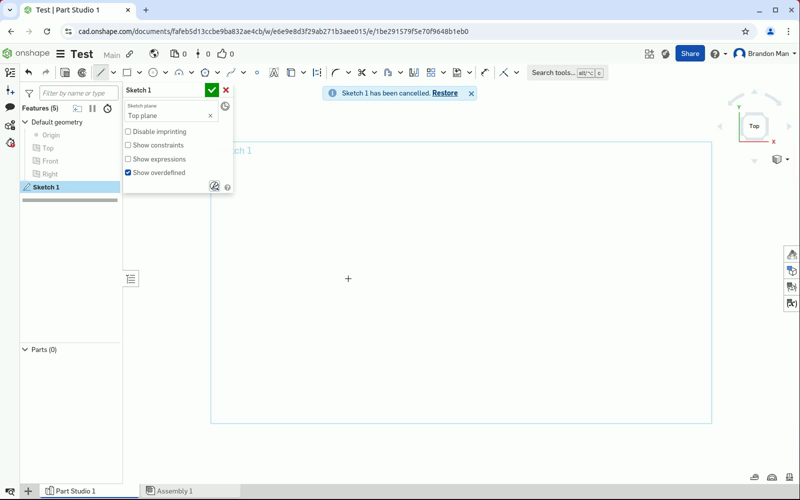
click(348, 278)
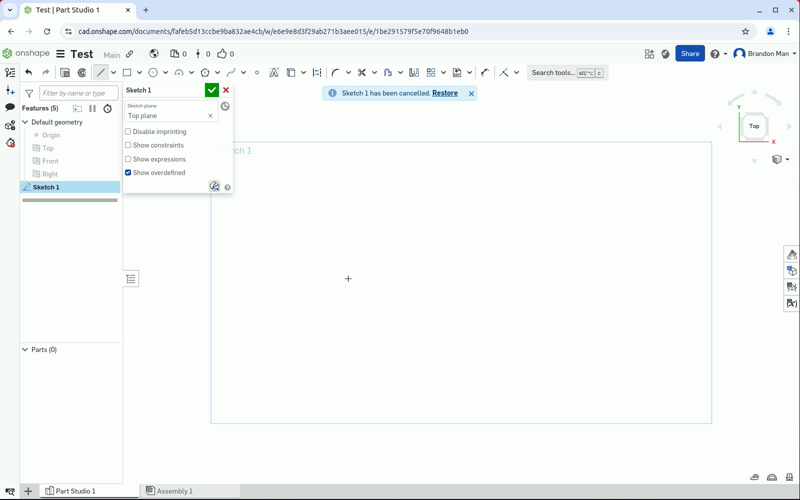
key_up(shift)
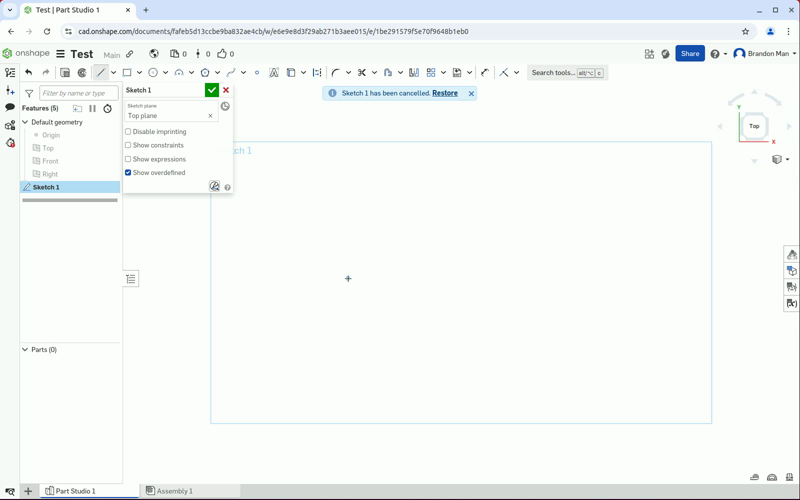
key_down(shift)
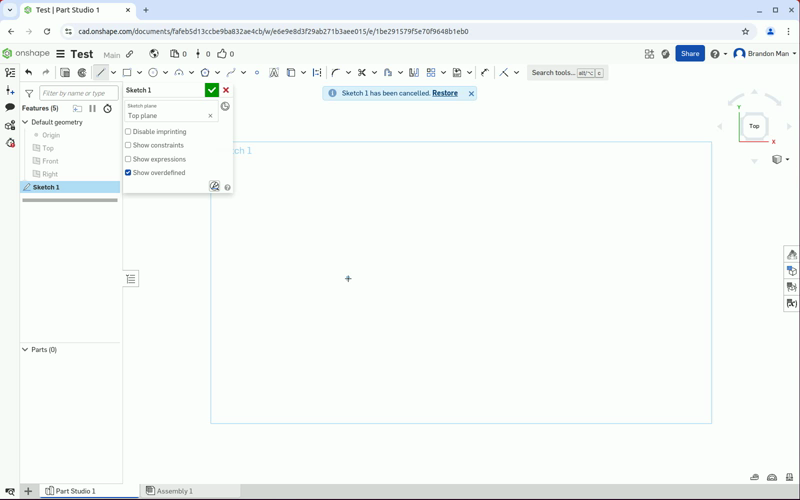
mouse_move(572, 278)
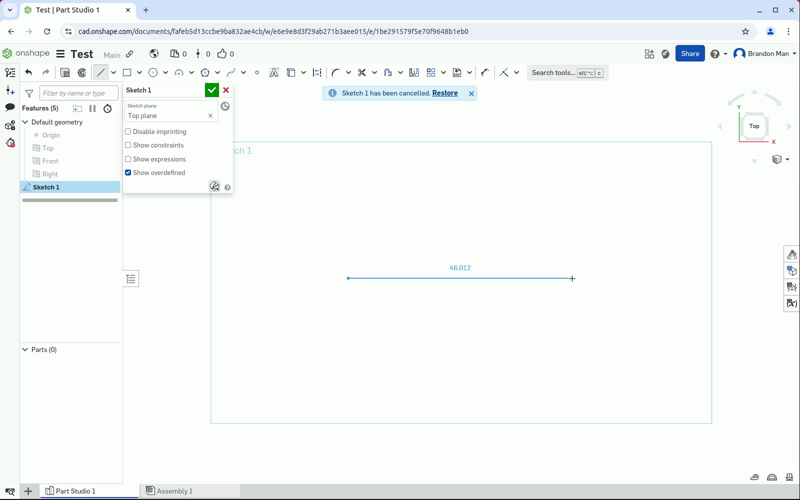
click(572, 278)
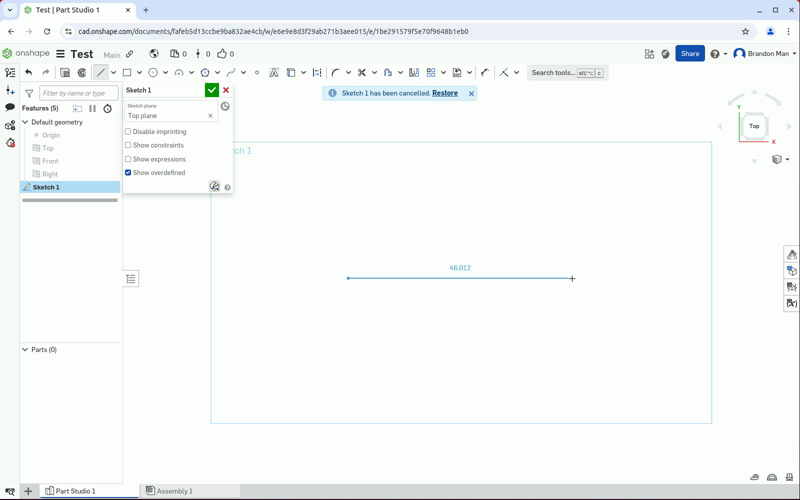
key_up(shift)
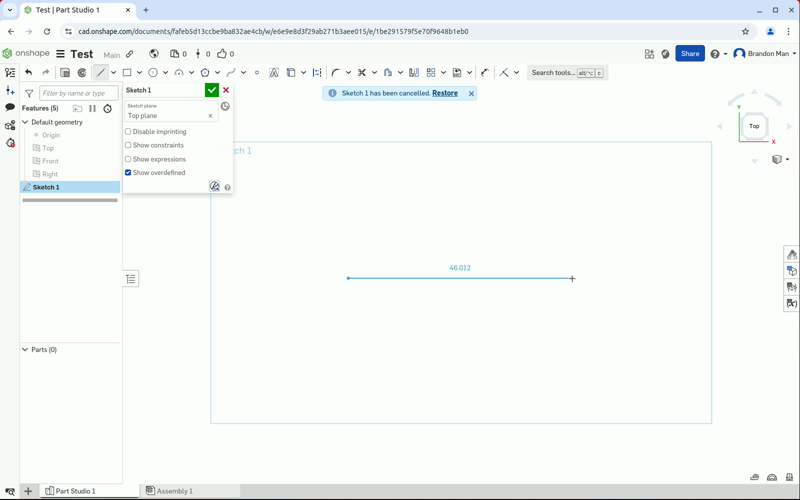
key_down(shift)
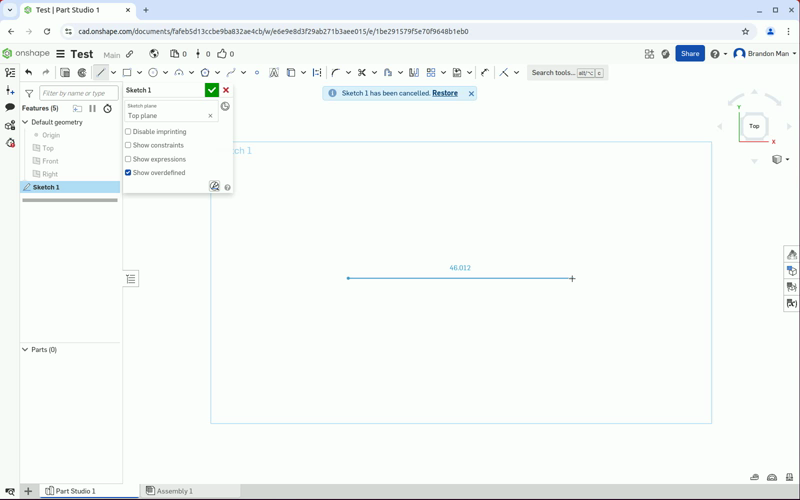
mouse_move(589, 278)
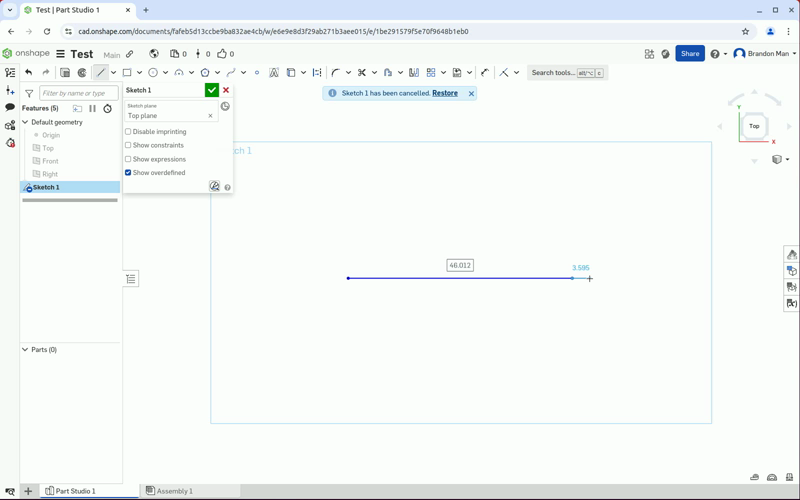
mouse_move(572, 276)
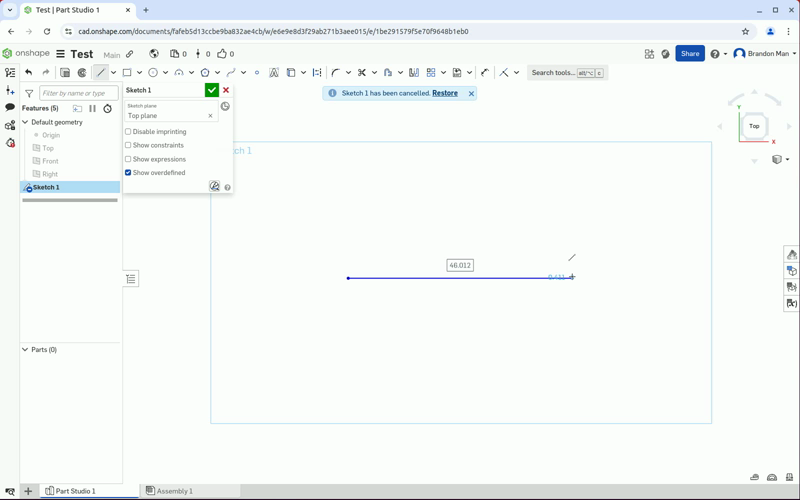
scroll(6)
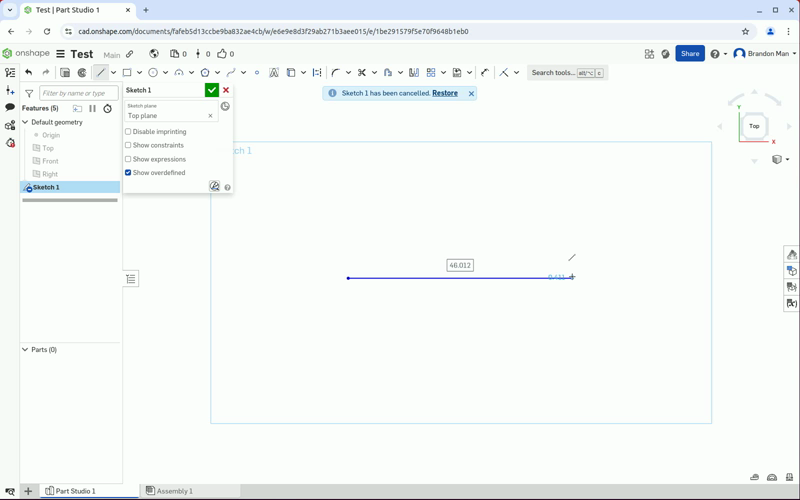
scroll(6)
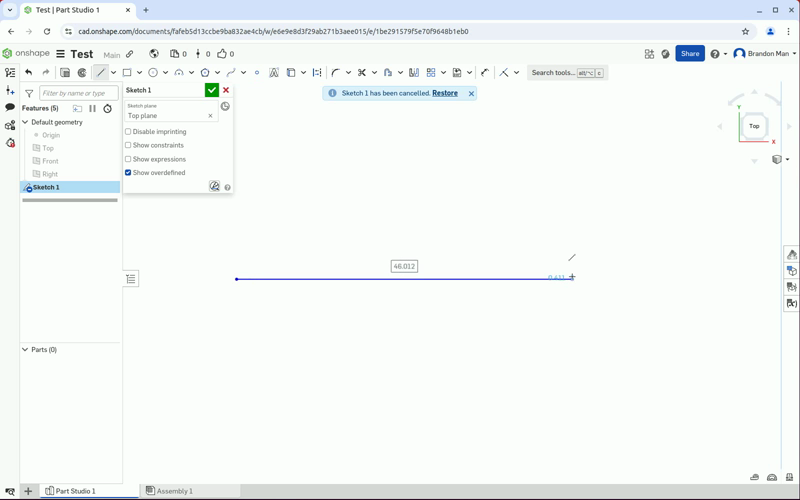
scroll(6)
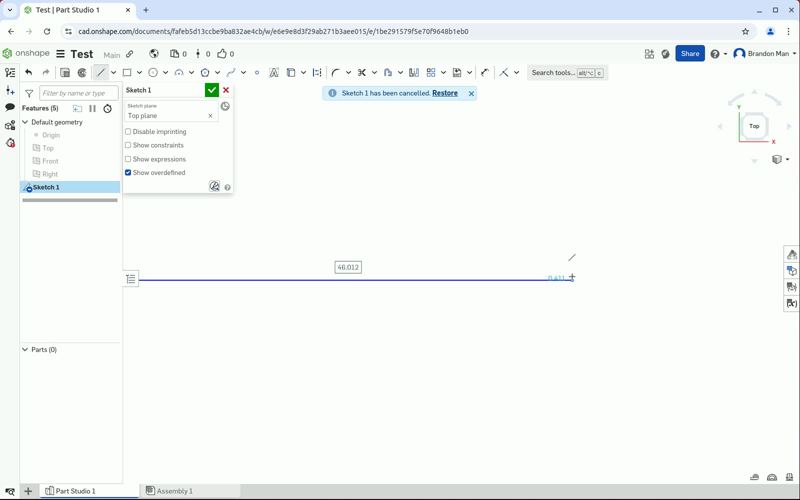
scroll(6)
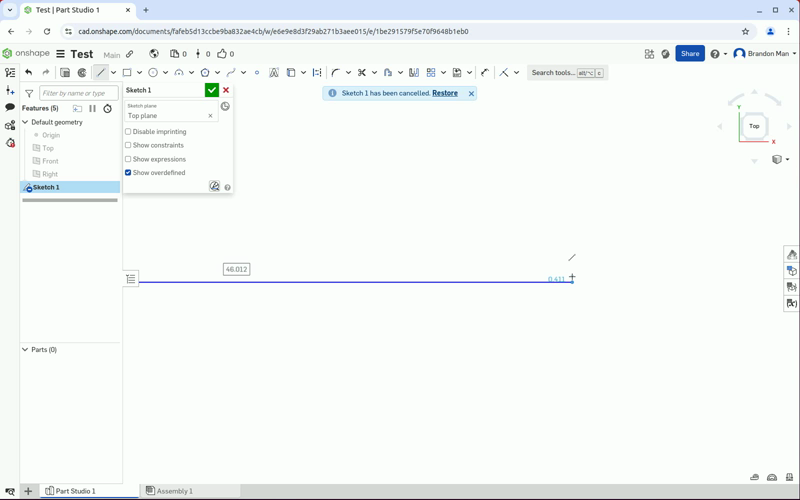
scroll(6)
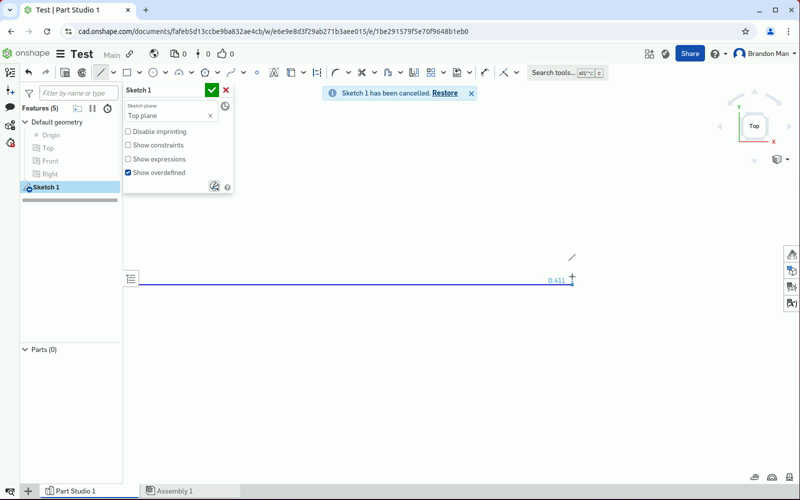
scroll(6)
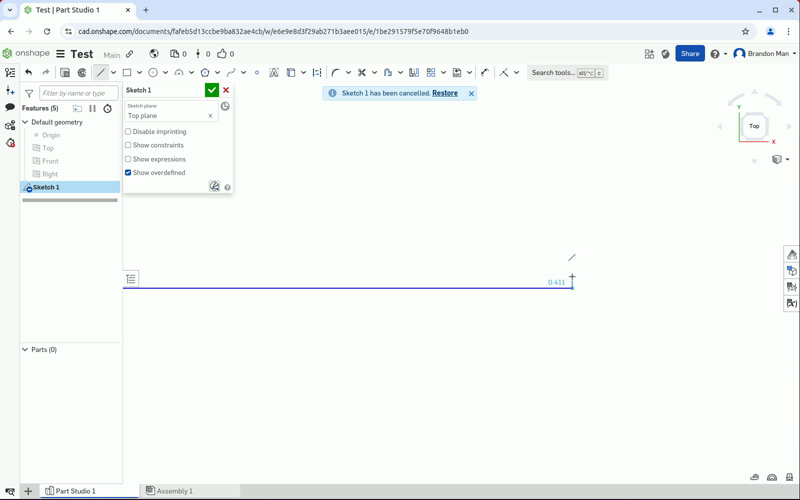
scroll(6)
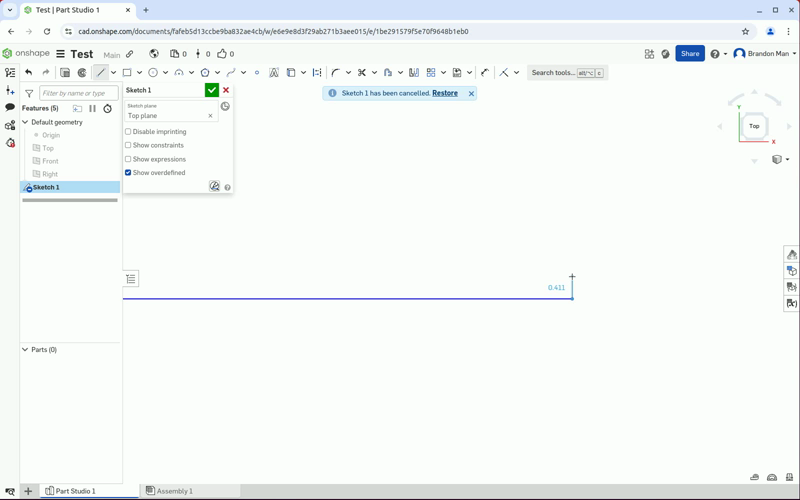
click(572, 276)
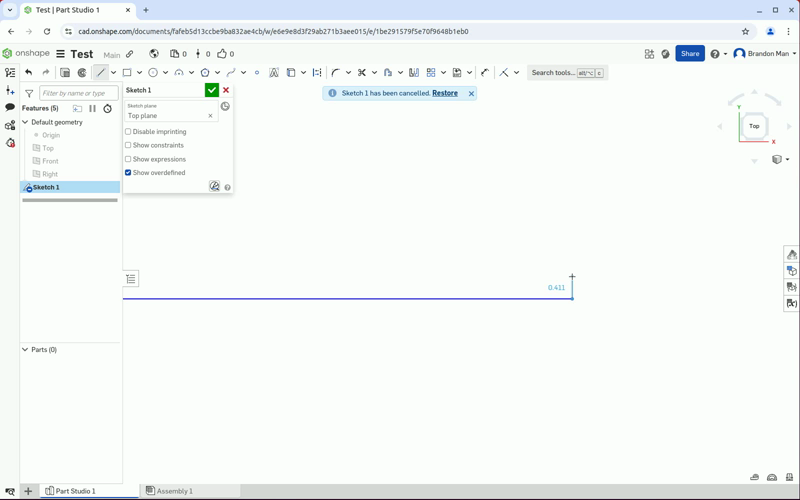
scroll(-6)
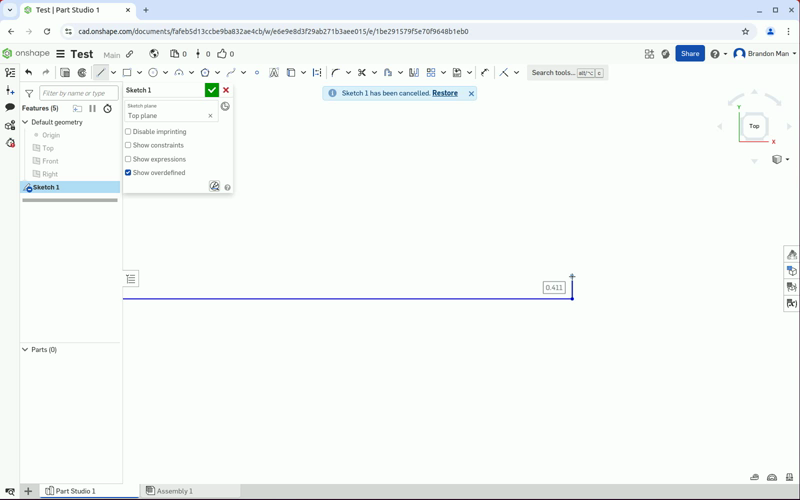
scroll(-6)
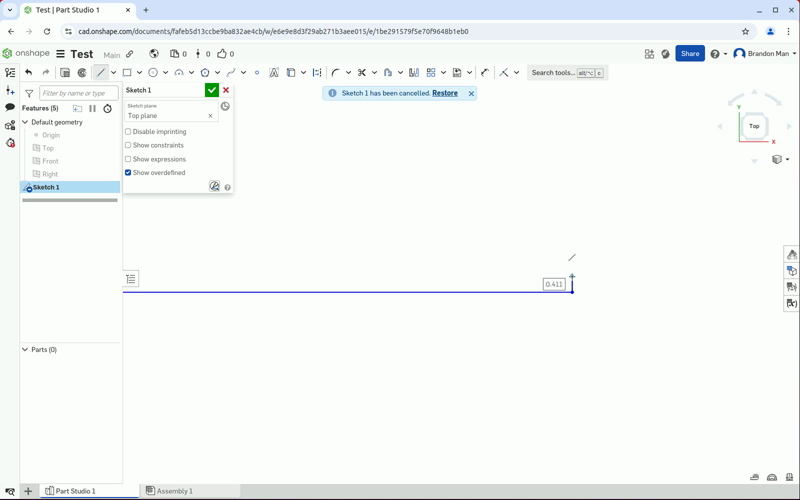
scroll(-6)
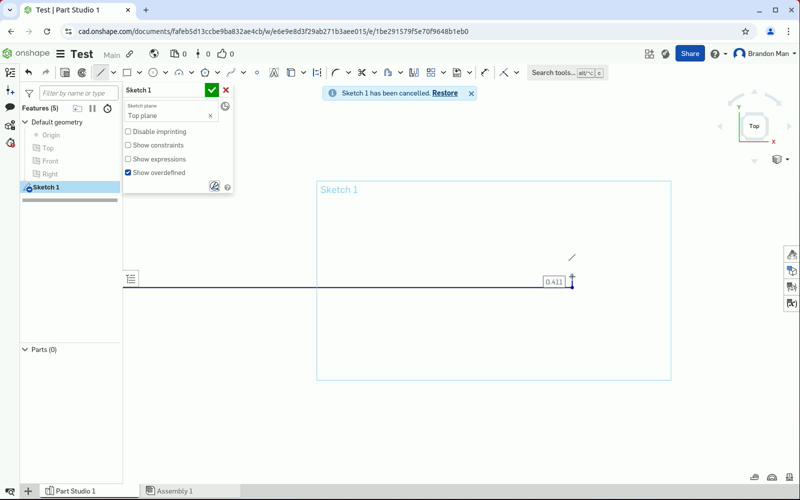
scroll(-6)
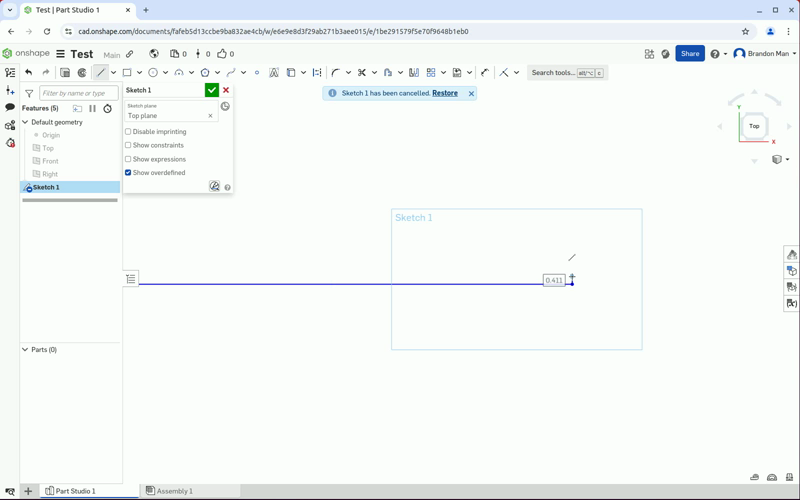
scroll(-6)
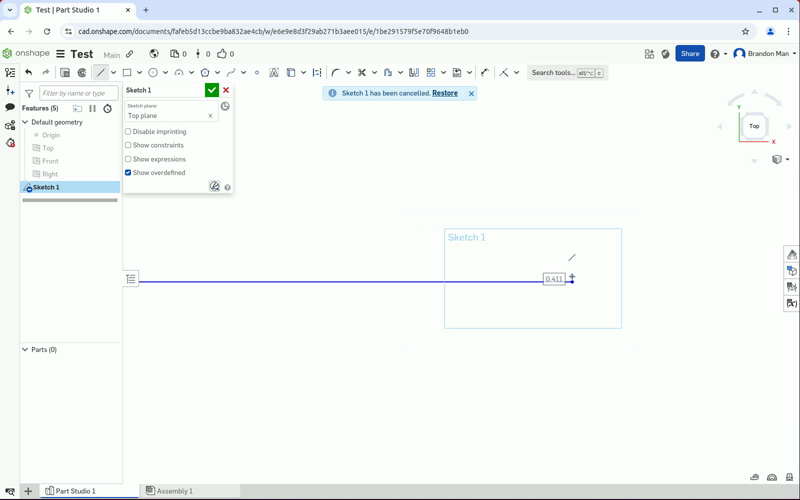
scroll(-6)
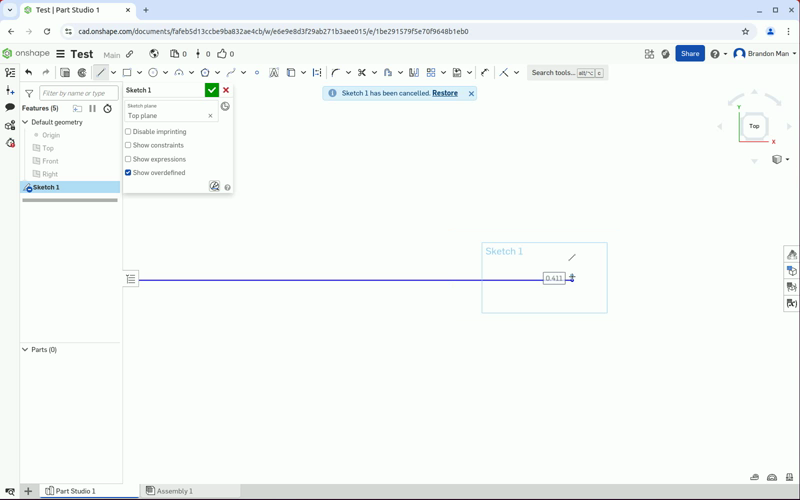
scroll(-6)
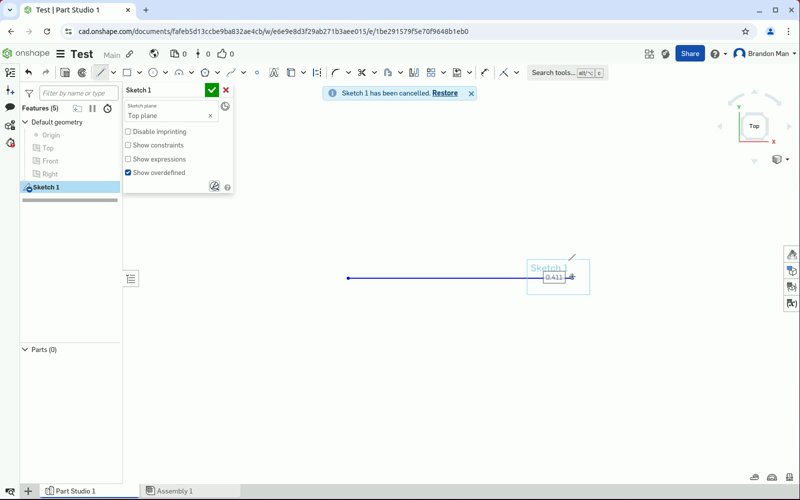
key_up(shift)
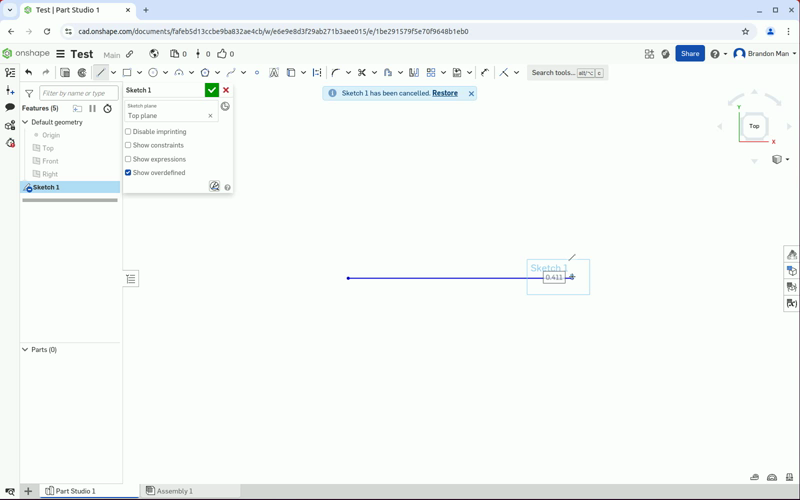
key_down(shift)
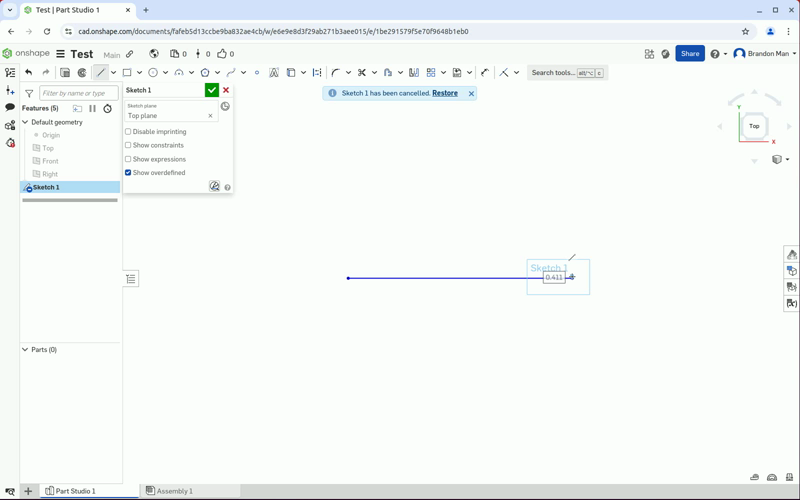
mouse_move(348, 276)
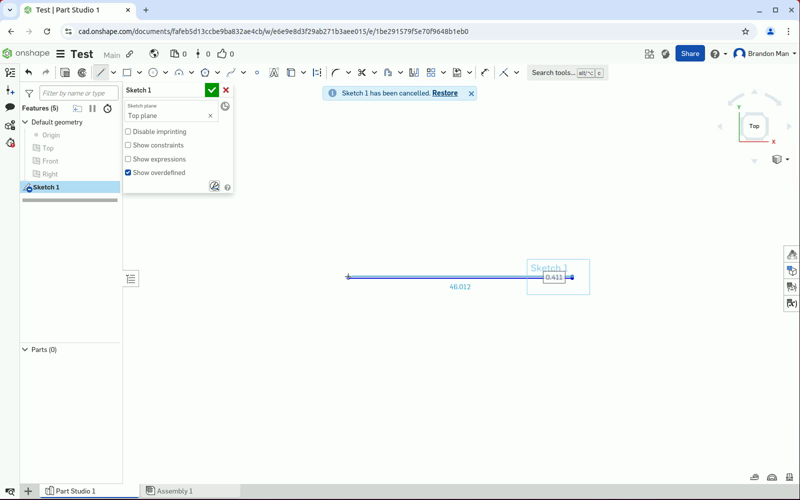
scroll(6)
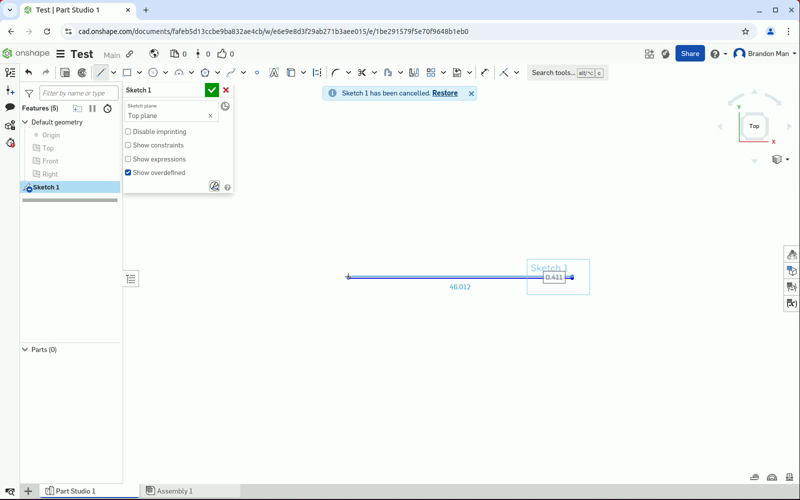
scroll(6)
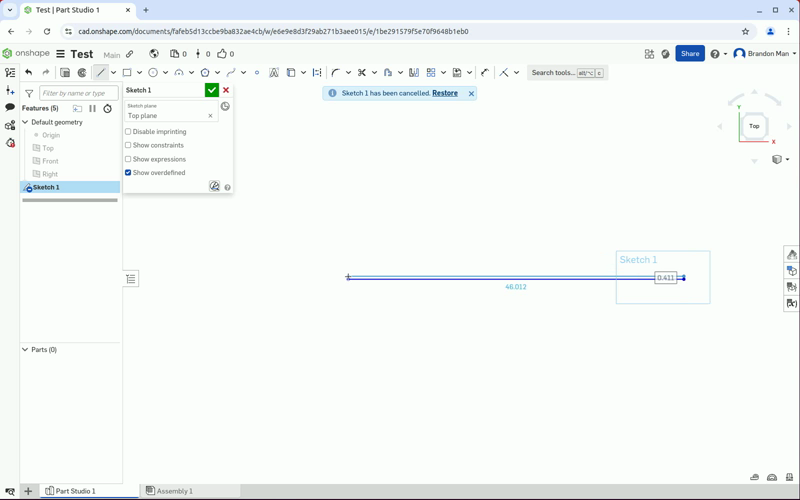
scroll(6)
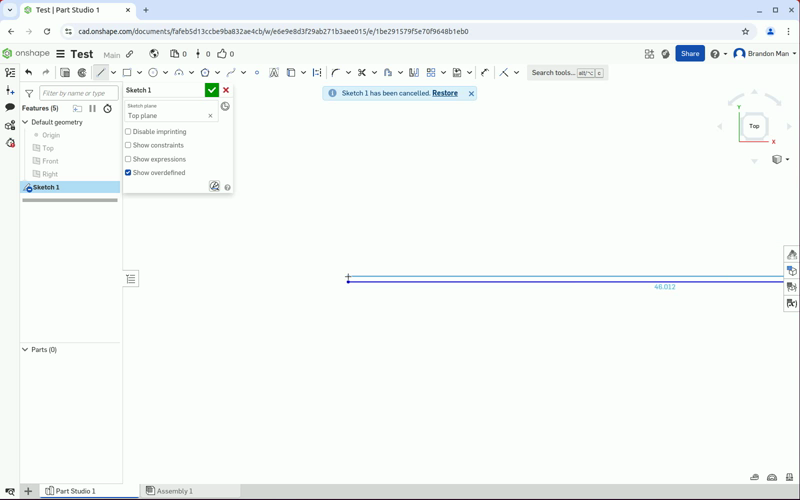
scroll(6)
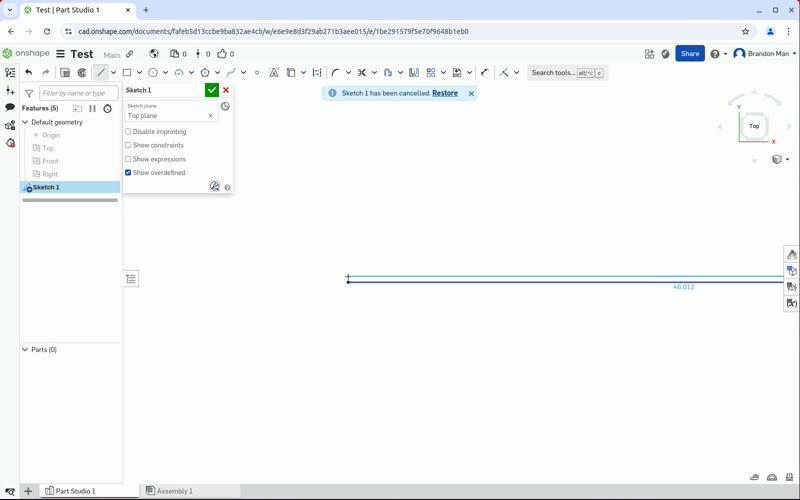
scroll(6)
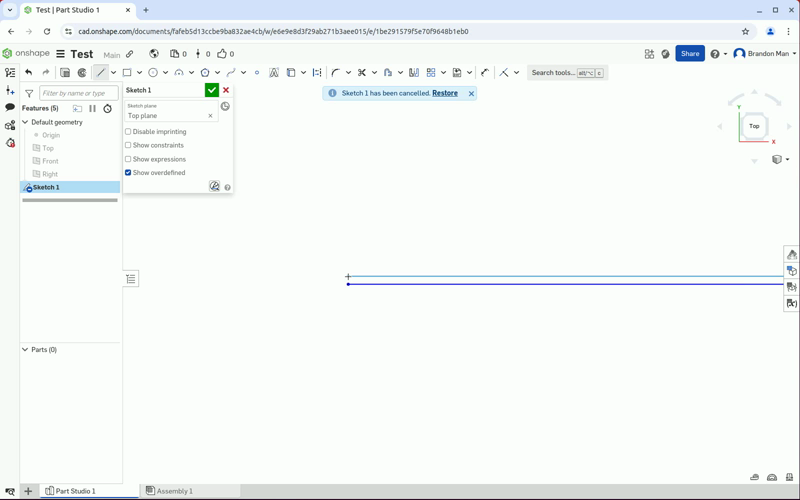
scroll(6)
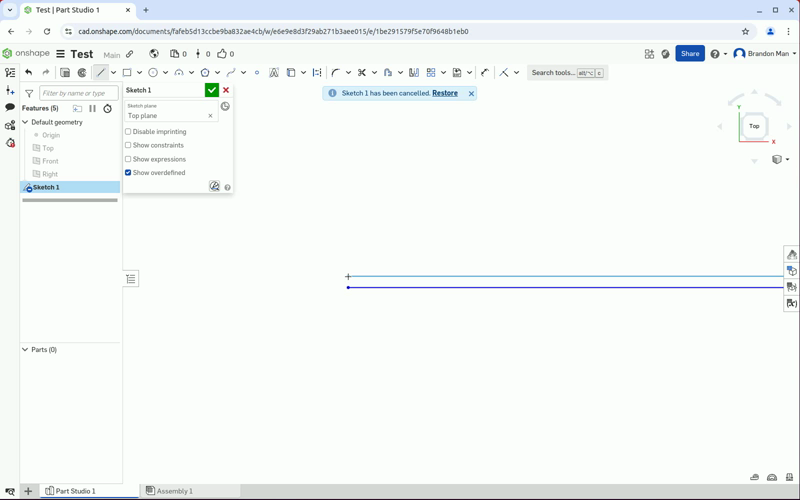
scroll(6)
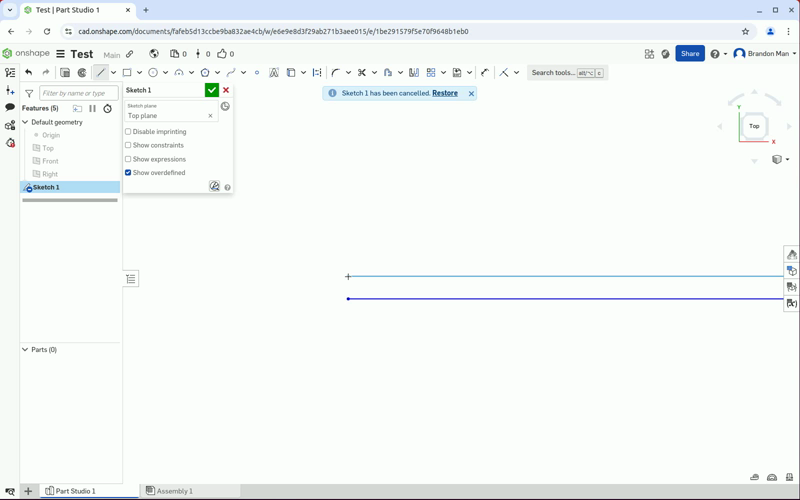
click(348, 276)
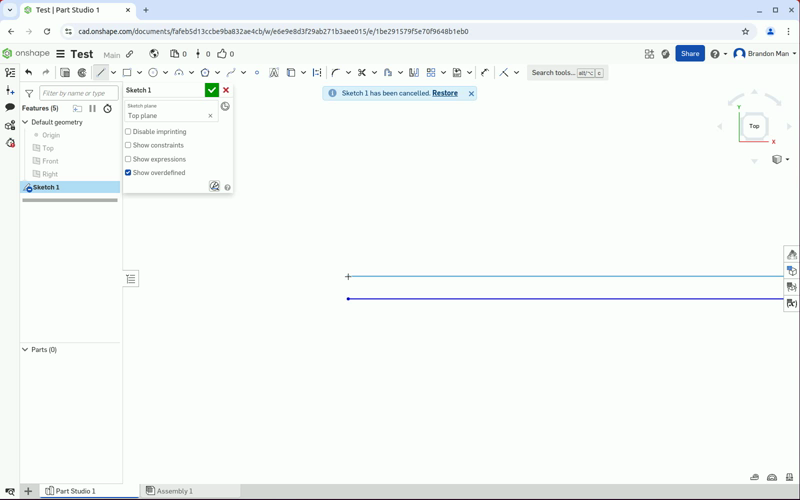
scroll(-6)
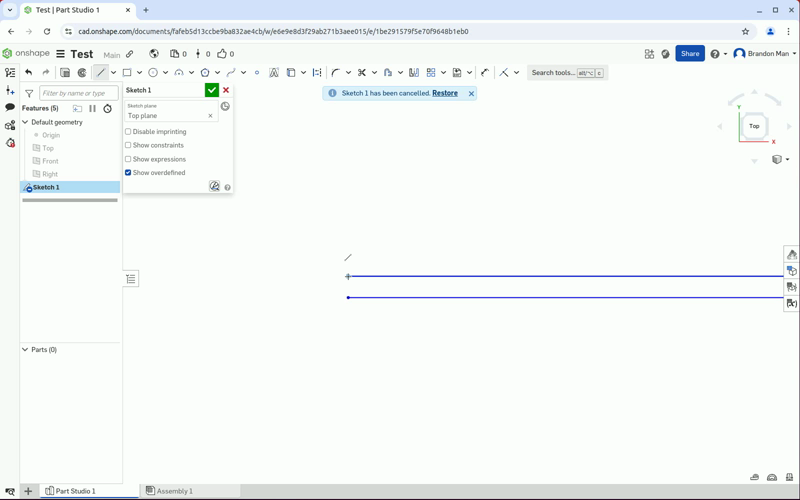
scroll(-6)
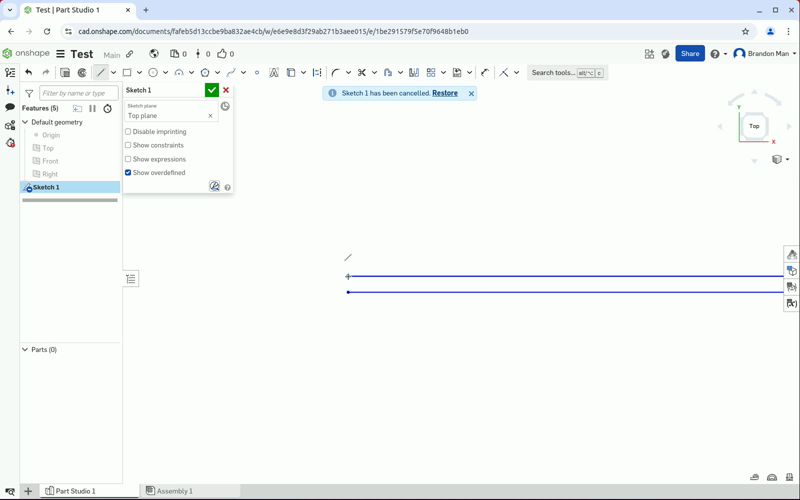
scroll(-6)
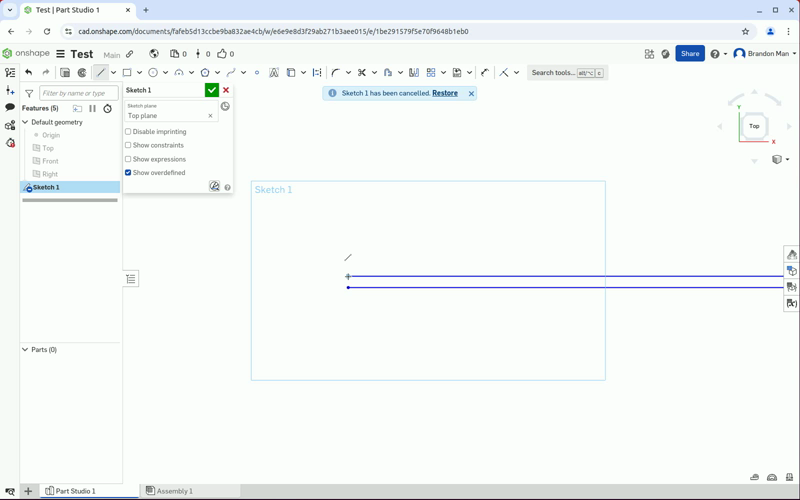
scroll(-6)
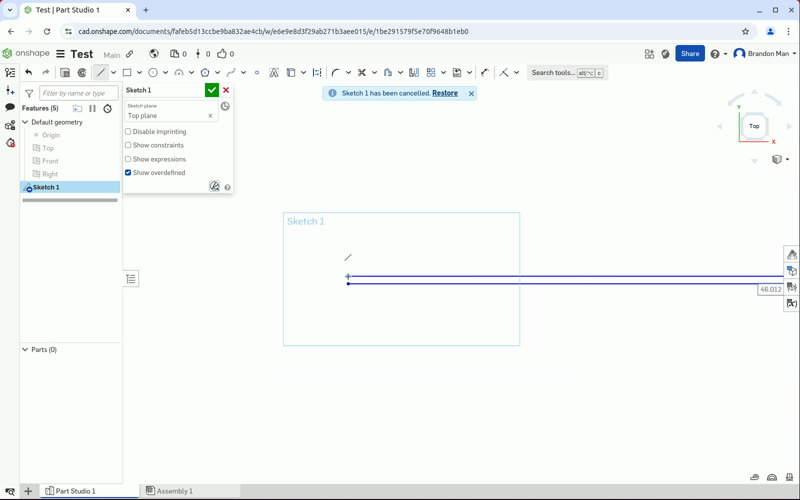
scroll(-6)
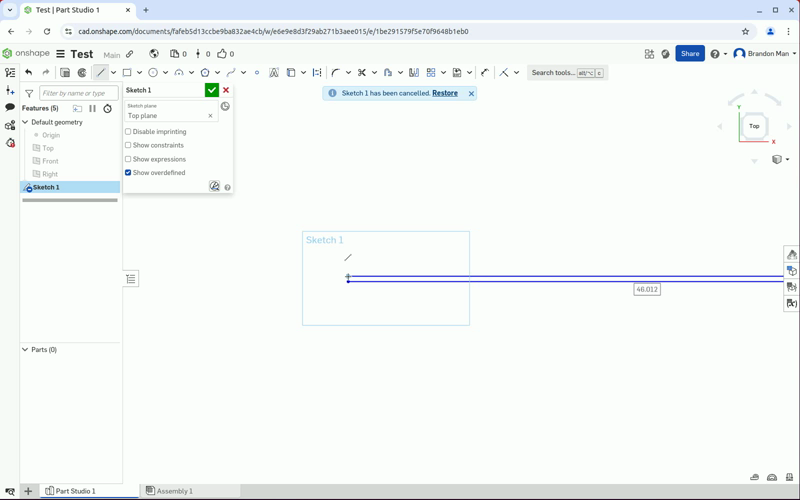
scroll(-6)
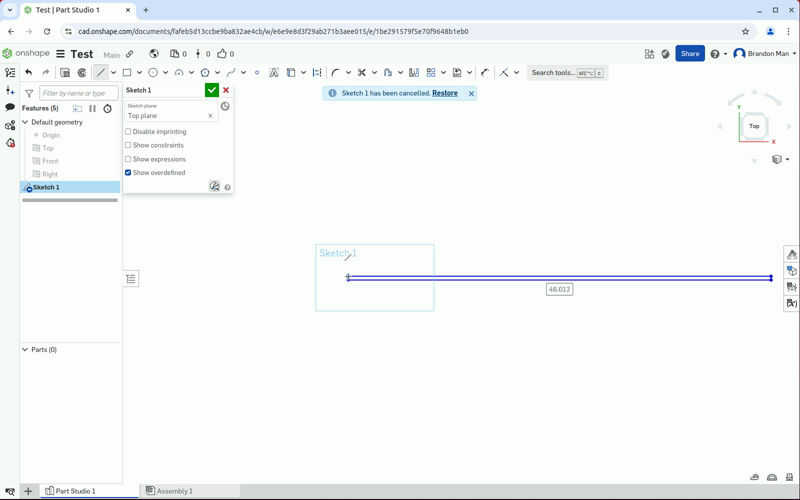
scroll(-6)
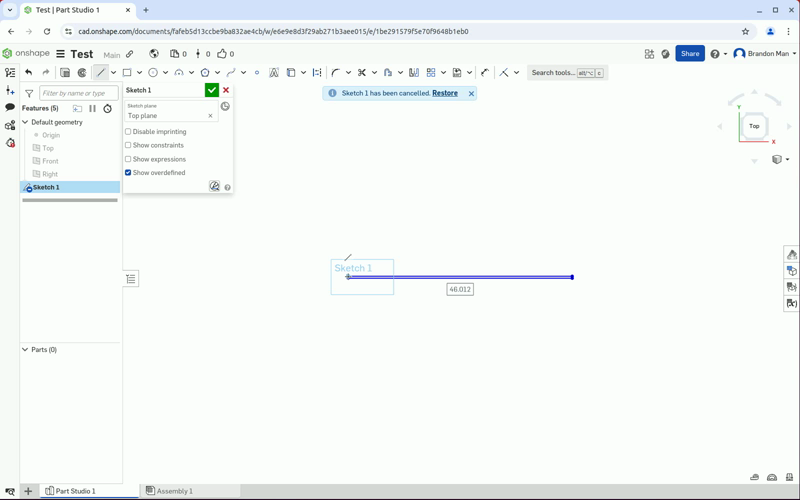
key_up(shift)
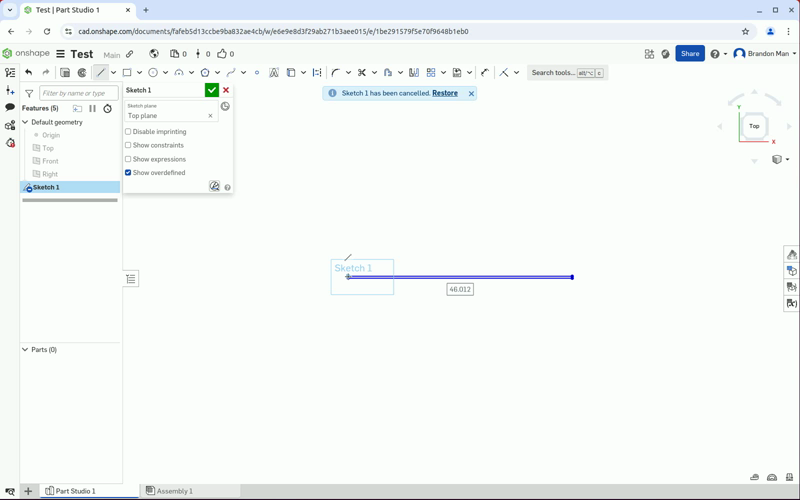
mouse_move(378, 276)
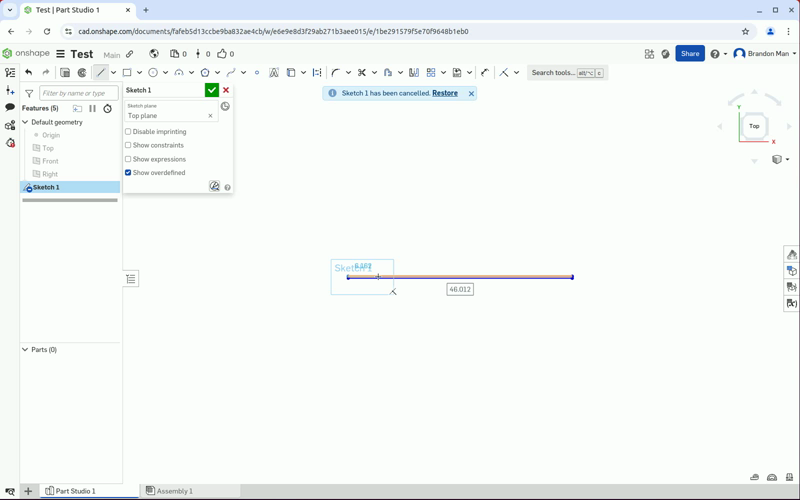
key_down(shift)
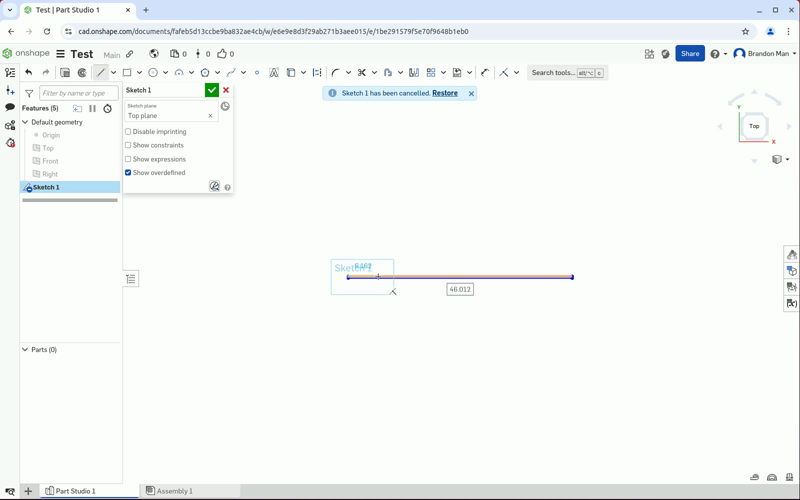
mouse_move(348, 278)
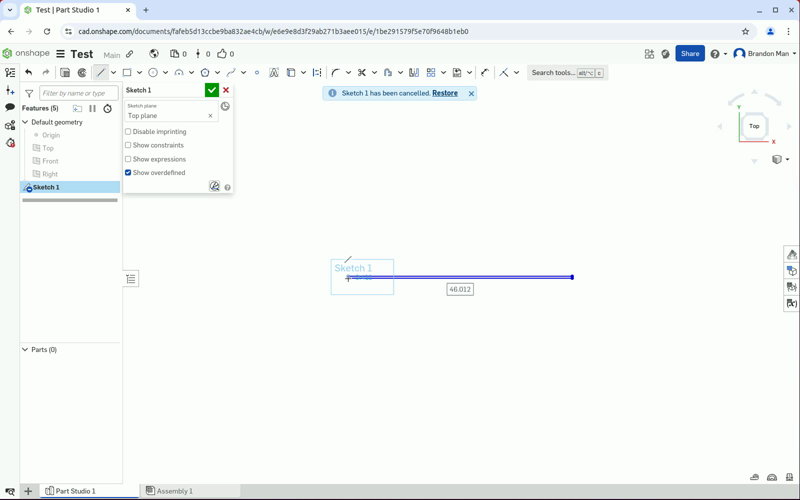
scroll(6)
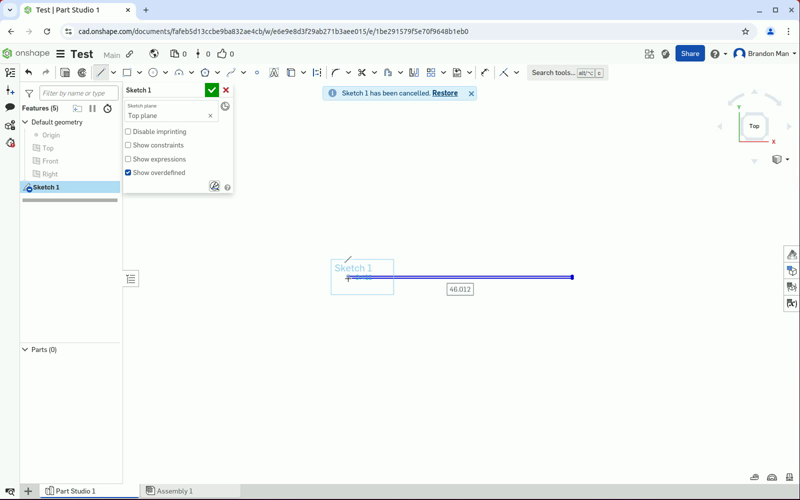
scroll(6)
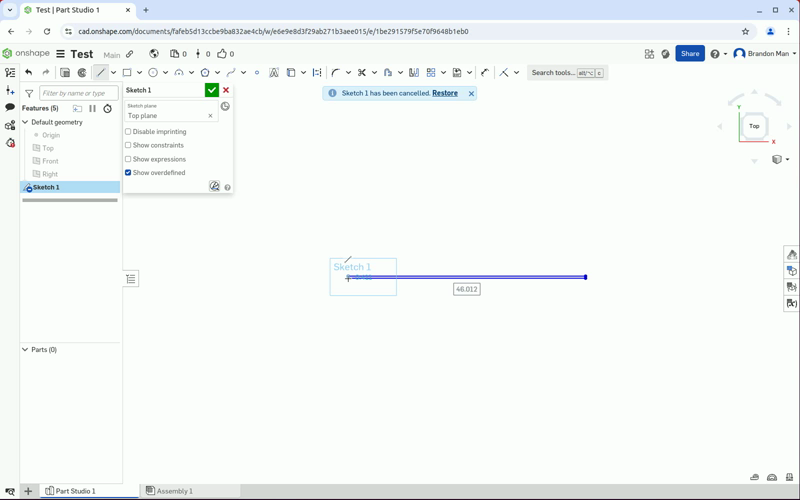
scroll(6)
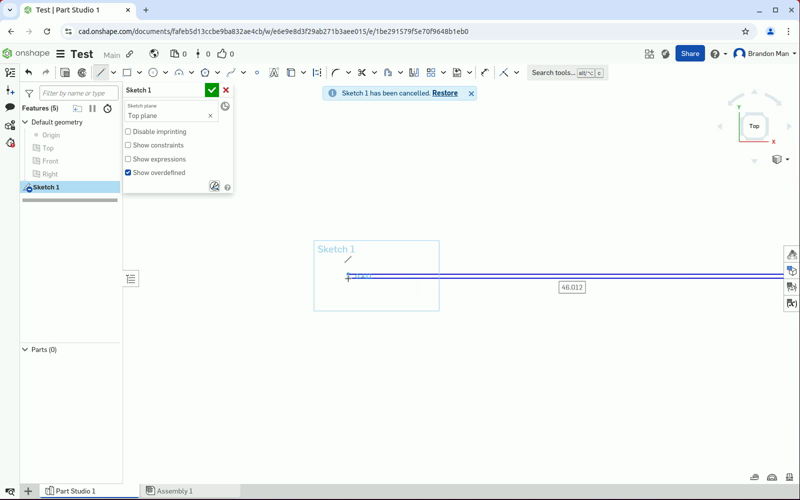
scroll(6)
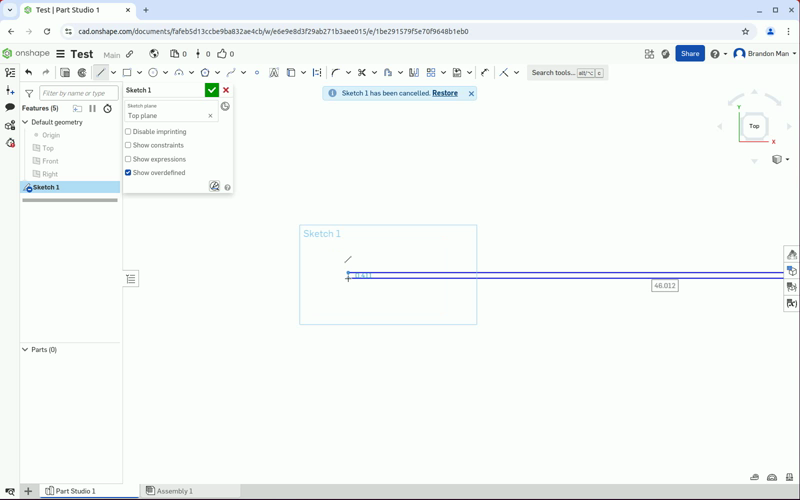
scroll(6)
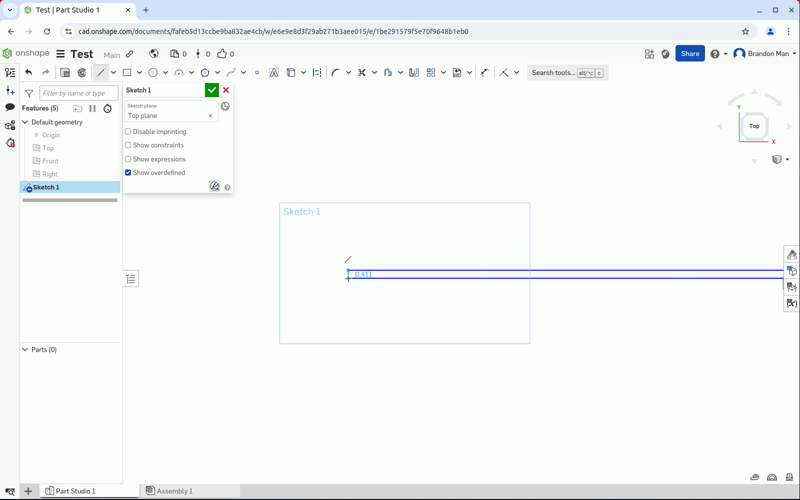
scroll(6)
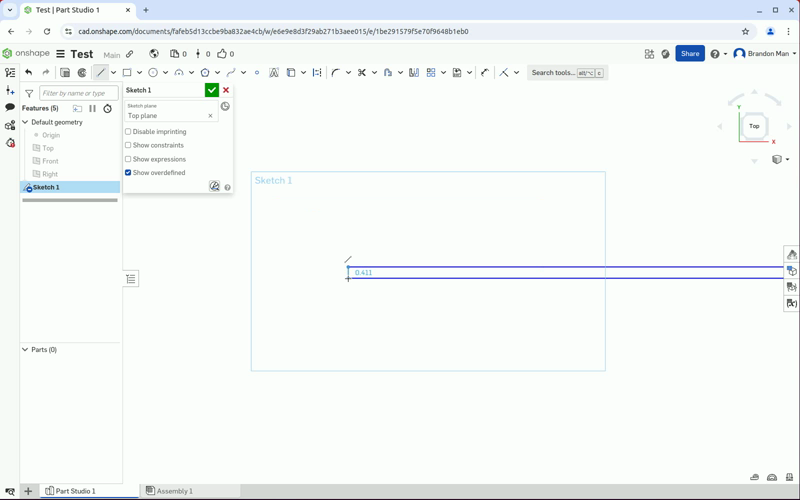
scroll(6)
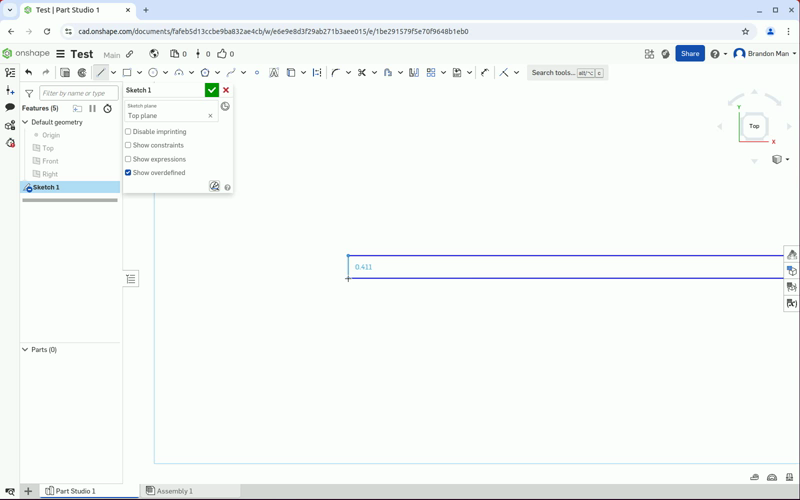
key_up(shift)
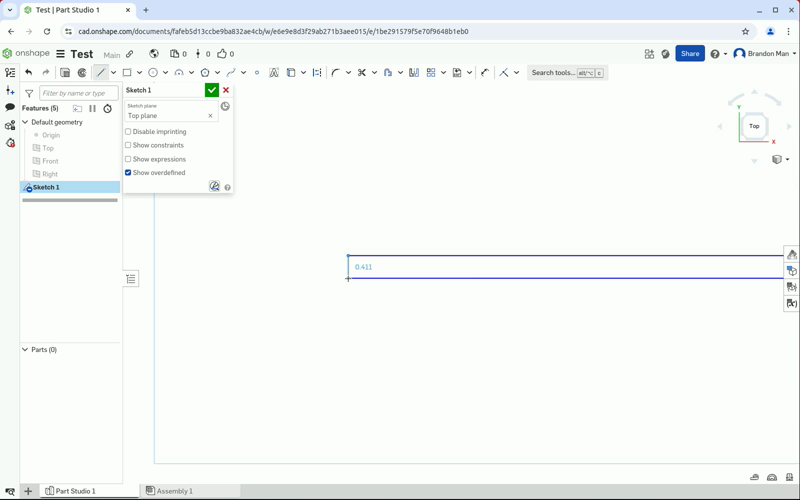
click(348, 278)
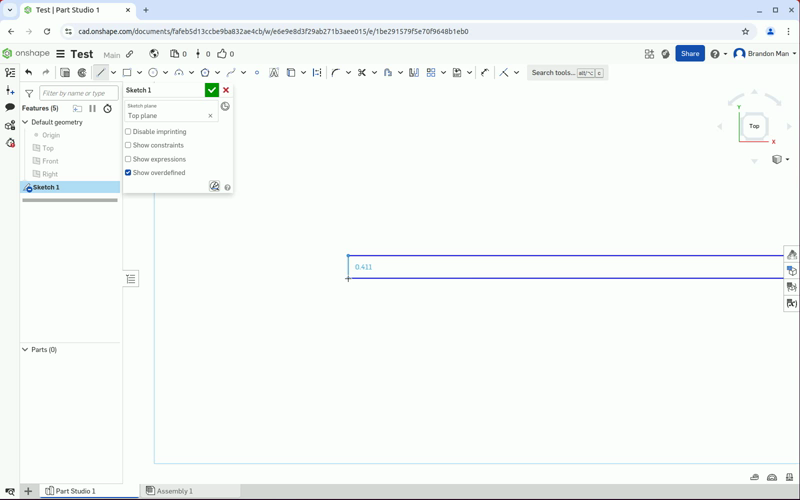
scroll(-6)
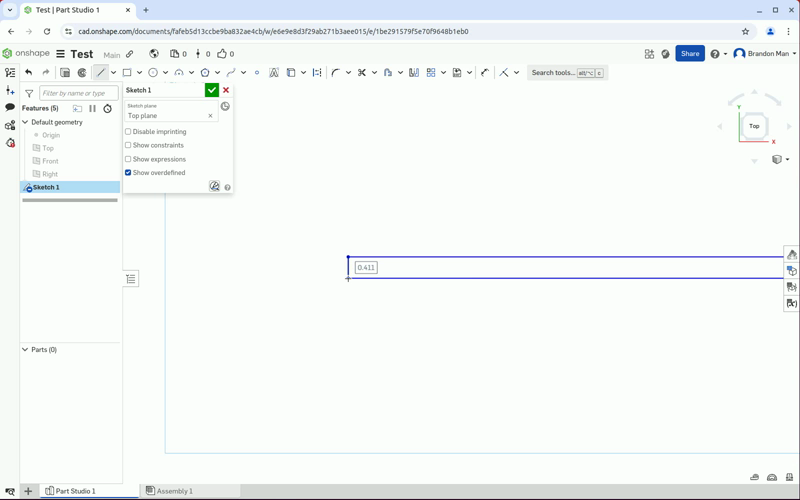
scroll(-6)
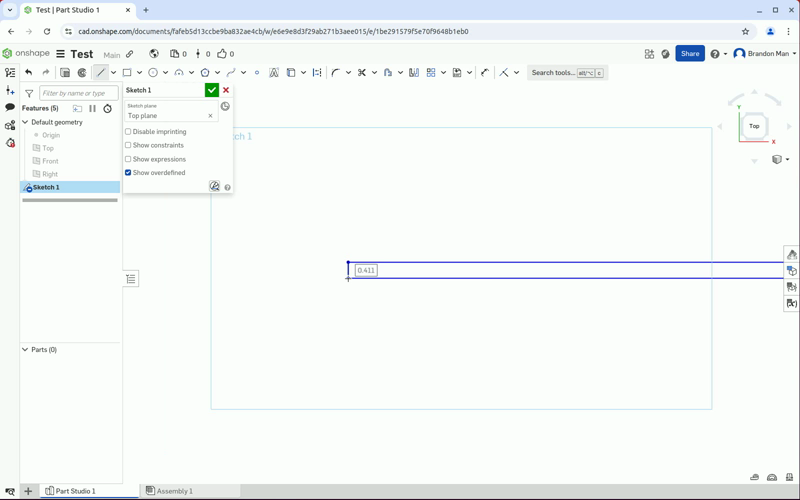
scroll(-6)
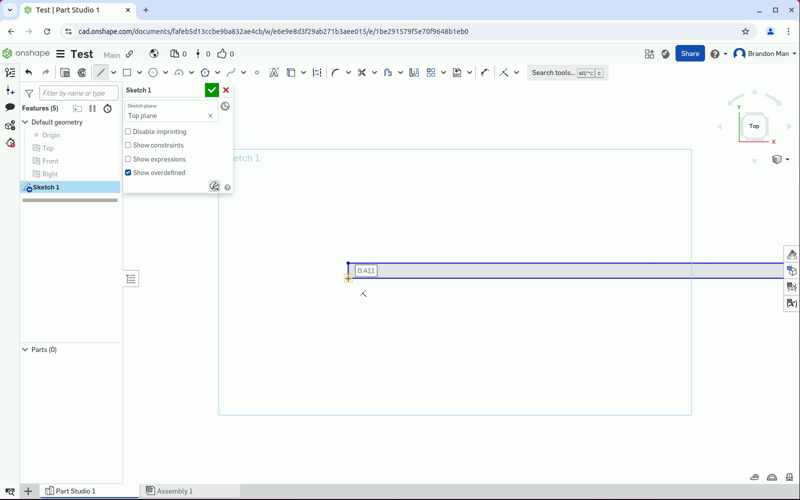
scroll(-6)
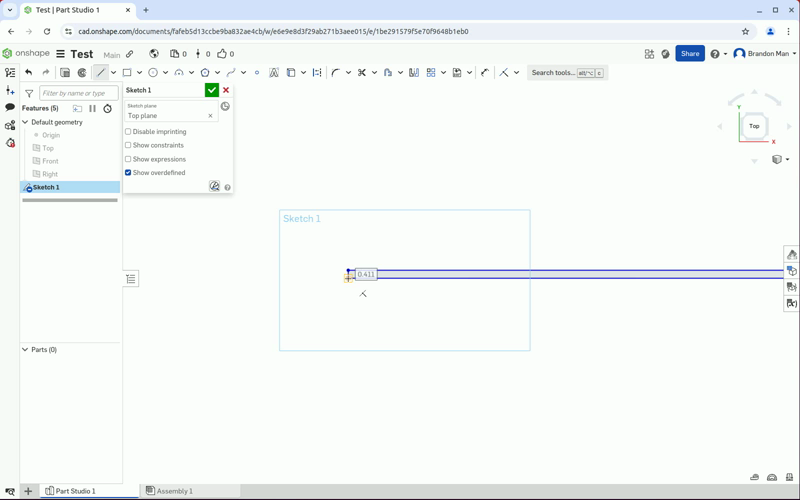
scroll(-6)
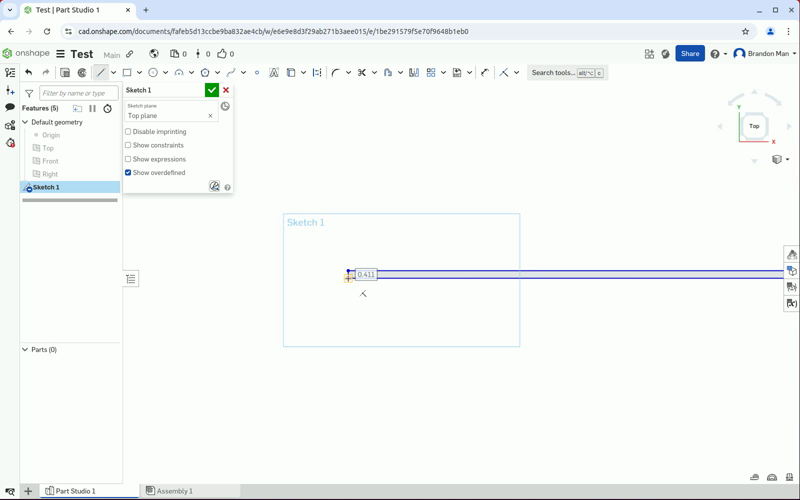
scroll(-6)
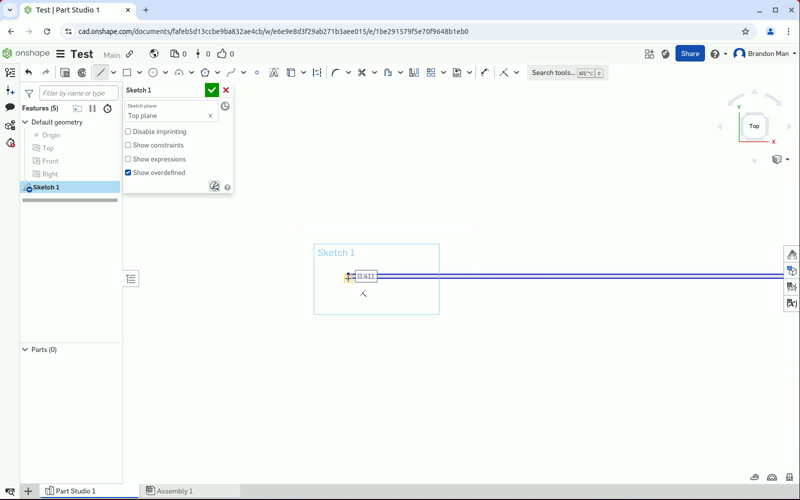
scroll(-6)
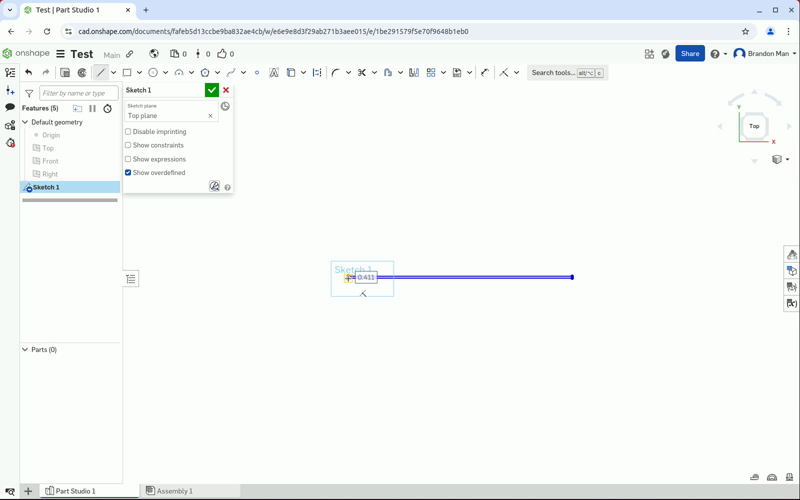
key(esc)
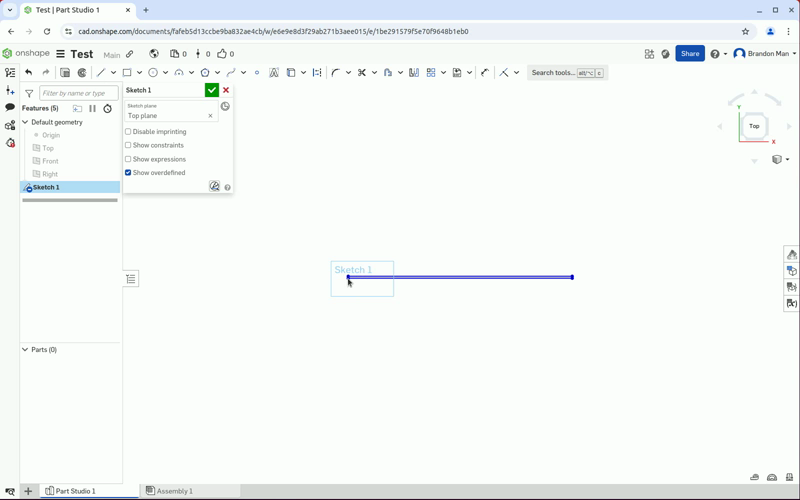
mouse_move(535, 277)
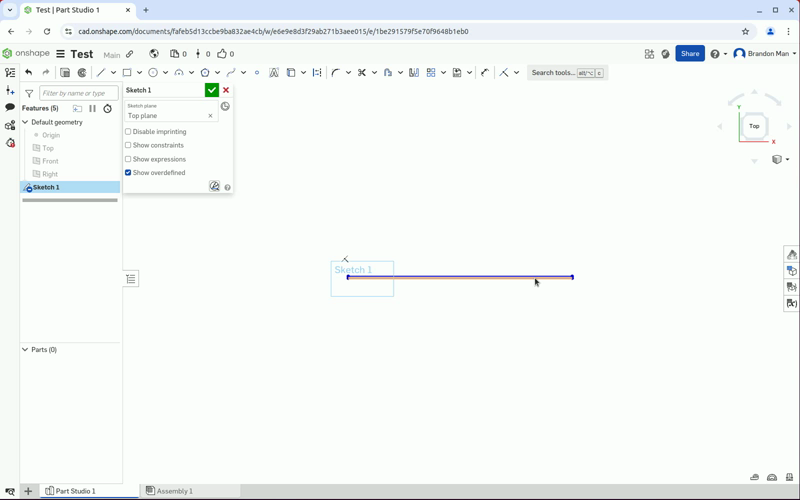
scroll(6)
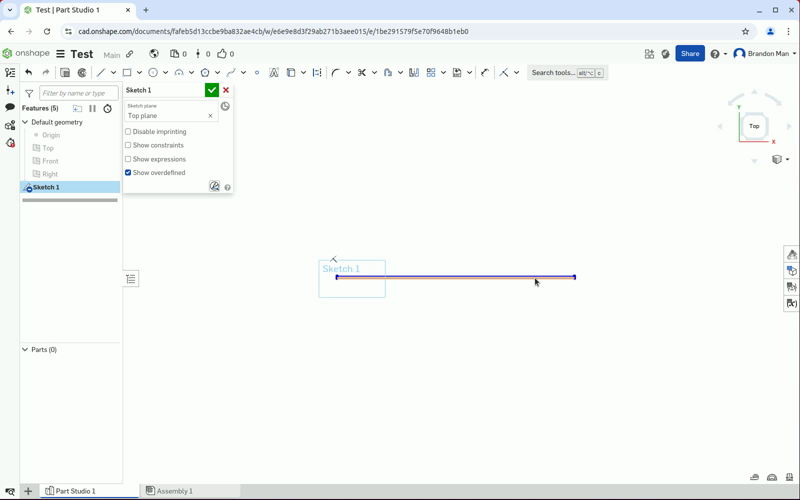
scroll(6)
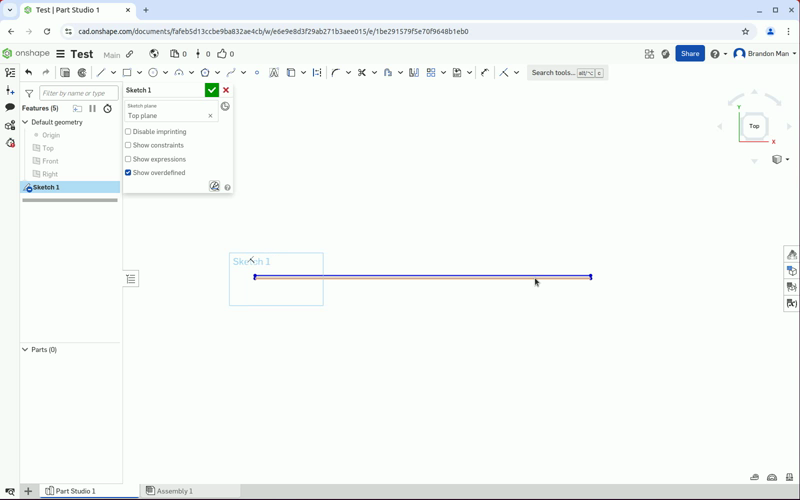
scroll(6)
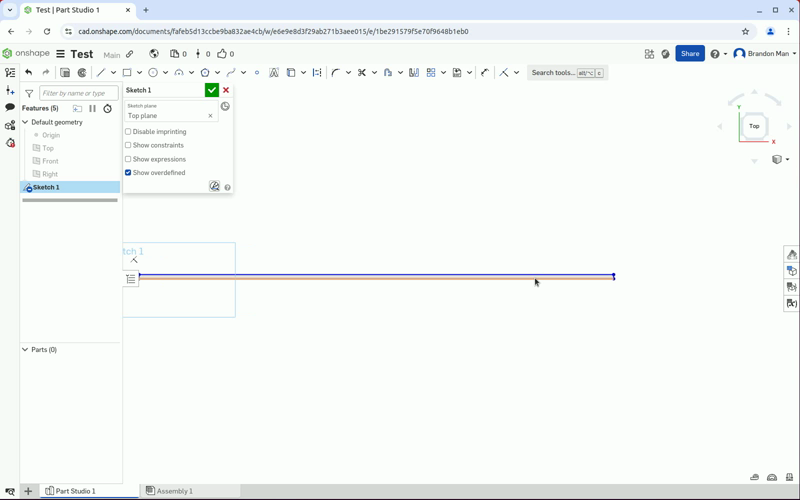
scroll(6)
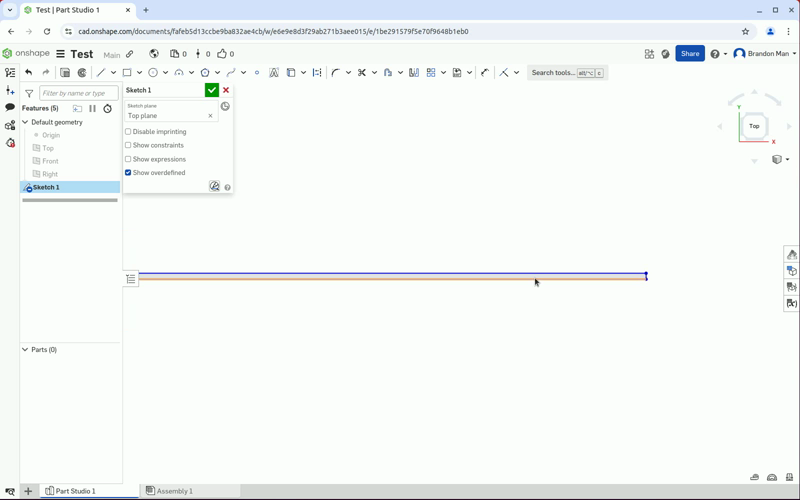
scroll(6)
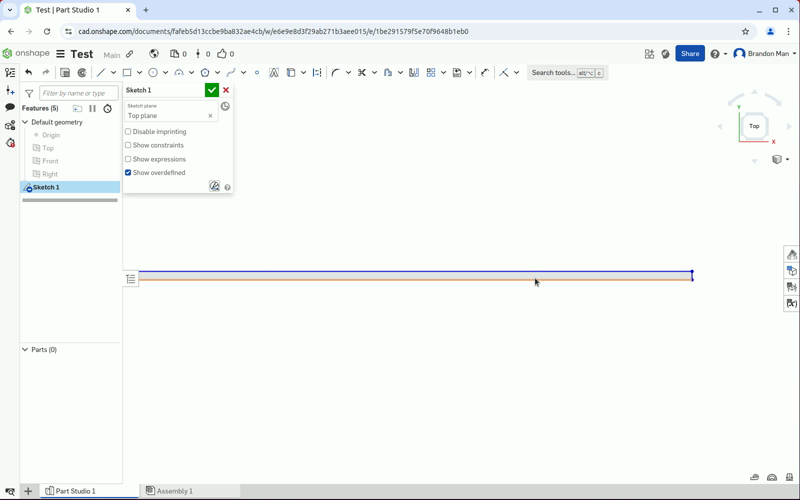
scroll(6)
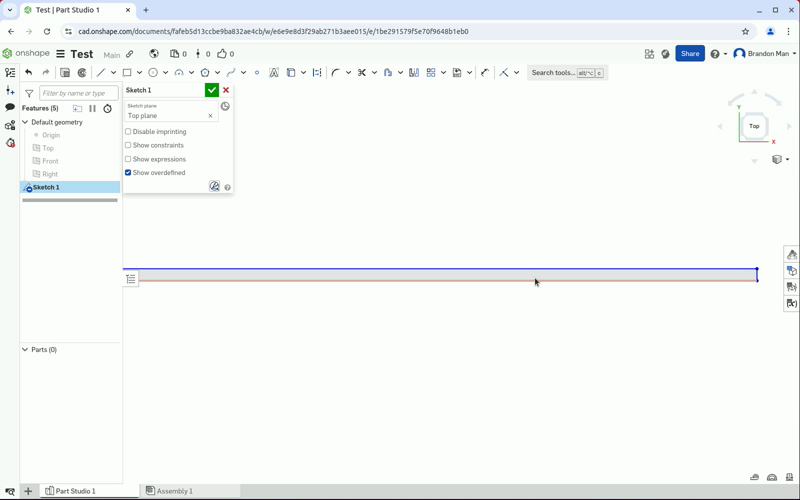
scroll(6)
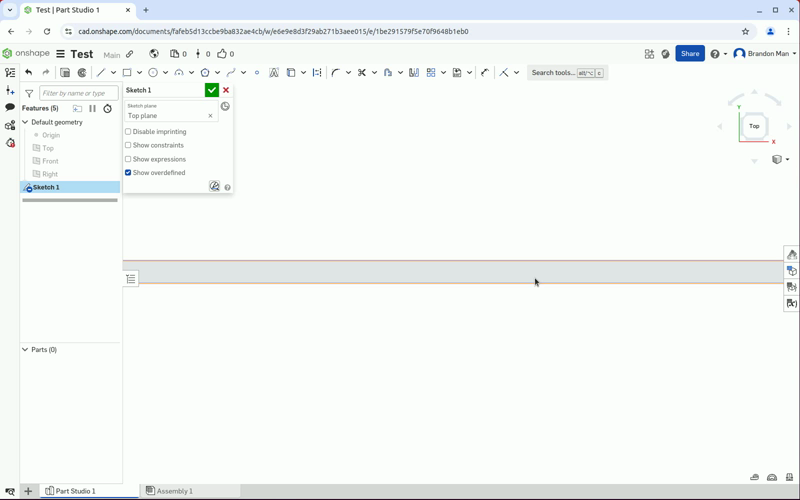
click(535, 277)
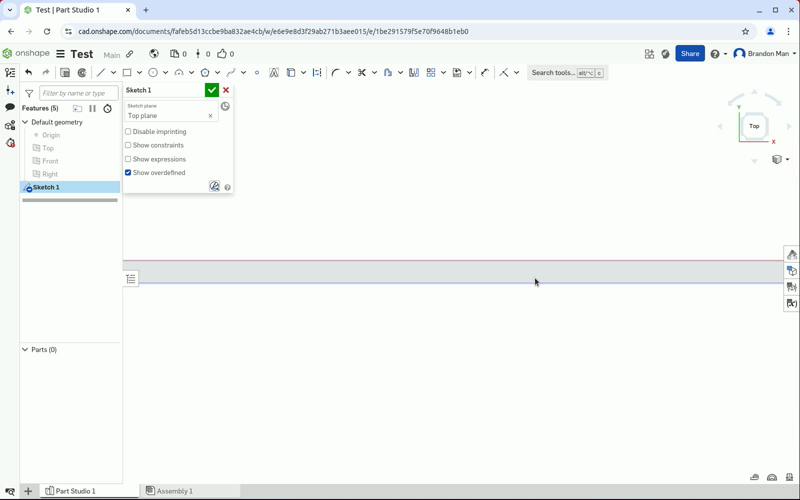
scroll(-6)
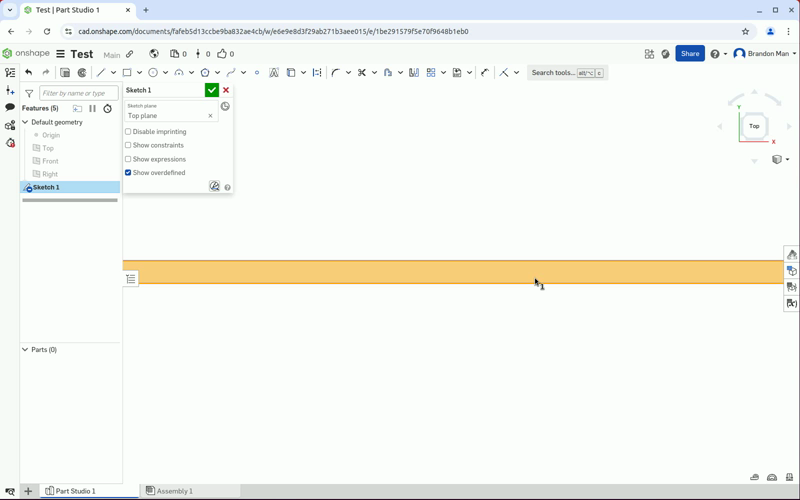
scroll(-6)
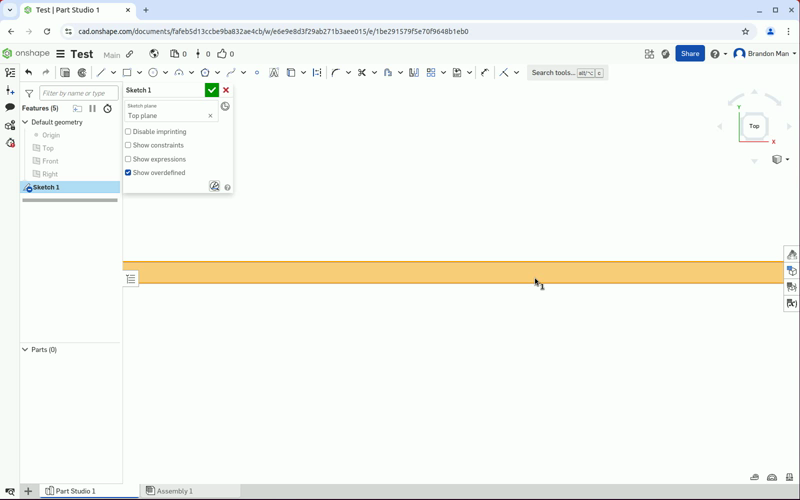
scroll(-6)
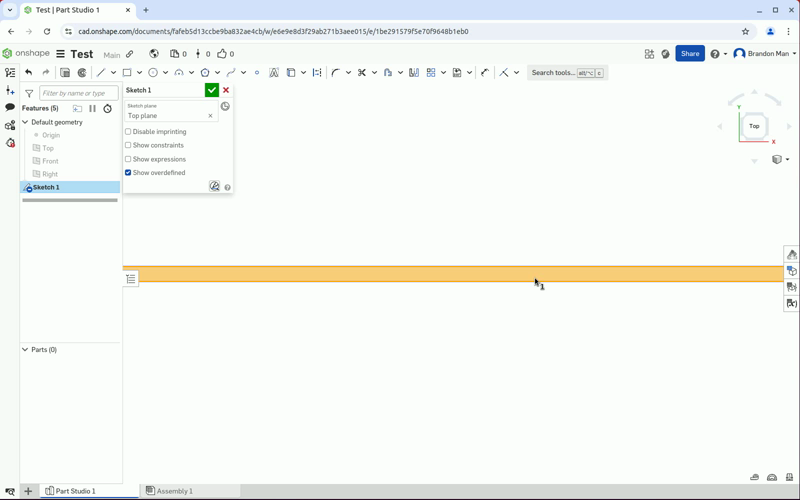
scroll(-6)
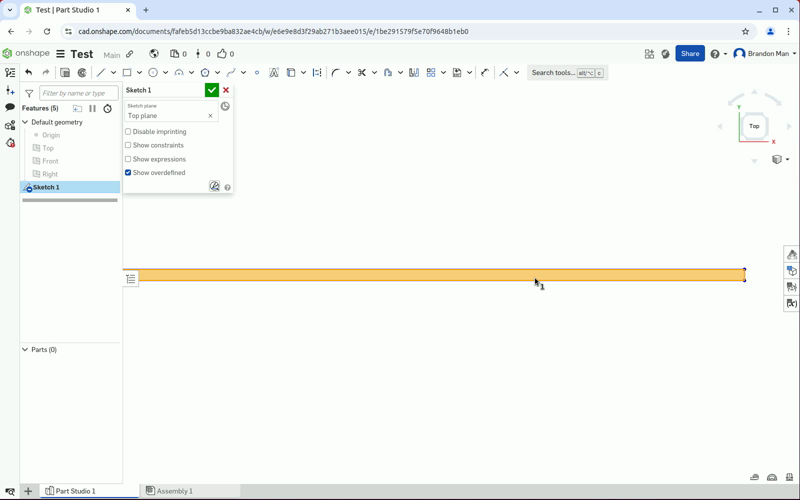
scroll(-6)
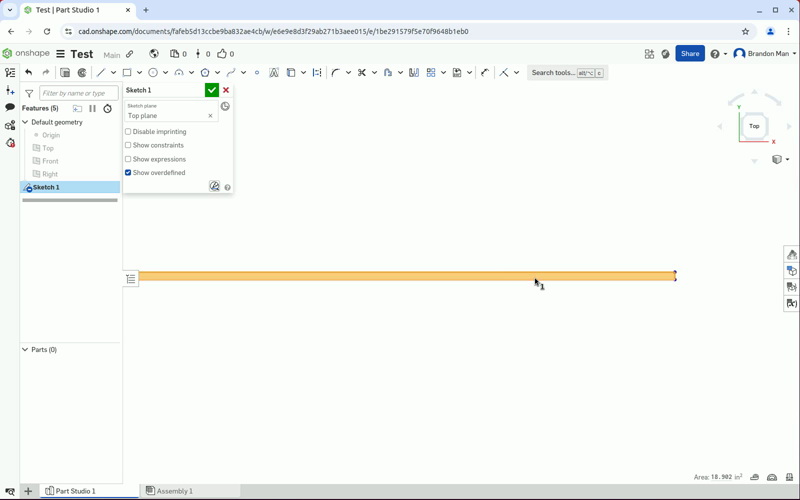
scroll(-6)
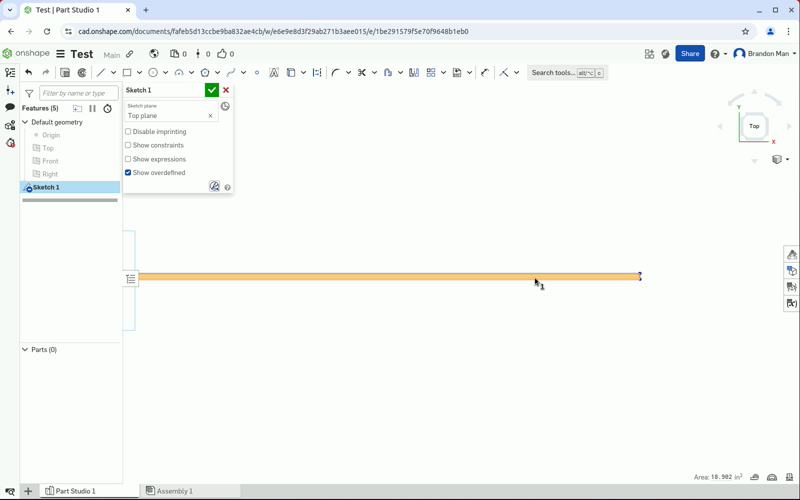
scroll(-6)
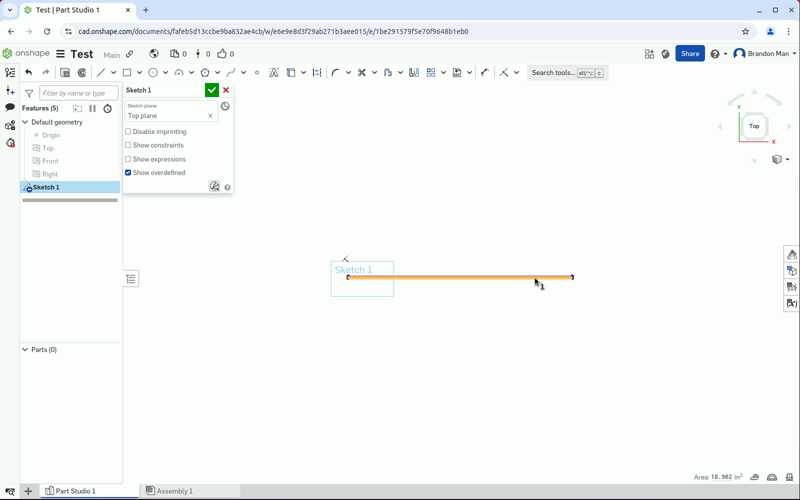
mouse_move(73, 352)
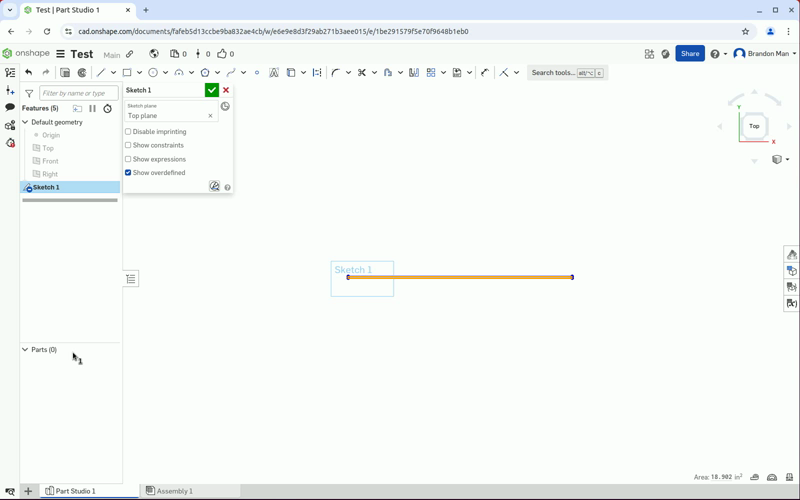
key(shift+y)
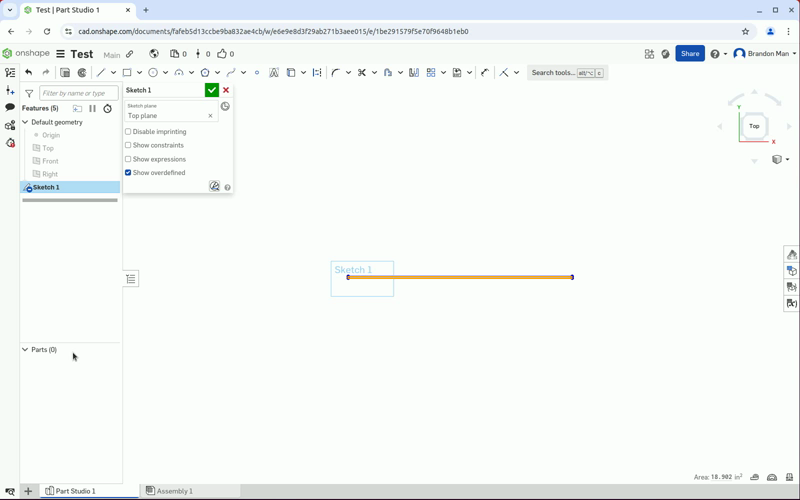
key(shift+e)
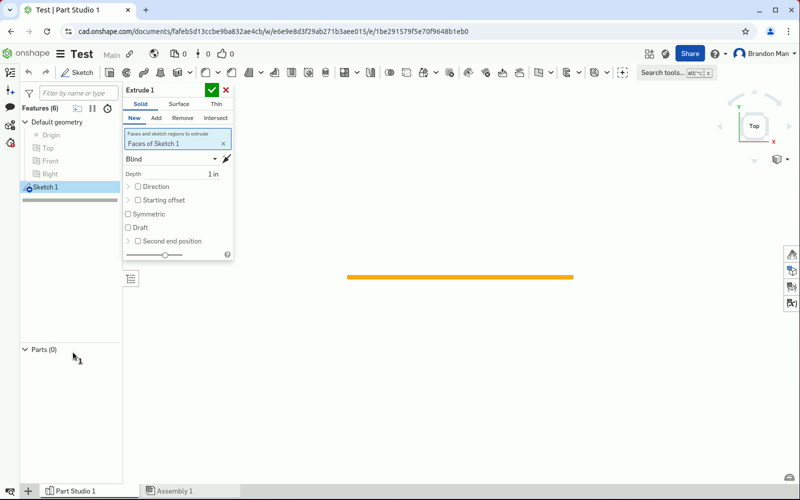
mouse_move(143, 106)
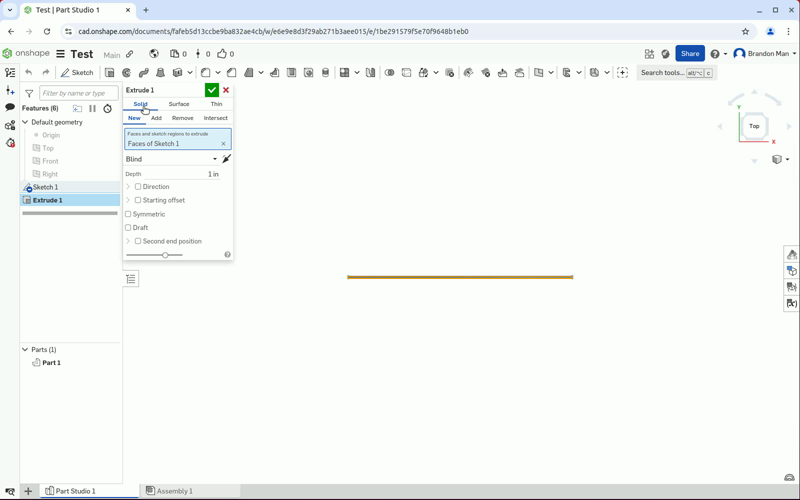
click(143, 106)
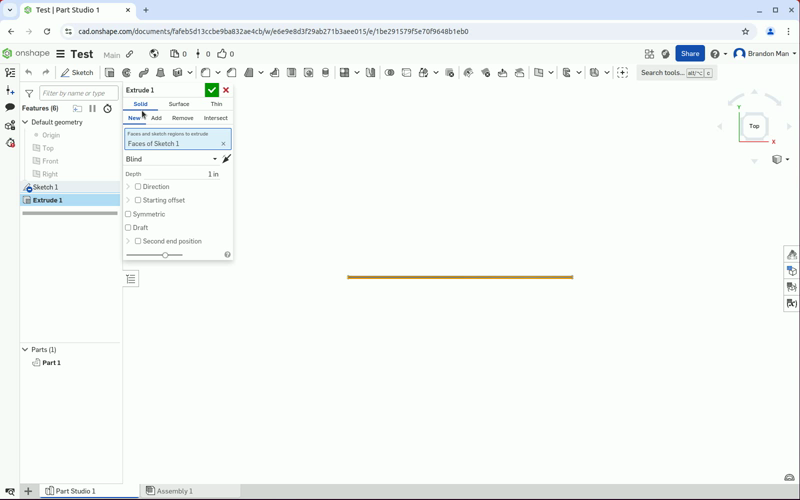
mouse_move(137, 120)
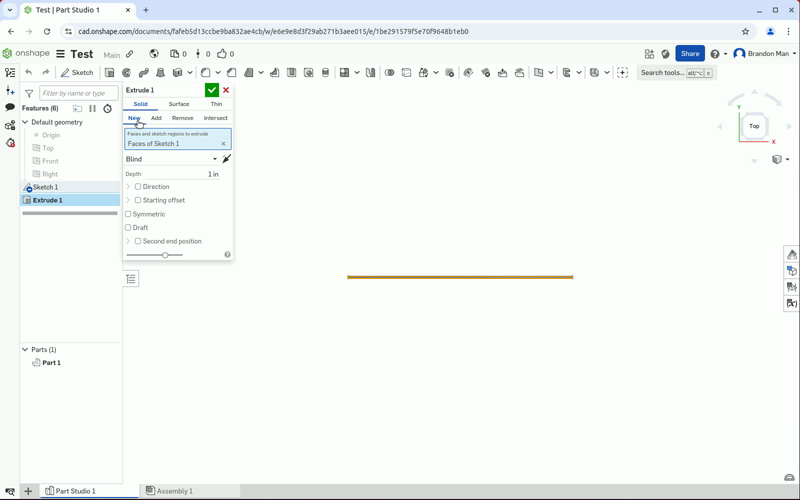
click(137, 120)
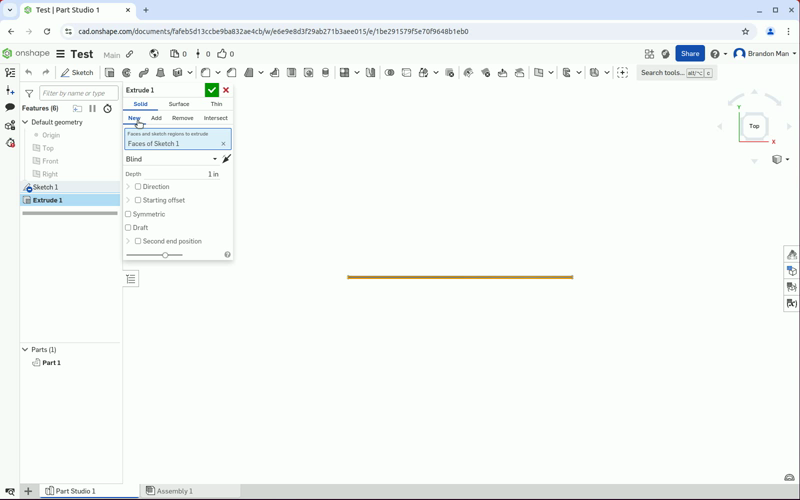
key(tab, 4)
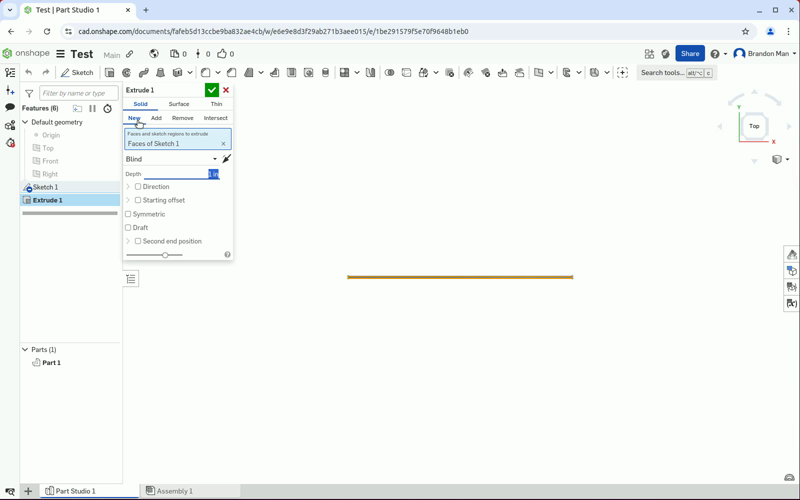
text(0.481)
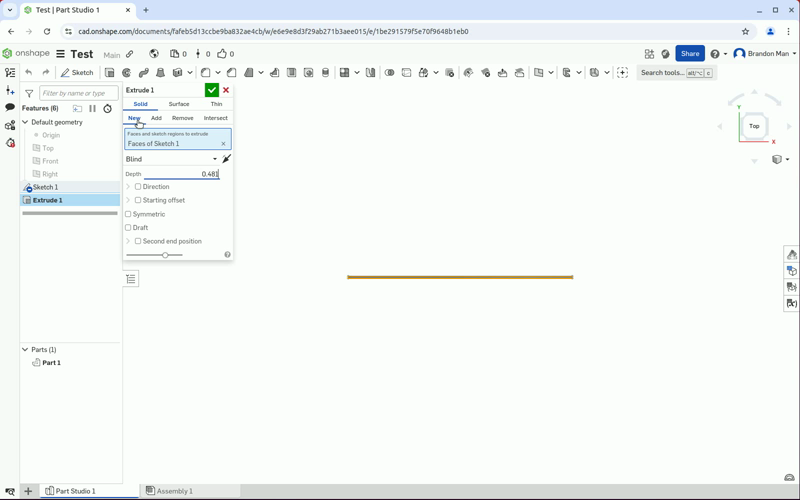
key(enter)
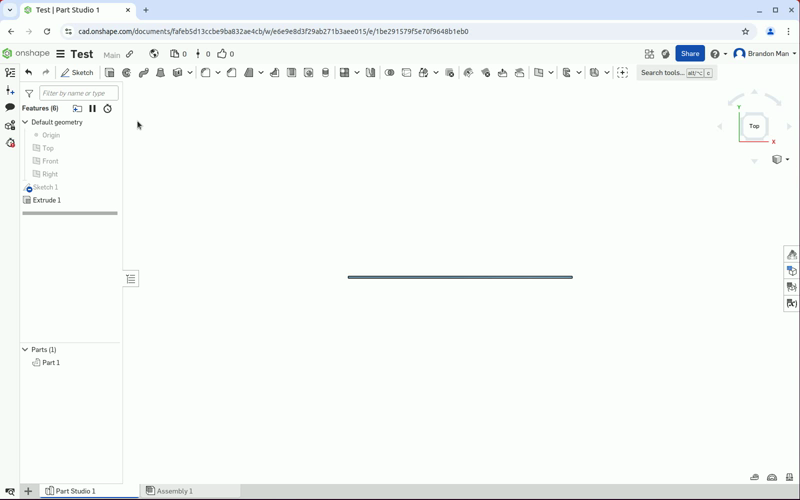
key(shift+h)
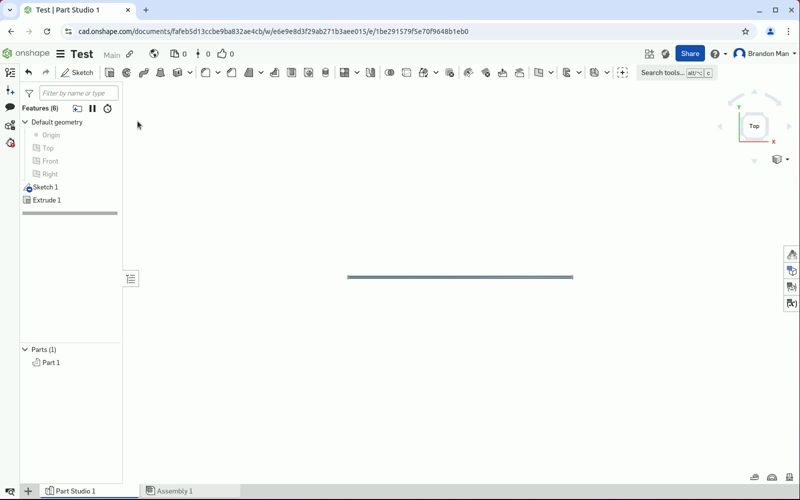
key(shift+h)
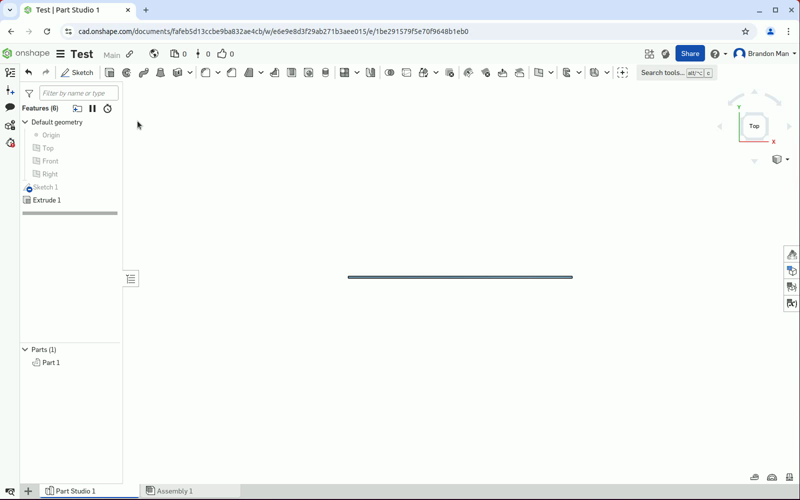
mouse_move(73, 189)
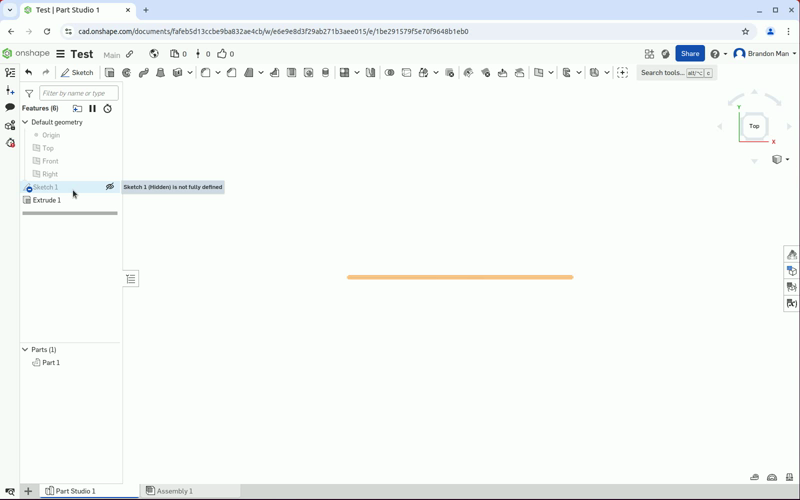
click(73, 189)
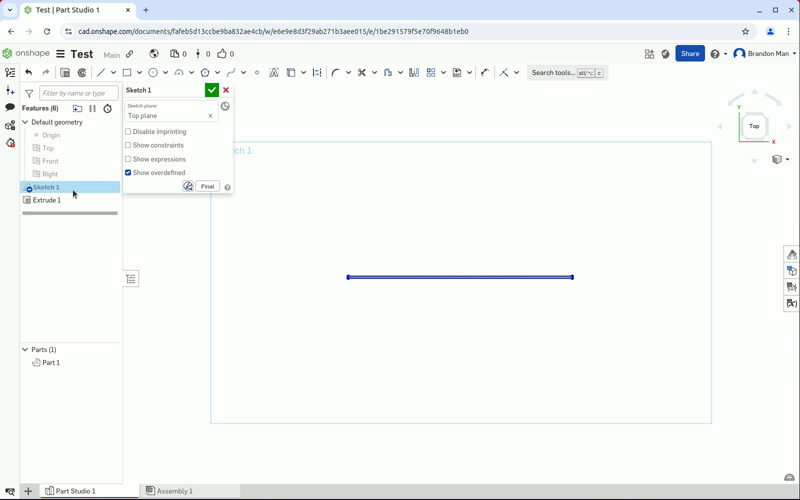
mouse_move(229, 92)
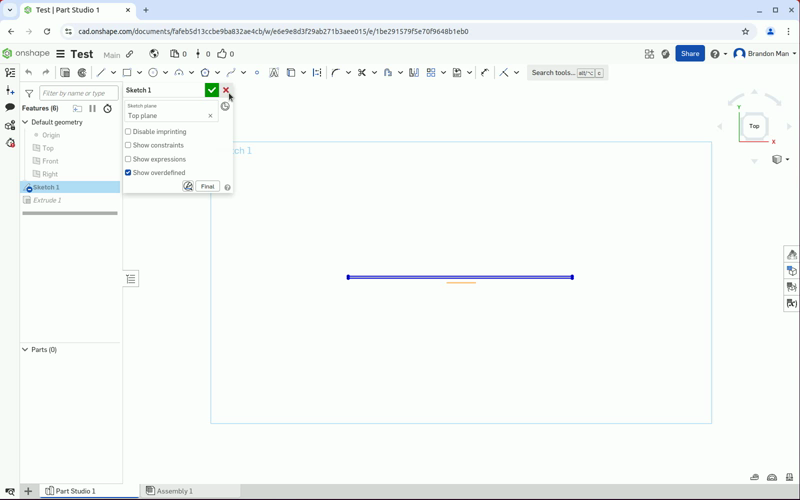
click(229, 92)
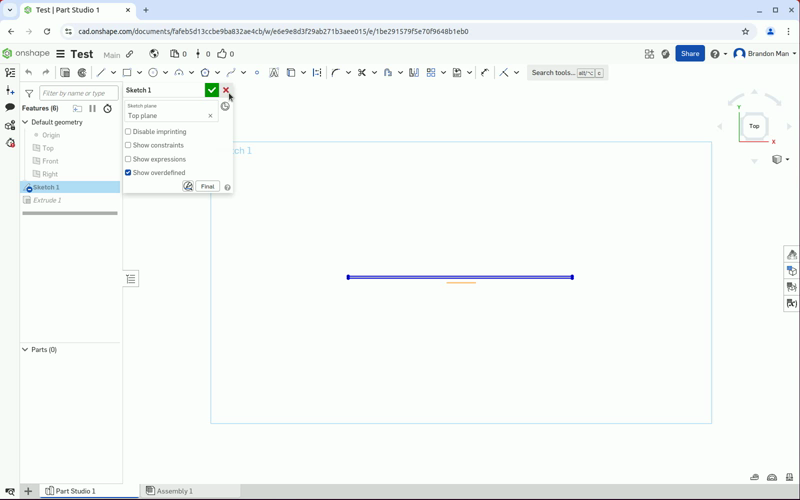
key(shift+s)
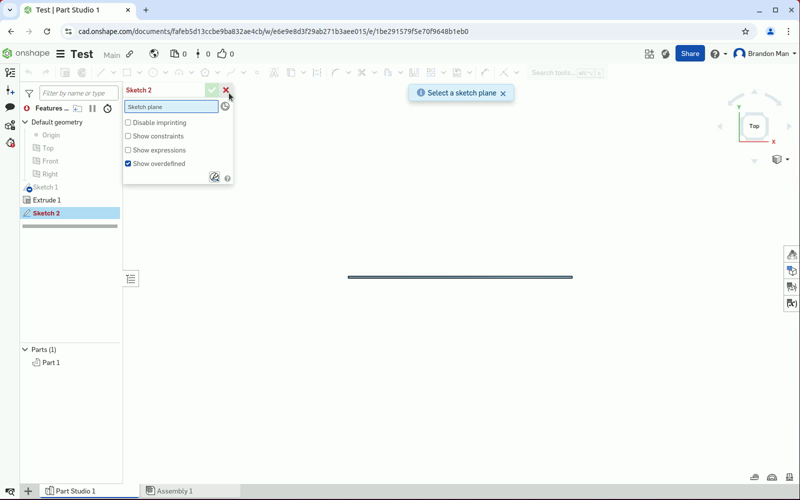
mouse_move(73, 150)
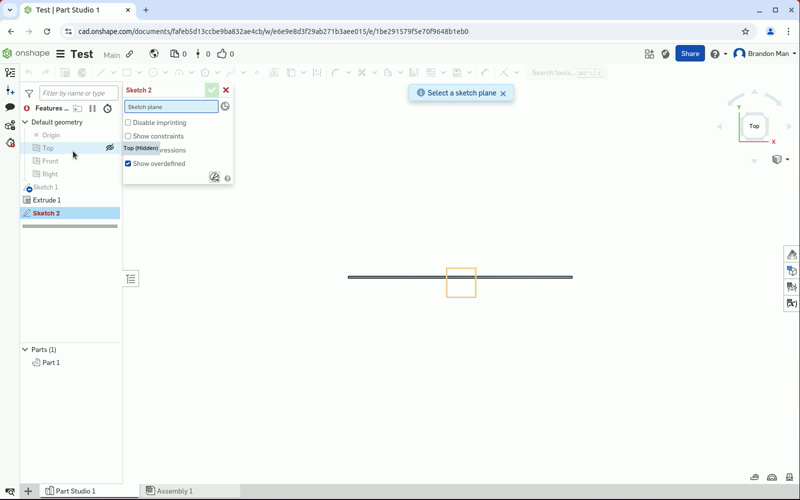
click(73, 150)
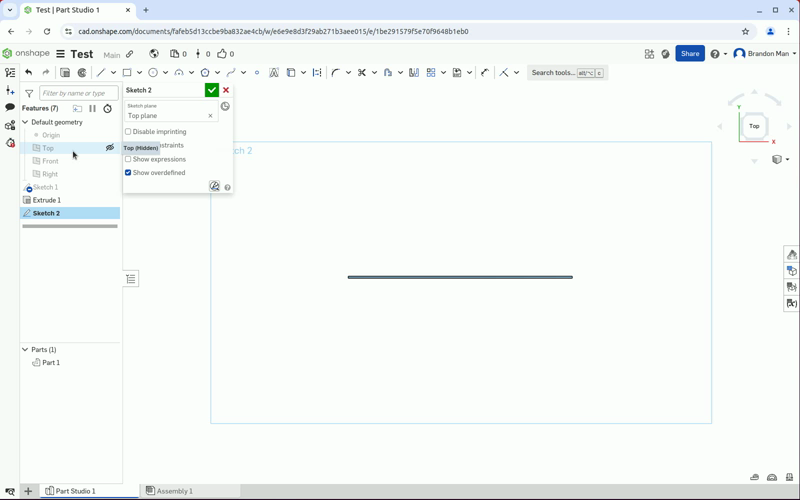
mouse_move(73, 352)
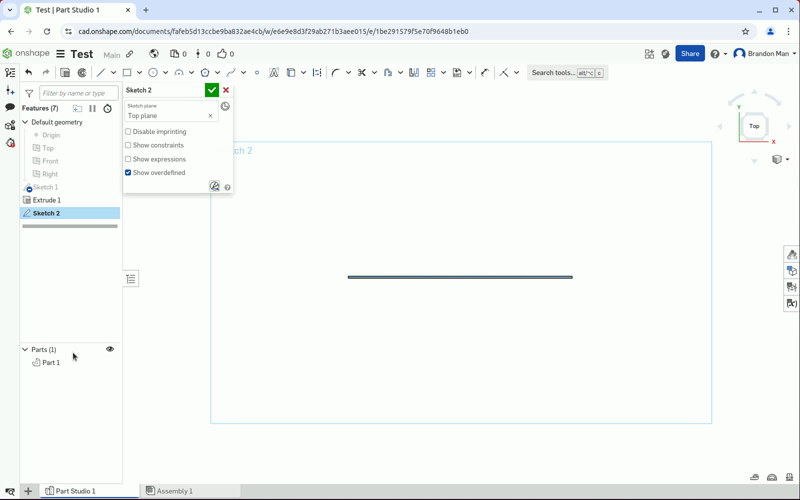
key(y)
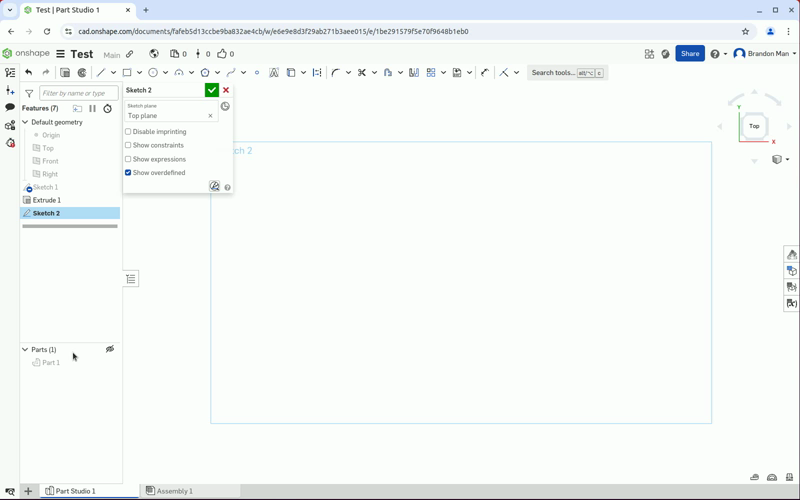
key(l)
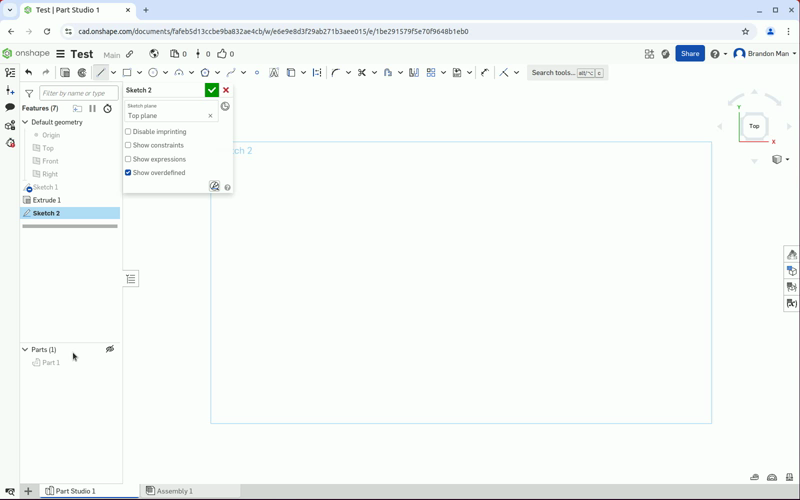
key_down(shift)
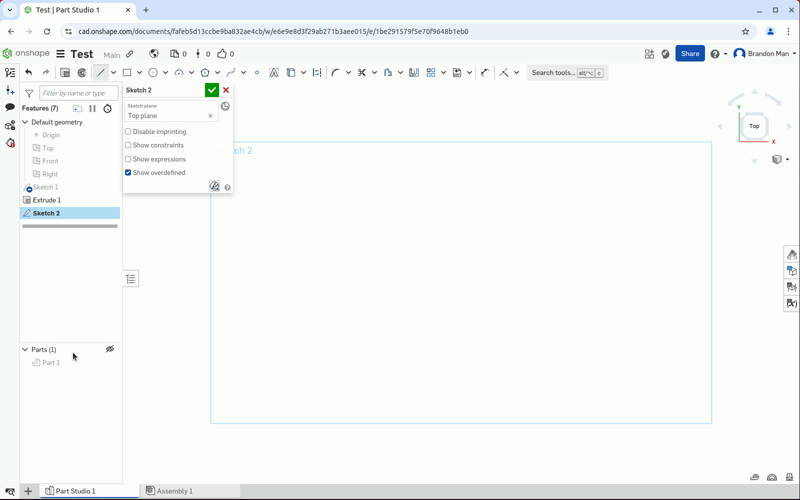
mouse_move(348, 287)
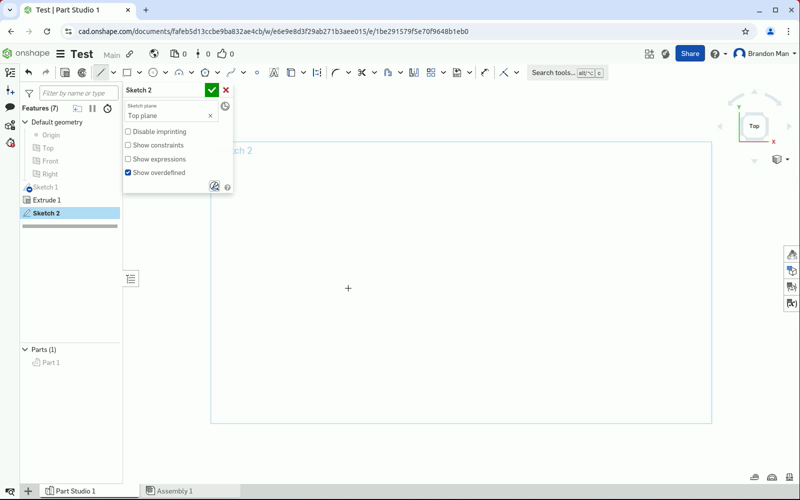
click(348, 287)
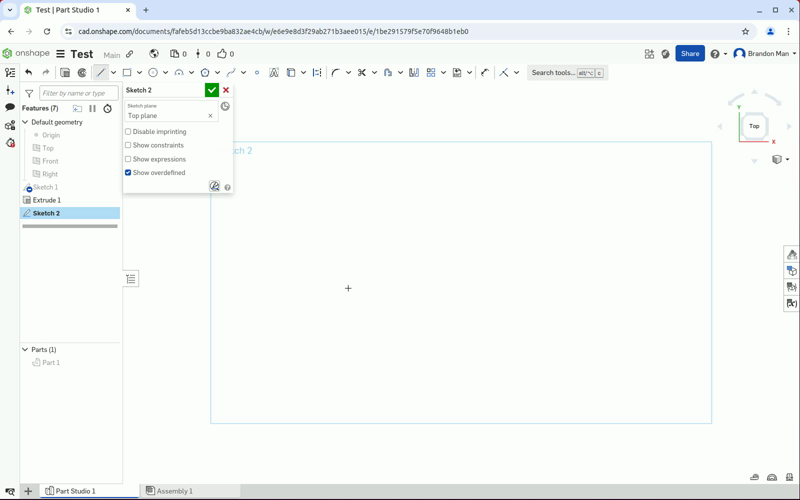
key_up(shift)
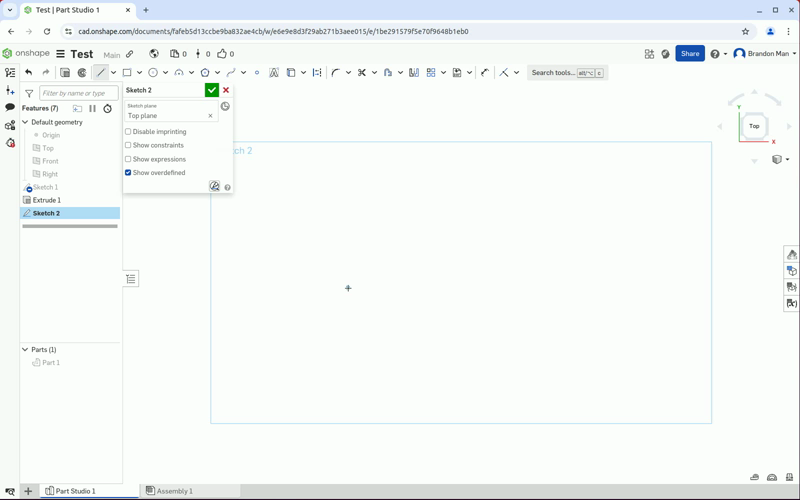
key_down(shift)
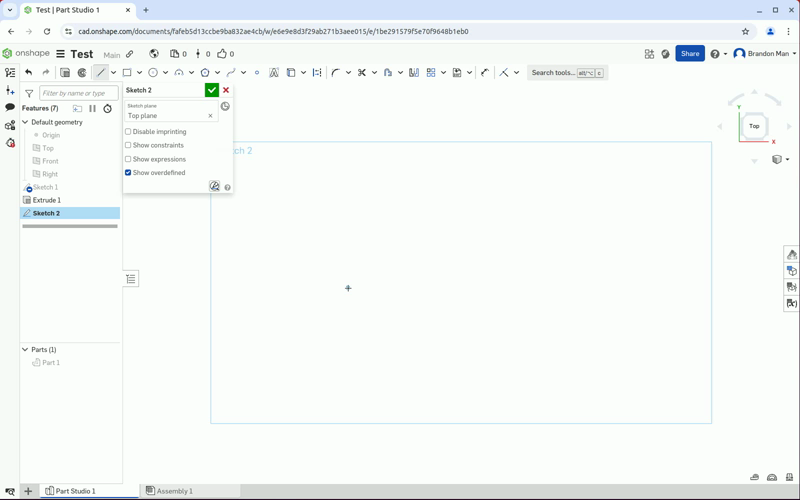
mouse_move(572, 287)
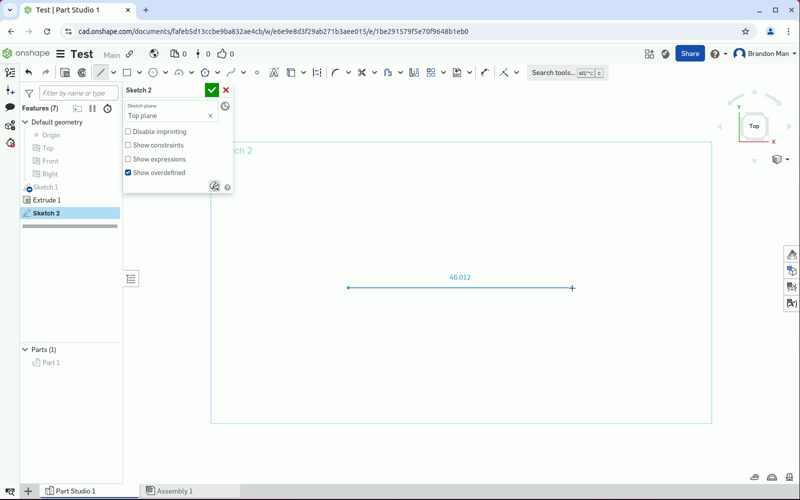
click(572, 287)
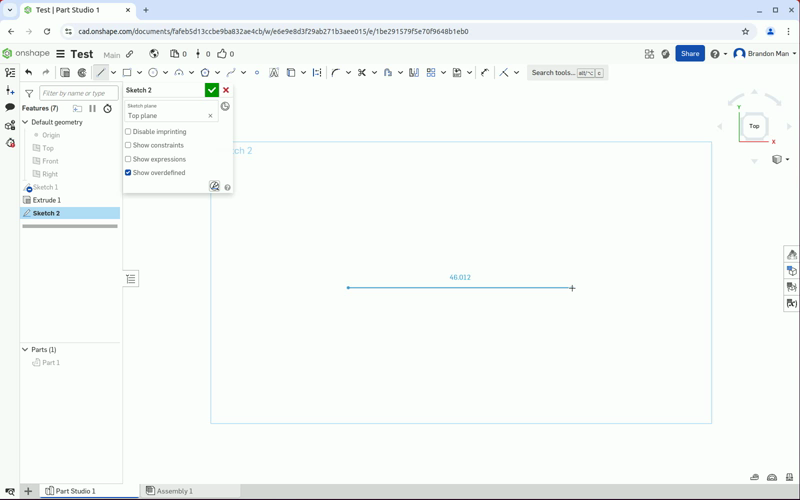
key_up(shift)
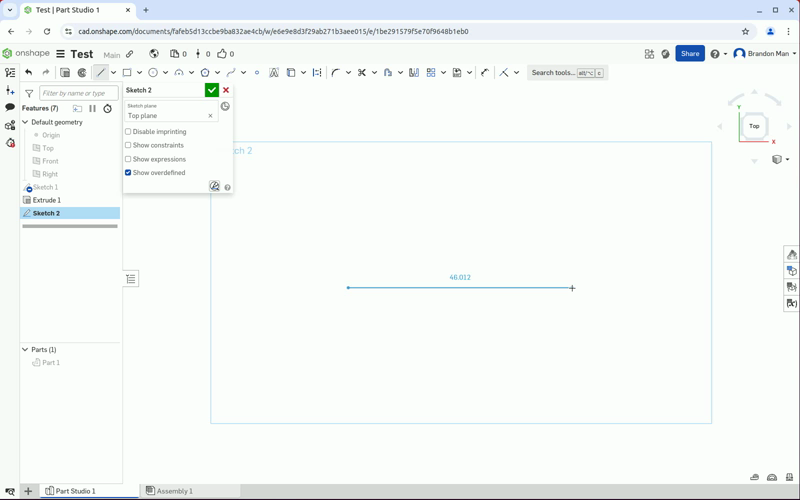
key_down(shift)
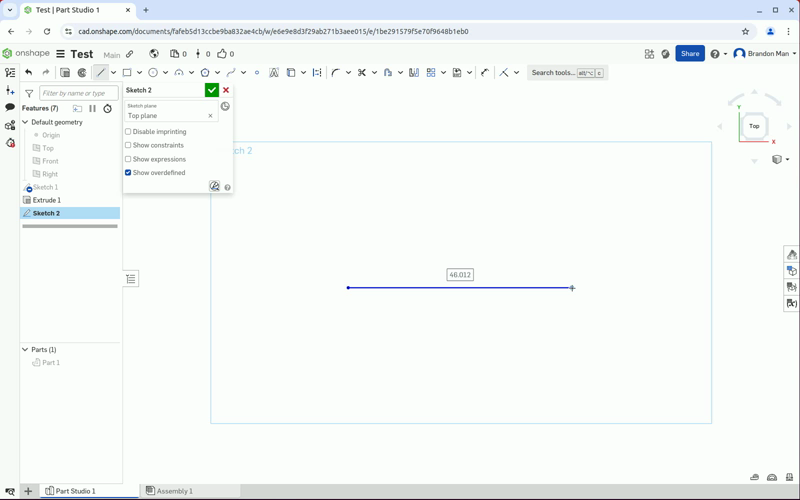
mouse_move(589, 287)
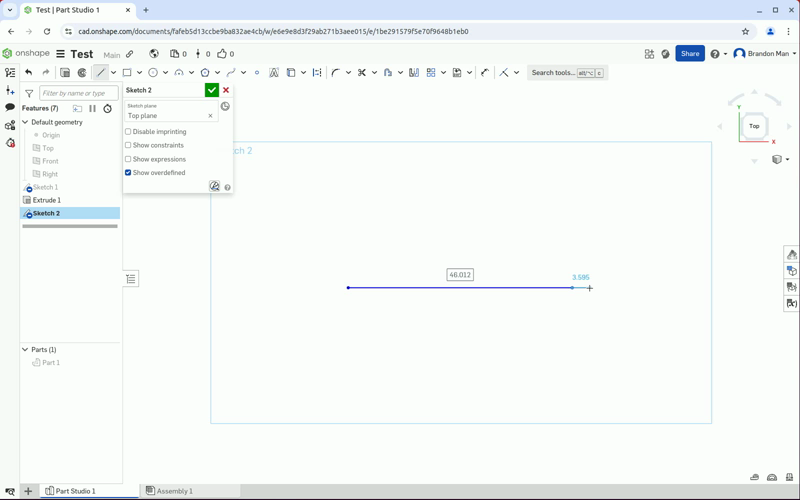
mouse_move(572, 278)
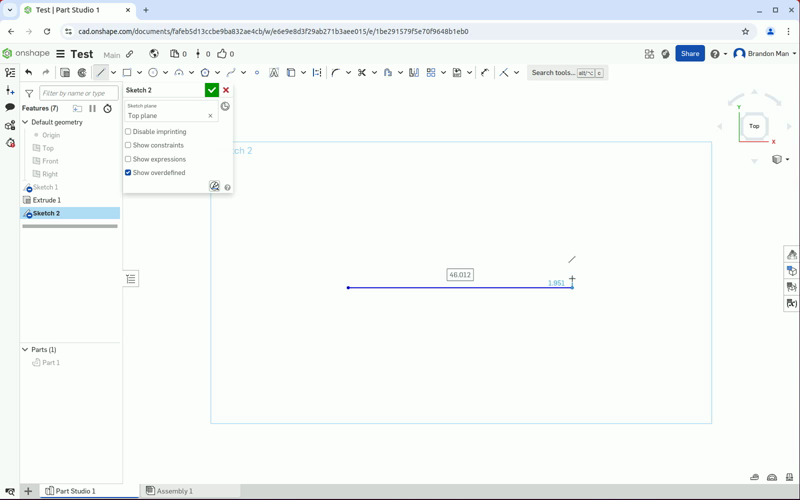
click(572, 278)
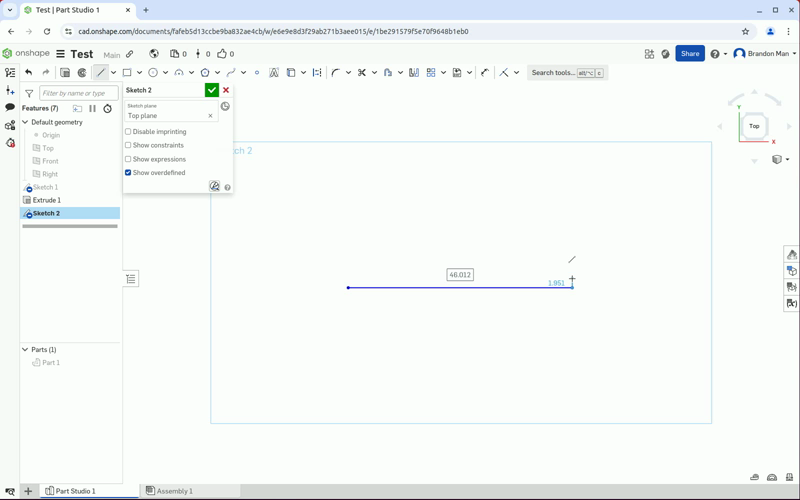
key_up(shift)
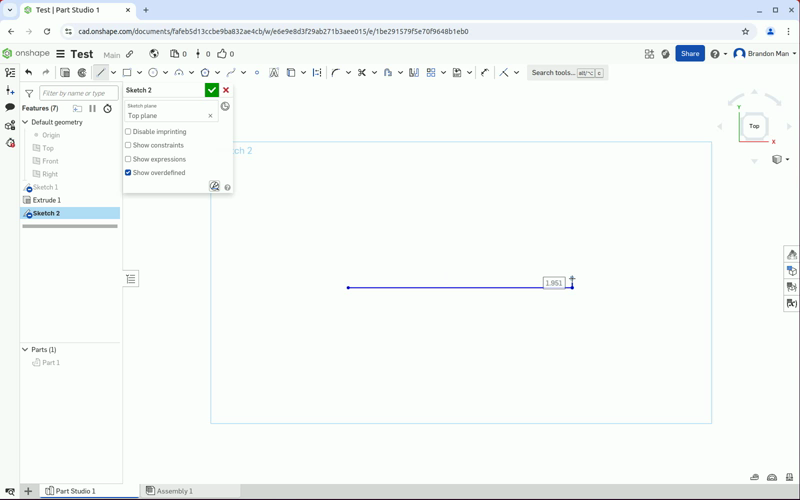
key_down(shift)
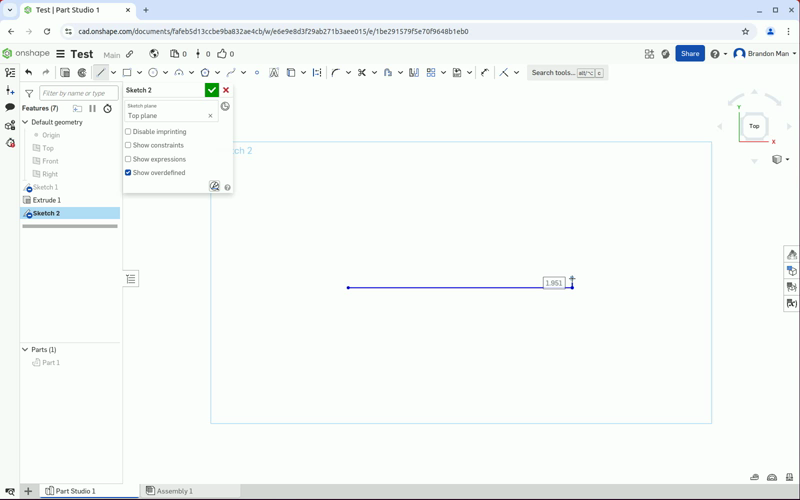
mouse_move(348, 278)
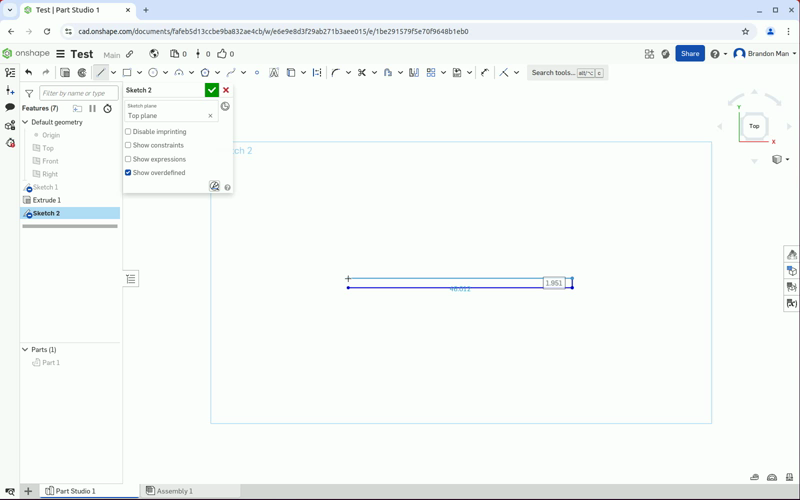
click(348, 278)
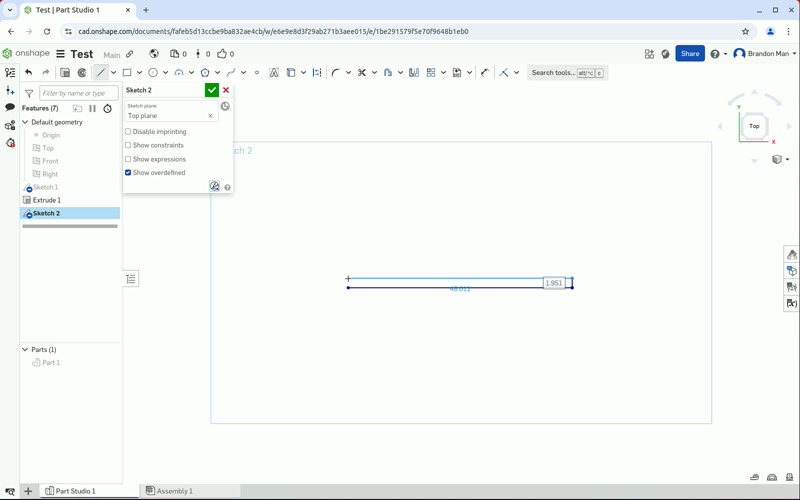
key_up(shift)
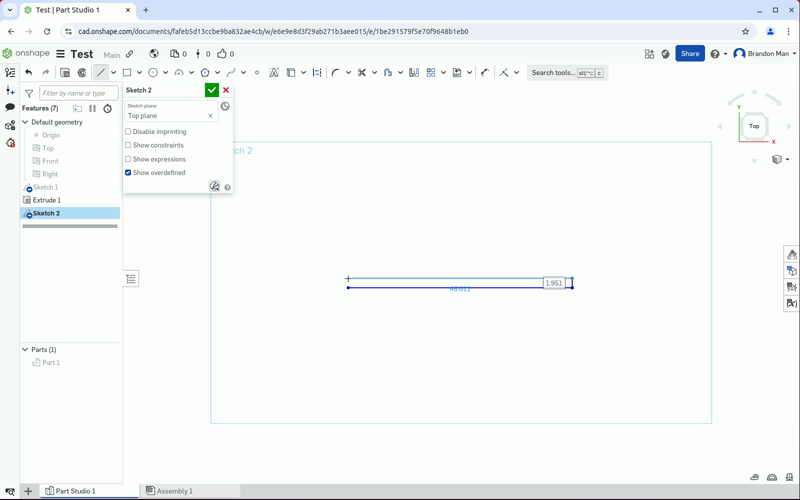
mouse_move(378, 278)
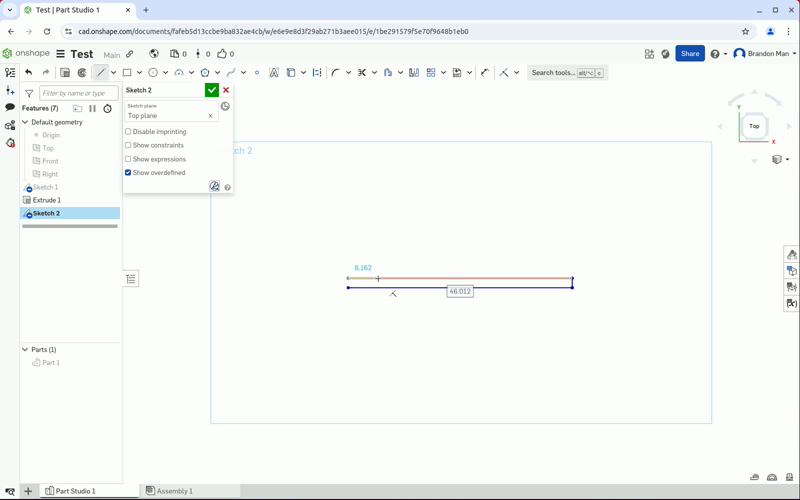
key_down(shift)
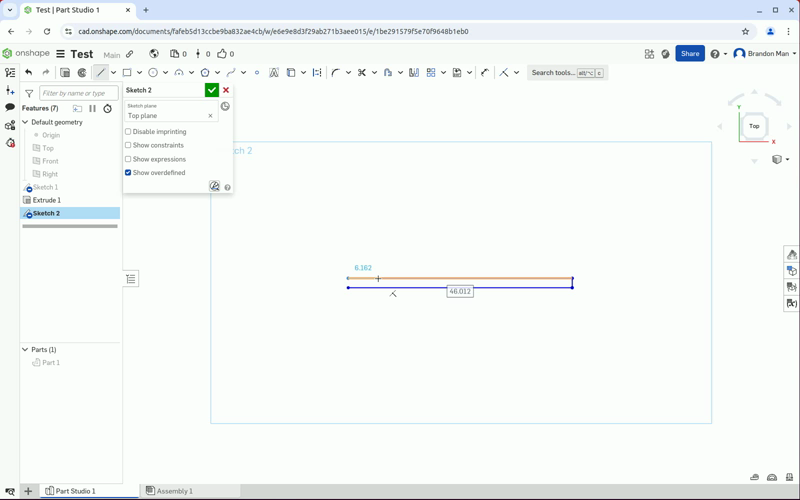
mouse_move(348, 287)
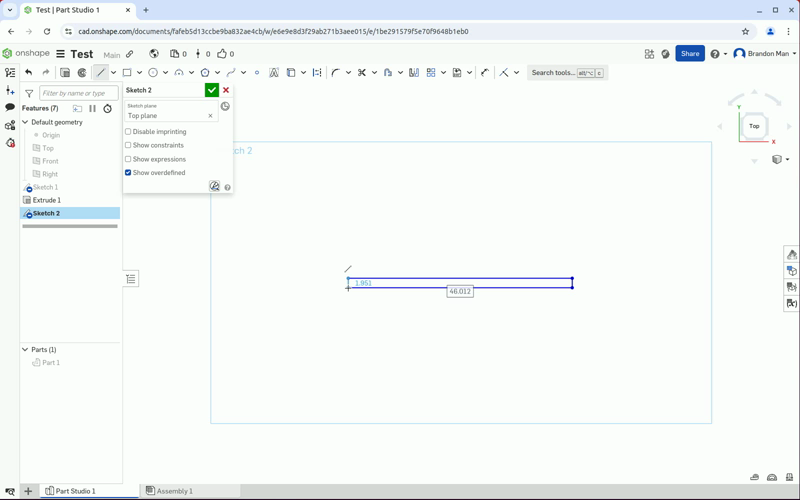
key_up(shift)
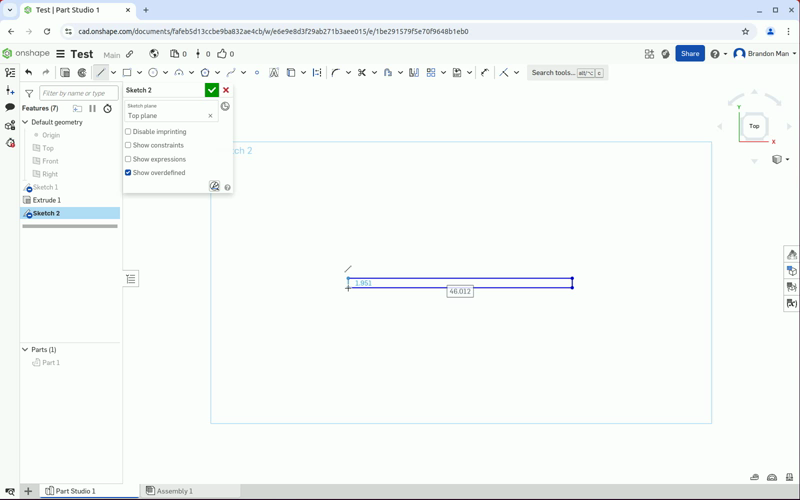
click(348, 287)
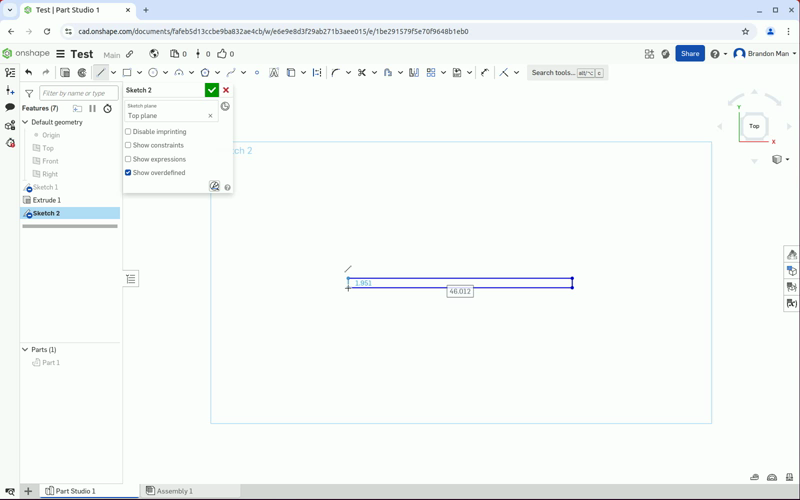
key(esc)
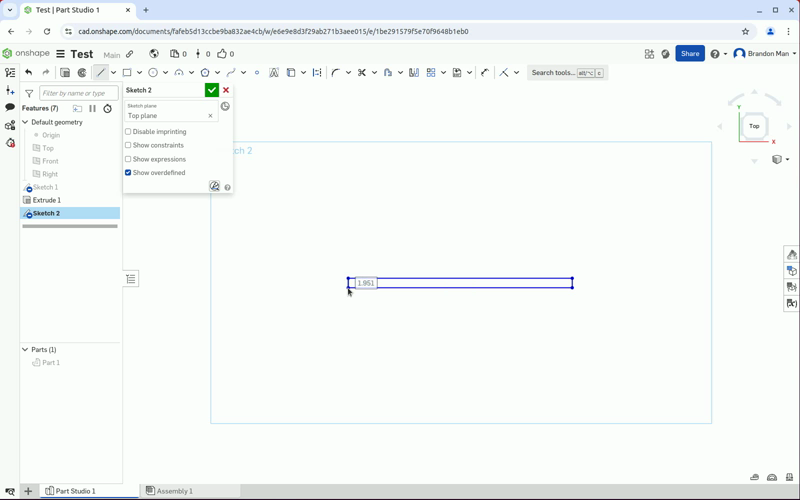
mouse_move(369, 285)
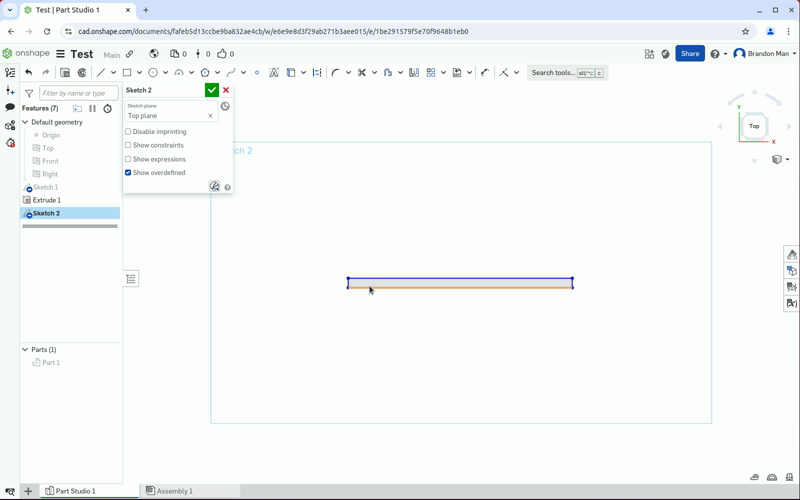
click(369, 285)
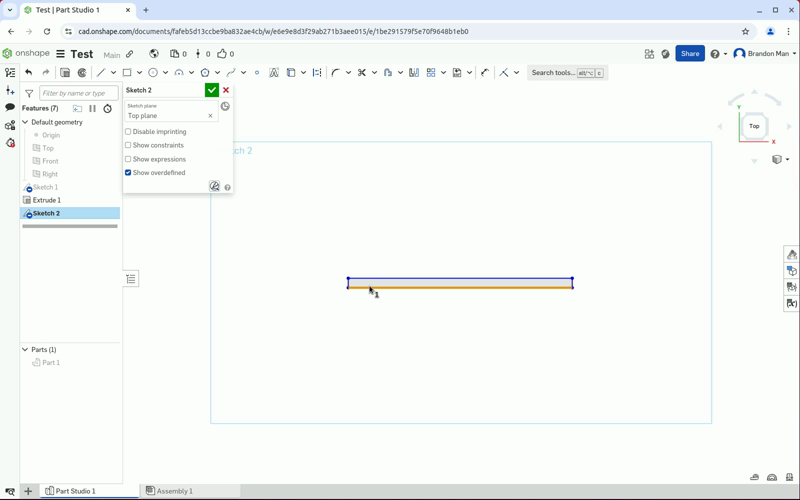
mouse_move(73, 352)
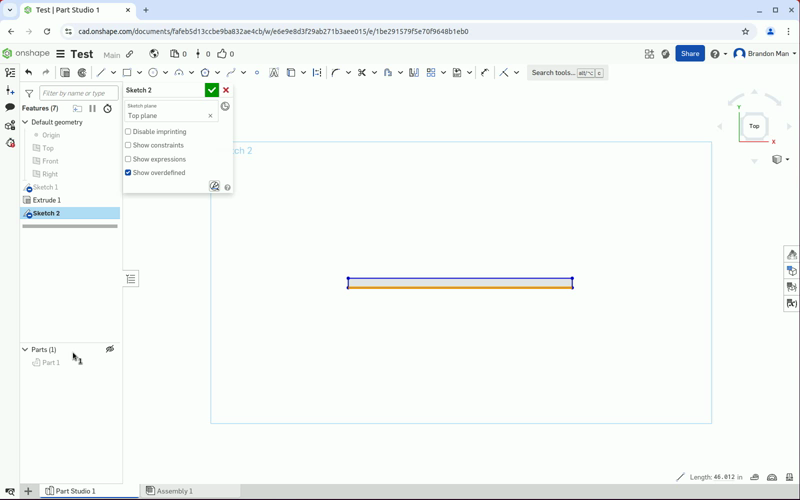
key(shift+y)
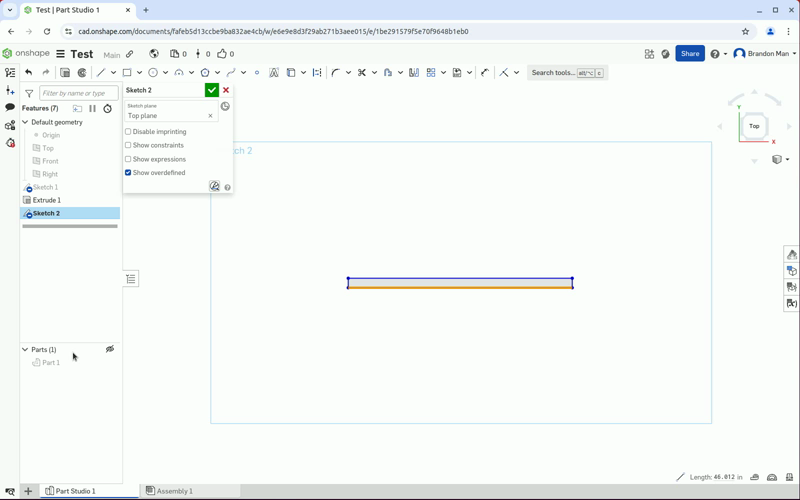
key(shift+e)
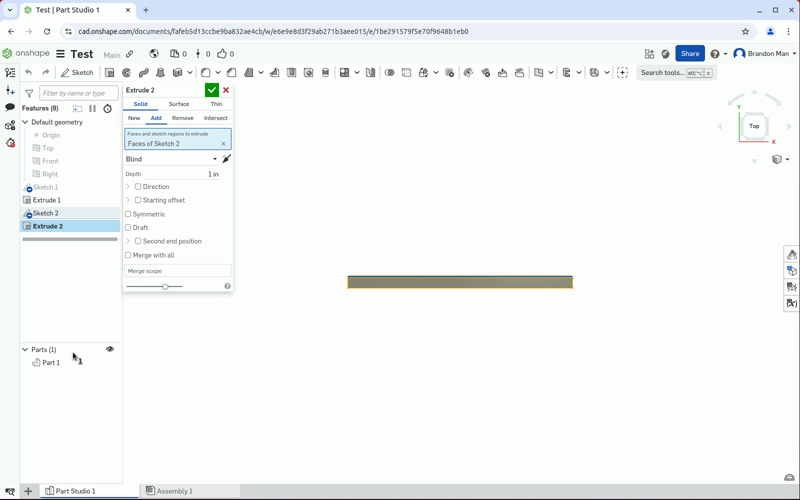
mouse_move(143, 106)
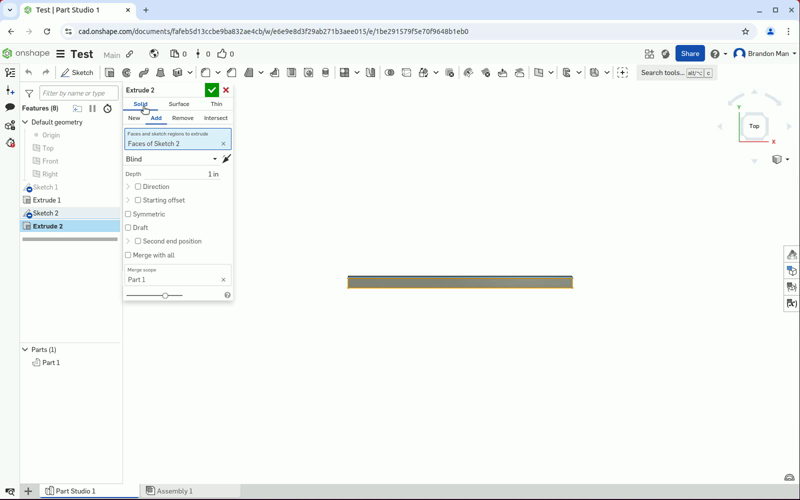
click(143, 106)
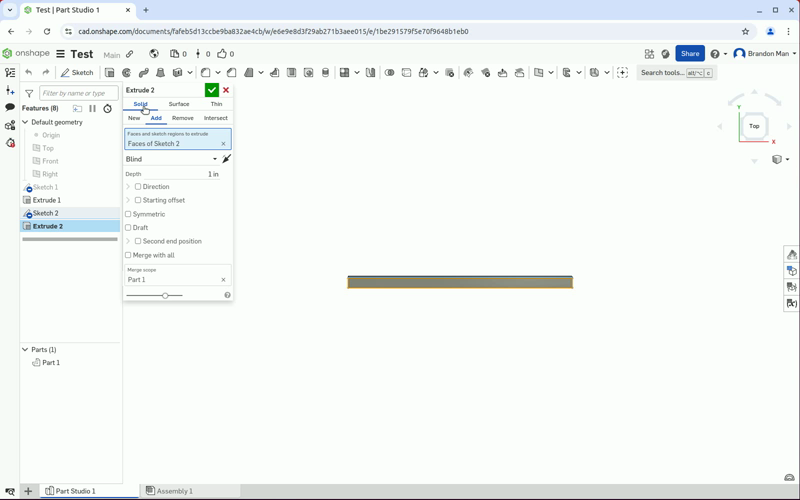
mouse_move(137, 120)
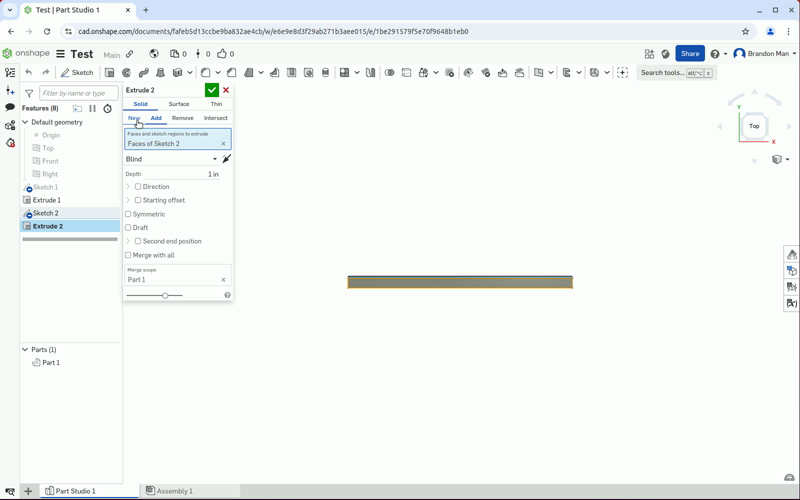
click(137, 120)
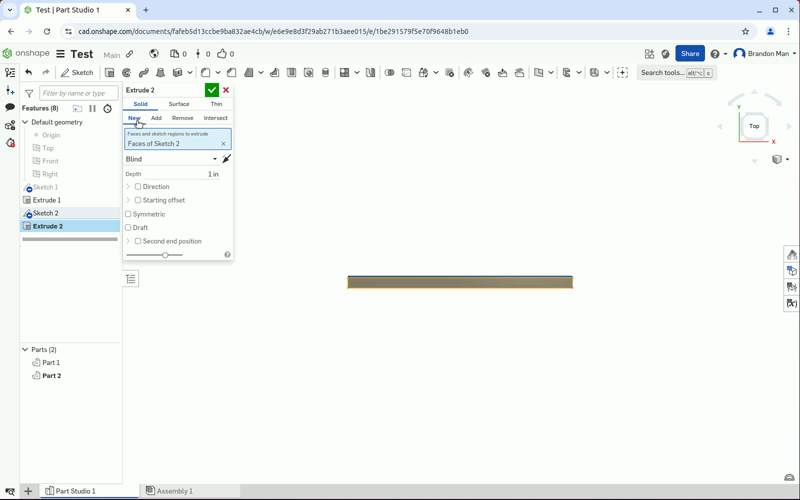
key(tab, 4)
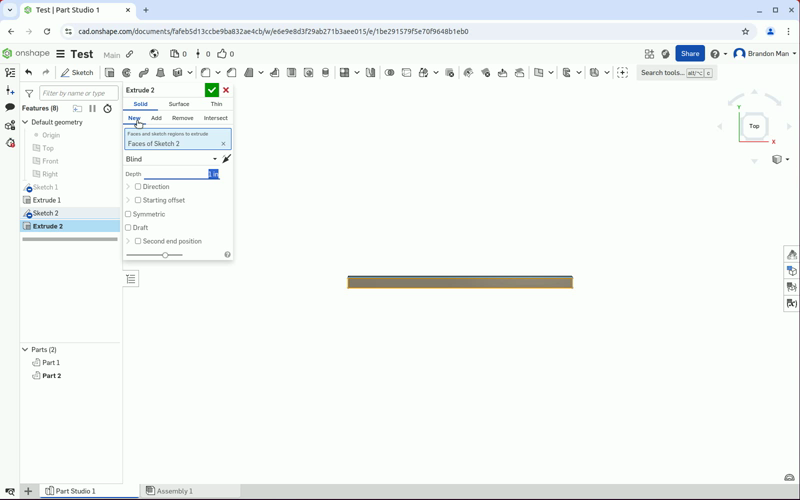
text(0.481)
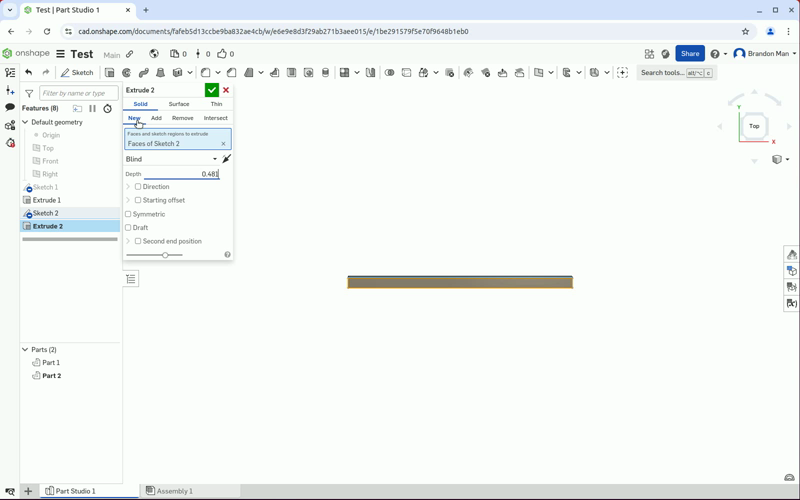
key(enter)
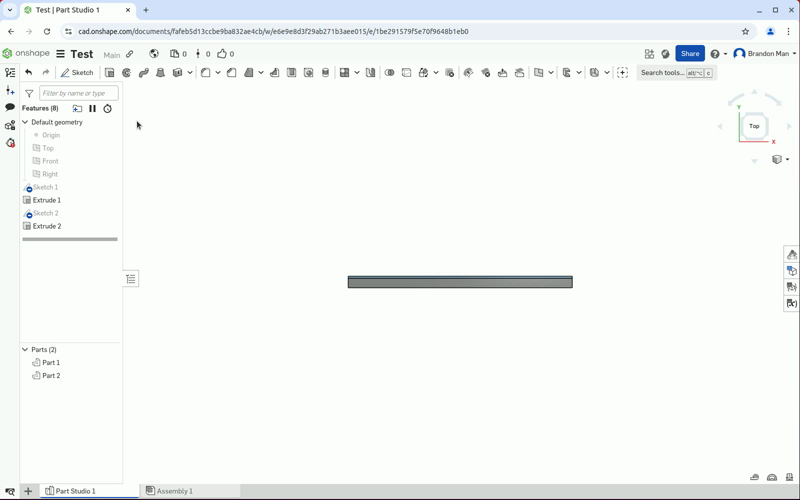
key(shift+h)
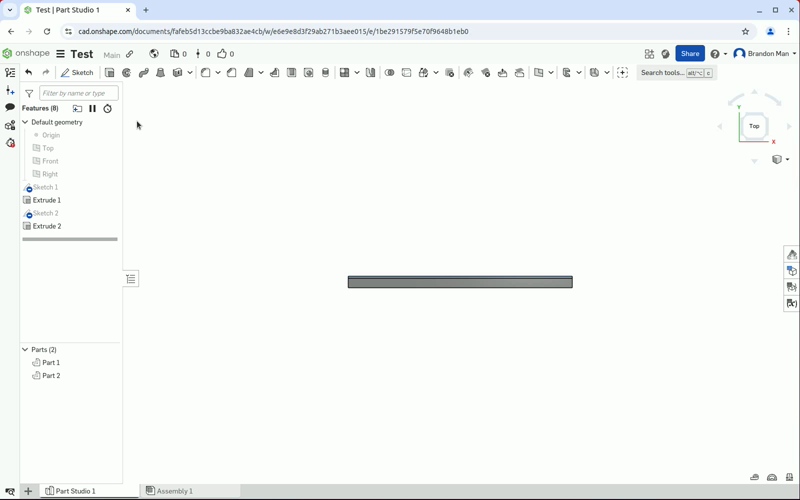
key(shift+h)
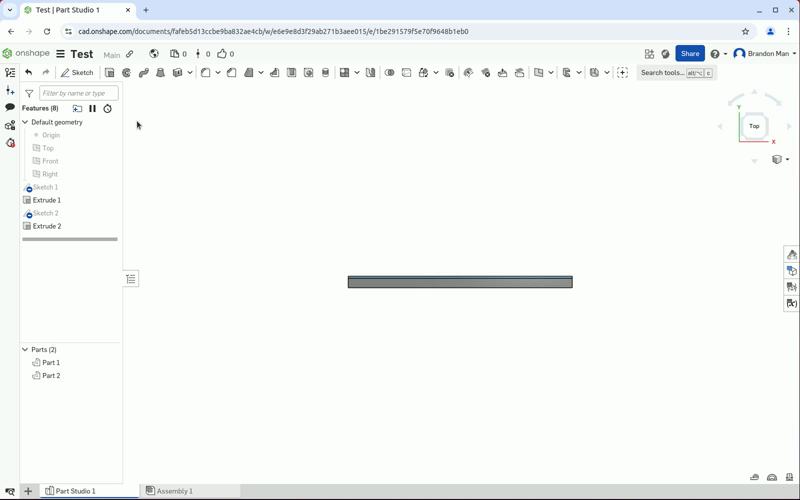
mouse_move(73, 189)
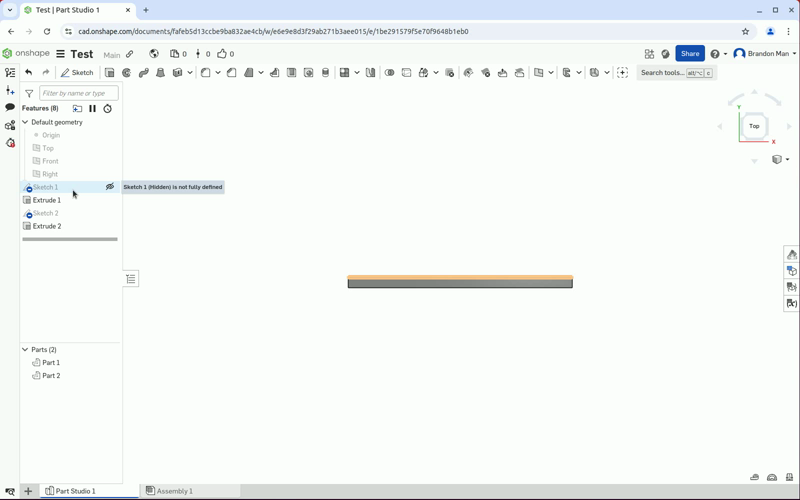
click(73, 189)
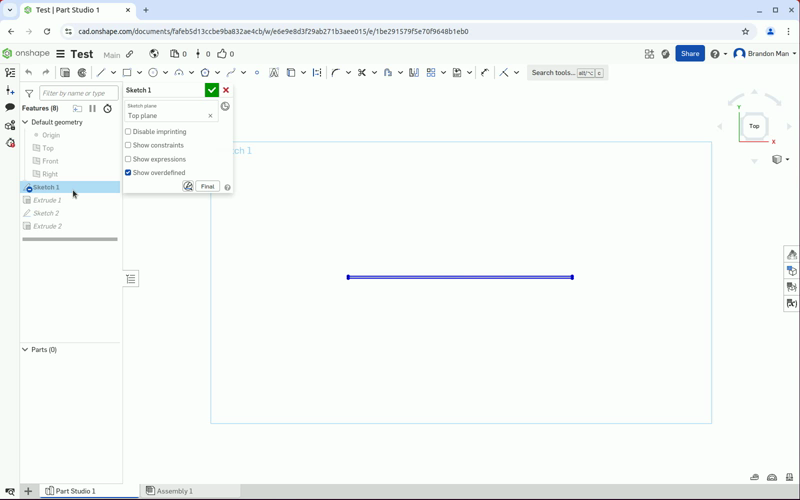
mouse_move(229, 92)
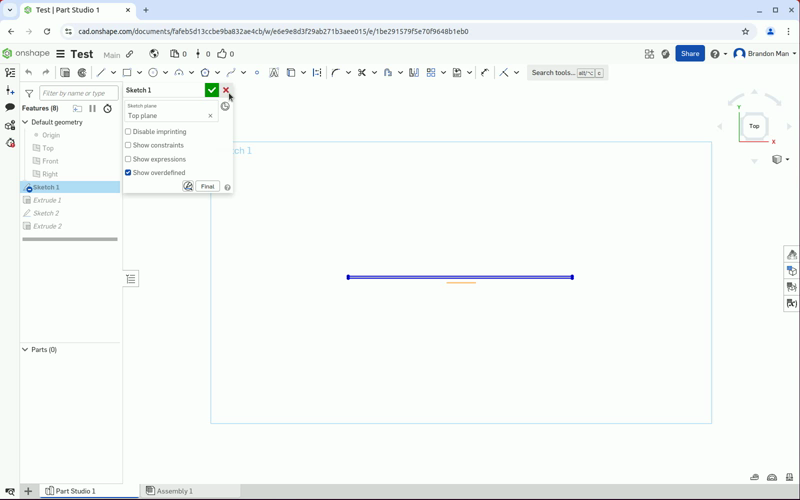
click(229, 92)
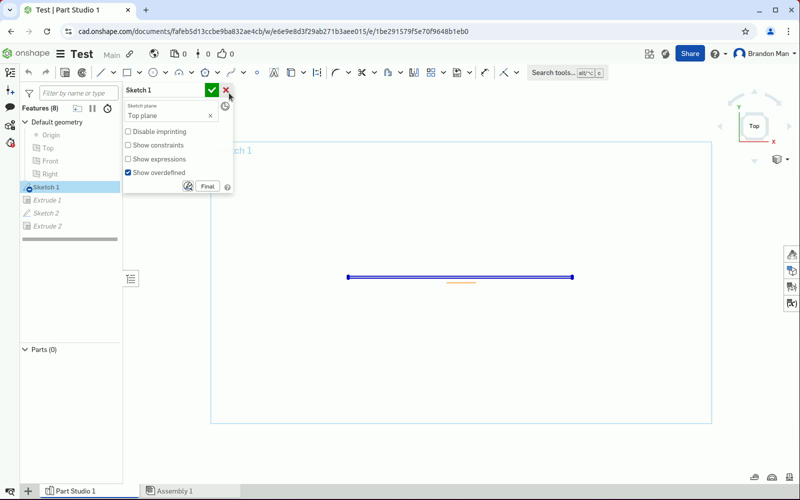
key(shift+s)
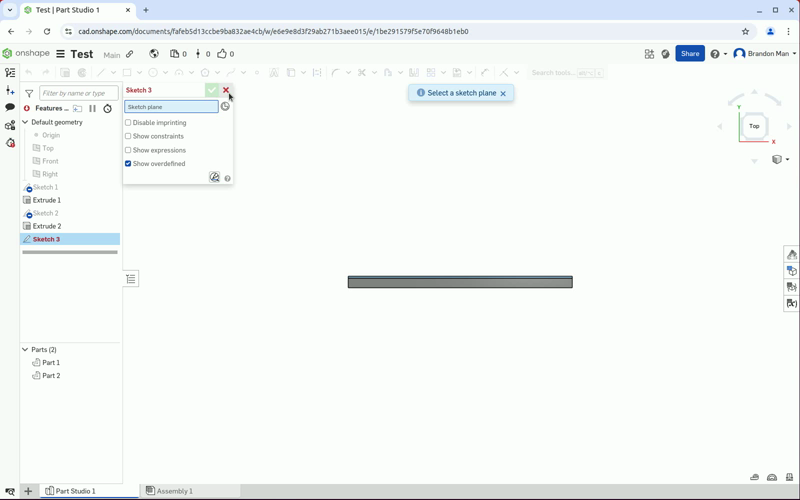
mouse_move(73, 150)
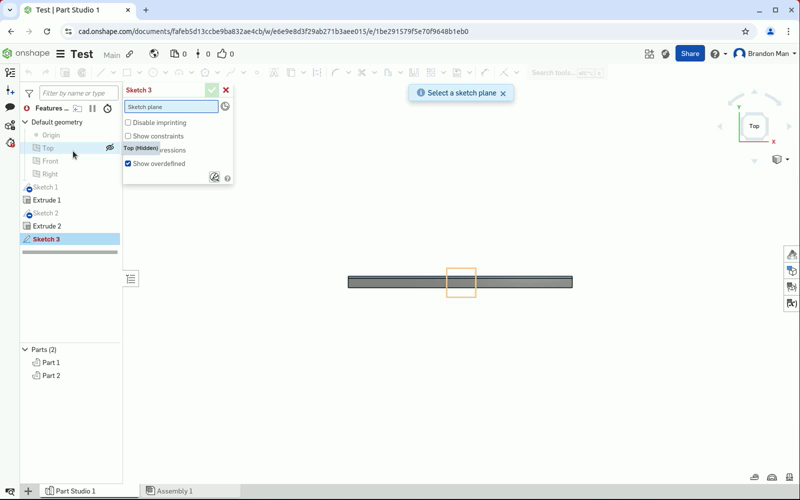
click(73, 150)
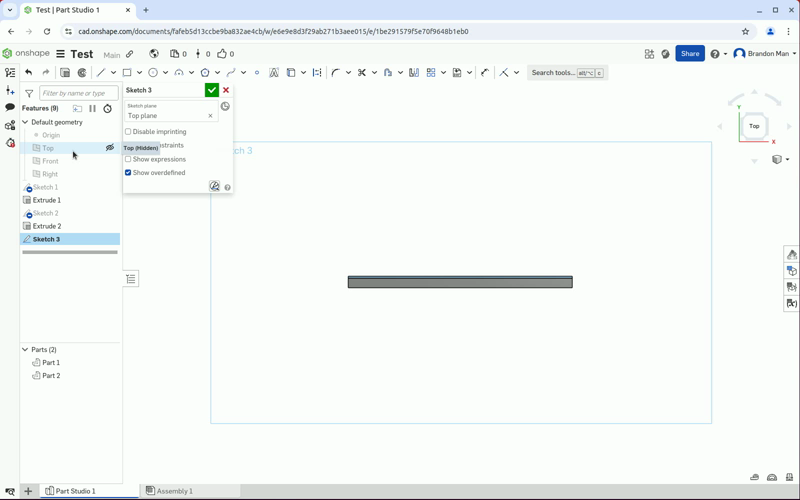
mouse_move(73, 352)
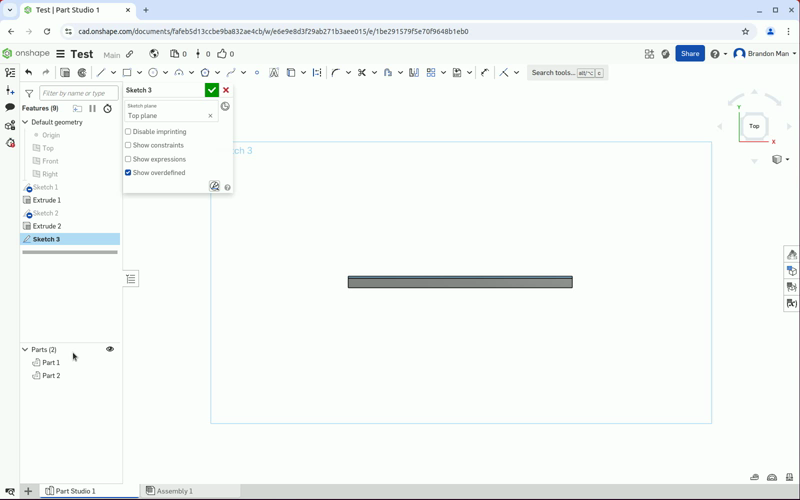
key(y)
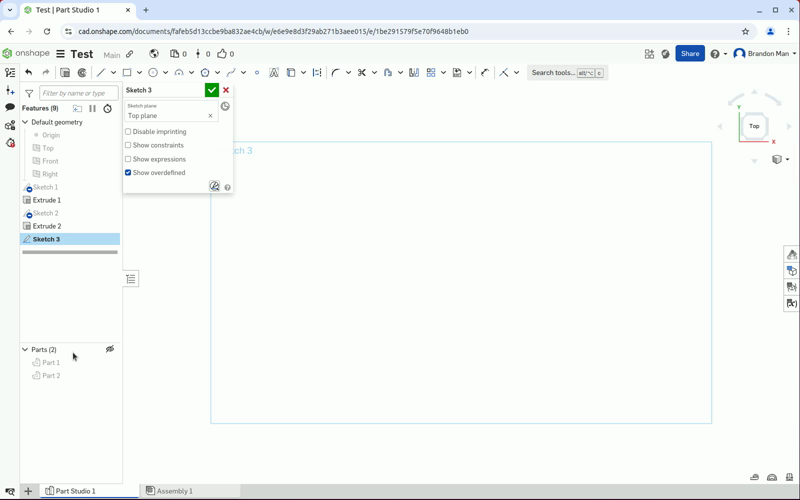
key(l)
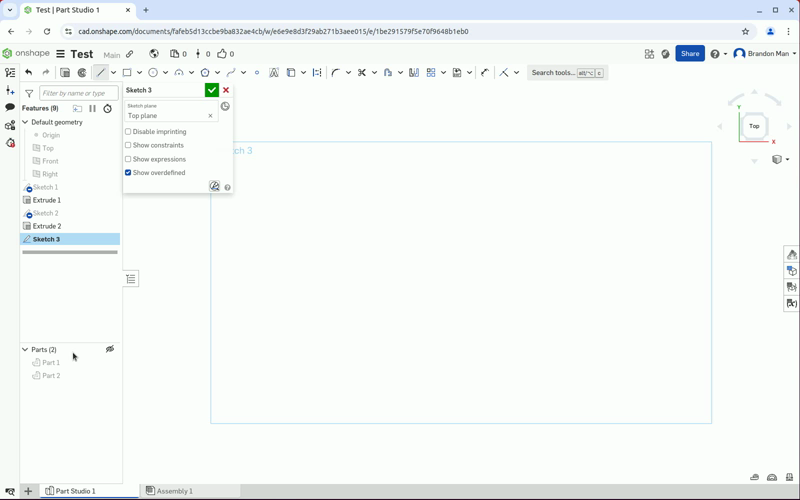
key_down(shift)
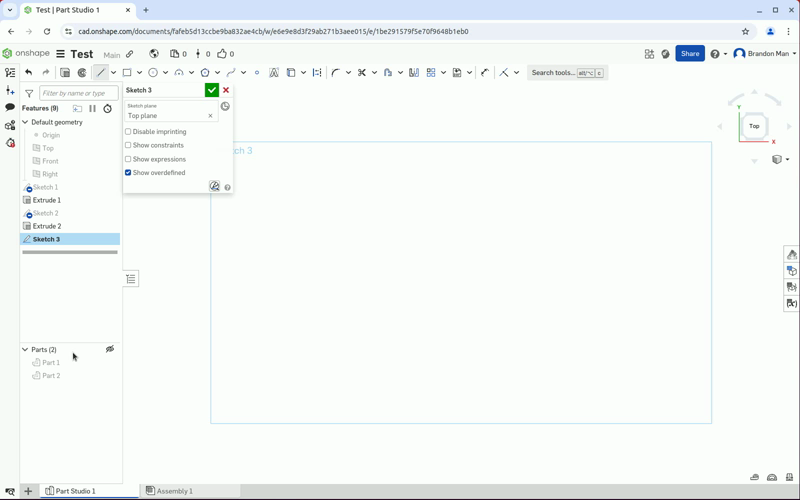
mouse_move(348, 290)
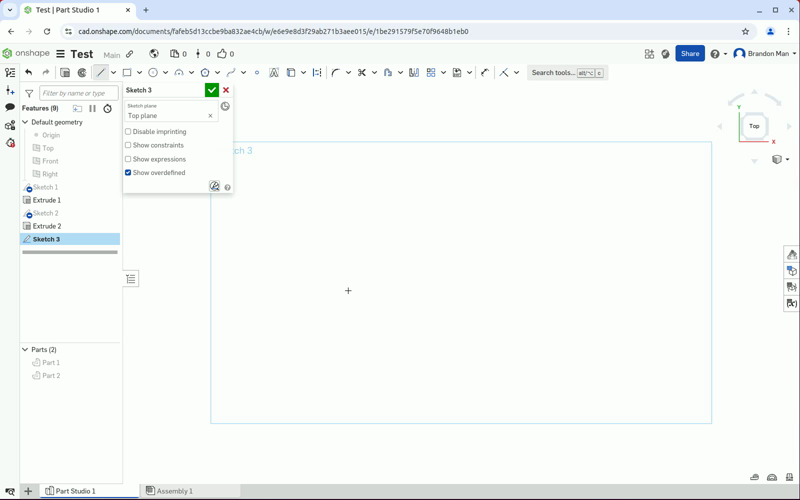
click(348, 290)
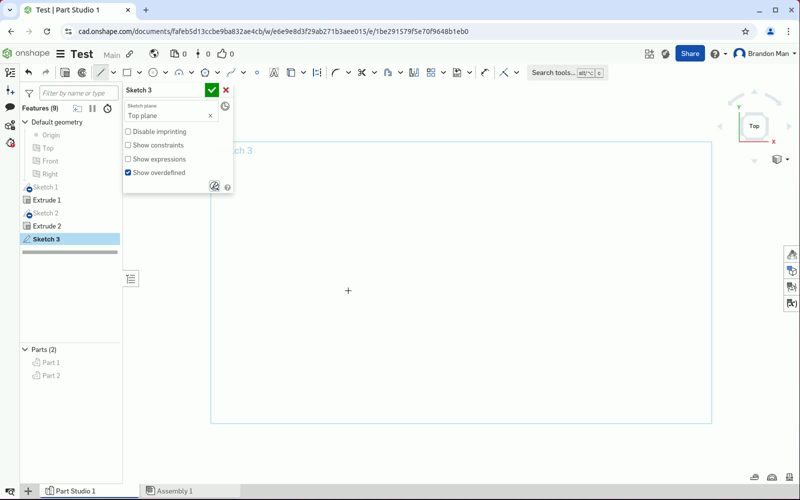
key_up(shift)
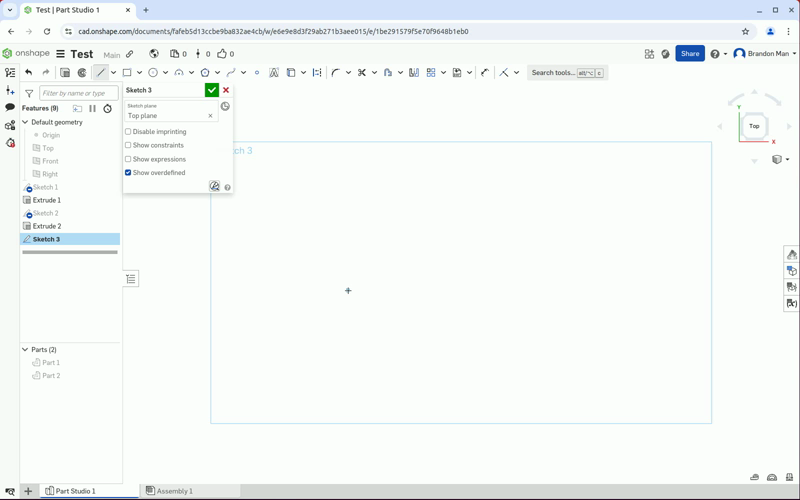
key_down(shift)
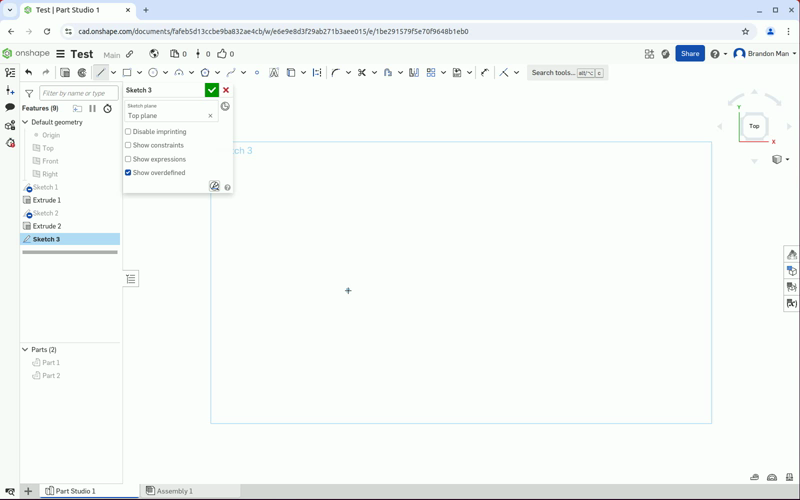
mouse_move(572, 290)
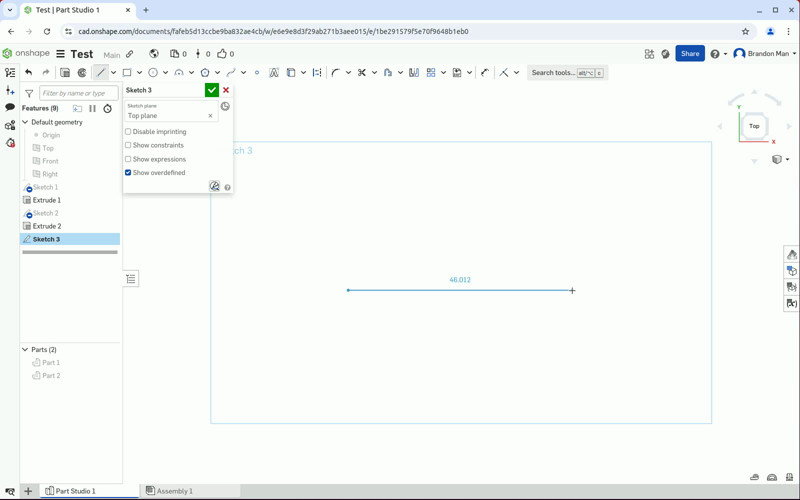
click(572, 290)
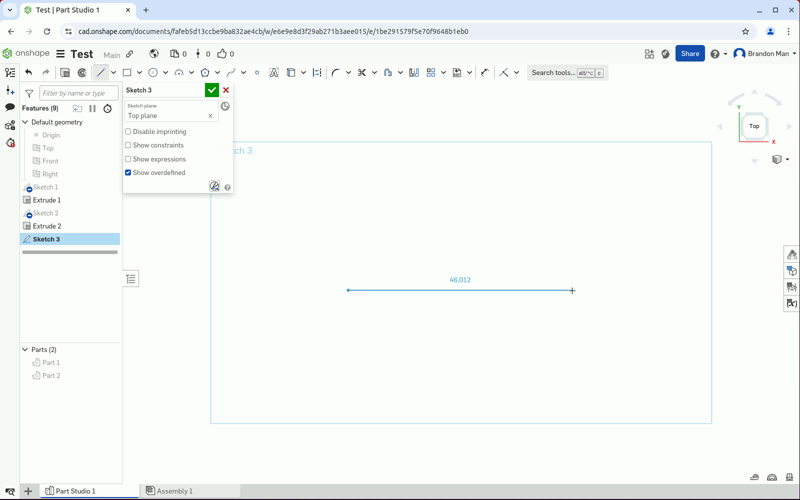
key_up(shift)
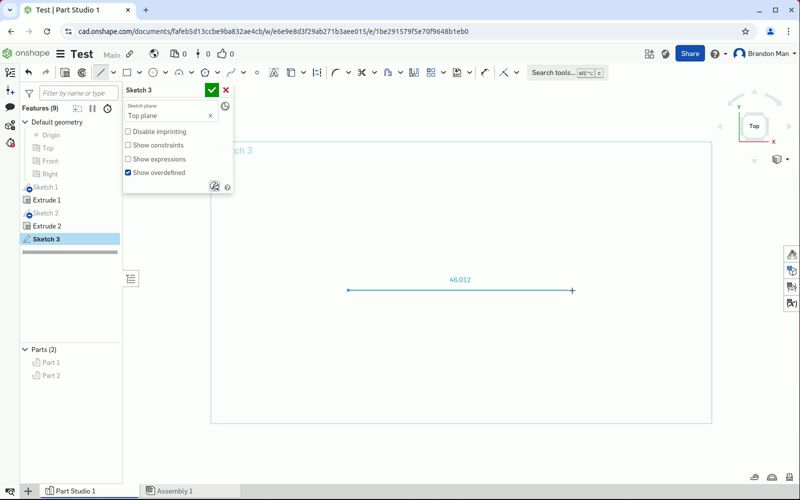
key_down(shift)
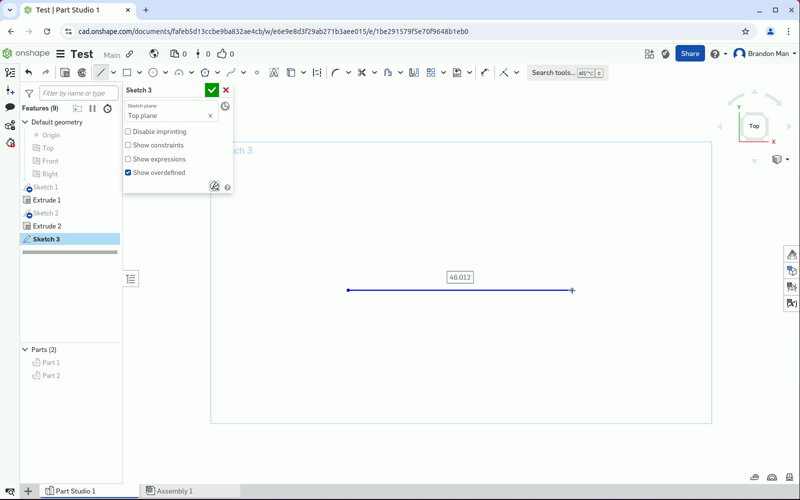
mouse_move(589, 290)
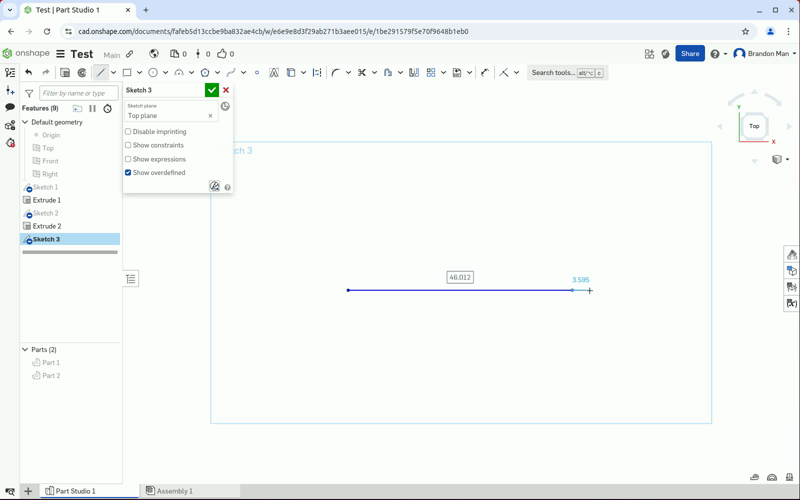
mouse_move(572, 287)
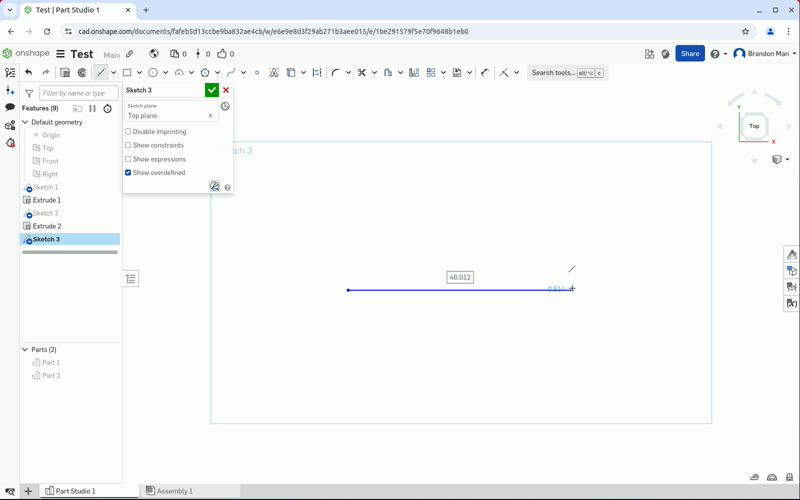
scroll(6)
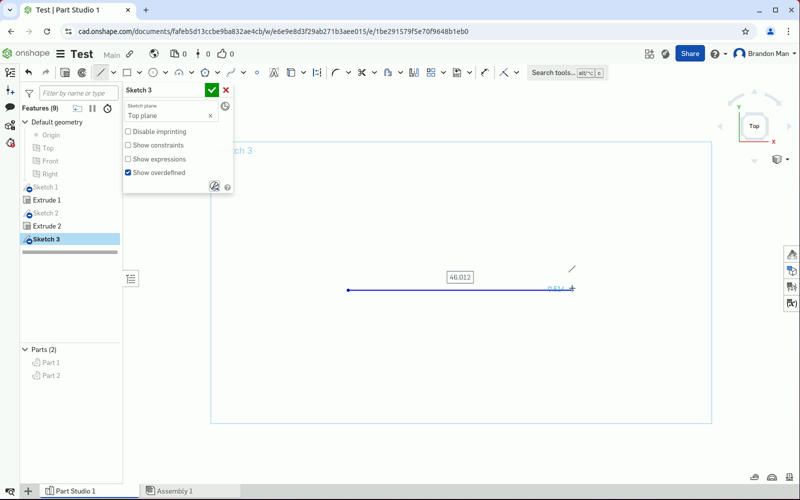
scroll(6)
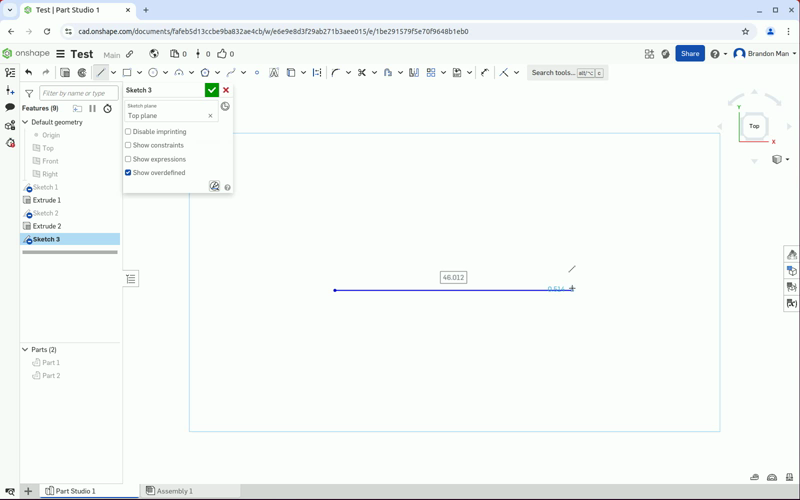
scroll(6)
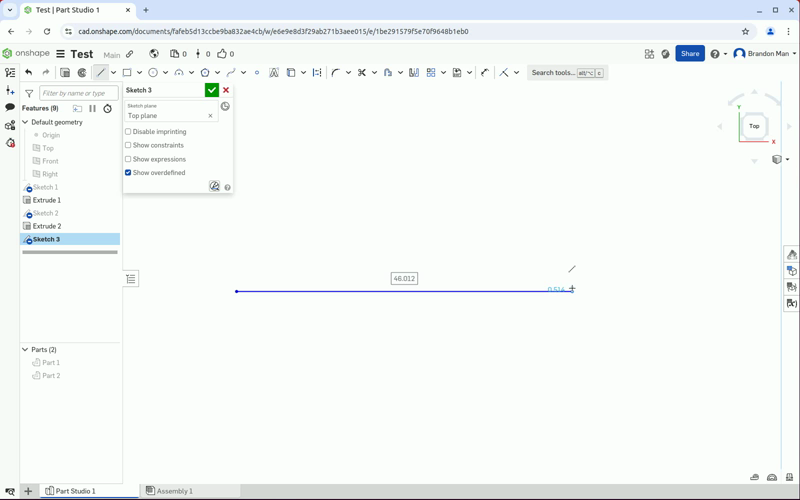
scroll(6)
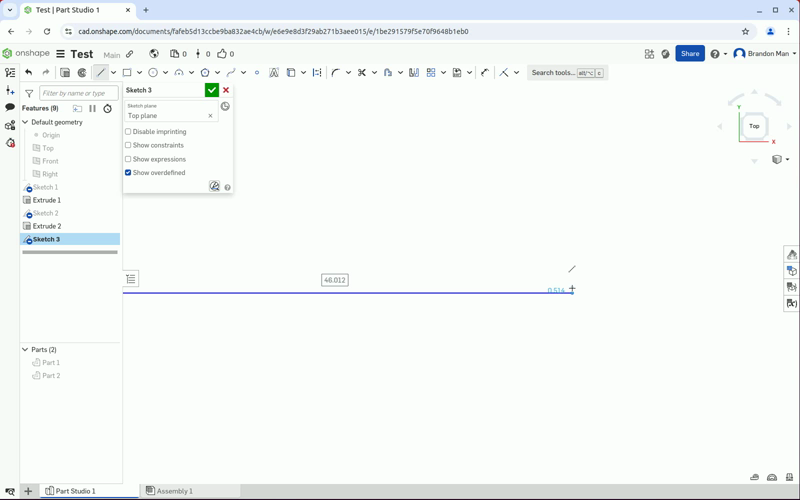
scroll(6)
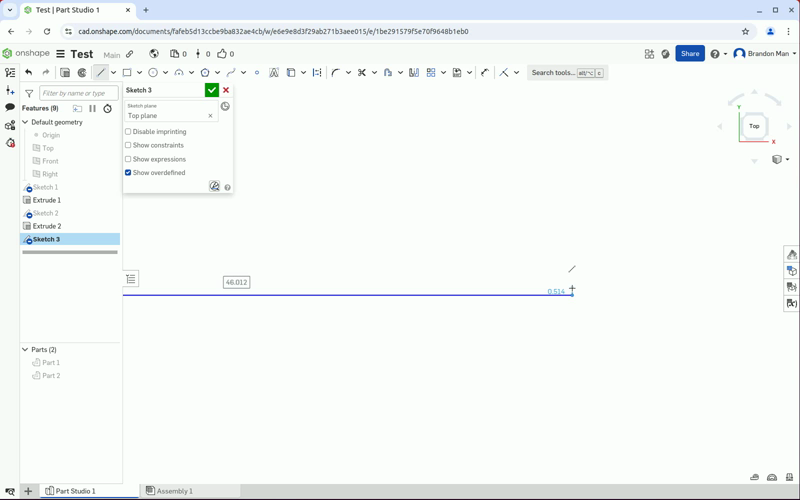
scroll(6)
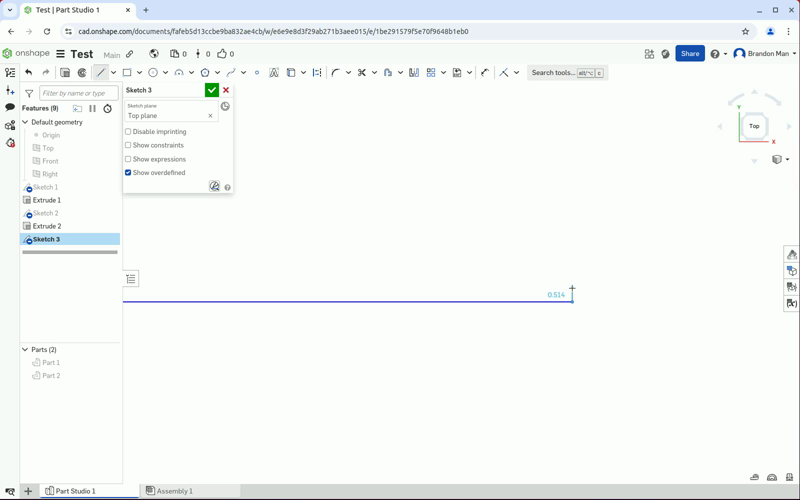
scroll(6)
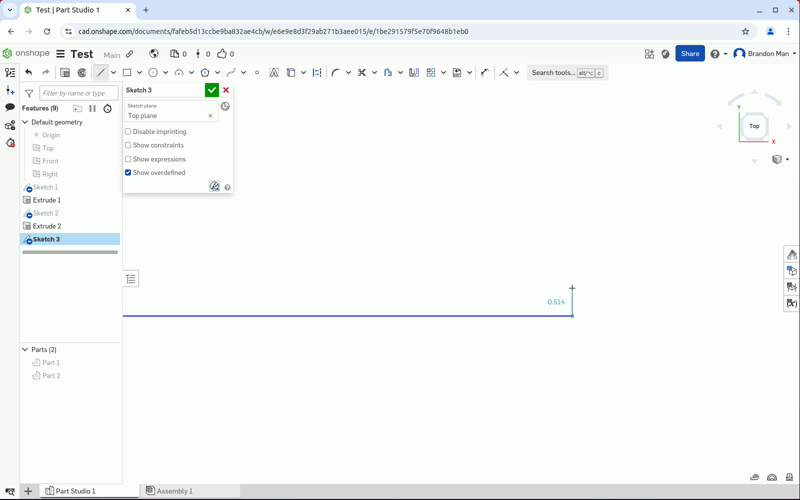
click(572, 287)
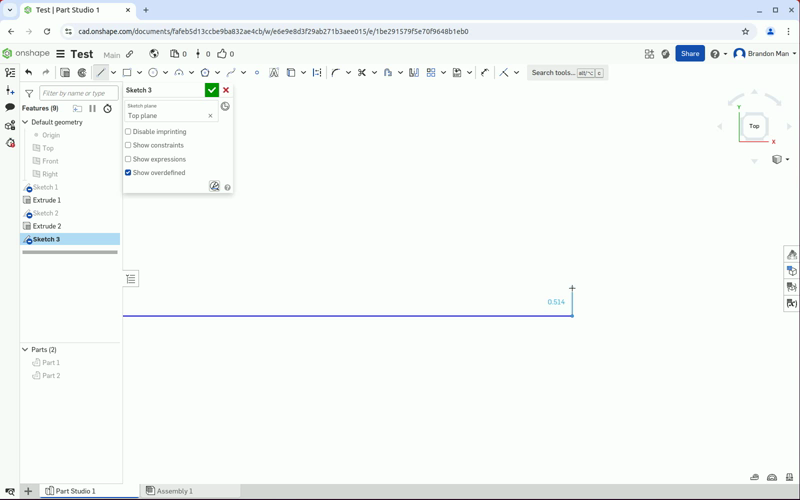
scroll(-6)
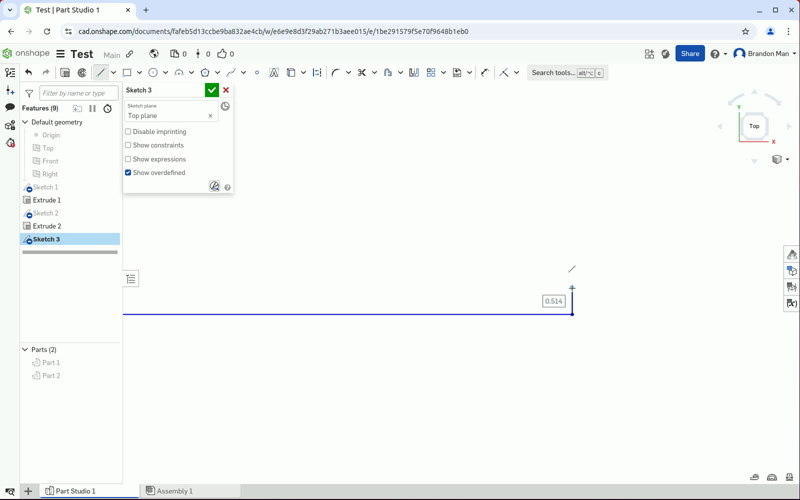
scroll(-6)
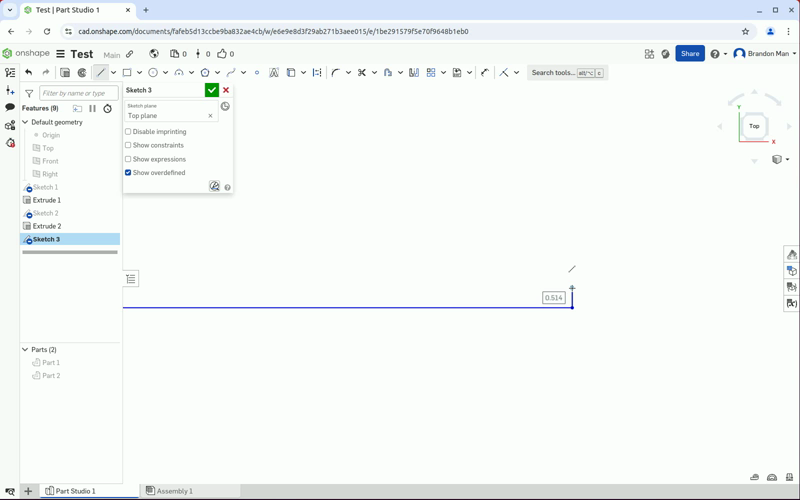
scroll(-6)
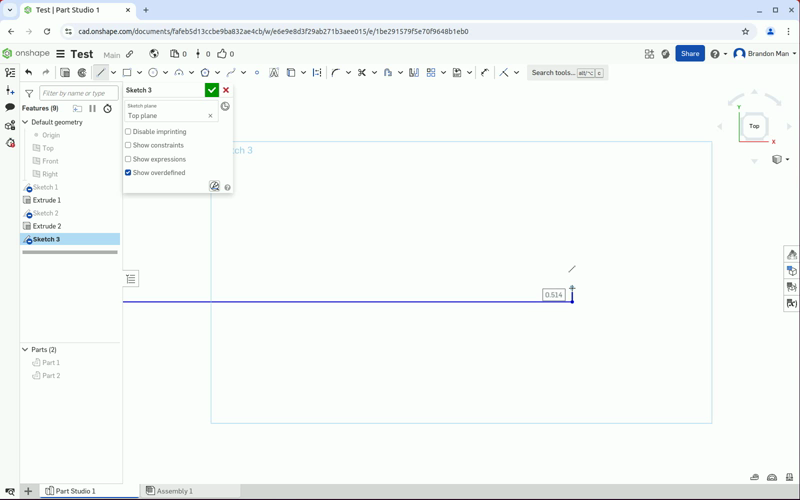
scroll(-6)
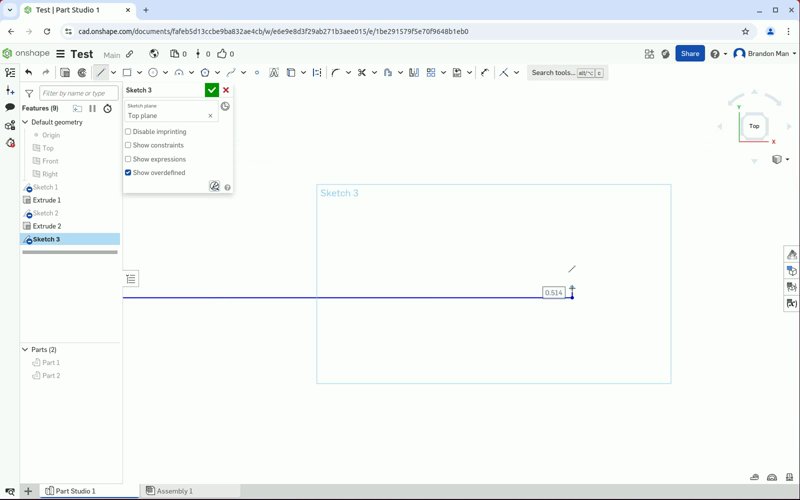
scroll(-6)
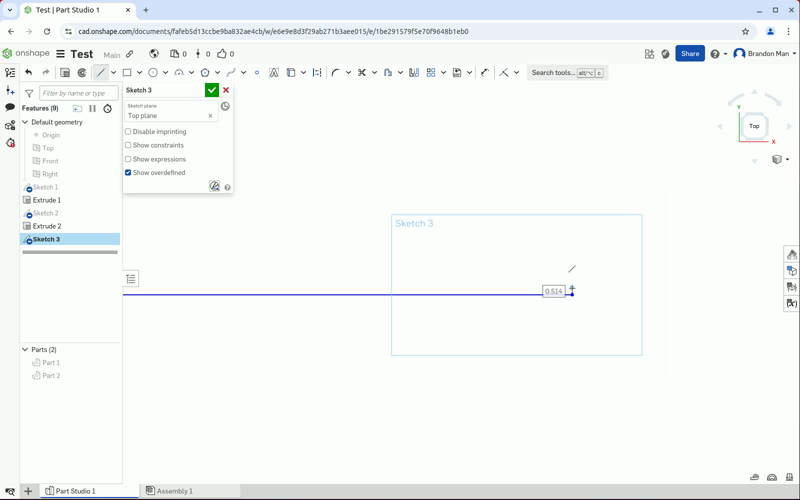
scroll(-6)
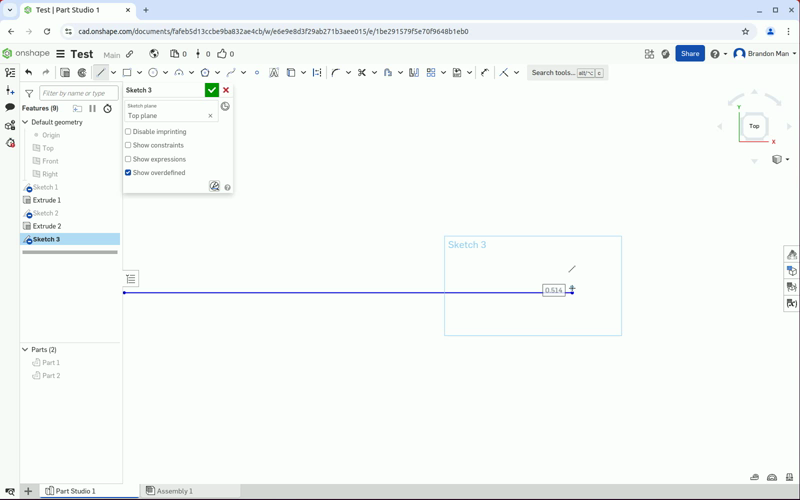
scroll(-6)
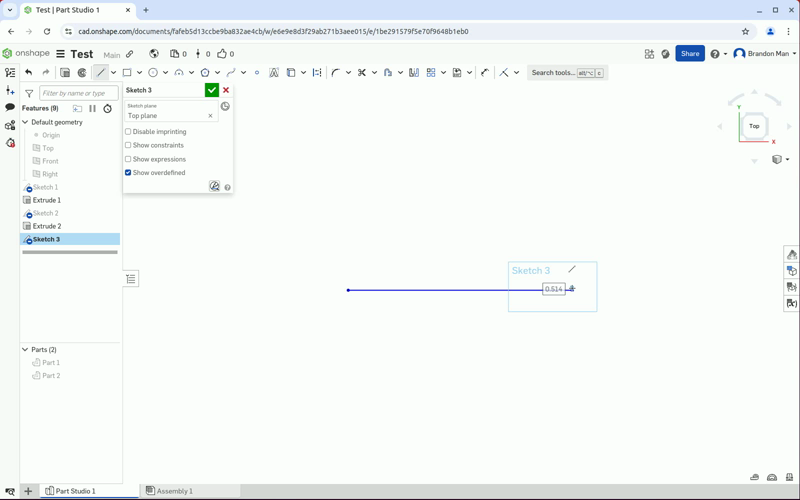
key_up(shift)
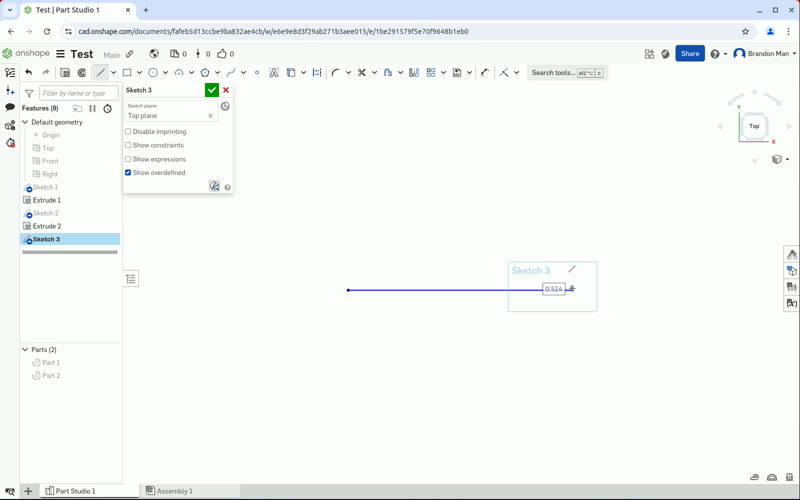
key_down(shift)
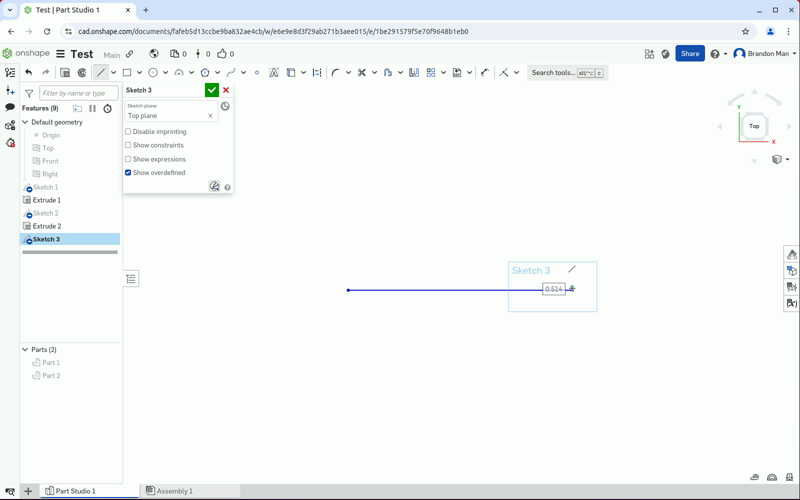
mouse_move(348, 287)
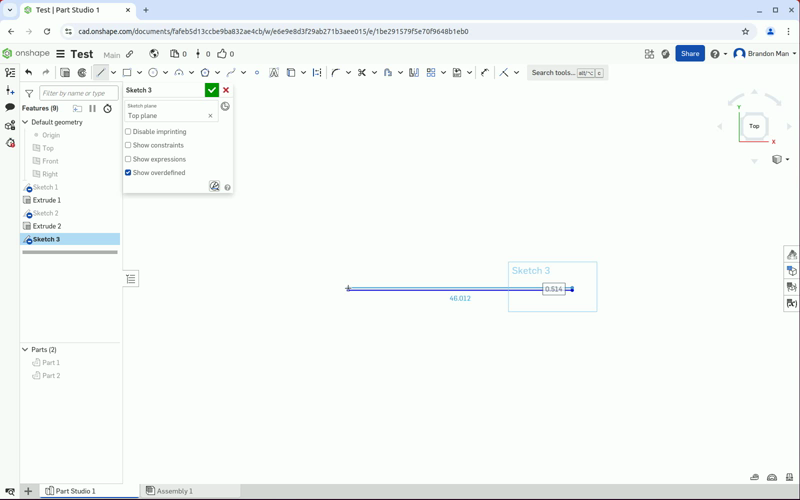
scroll(6)
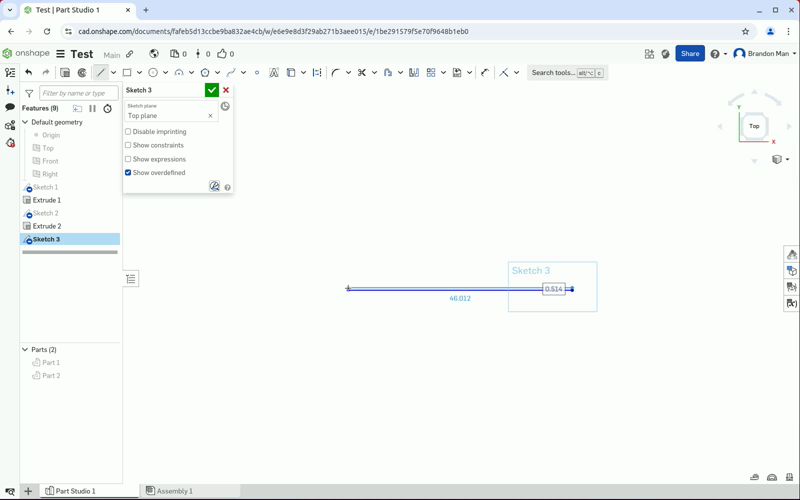
scroll(6)
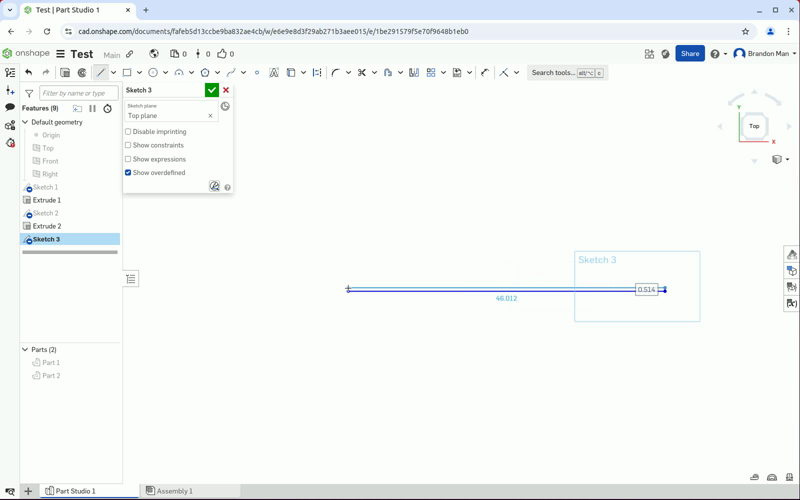
scroll(6)
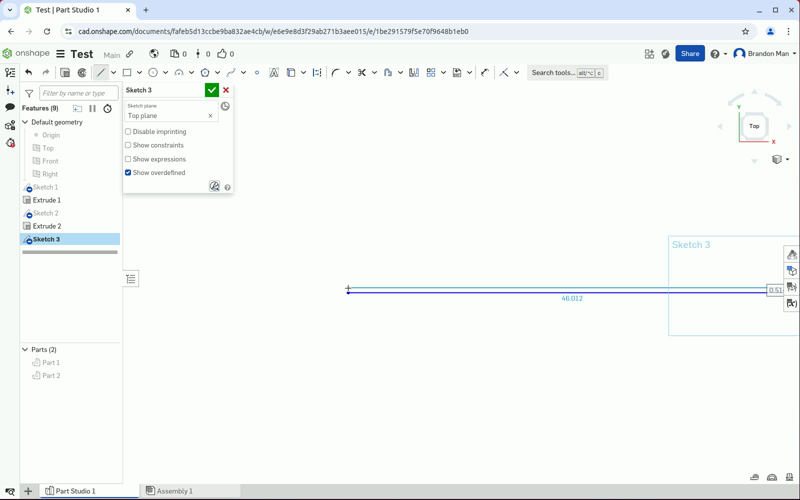
scroll(6)
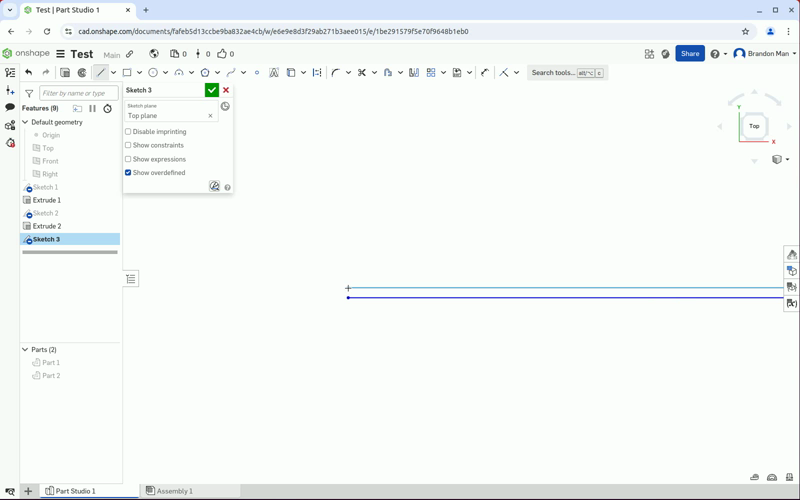
scroll(6)
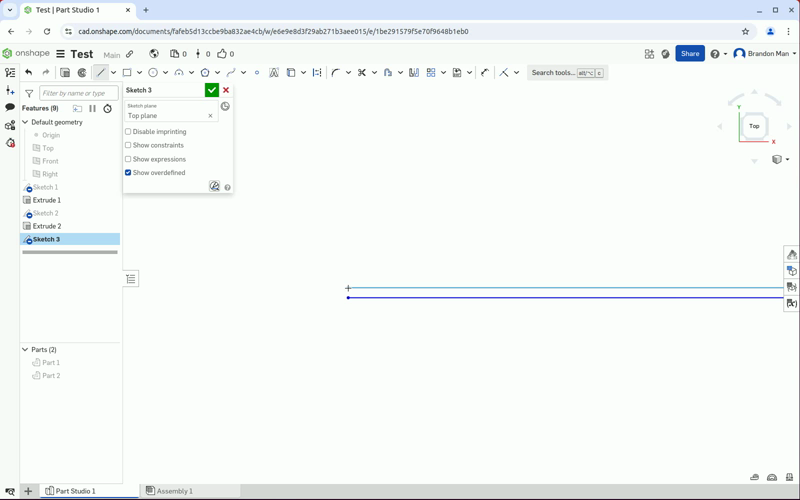
scroll(6)
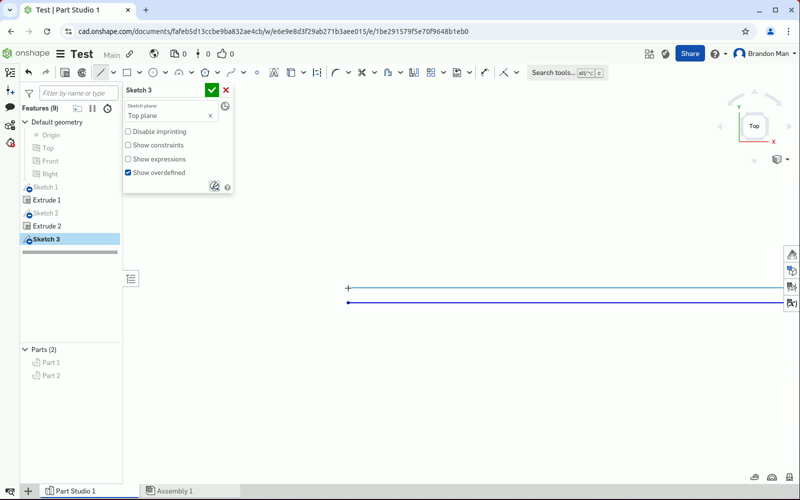
scroll(6)
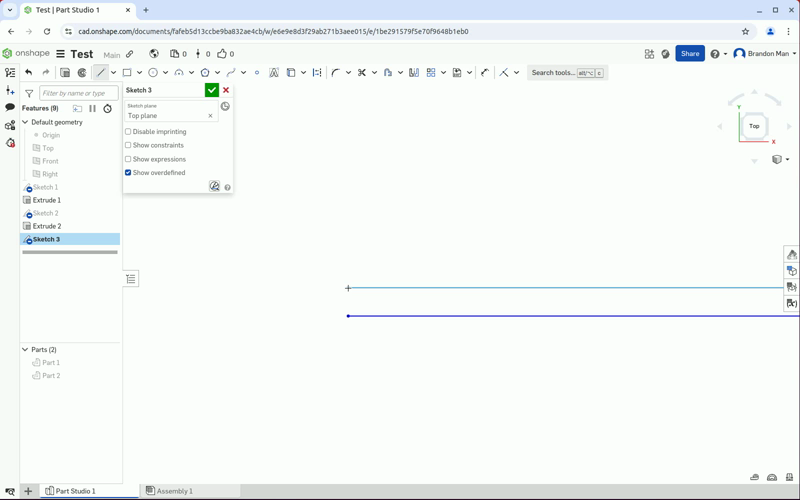
click(348, 287)
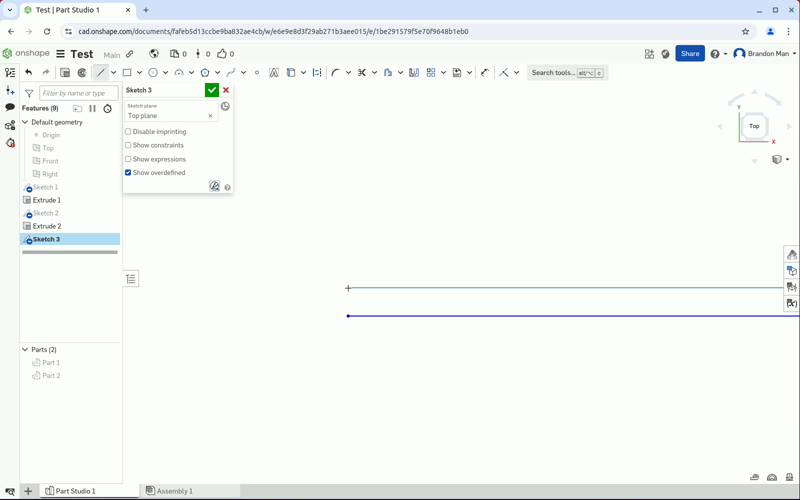
scroll(-6)
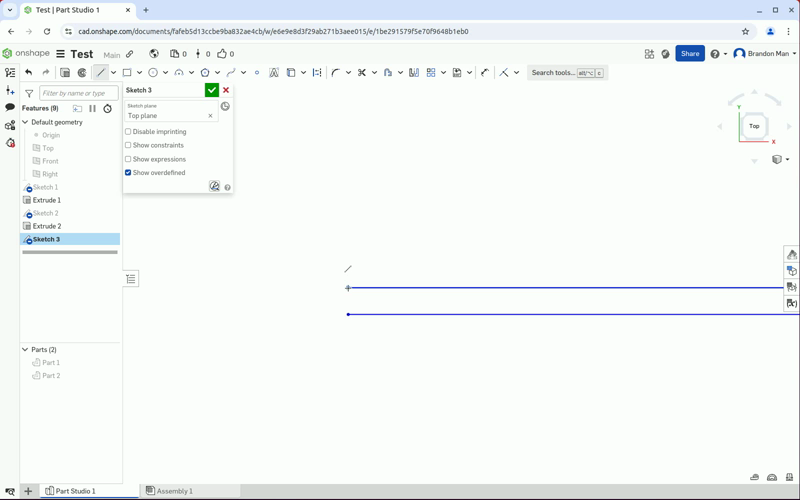
scroll(-6)
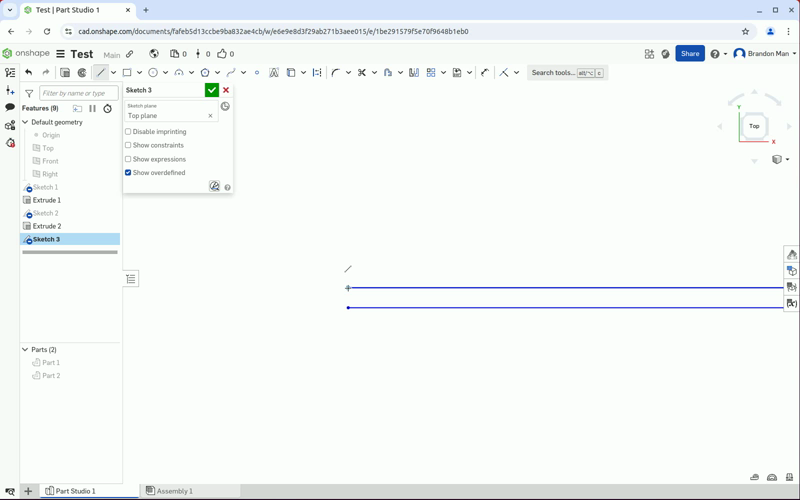
scroll(-6)
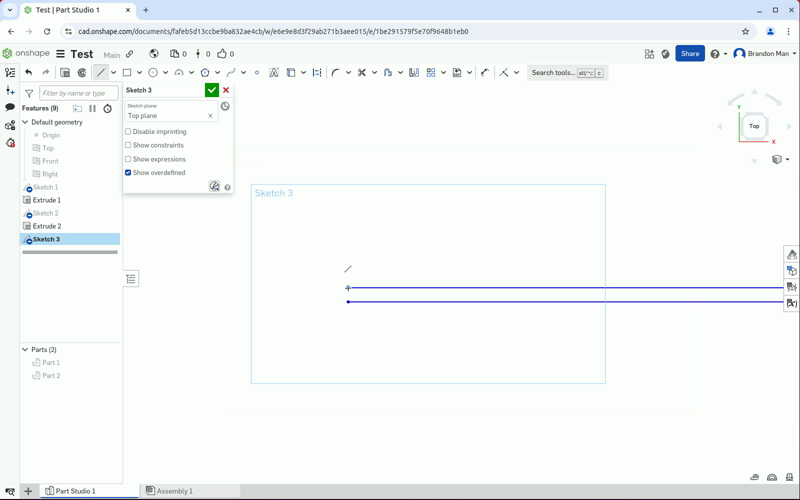
scroll(-6)
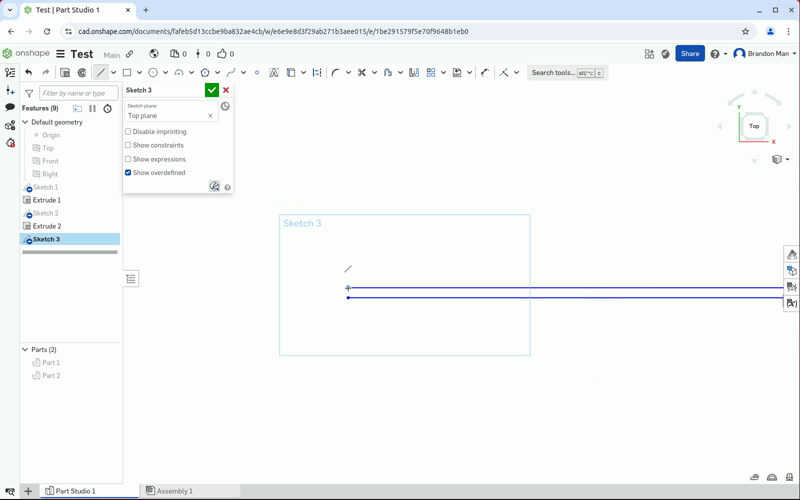
scroll(-6)
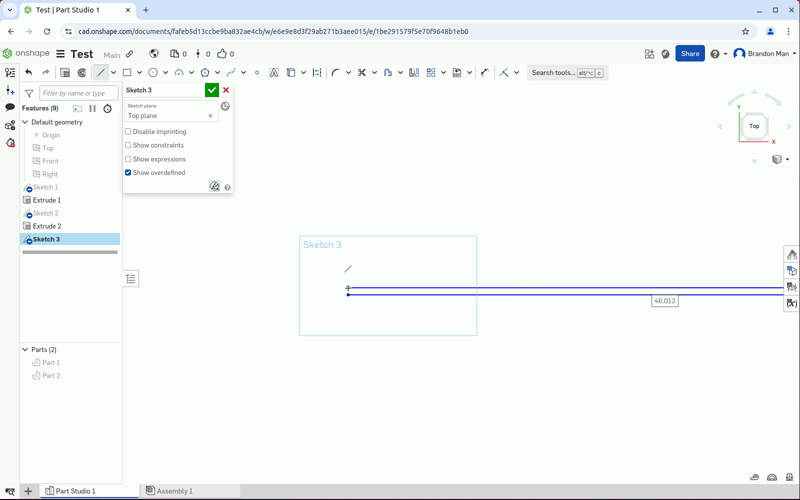
scroll(-6)
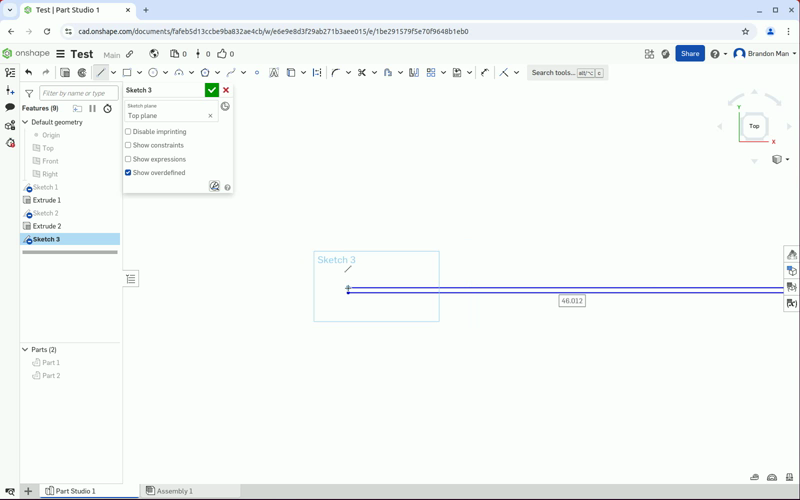
scroll(-6)
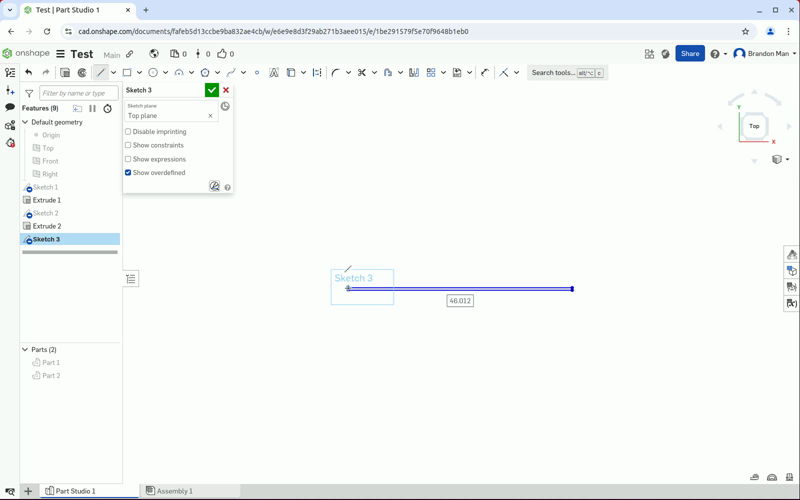
key_up(shift)
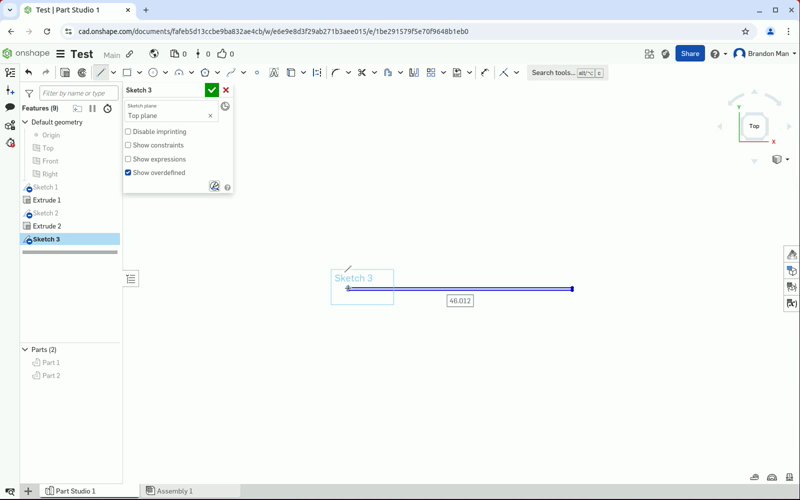
mouse_move(378, 287)
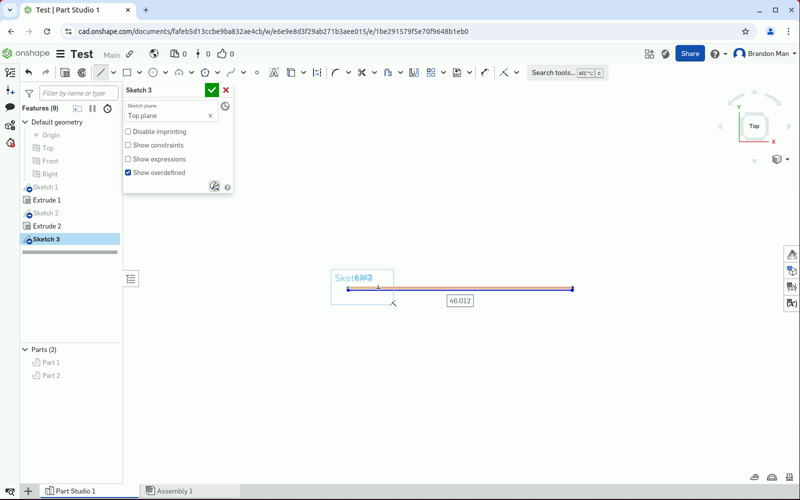
key_down(shift)
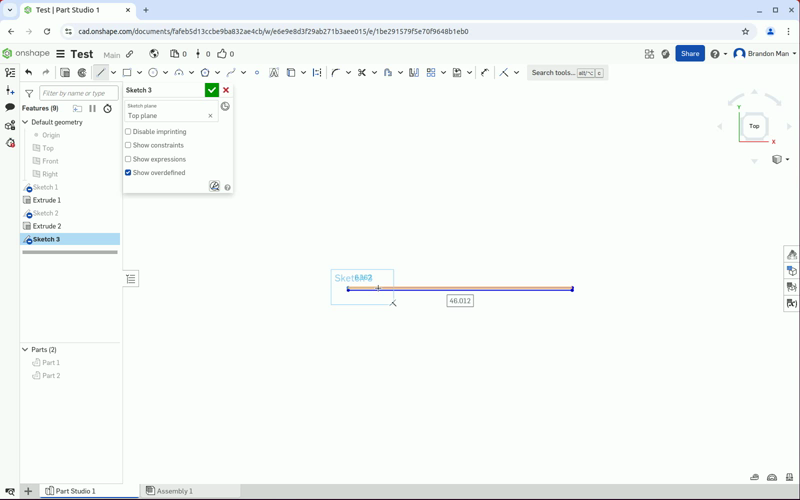
mouse_move(348, 290)
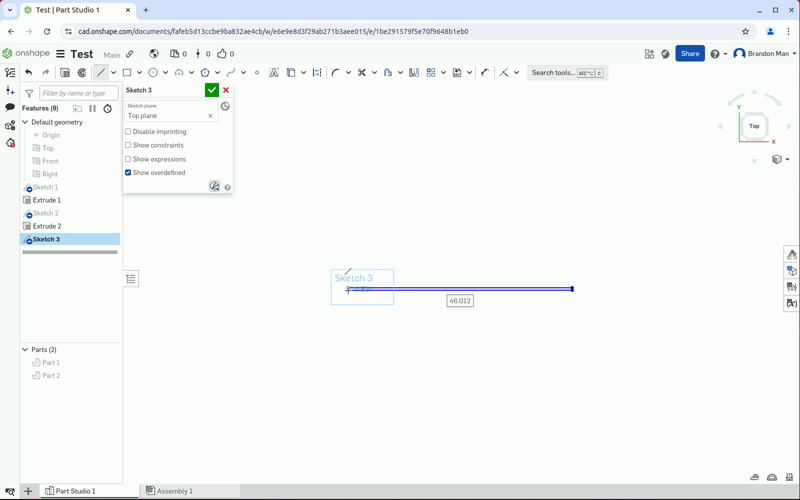
scroll(6)
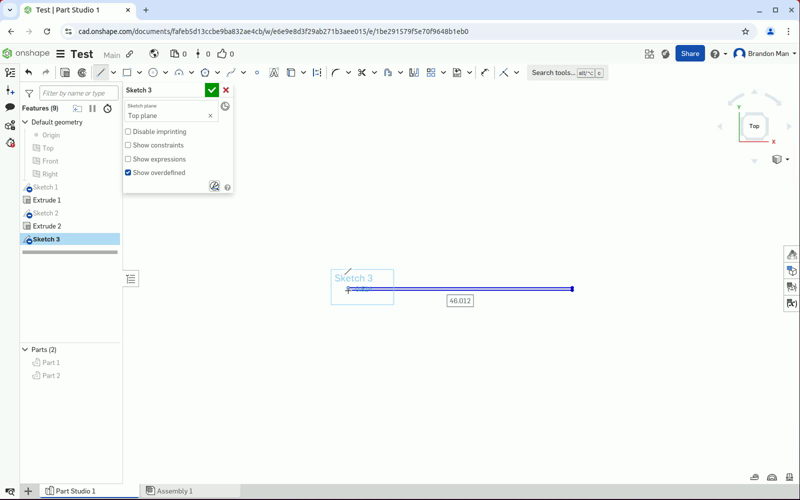
scroll(6)
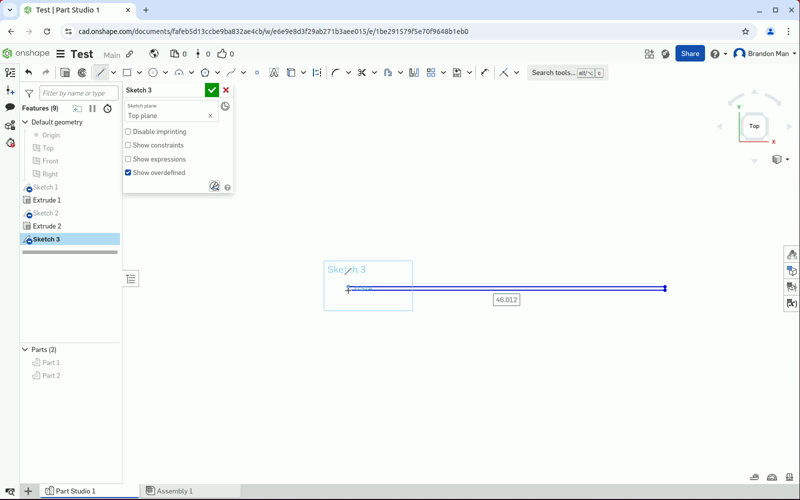
scroll(6)
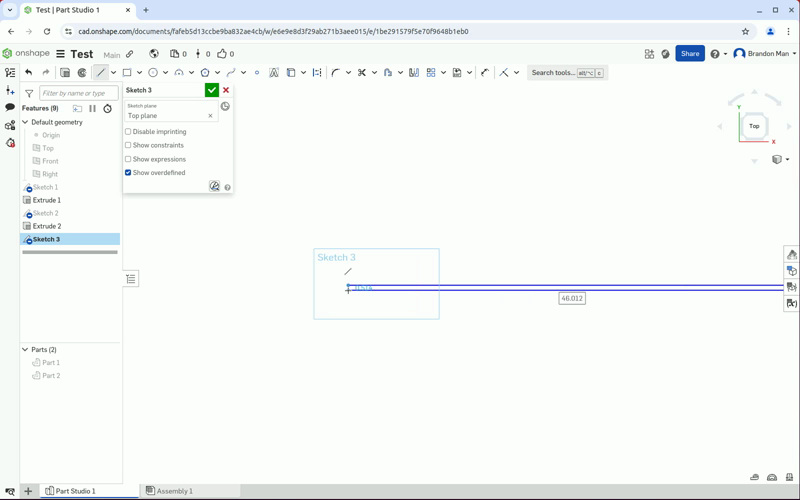
scroll(6)
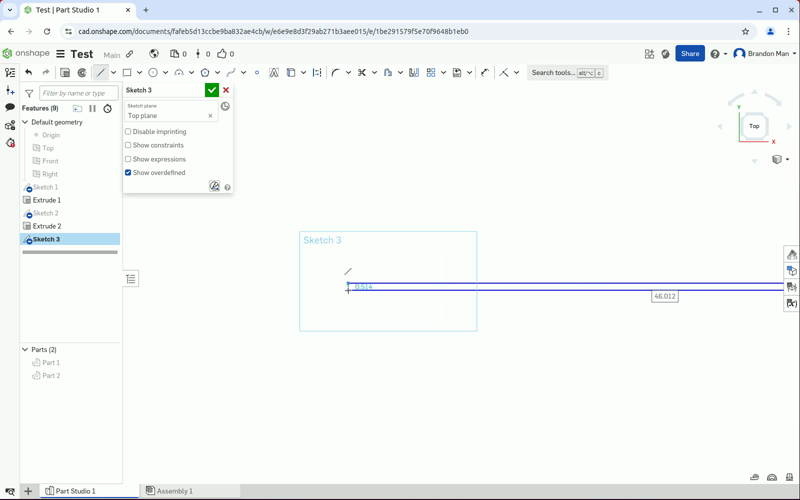
scroll(6)
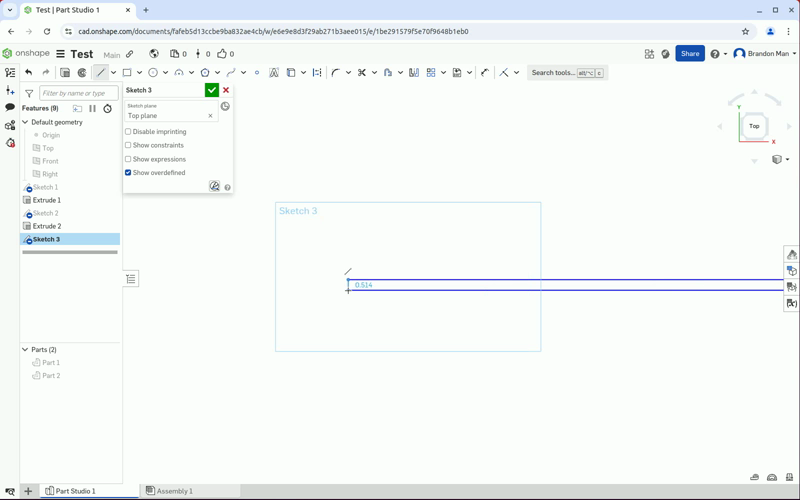
scroll(6)
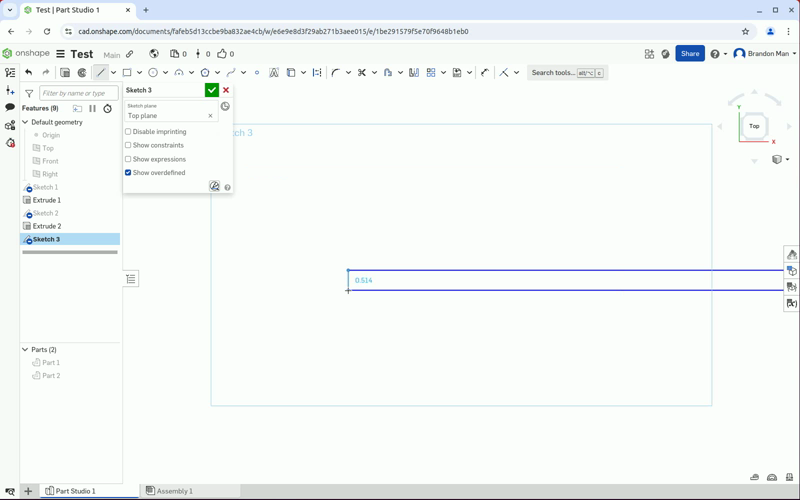
scroll(6)
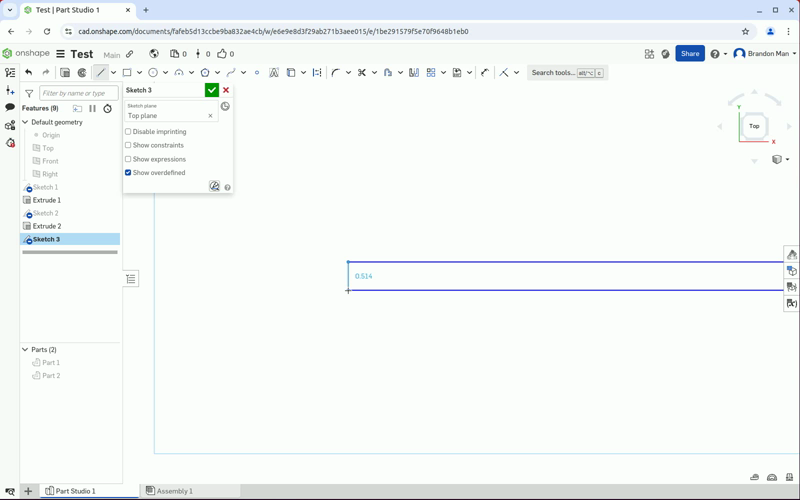
key_up(shift)
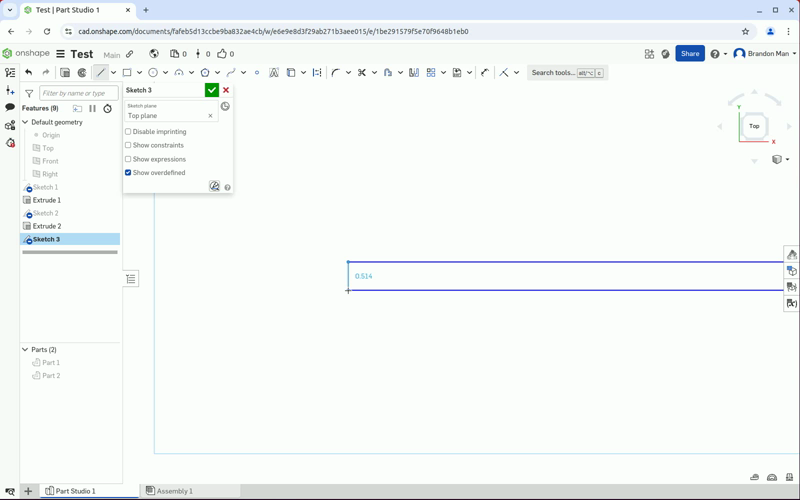
click(348, 290)
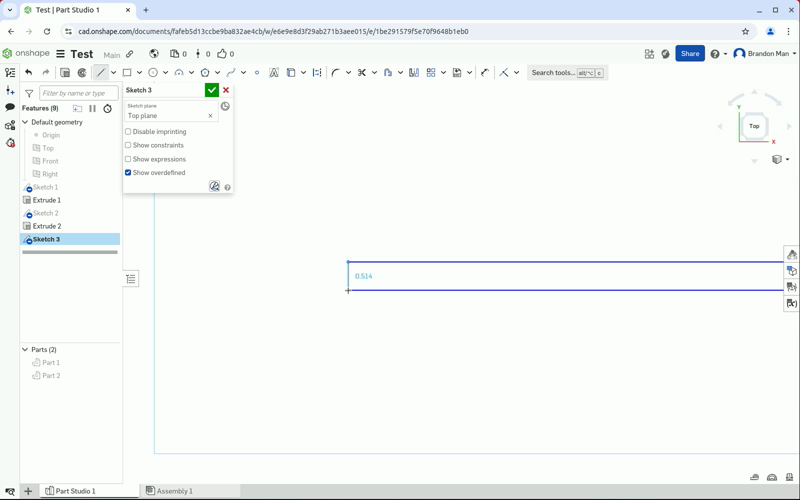
scroll(-6)
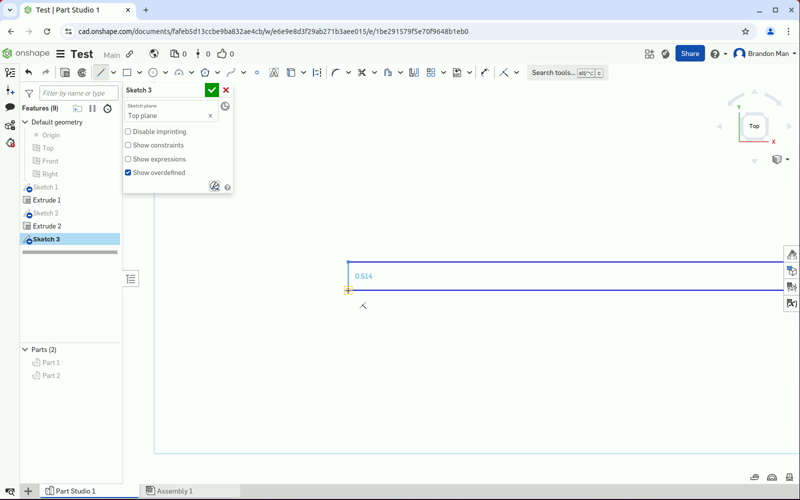
scroll(-6)
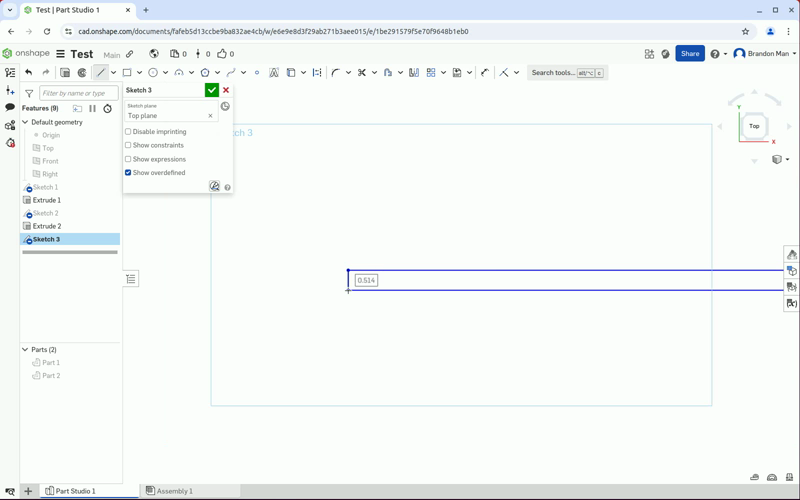
scroll(-6)
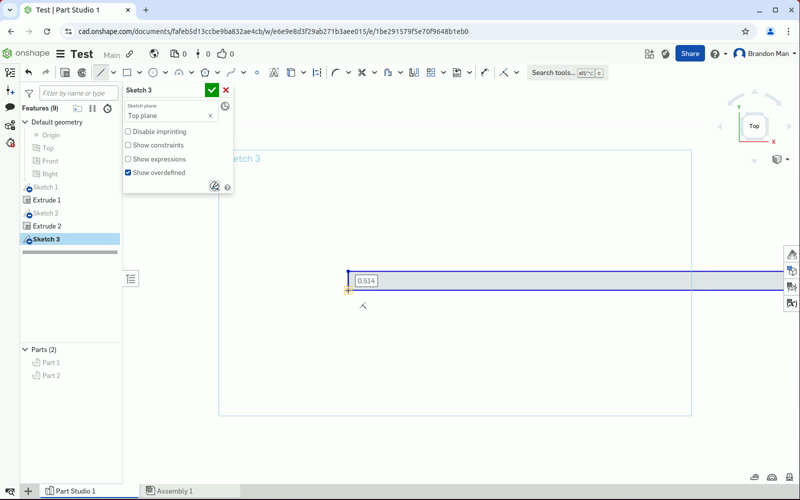
scroll(-6)
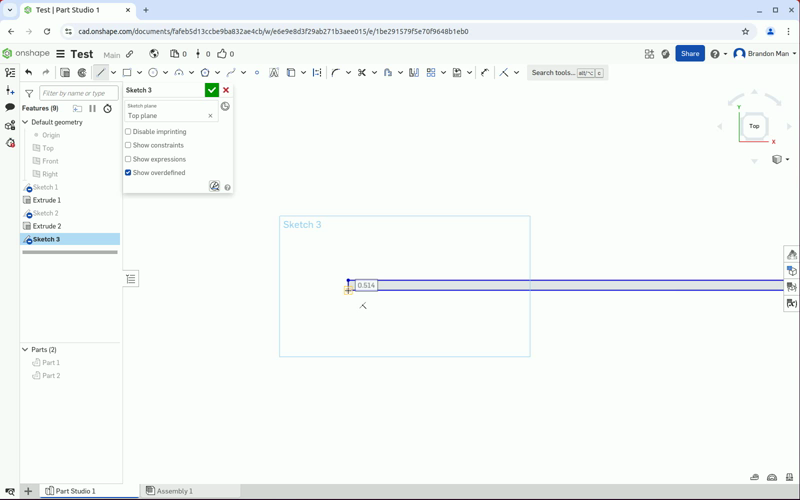
scroll(-6)
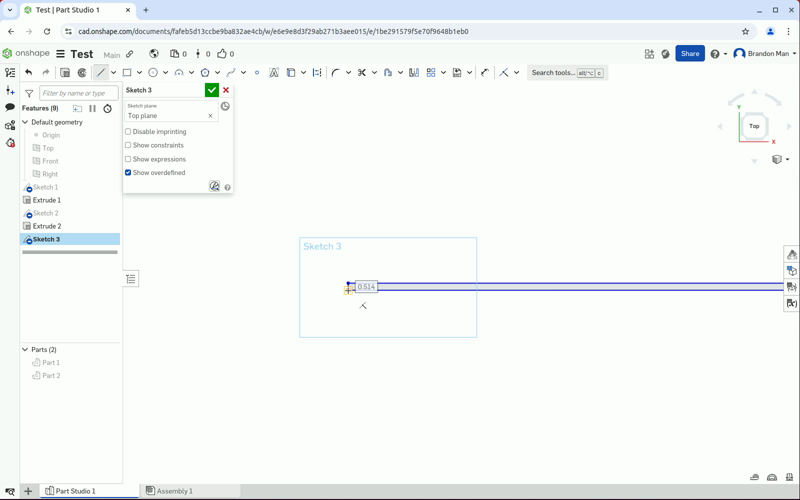
scroll(-6)
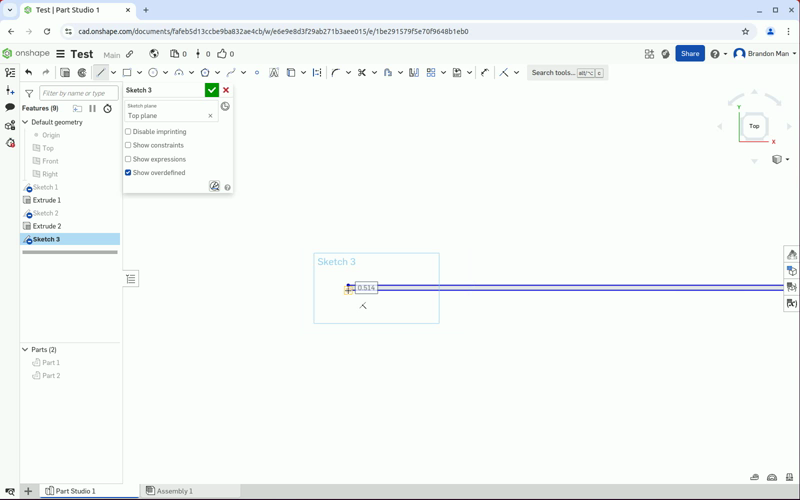
scroll(-6)
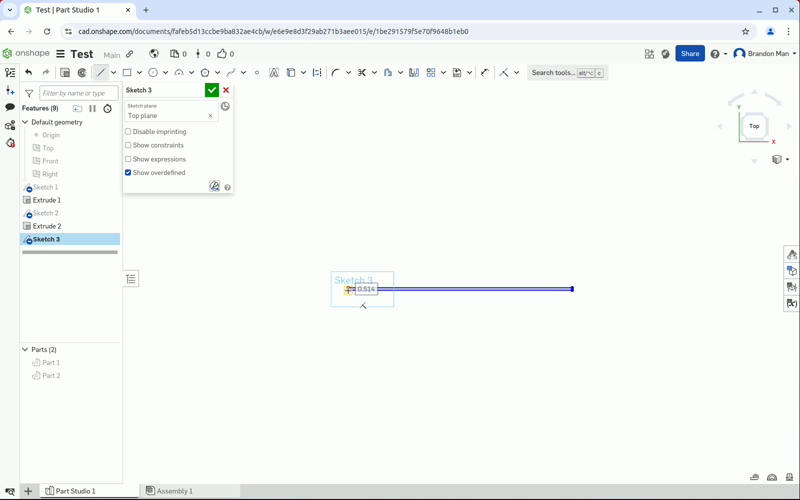
key(esc)
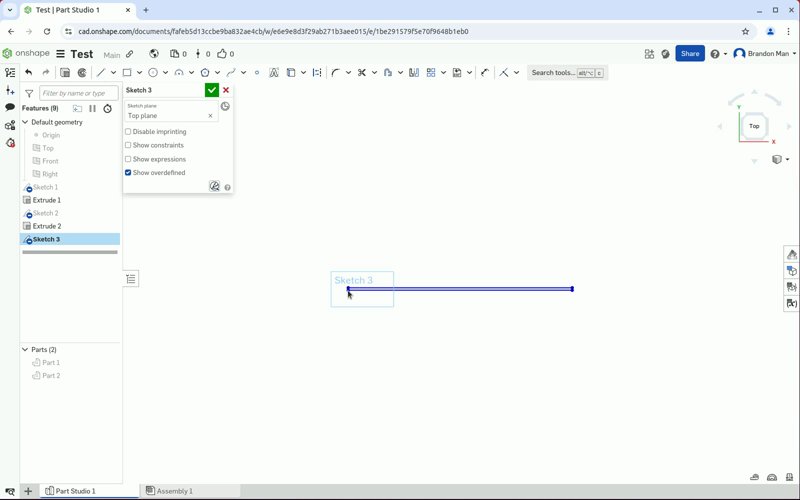
mouse_move(554, 289)
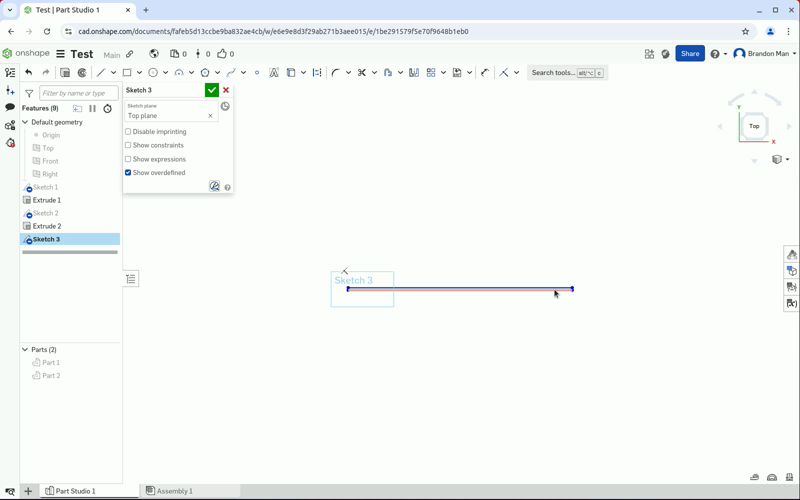
scroll(6)
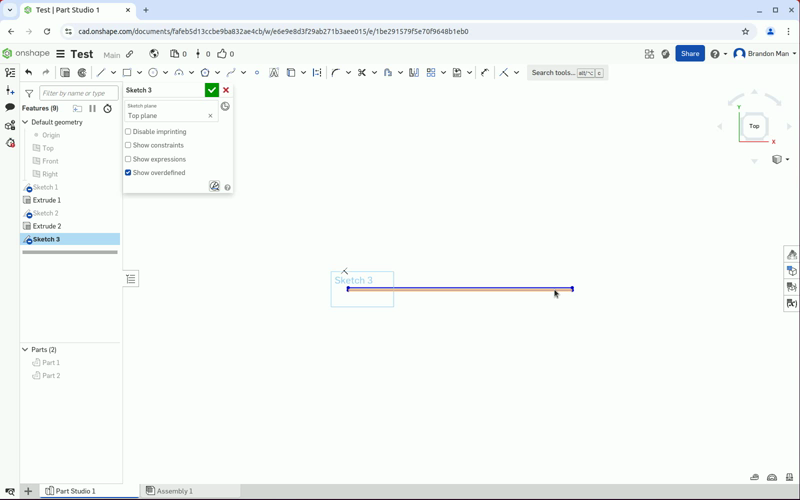
scroll(6)
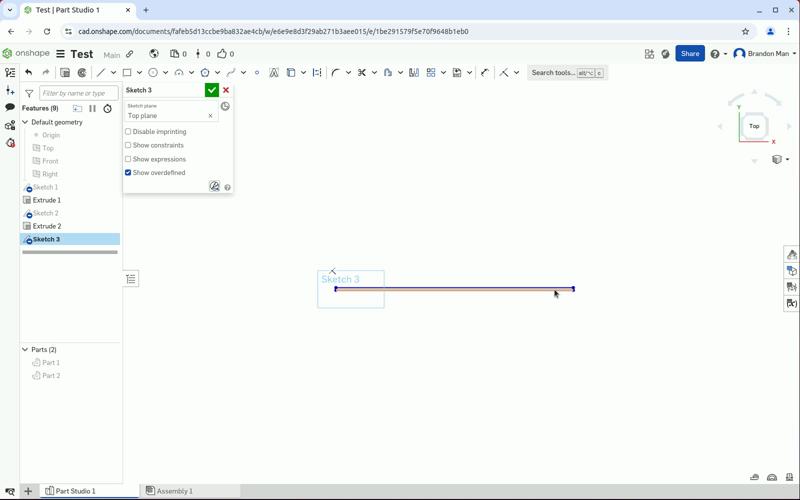
scroll(6)
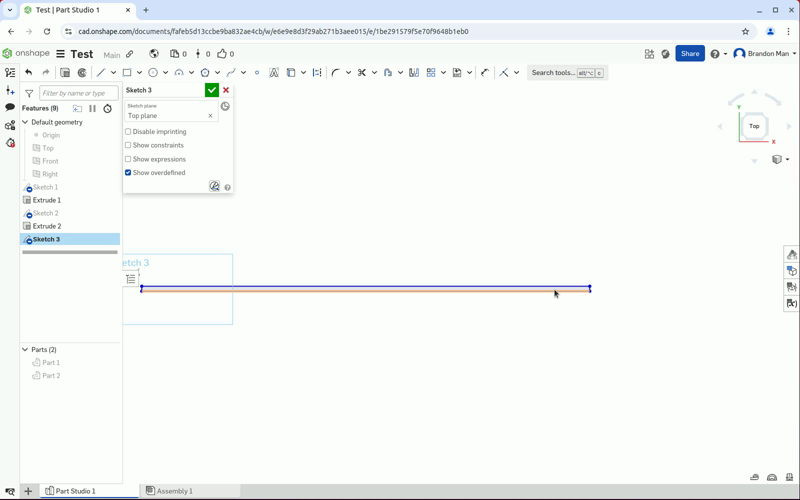
scroll(6)
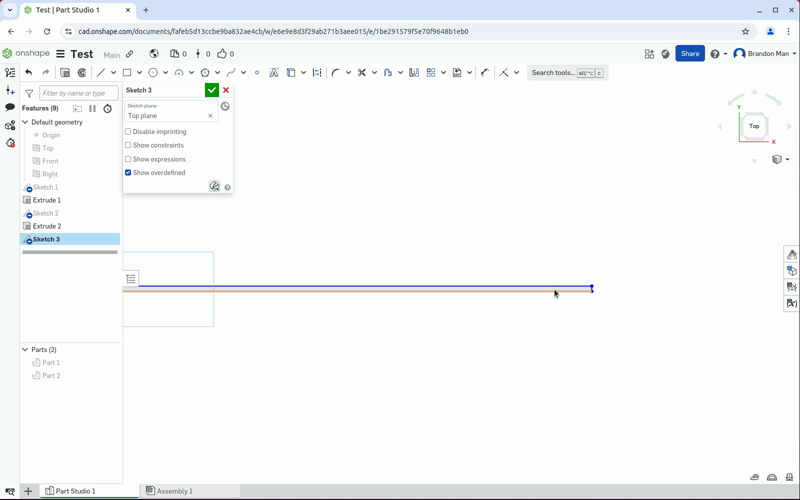
scroll(6)
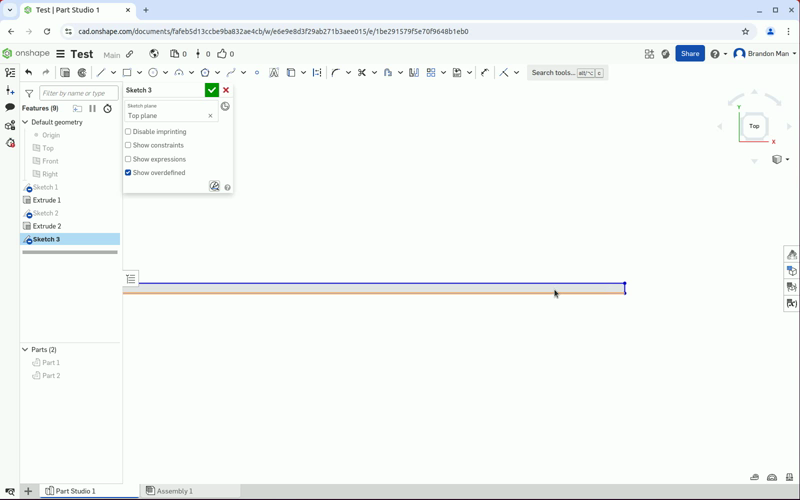
scroll(6)
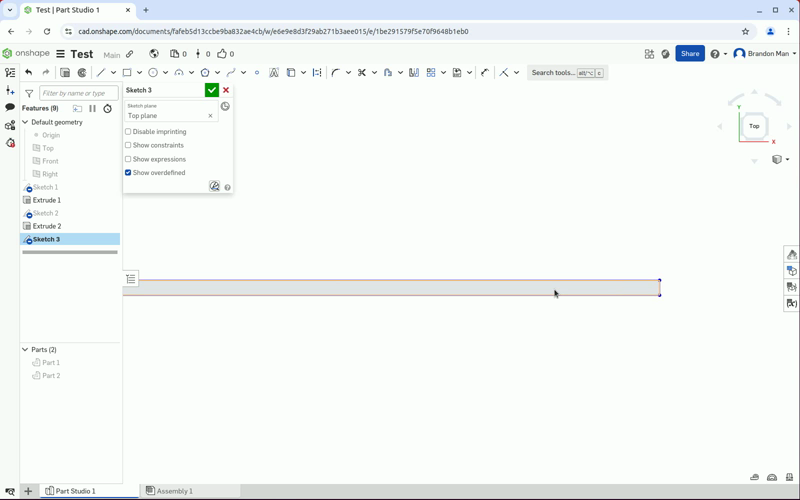
scroll(6)
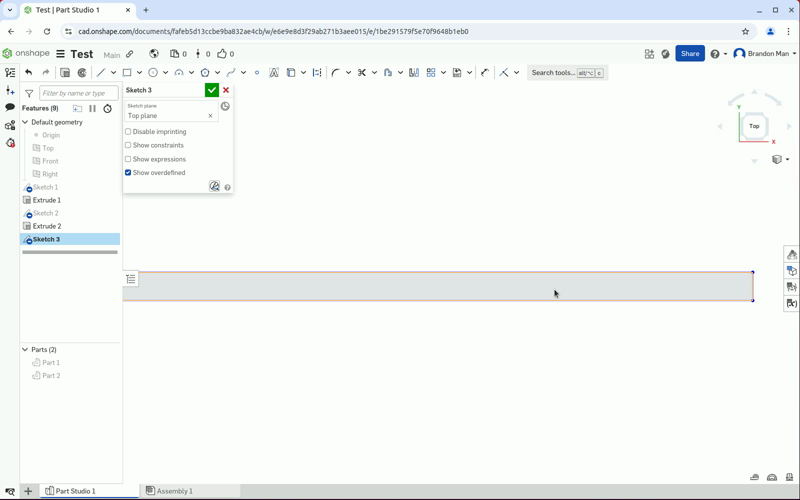
click(554, 289)
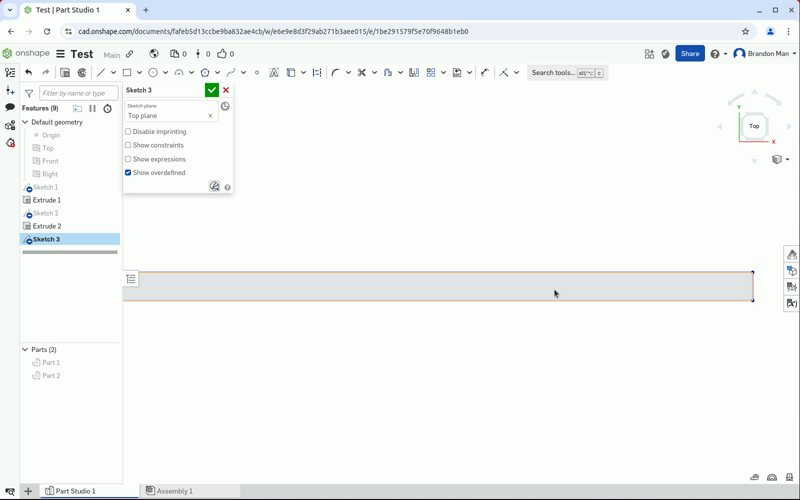
scroll(-6)
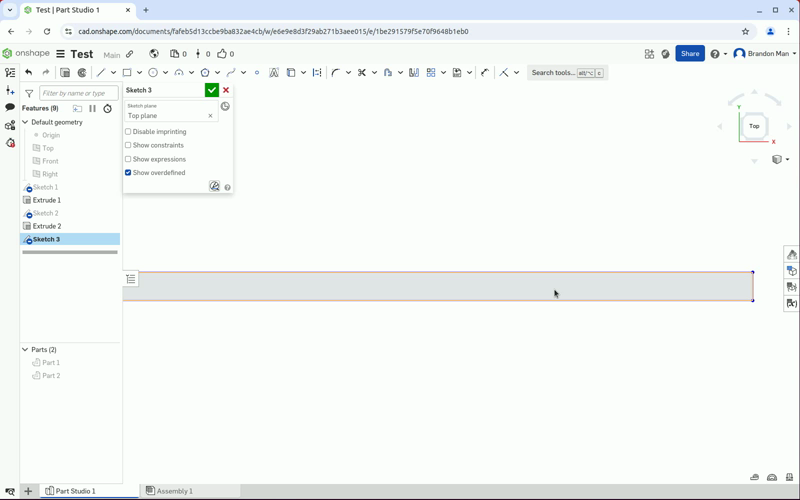
scroll(-6)
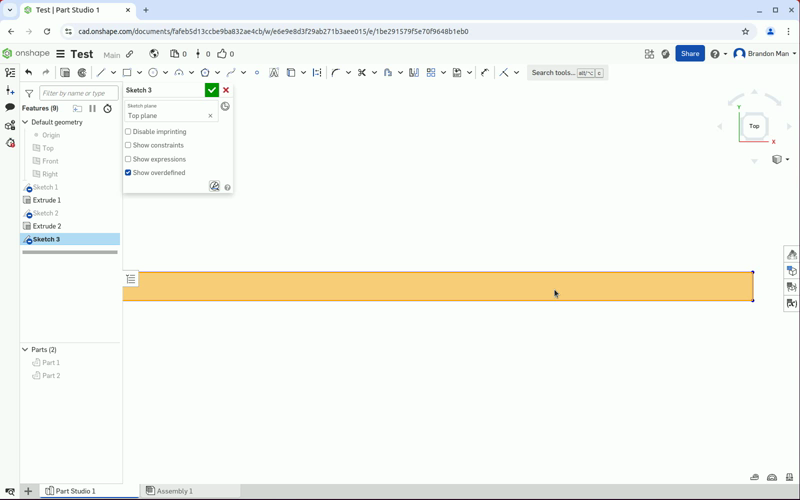
scroll(-6)
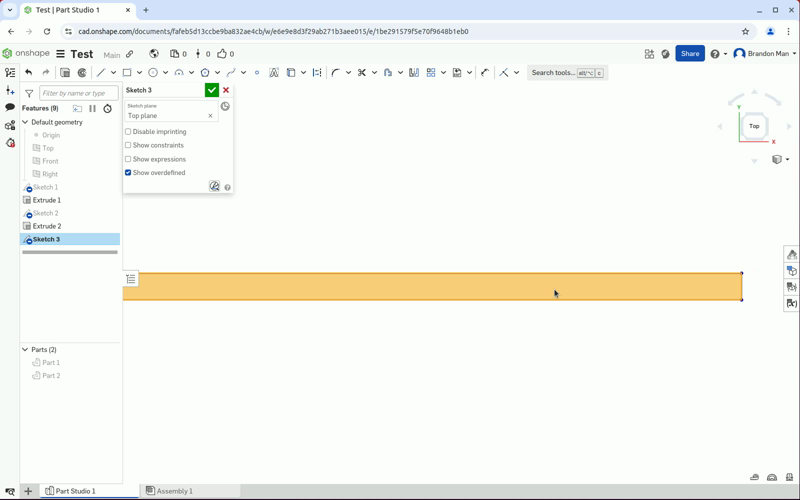
scroll(-6)
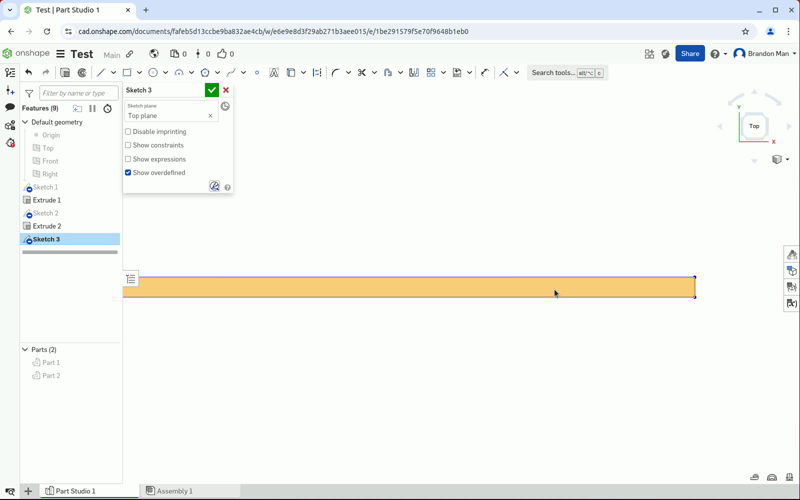
scroll(-6)
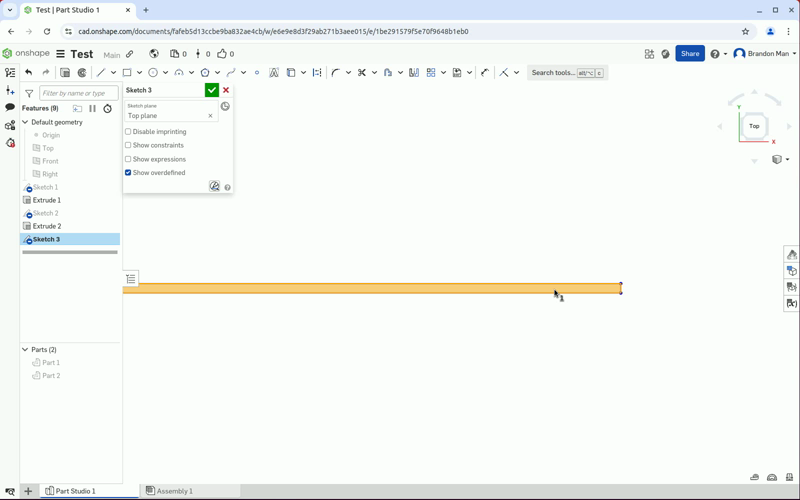
scroll(-6)
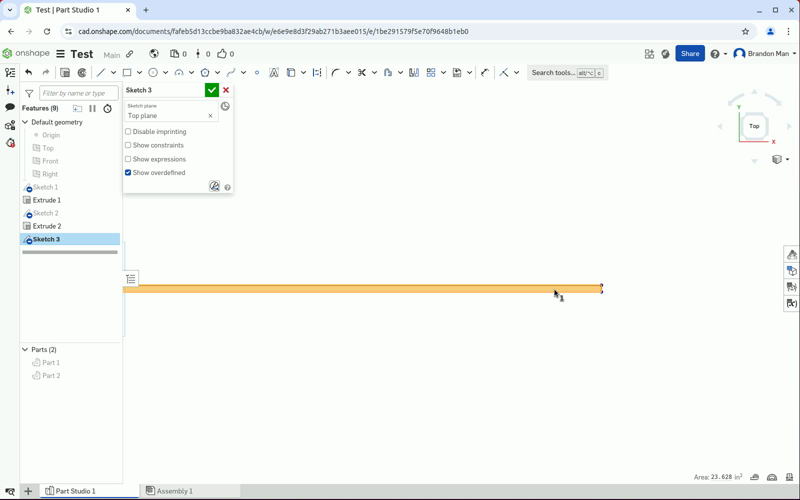
scroll(-6)
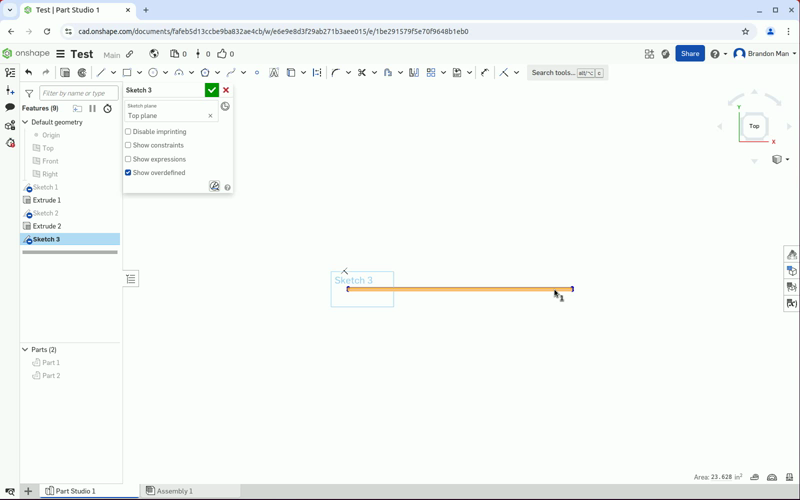
mouse_move(73, 352)
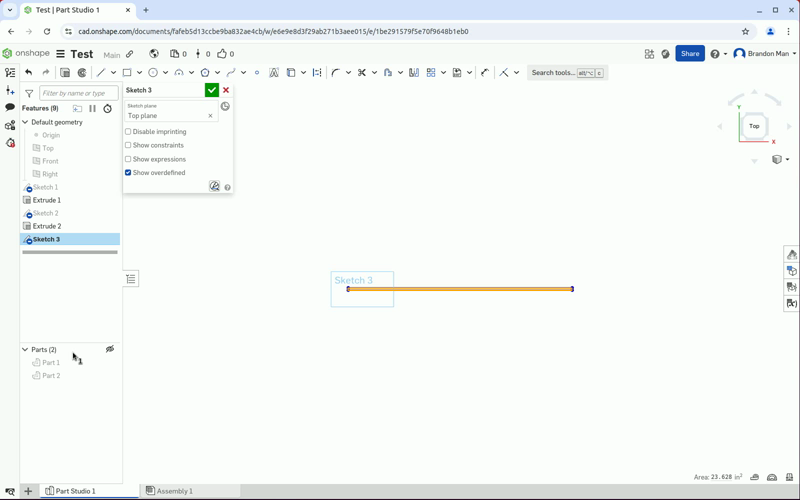
key(shift+y)
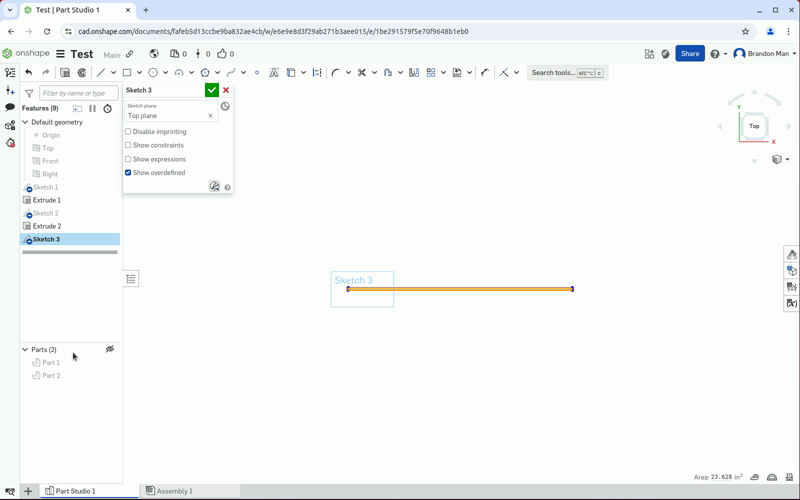
key(shift+e)
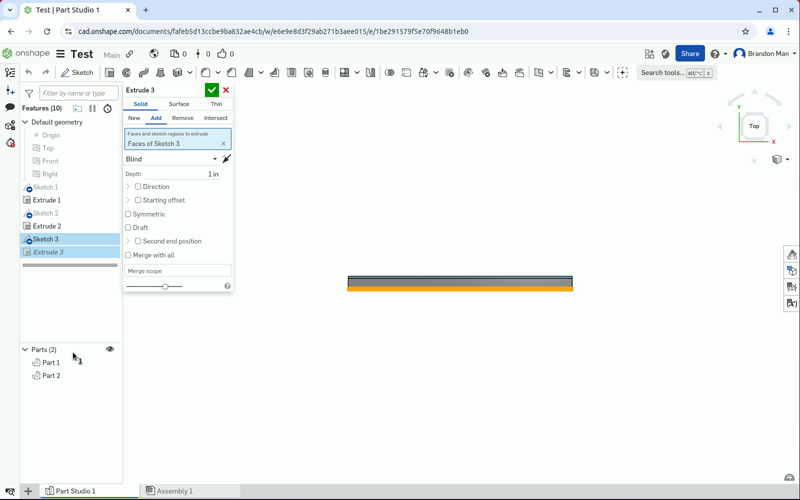
mouse_move(143, 106)
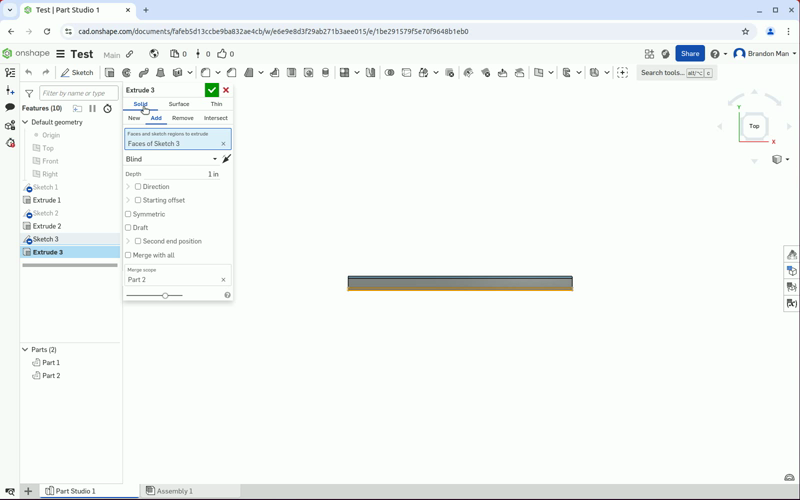
click(143, 106)
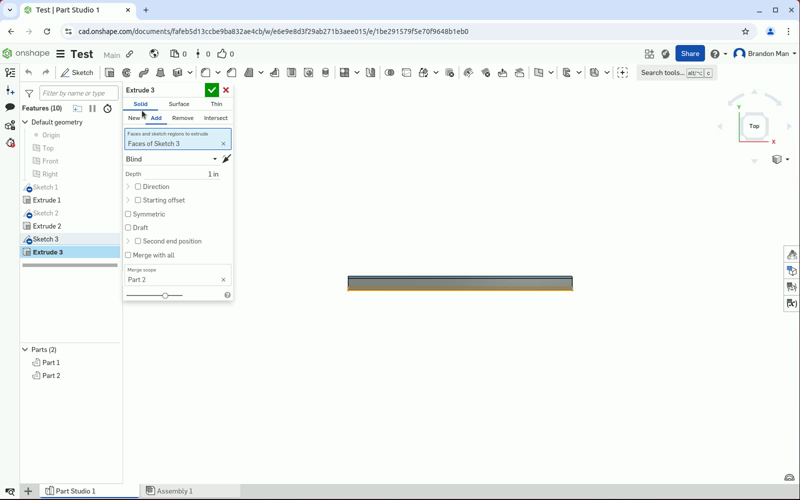
mouse_move(137, 120)
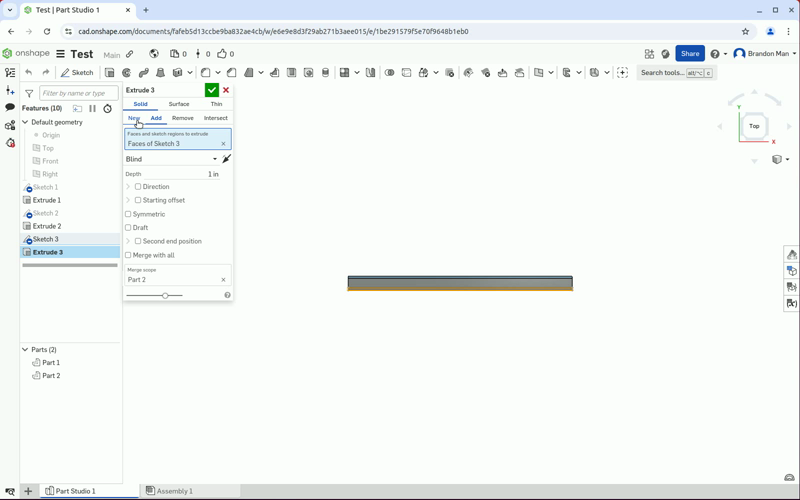
click(137, 120)
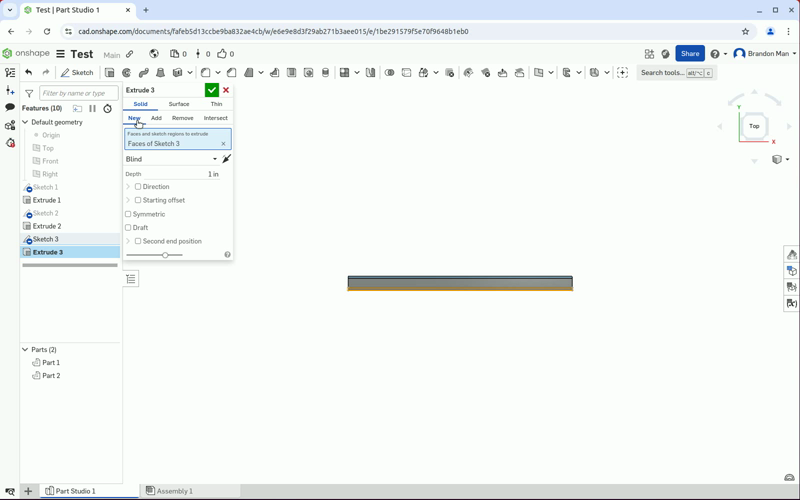
key(tab, 4)
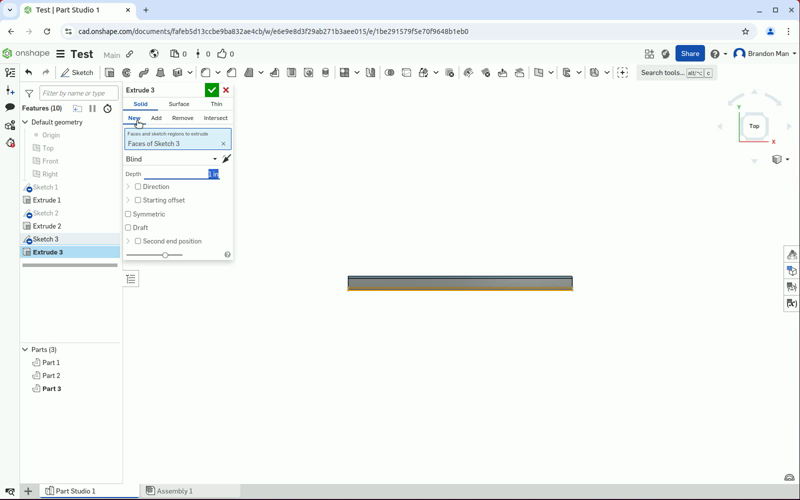
text(0.481)
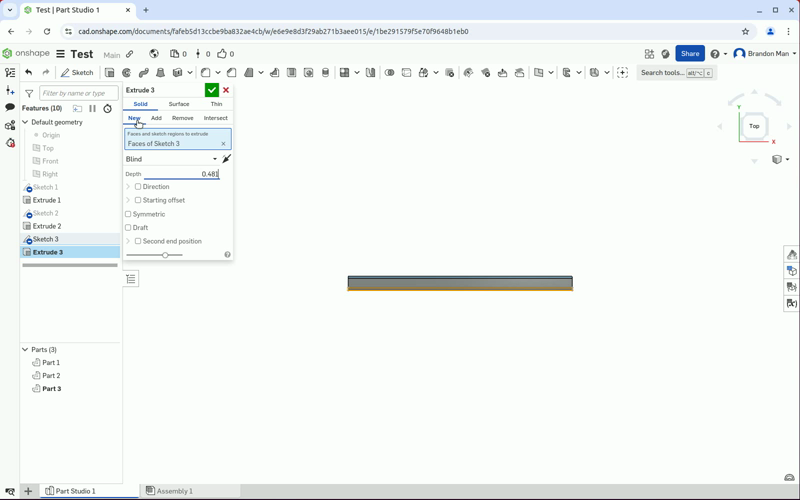
key(enter)
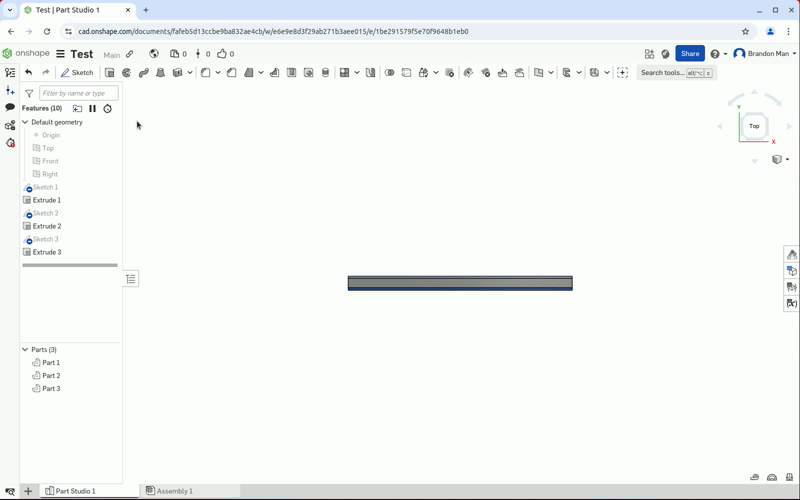
key(shift+h)
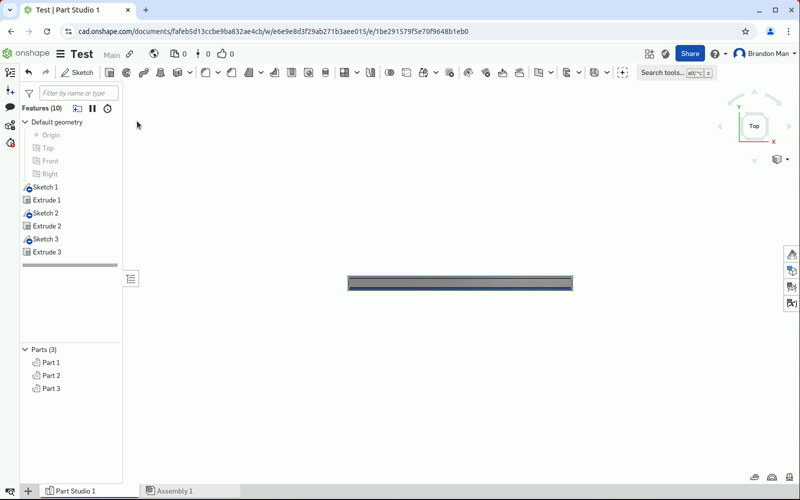
key(shift+h)
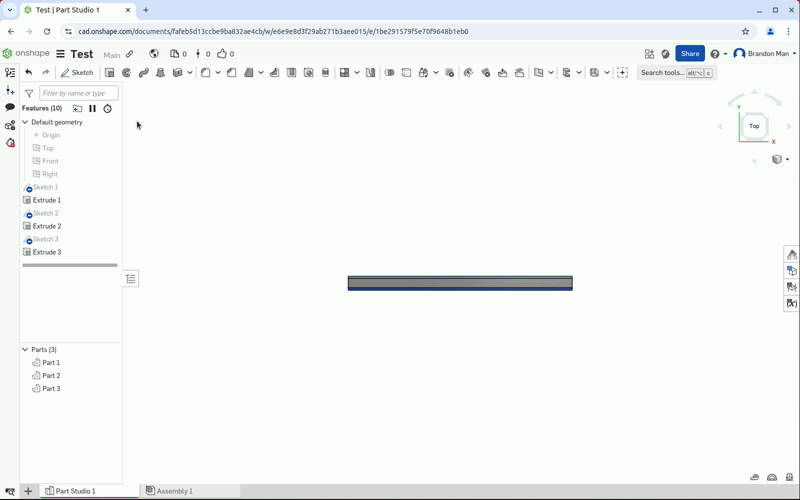
mouse_move(73, 189)
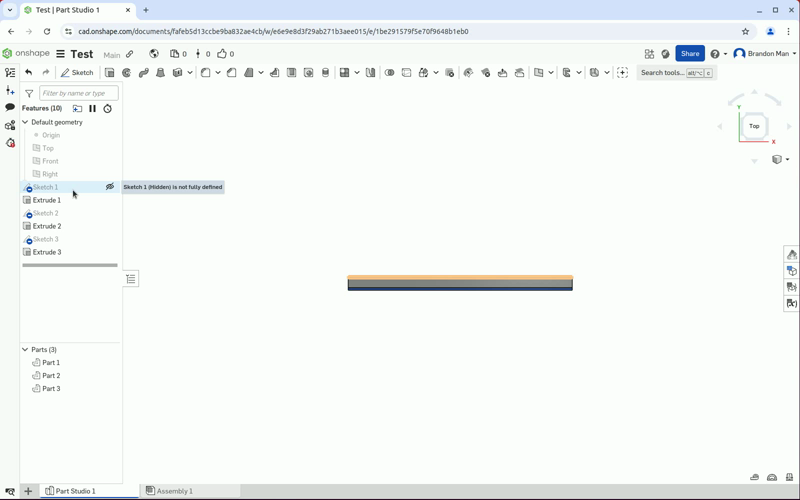
click(73, 189)
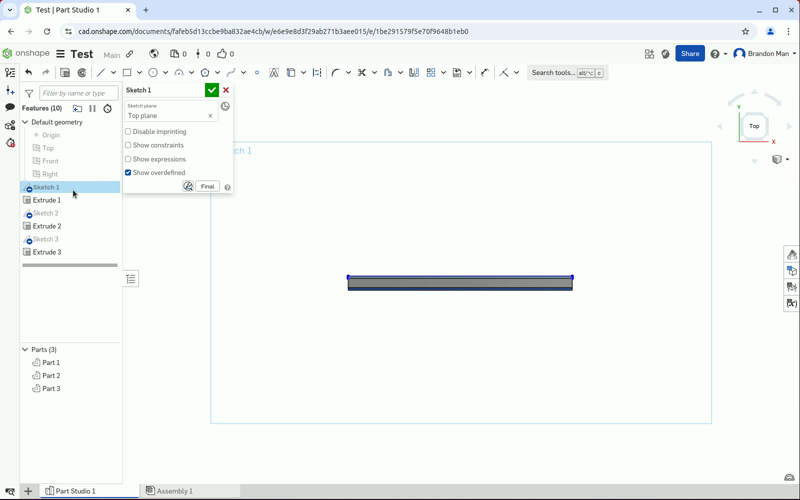
mouse_move(229, 92)
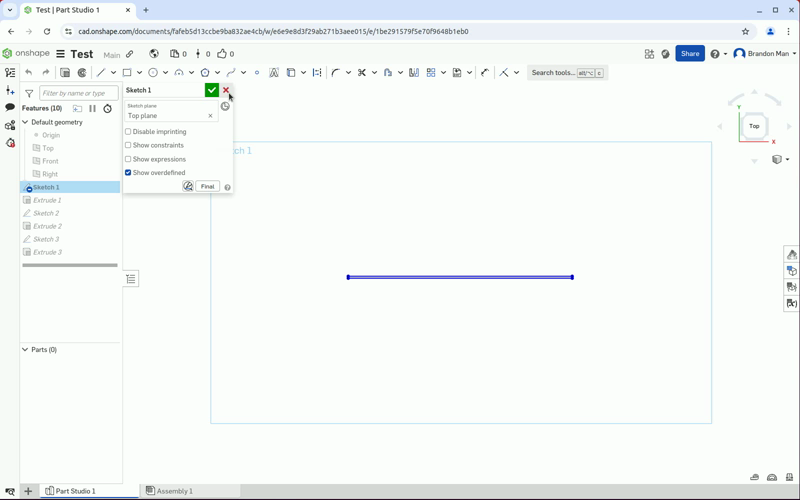
click(229, 92)
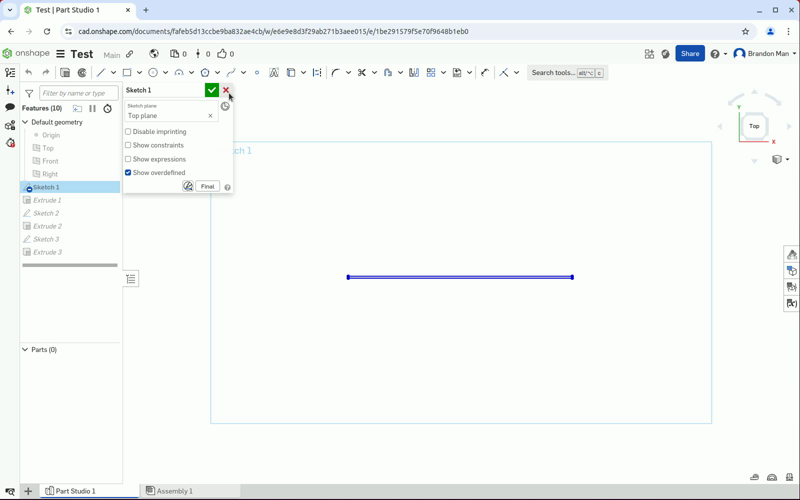
key(shift+s)
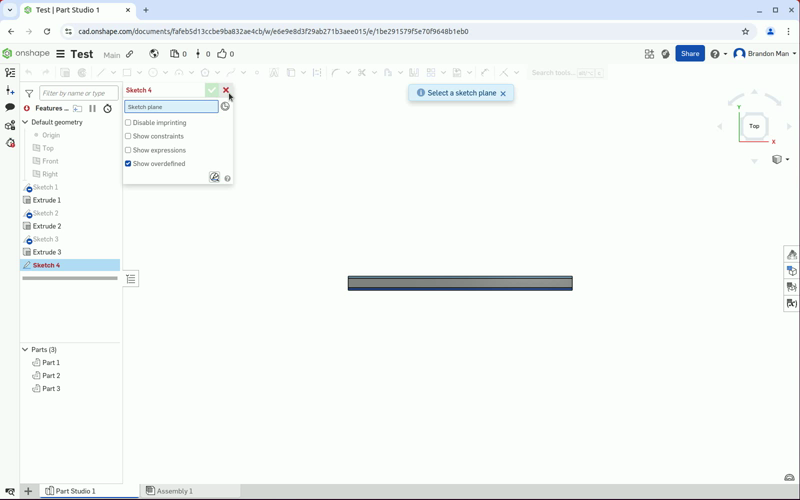
mouse_move(73, 150)
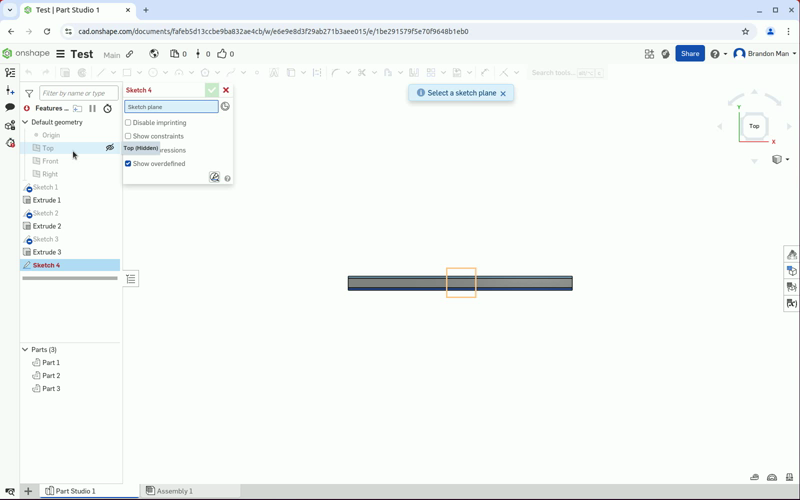
click(73, 150)
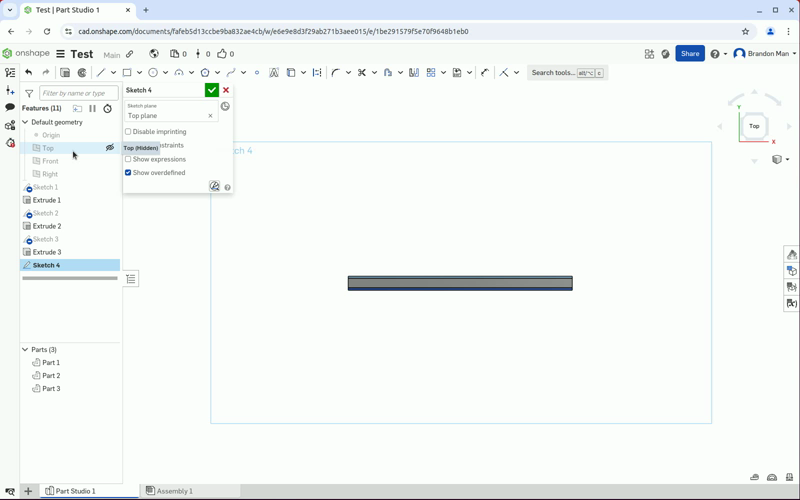
mouse_move(73, 352)
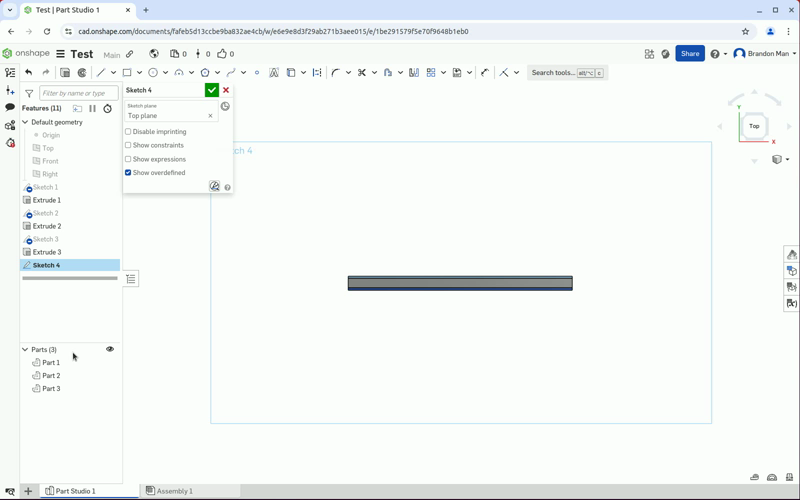
key(y)
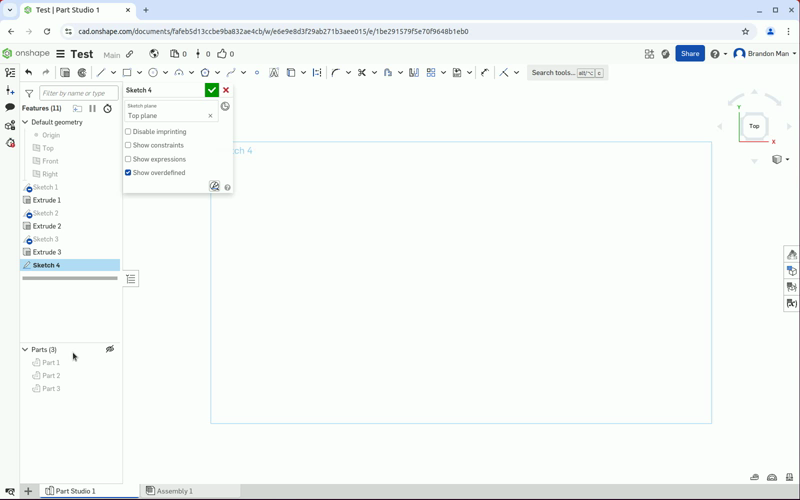
key(l)
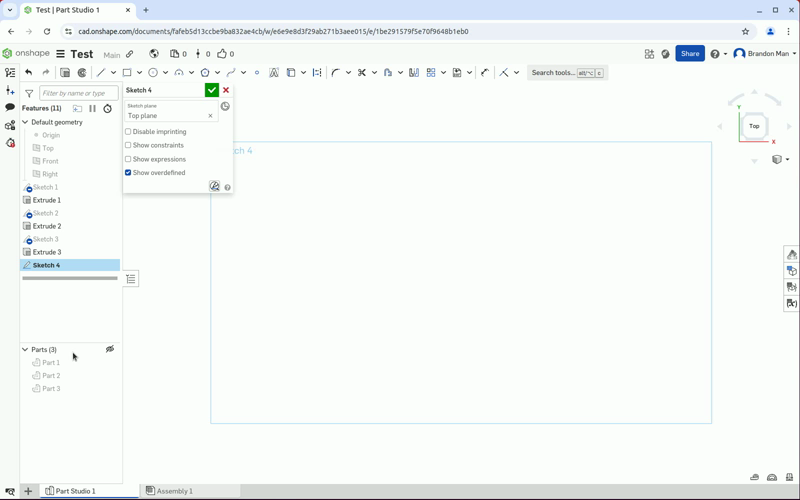
key_down(shift)
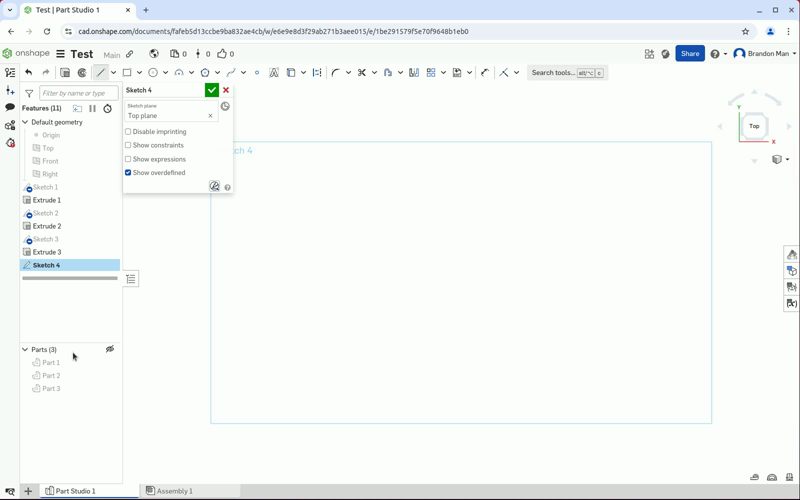
mouse_move(348, 290)
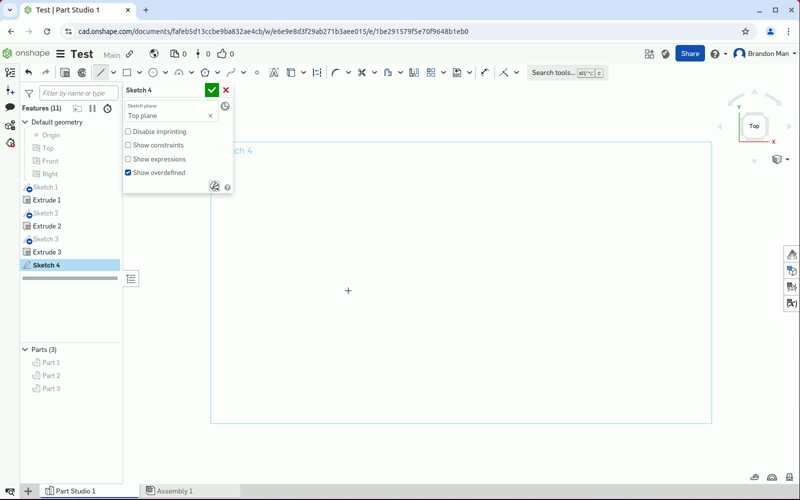
click(348, 290)
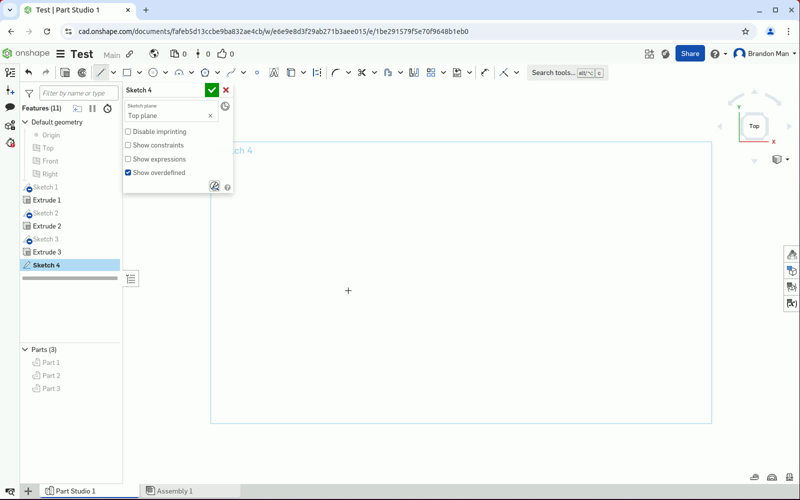
key_up(shift)
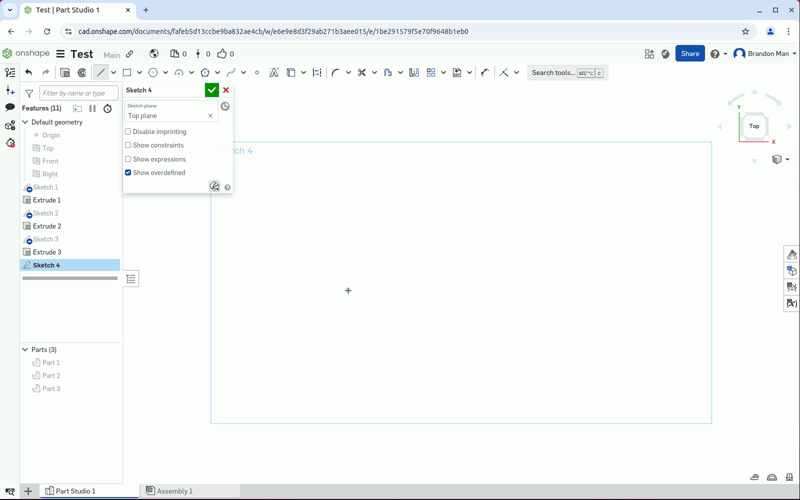
key_down(shift)
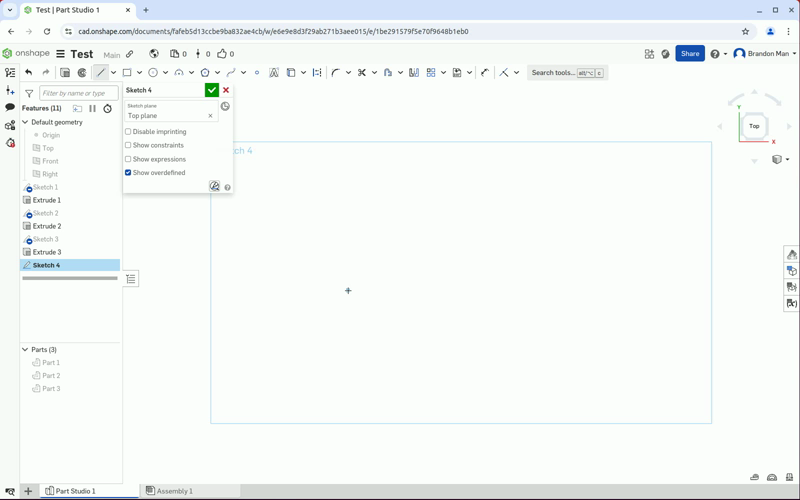
mouse_move(572, 290)
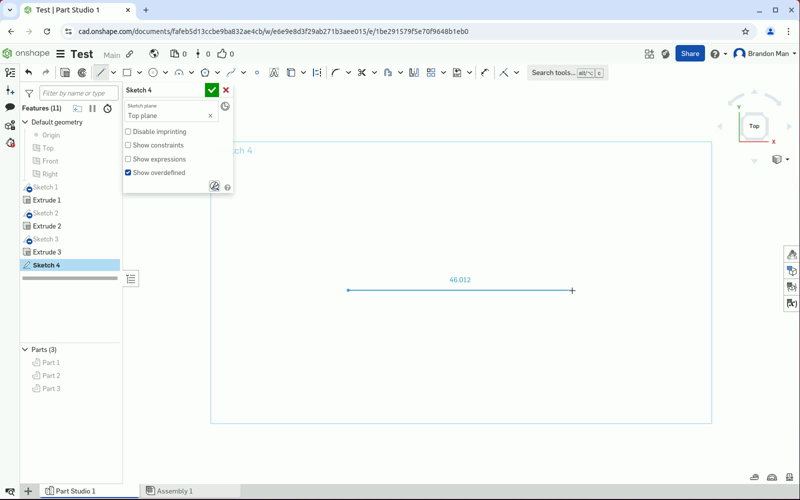
click(572, 290)
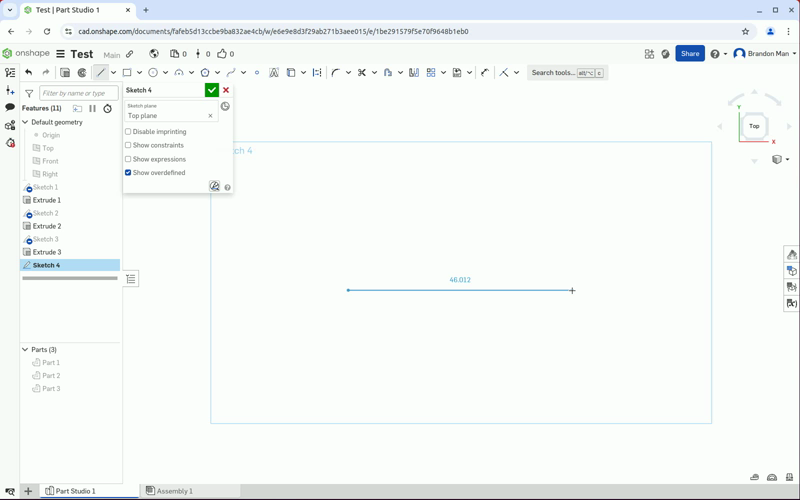
key_up(shift)
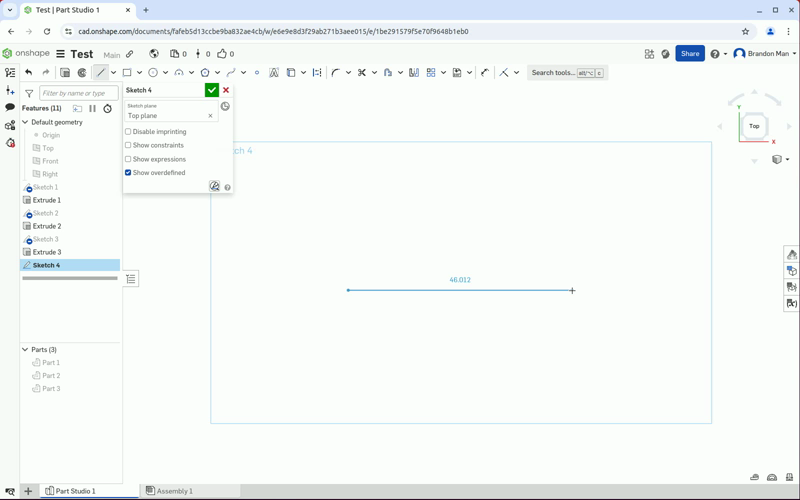
key_down(shift)
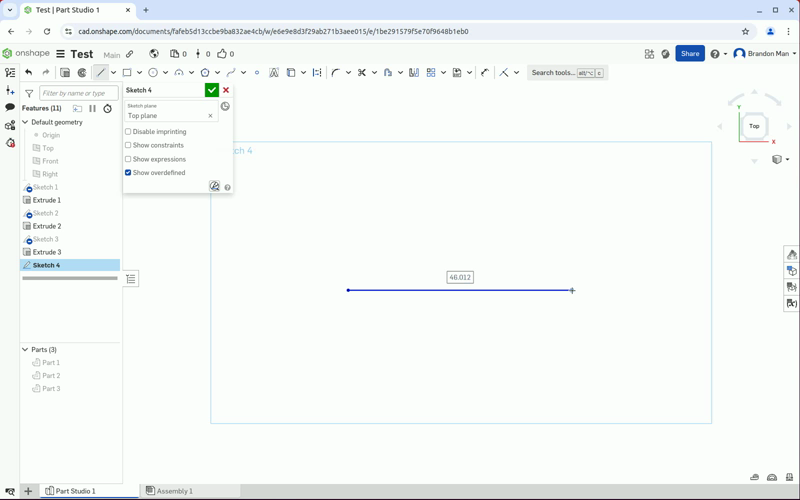
mouse_move(589, 290)
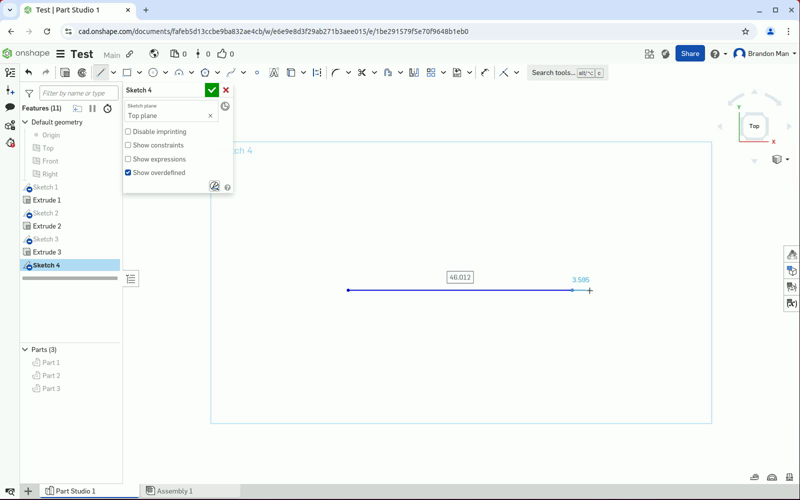
mouse_move(572, 287)
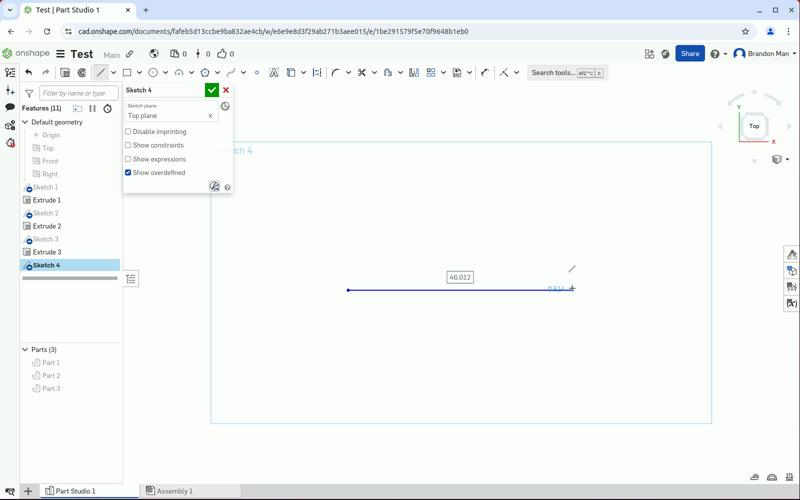
scroll(6)
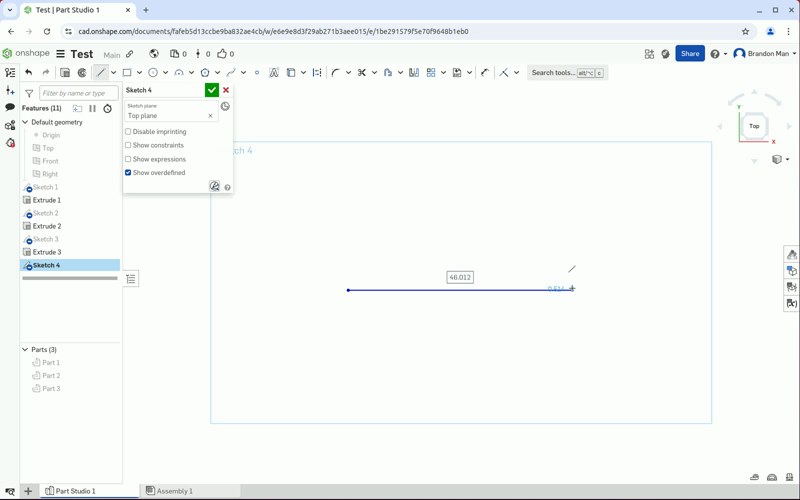
scroll(6)
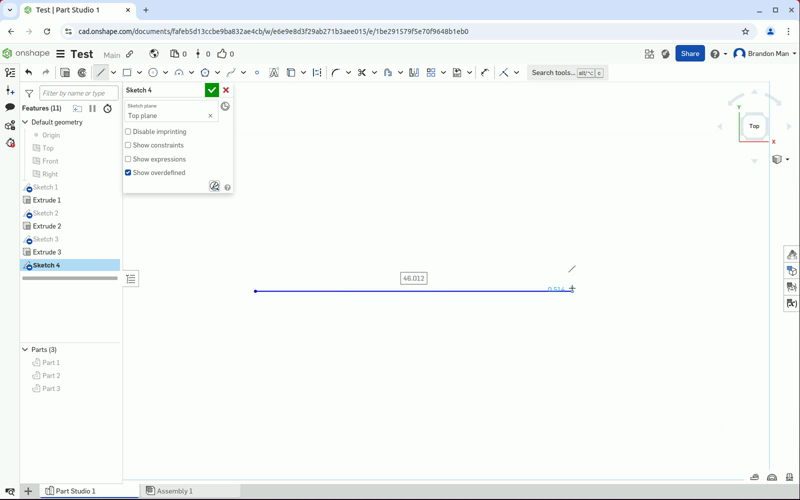
scroll(6)
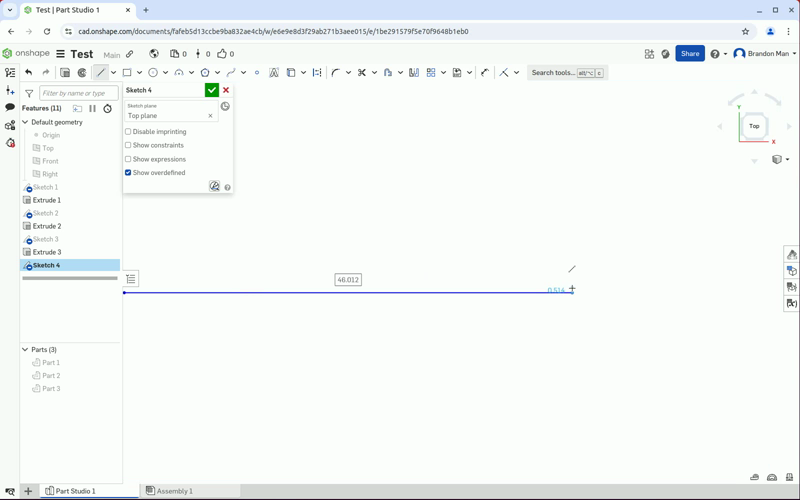
scroll(6)
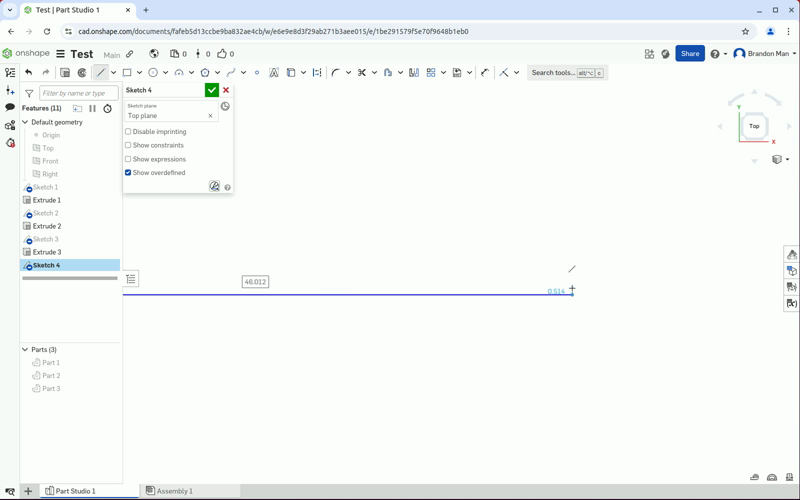
scroll(6)
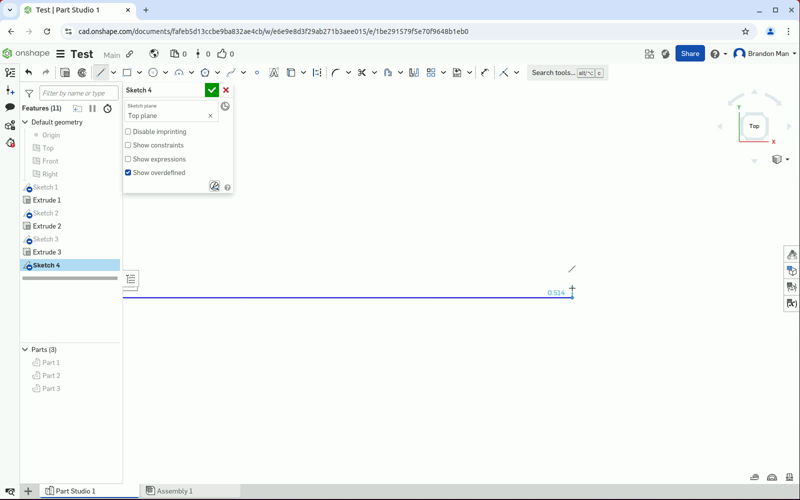
scroll(6)
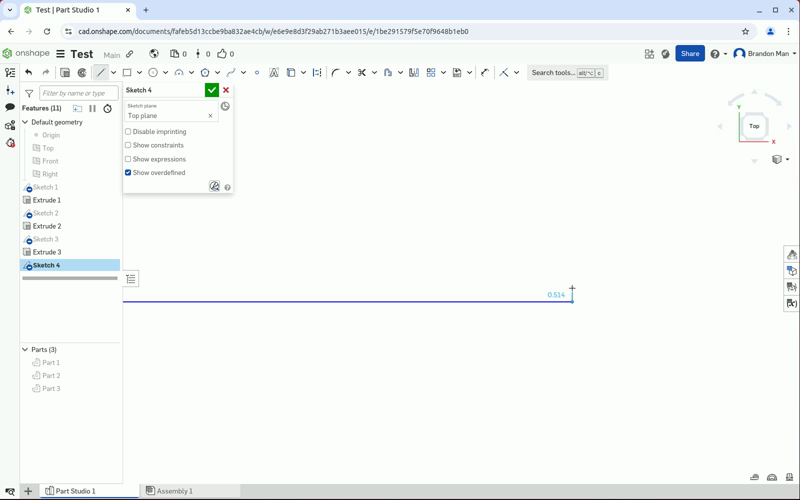
scroll(6)
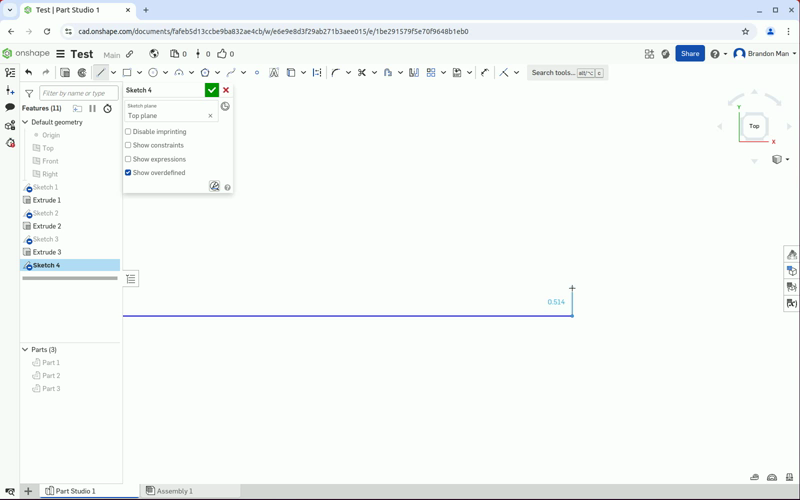
click(572, 287)
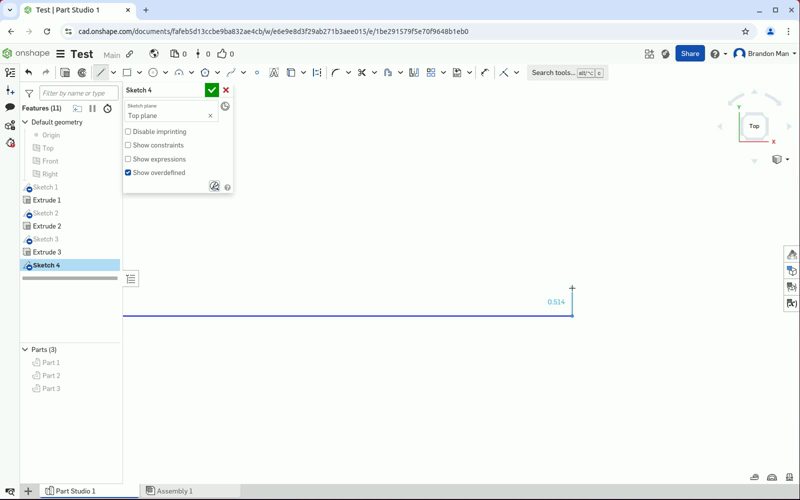
scroll(-6)
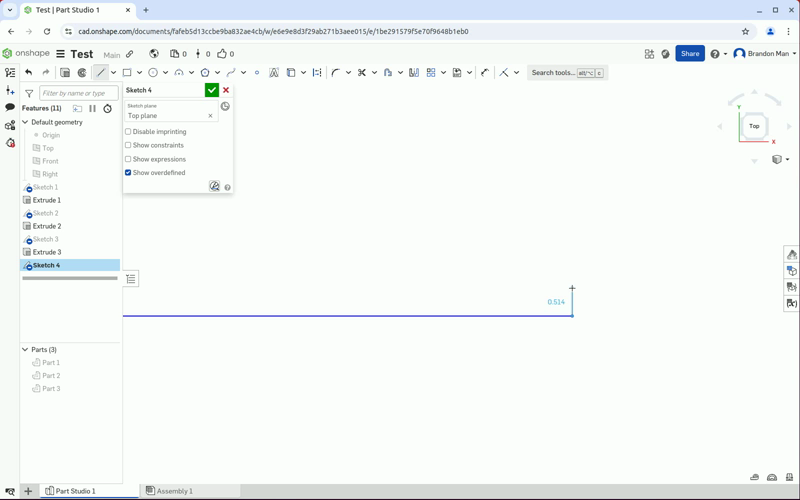
scroll(-6)
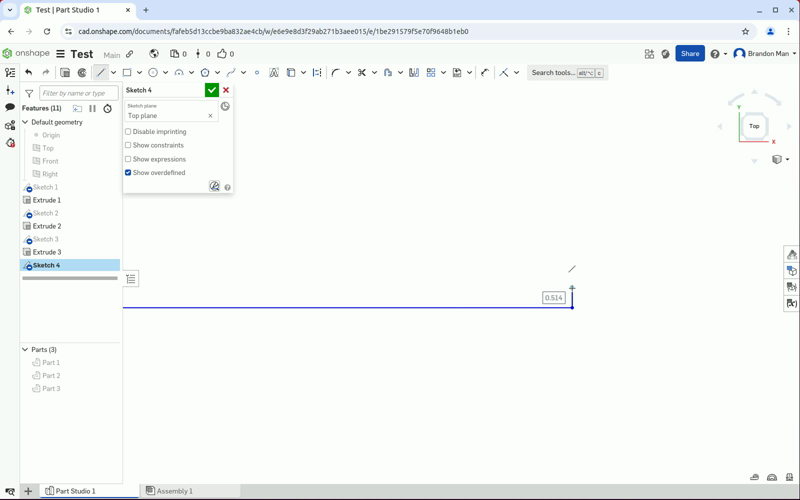
scroll(-6)
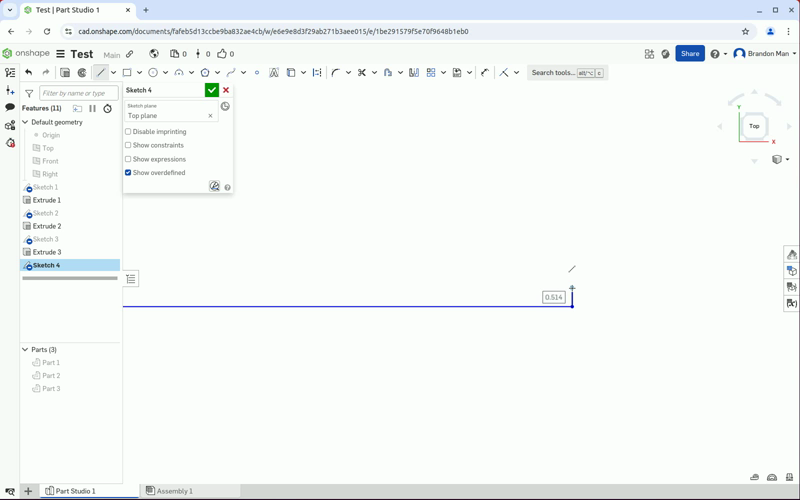
scroll(-6)
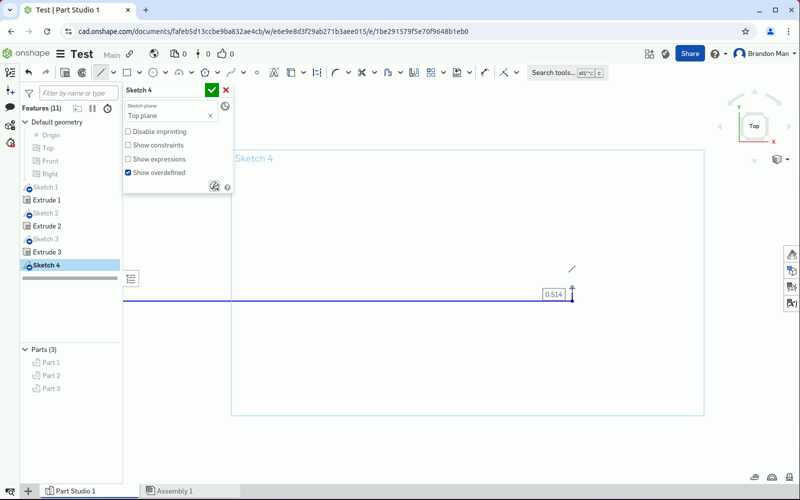
scroll(-6)
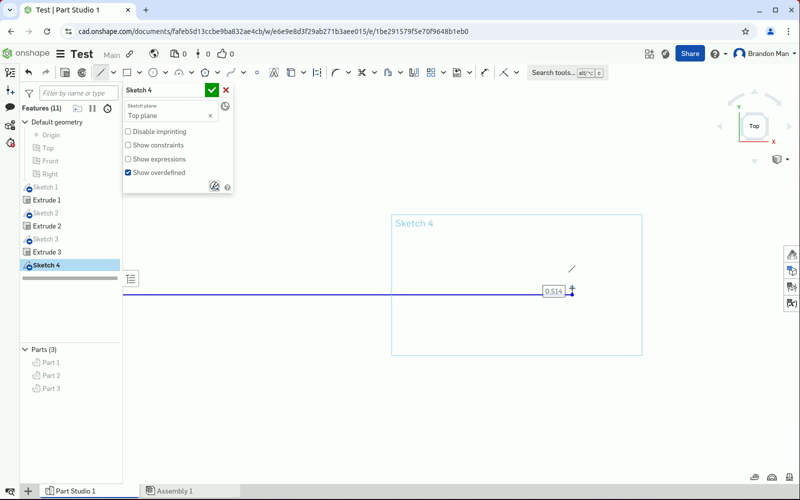
scroll(-6)
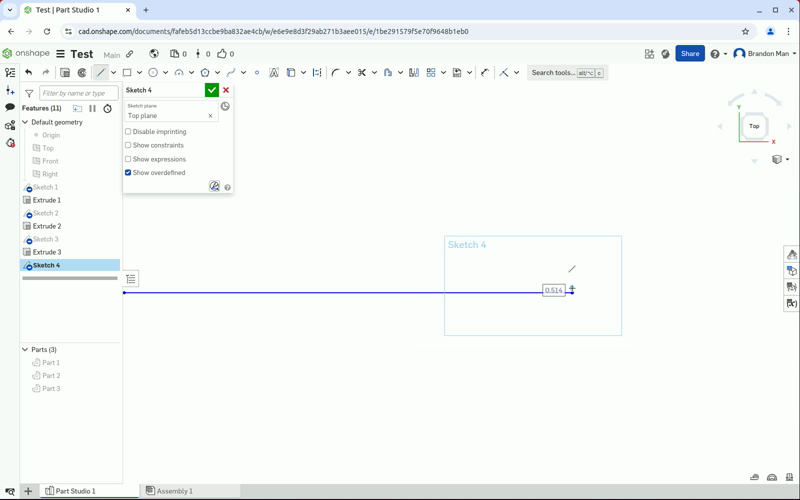
scroll(-6)
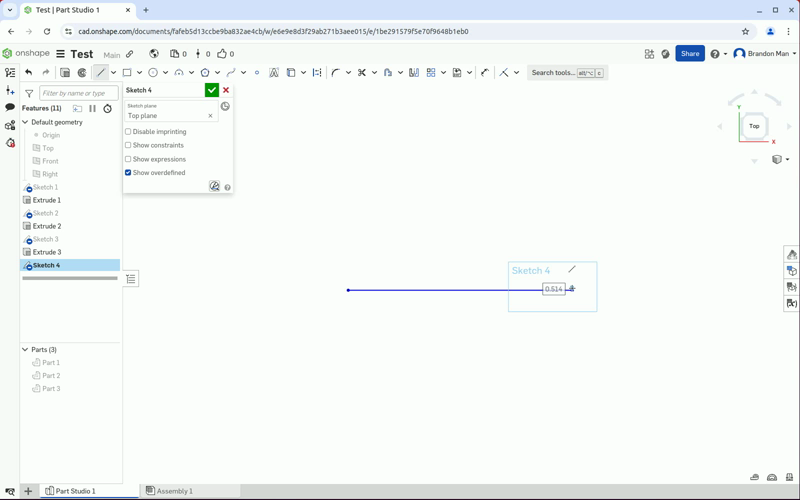
key_up(shift)
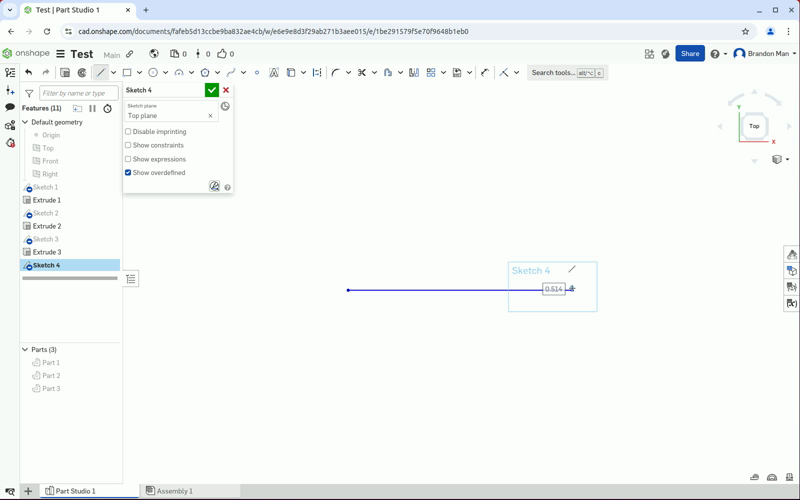
key_down(shift)
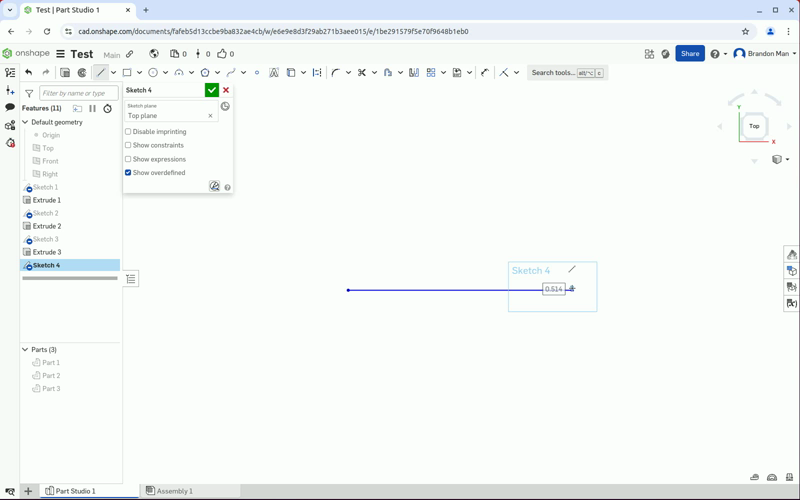
mouse_move(348, 287)
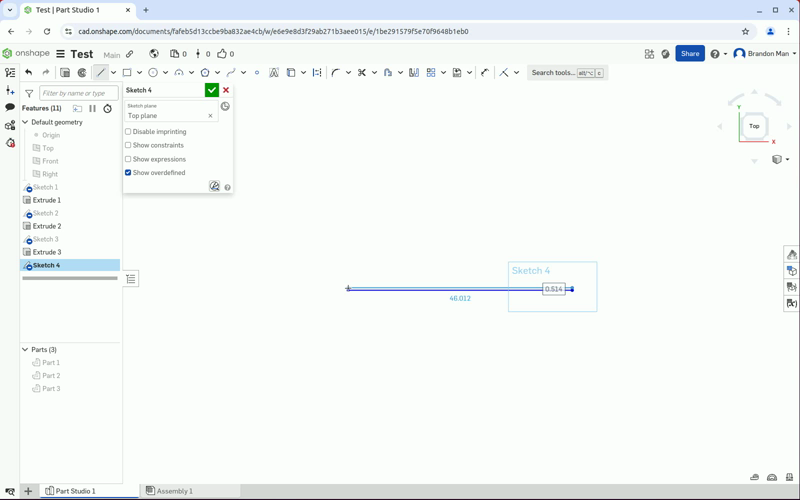
scroll(6)
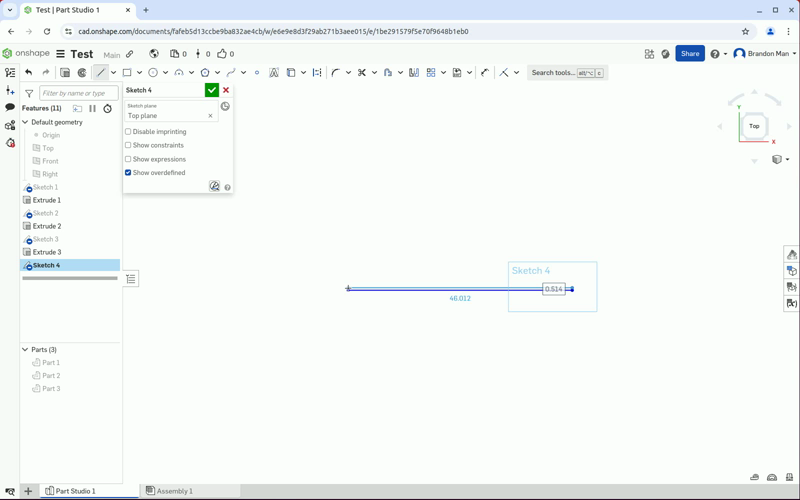
scroll(6)
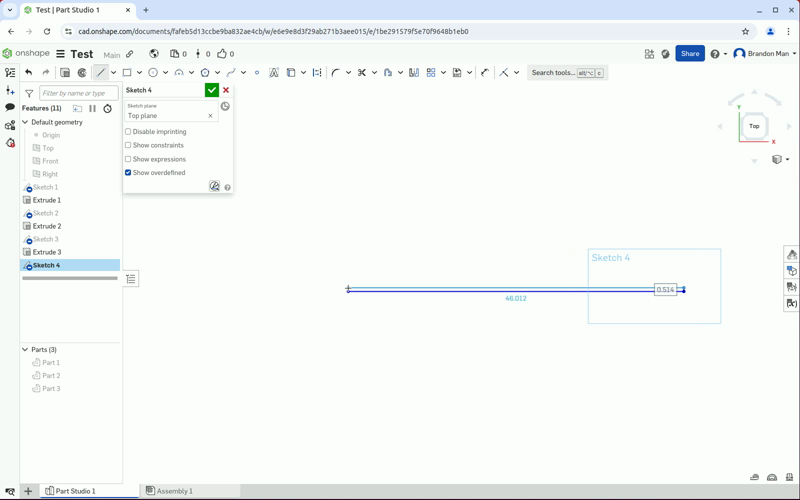
scroll(6)
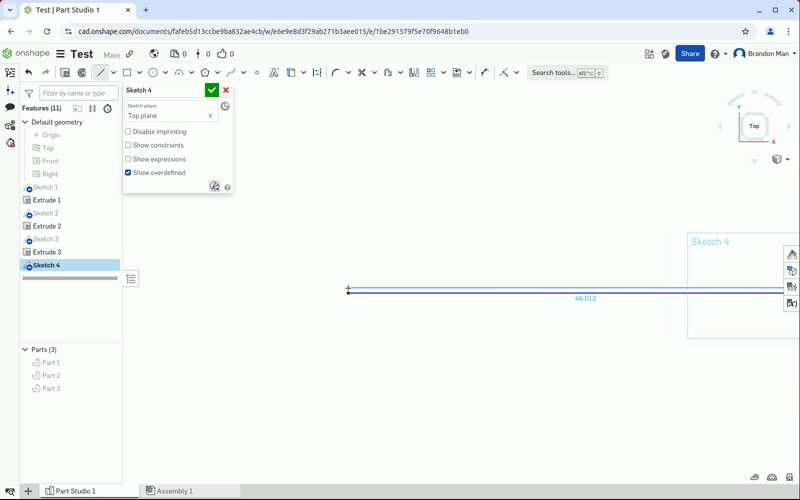
scroll(6)
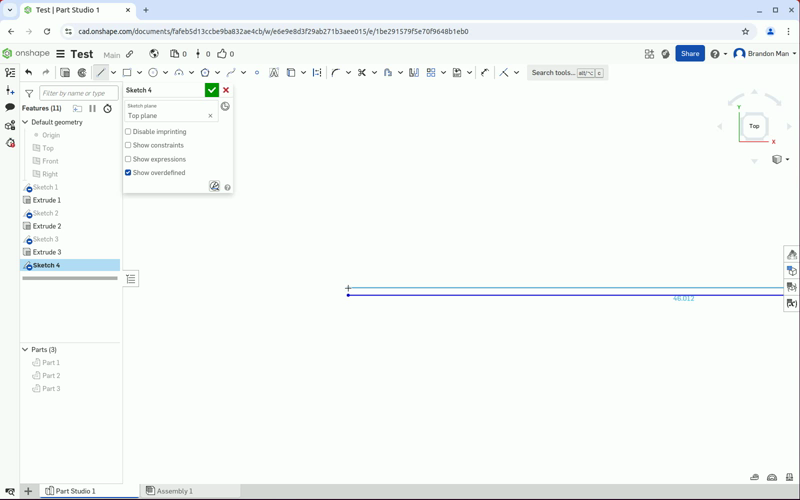
scroll(6)
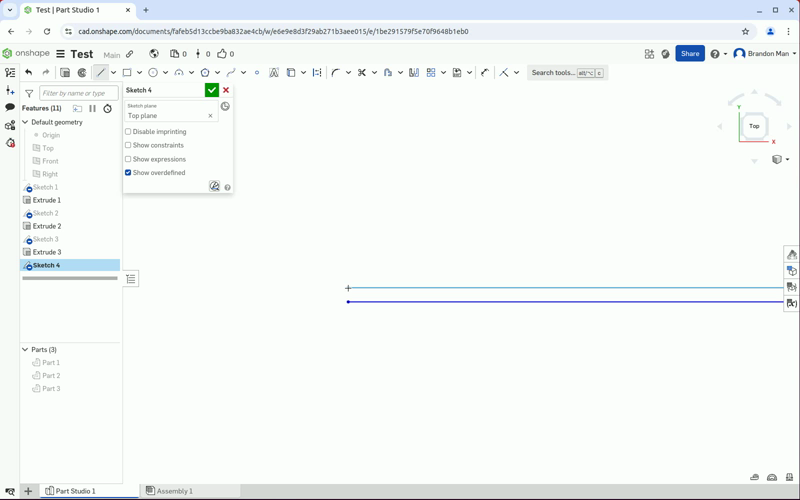
scroll(6)
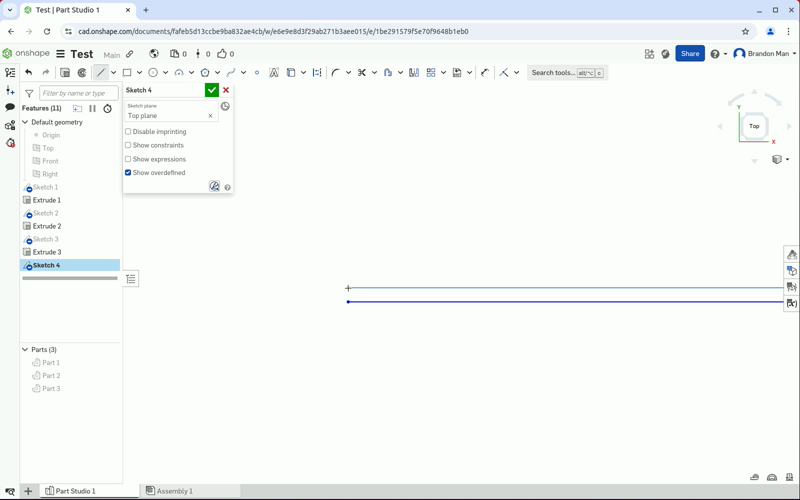
scroll(6)
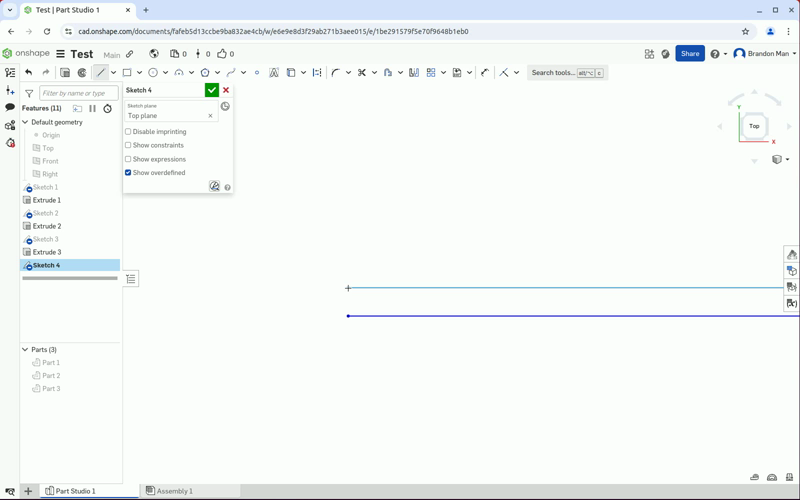
click(348, 287)
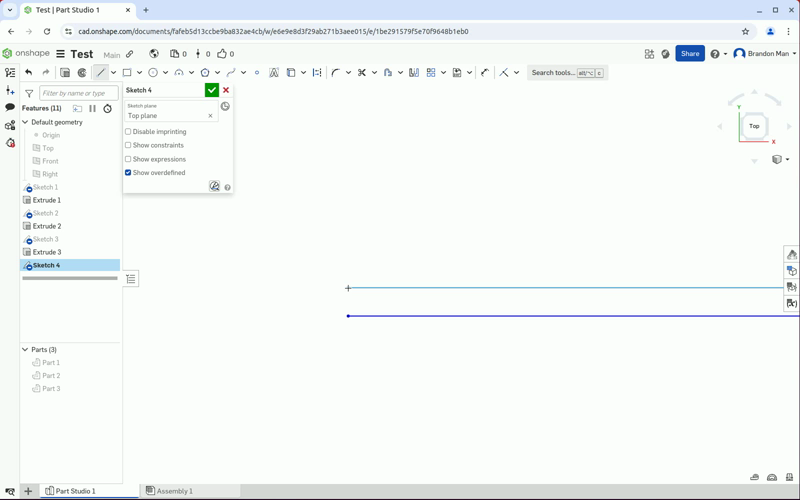
scroll(-6)
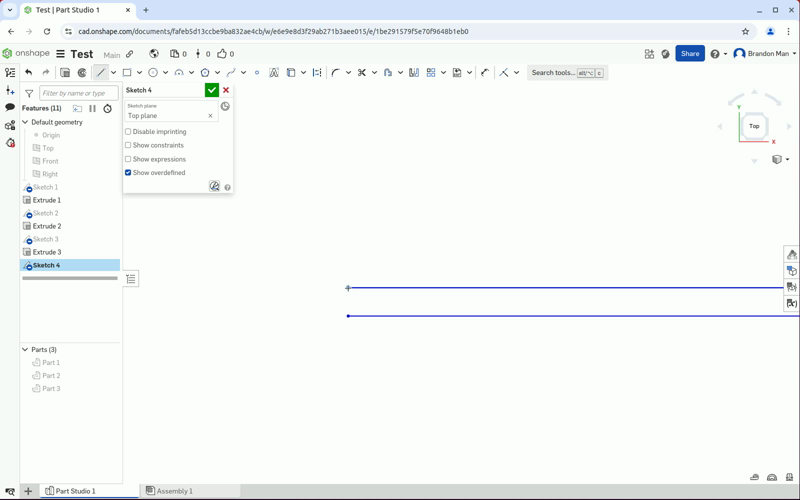
scroll(-6)
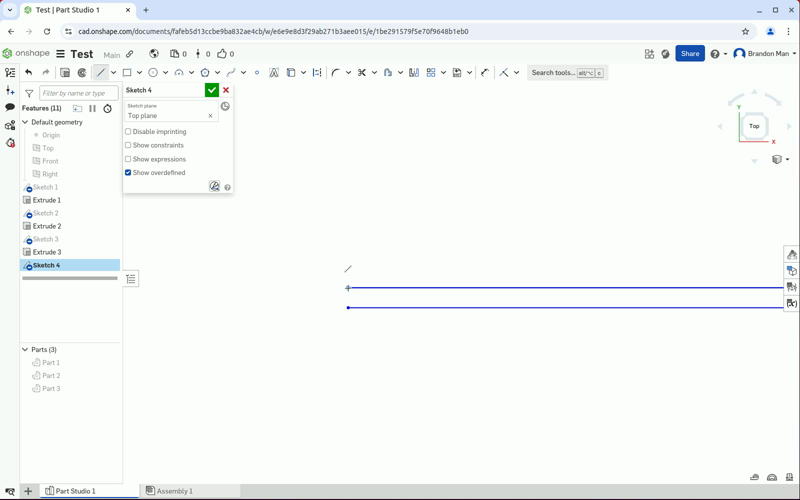
scroll(-6)
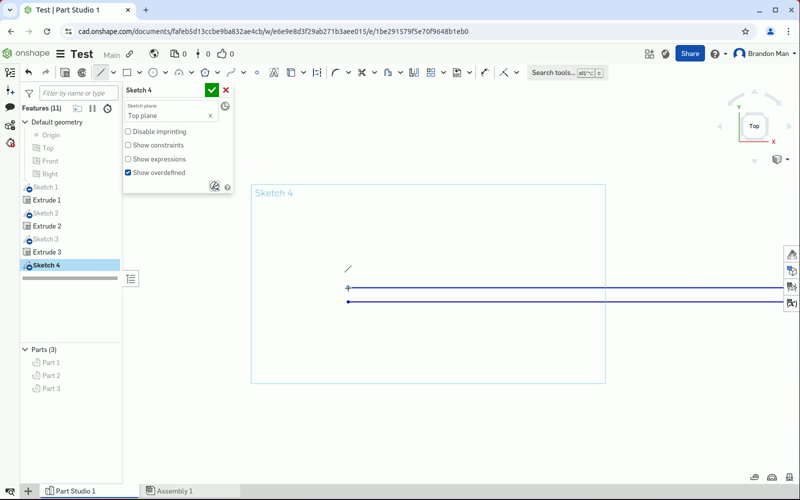
scroll(-6)
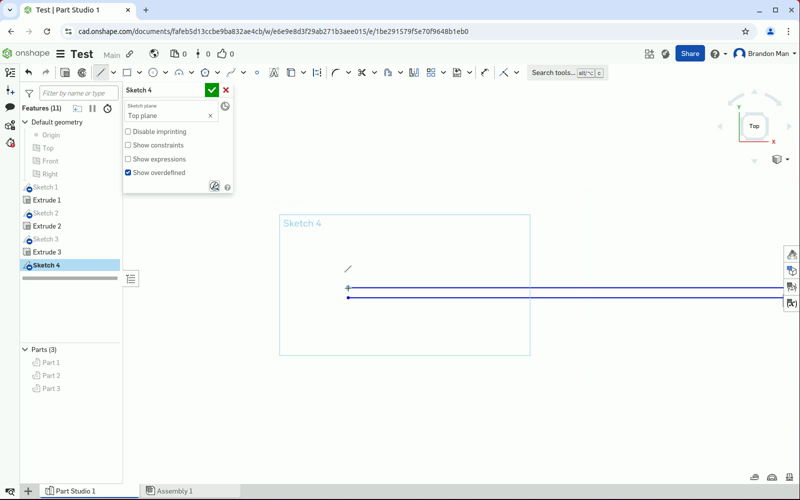
scroll(-6)
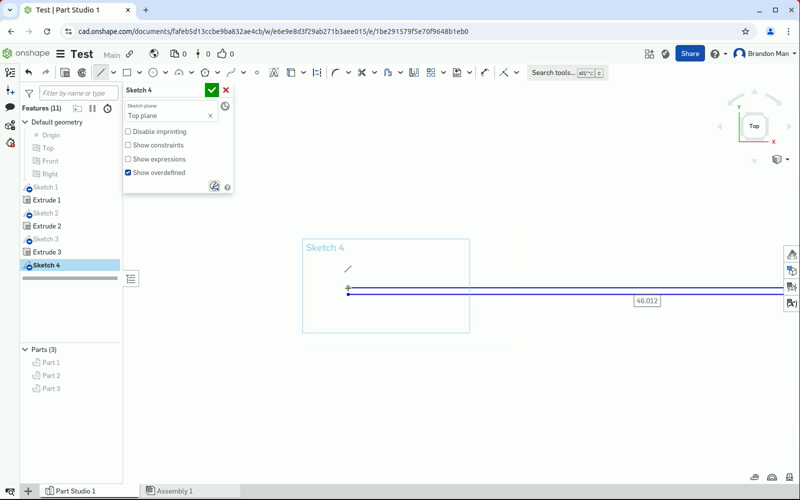
scroll(-6)
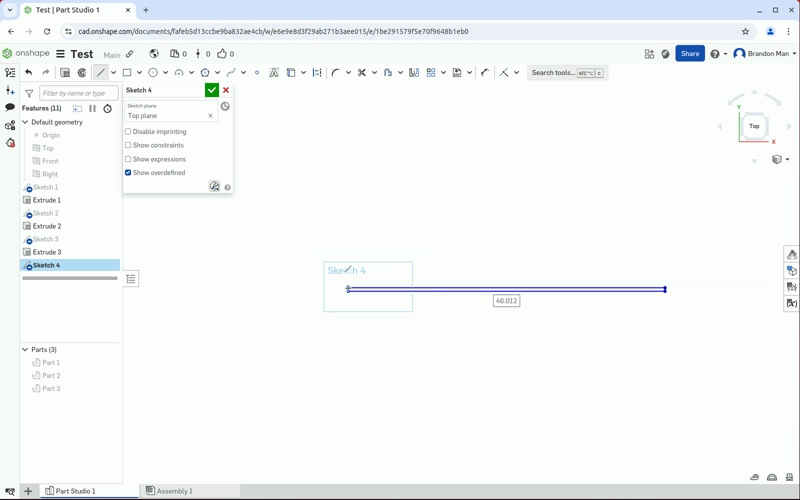
scroll(-6)
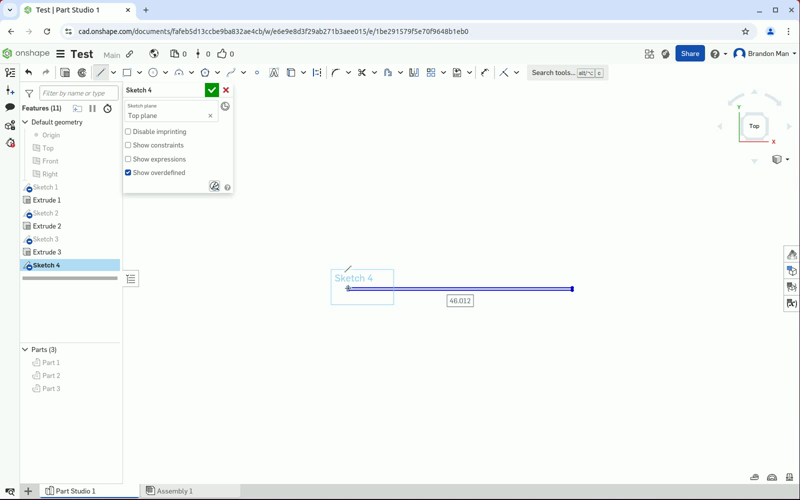
key_up(shift)
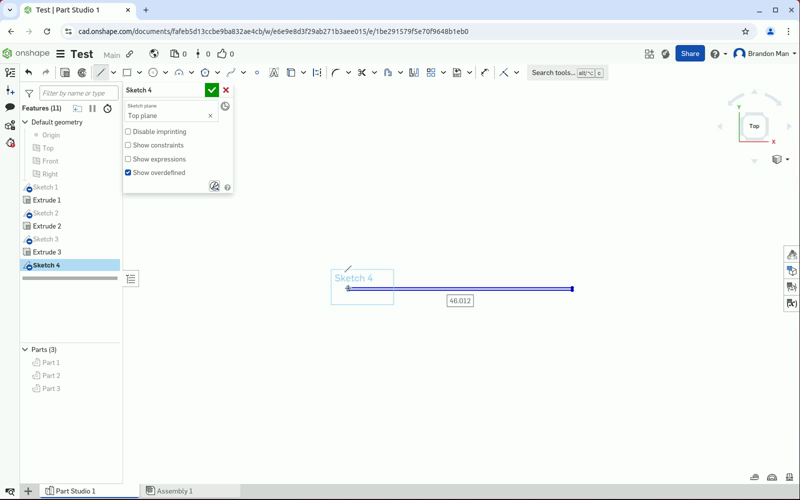
mouse_move(378, 287)
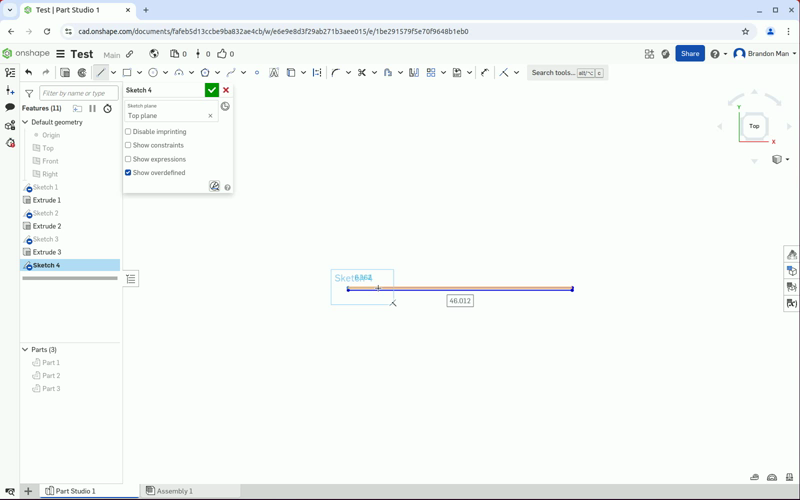
key_down(shift)
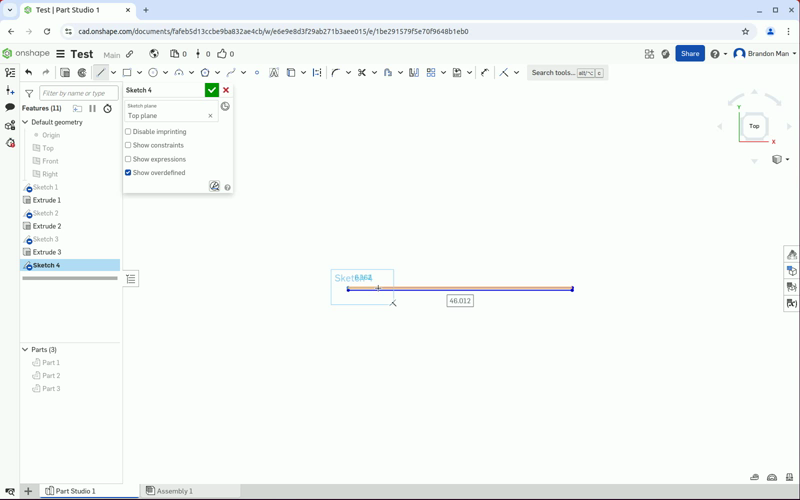
mouse_move(348, 290)
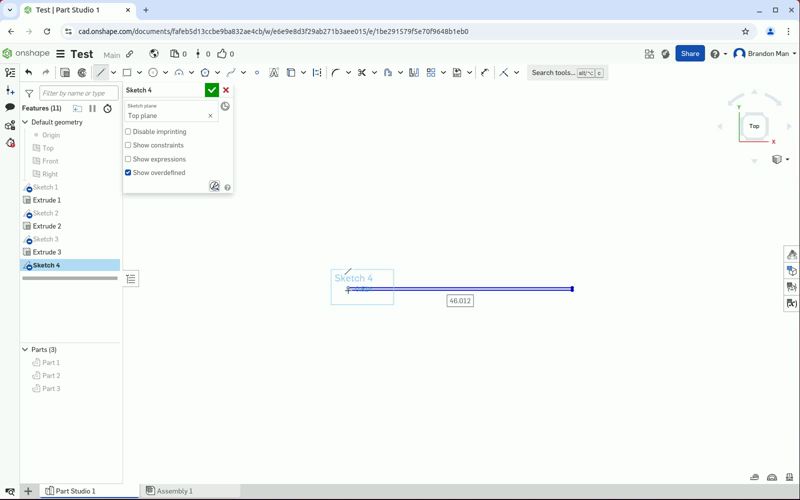
scroll(6)
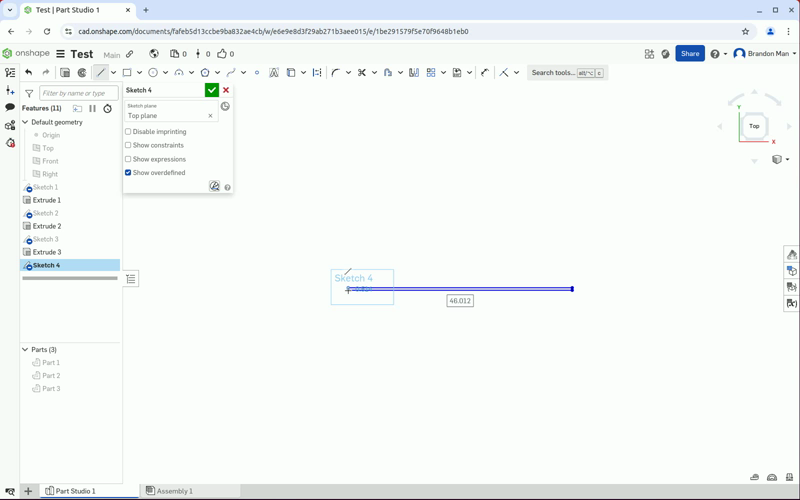
scroll(6)
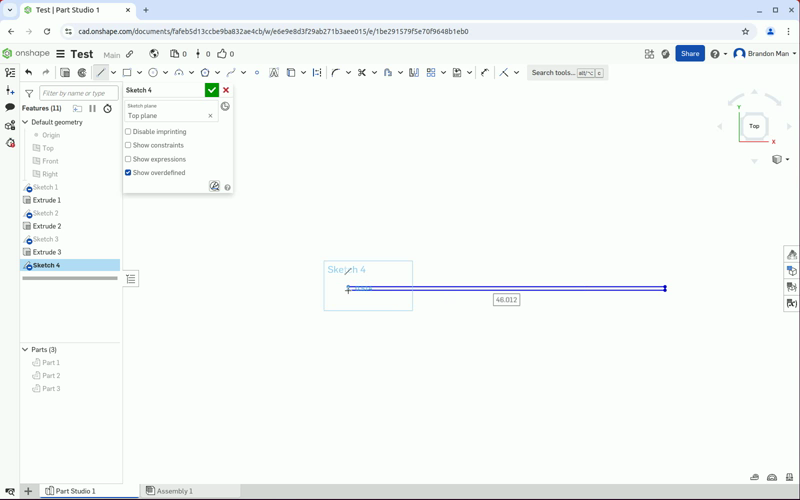
scroll(6)
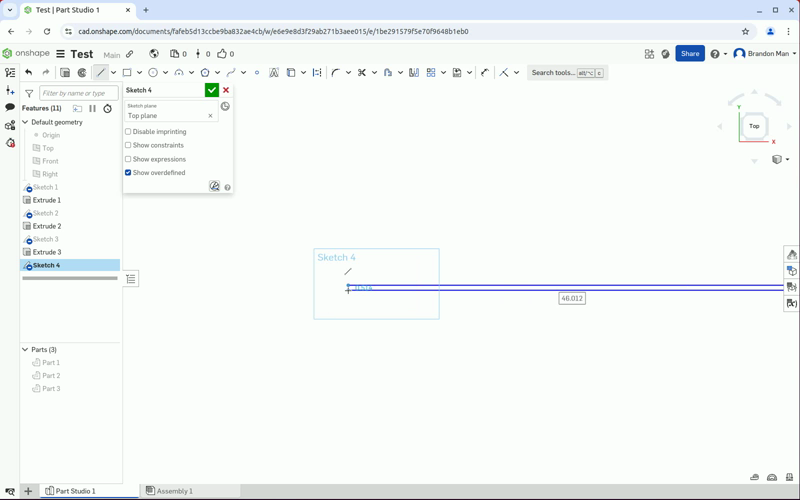
scroll(6)
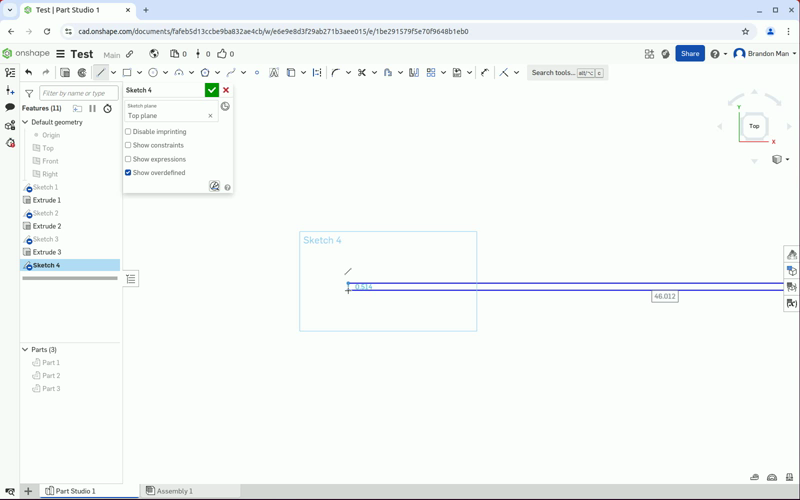
scroll(6)
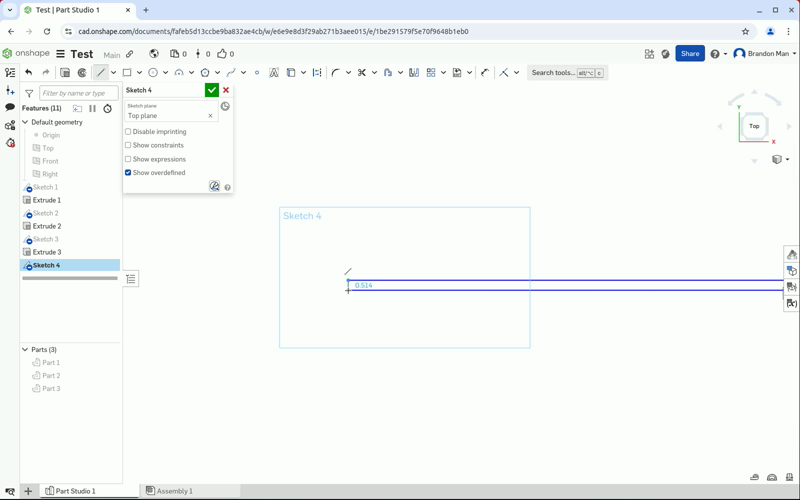
scroll(6)
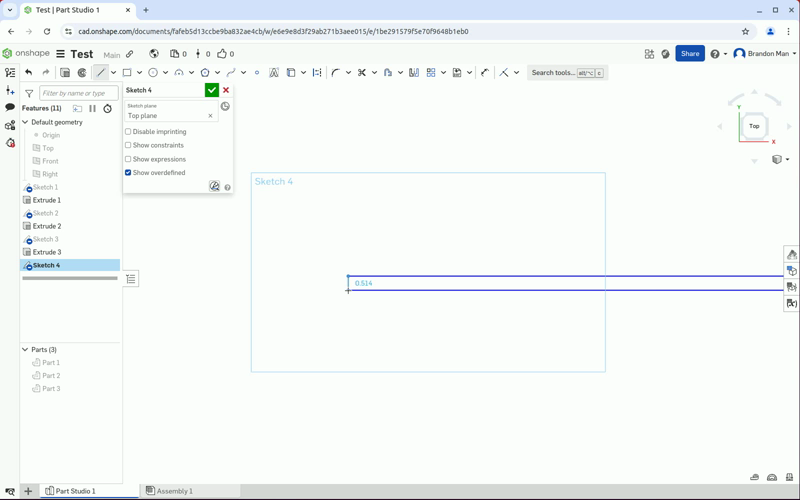
scroll(6)
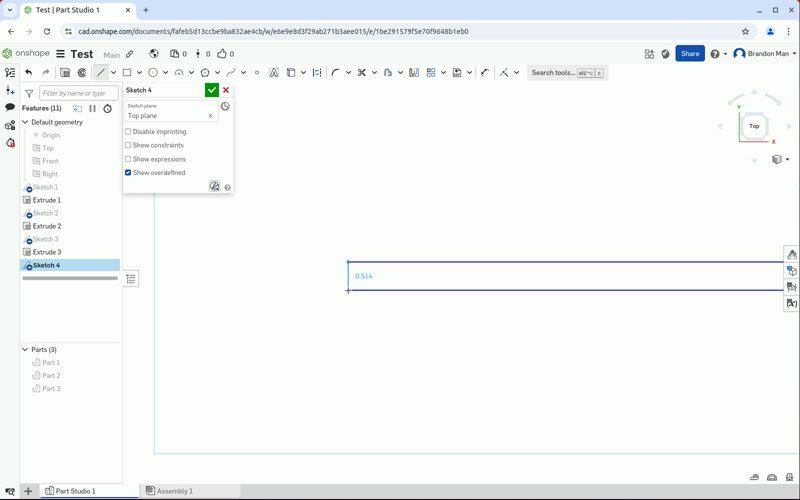
key_up(shift)
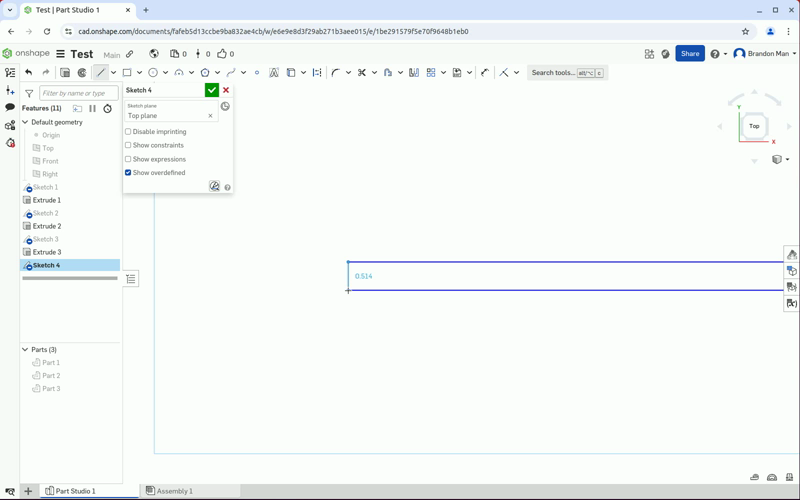
click(348, 290)
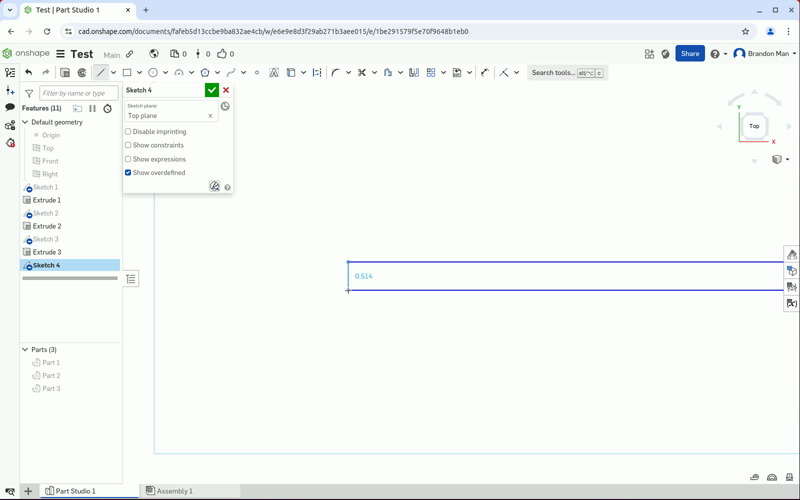
scroll(-6)
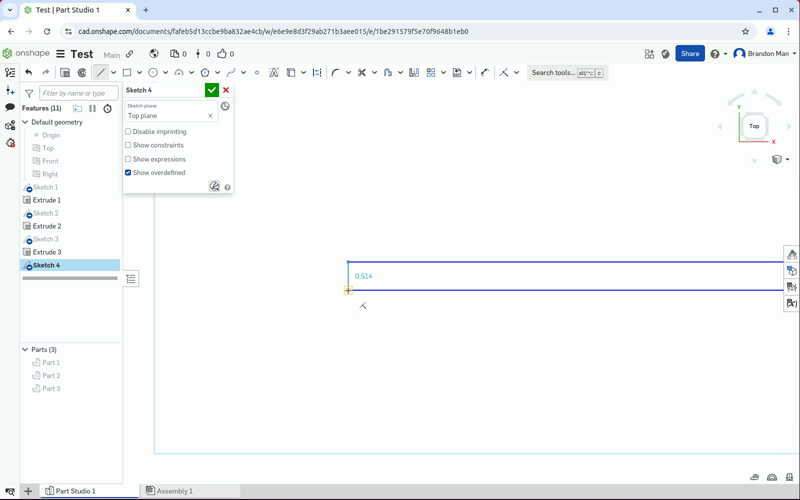
scroll(-6)
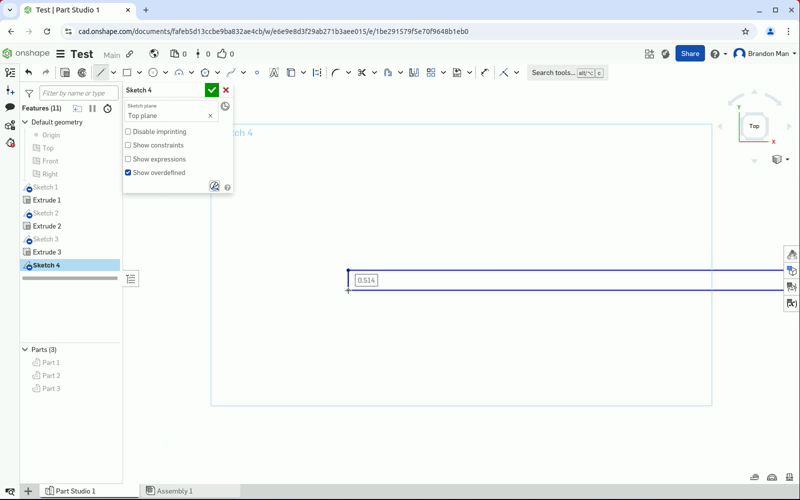
scroll(-6)
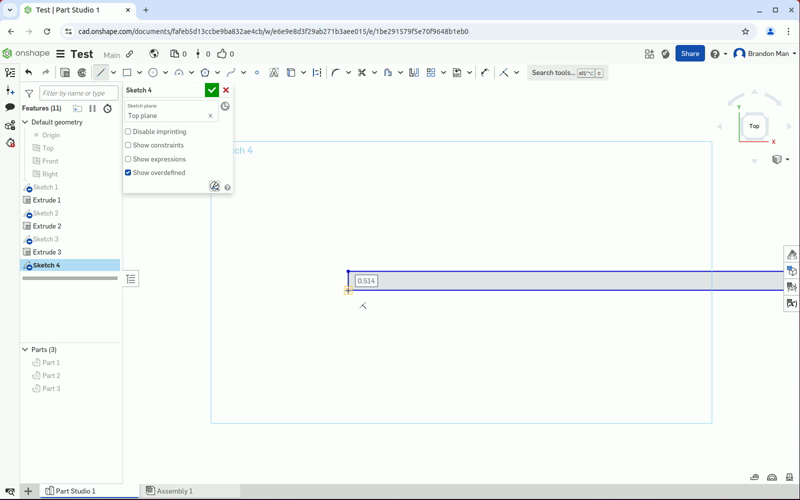
scroll(-6)
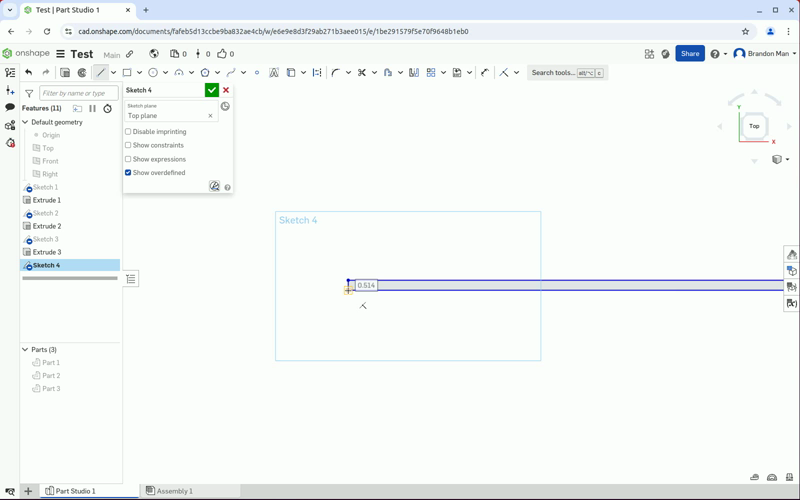
scroll(-6)
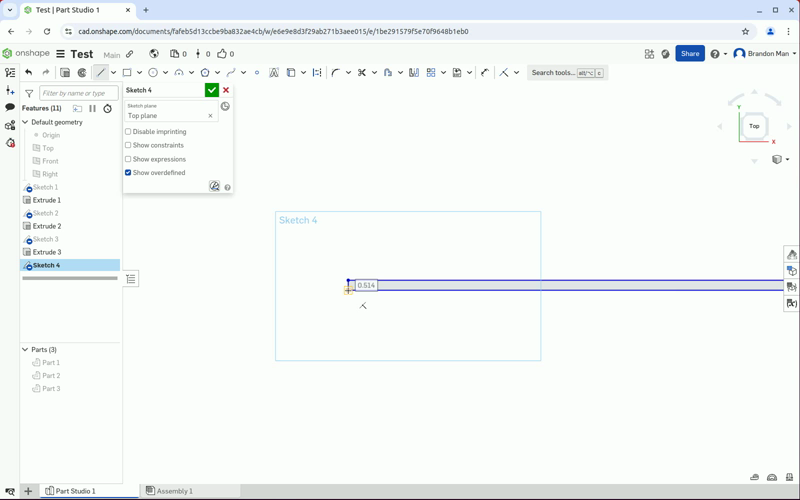
scroll(-6)
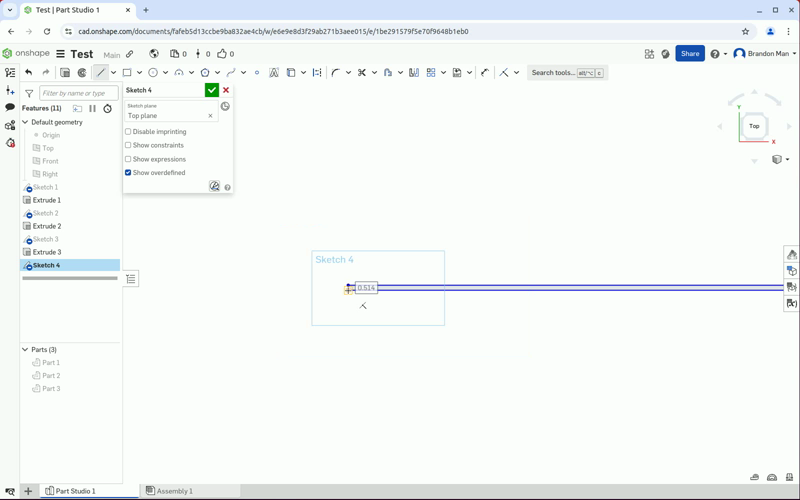
scroll(-6)
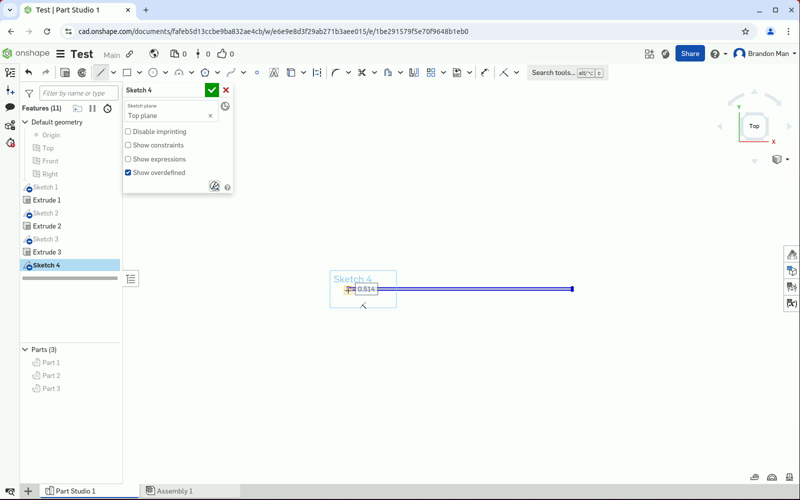
key(esc)
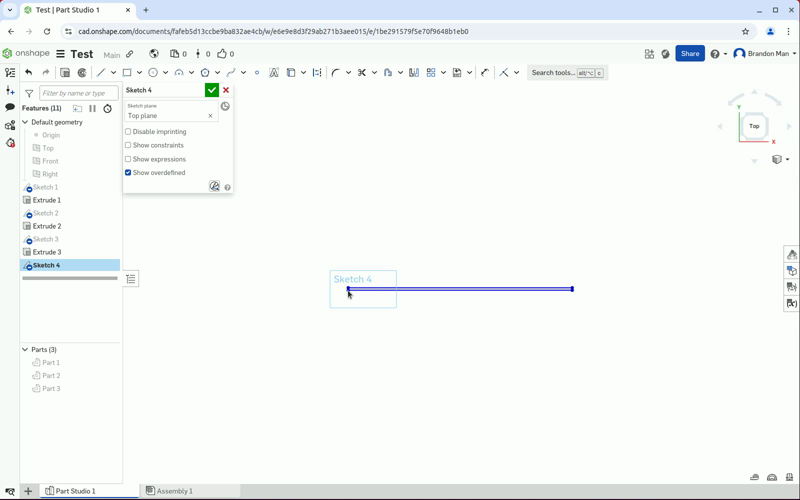
mouse_move(488, 288)
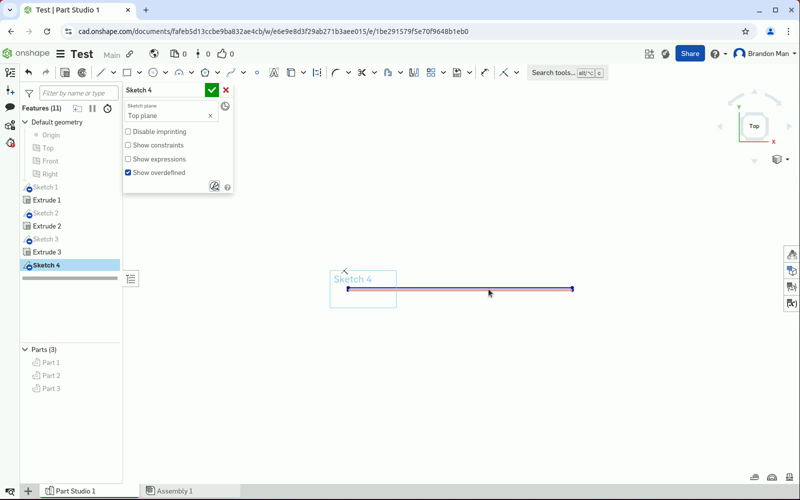
scroll(6)
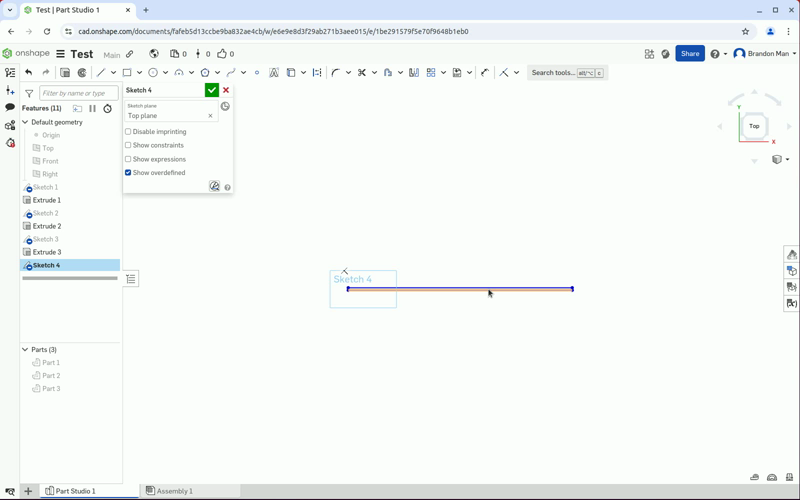
scroll(6)
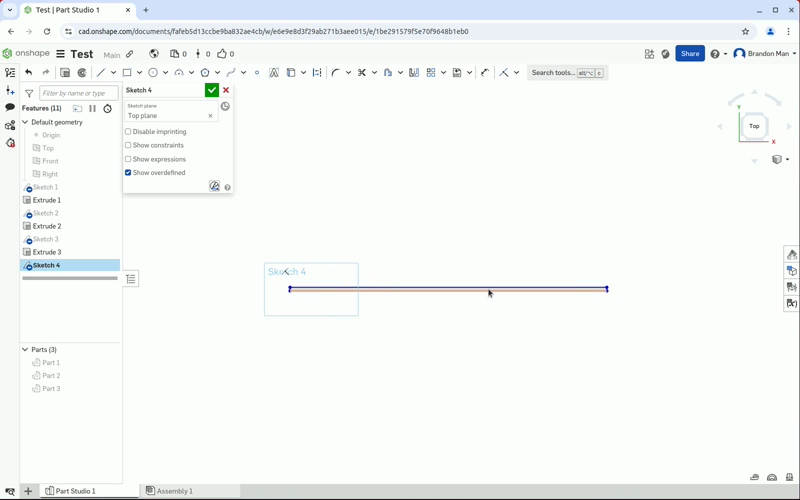
scroll(6)
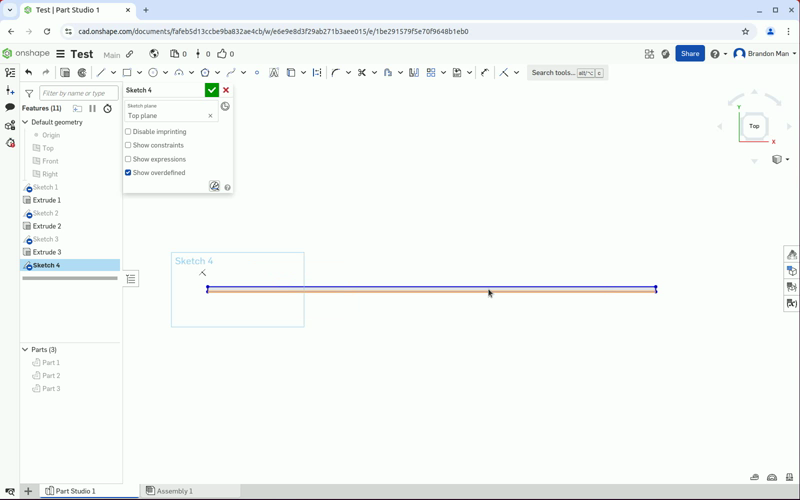
scroll(6)
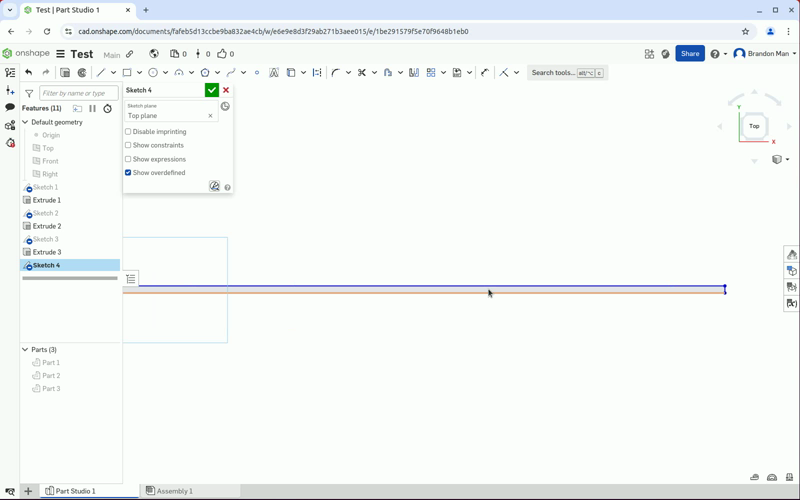
scroll(6)
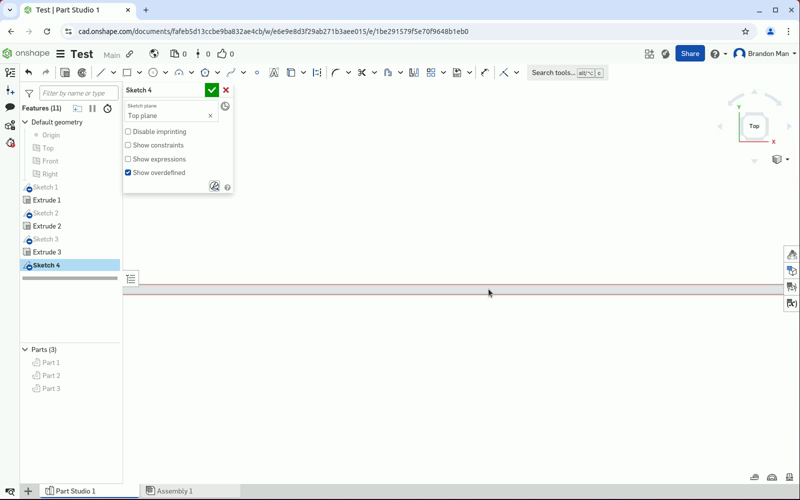
scroll(6)
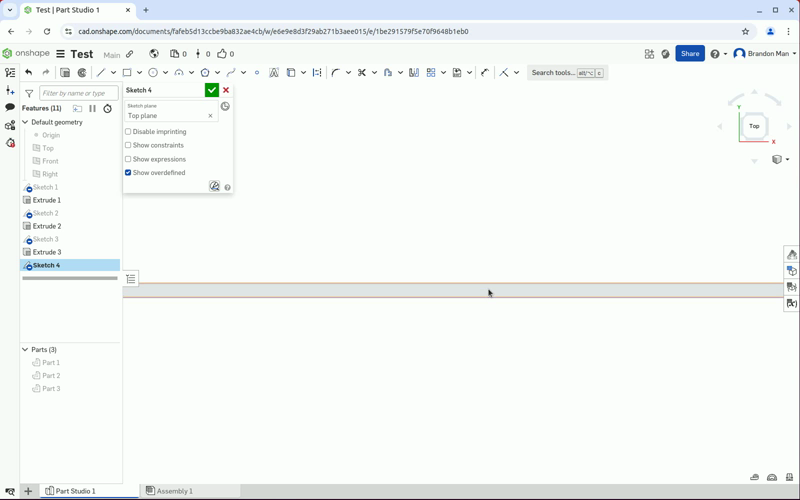
scroll(6)
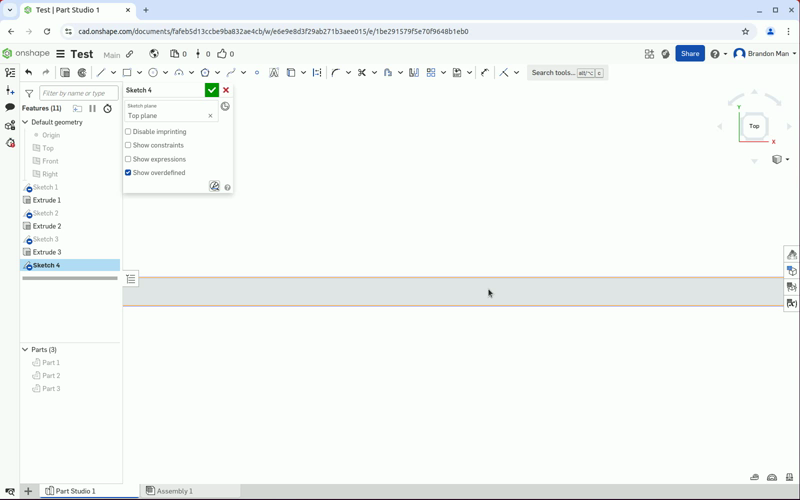
click(488, 288)
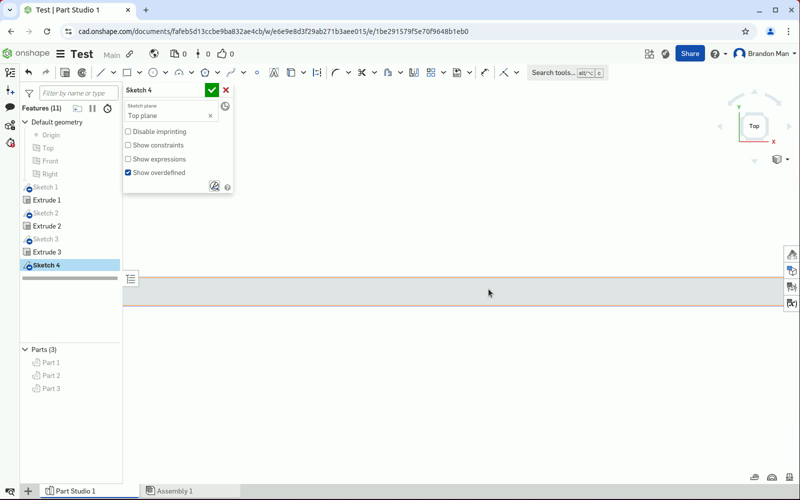
scroll(-6)
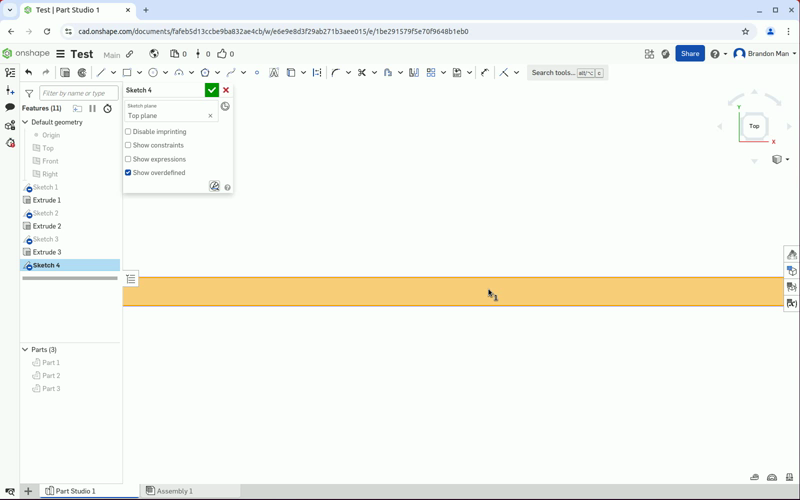
scroll(-6)
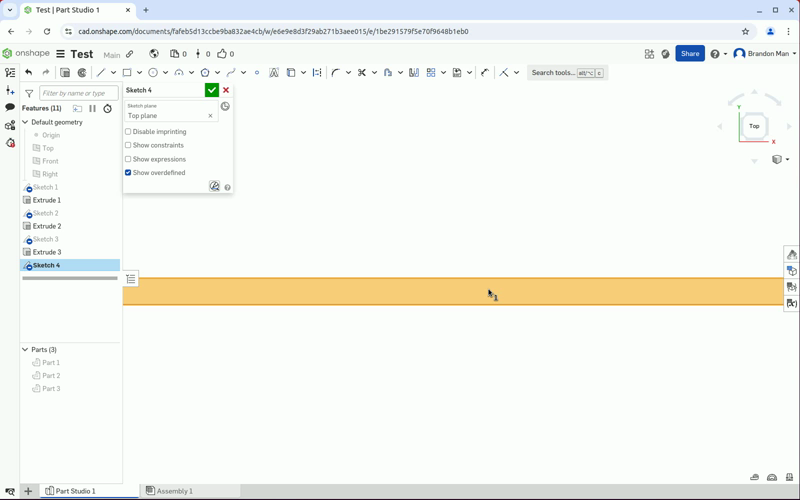
scroll(-6)
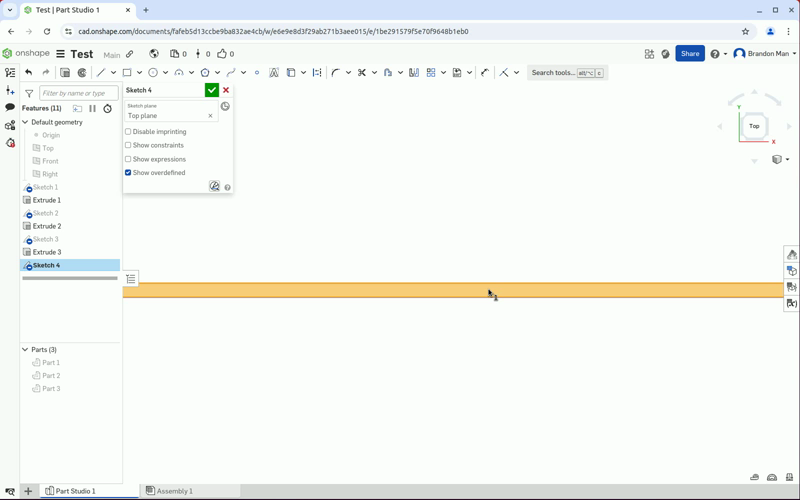
scroll(-6)
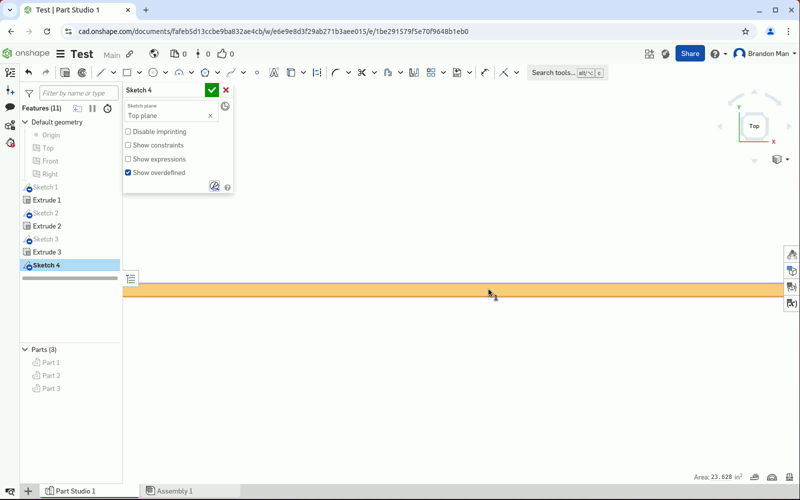
scroll(-6)
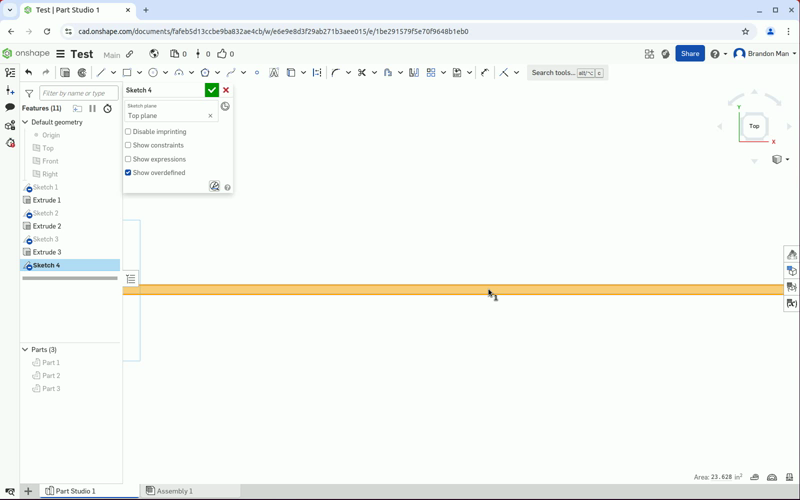
scroll(-6)
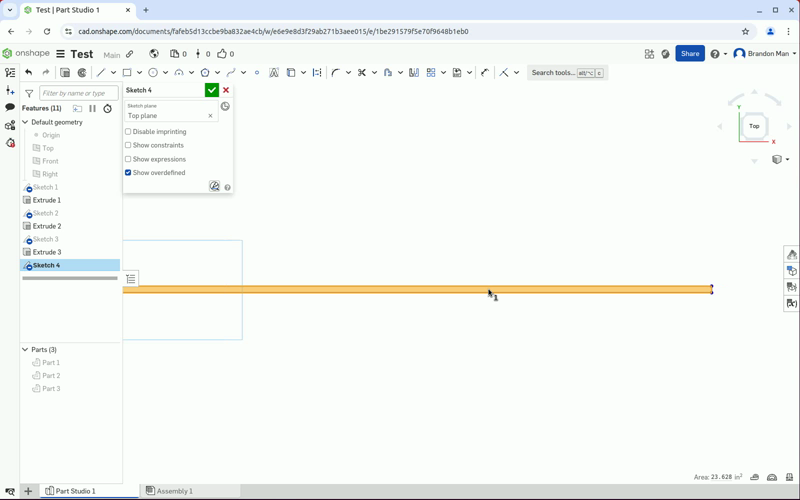
scroll(-6)
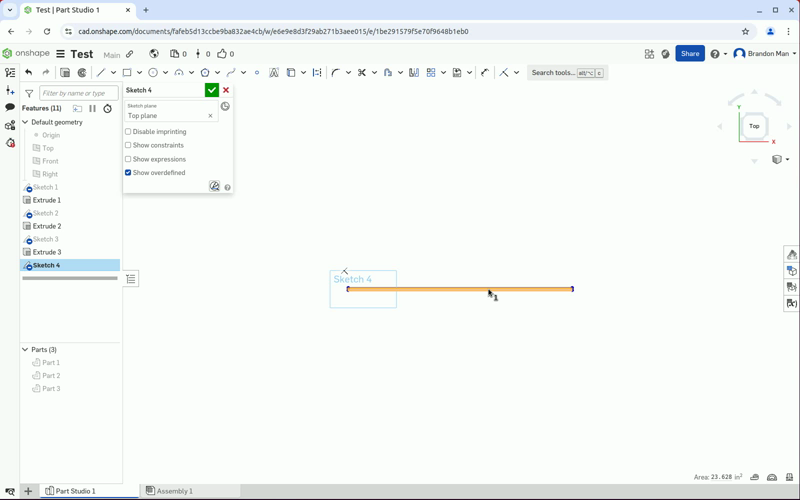
mouse_move(73, 352)
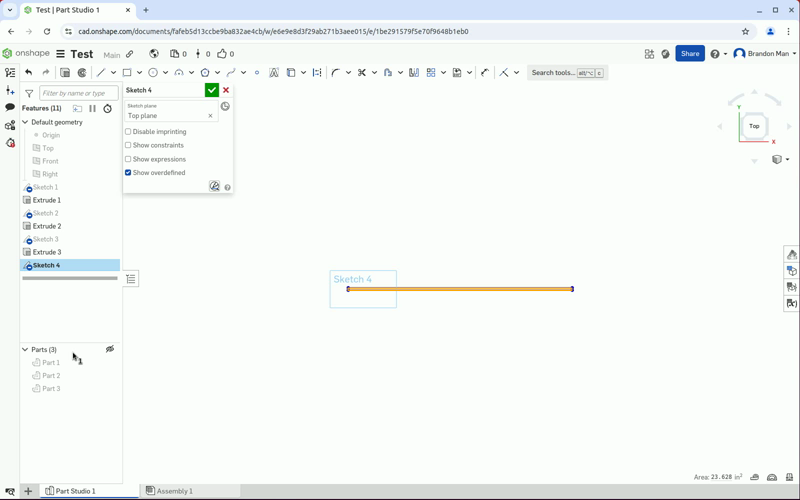
key(shift+y)
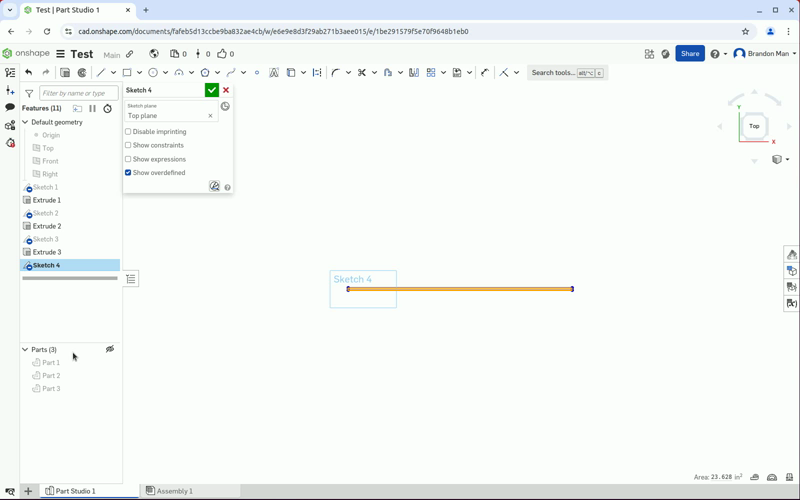
key(shift+e)
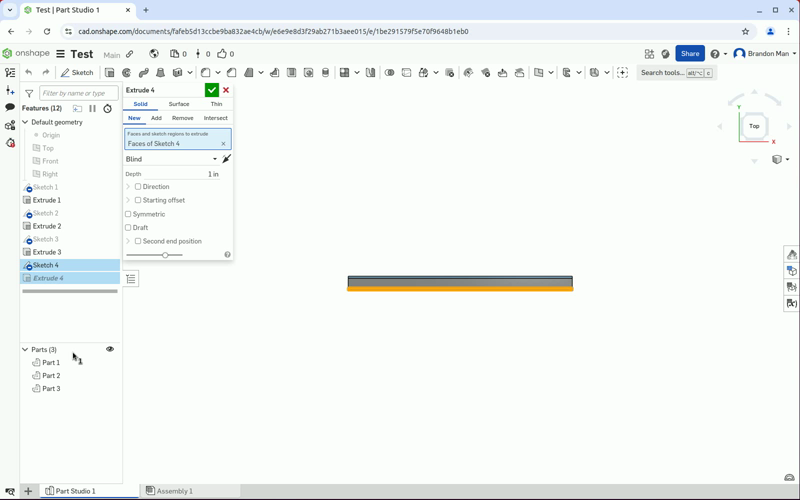
mouse_move(143, 106)
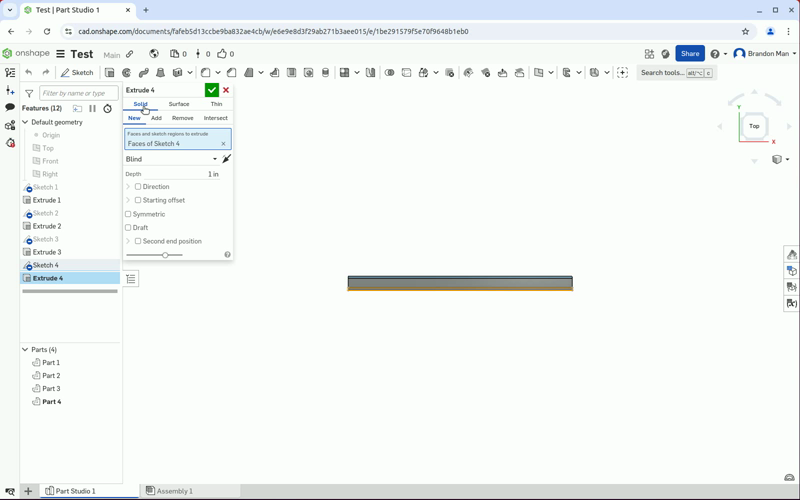
click(143, 106)
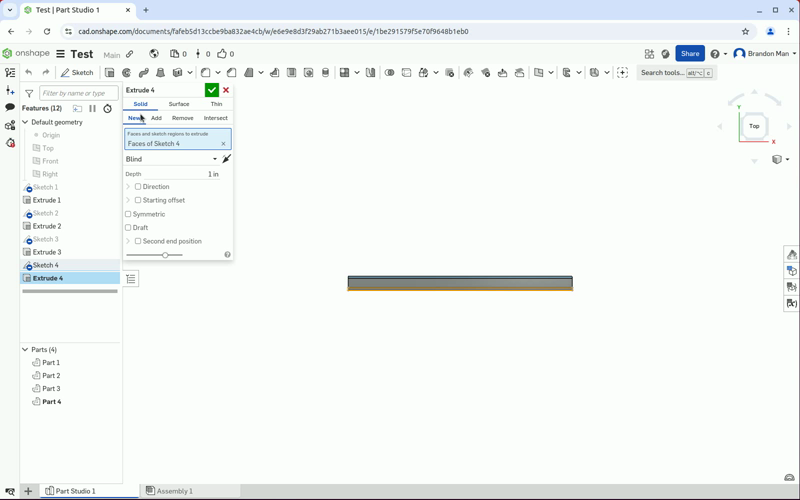
mouse_move(137, 120)
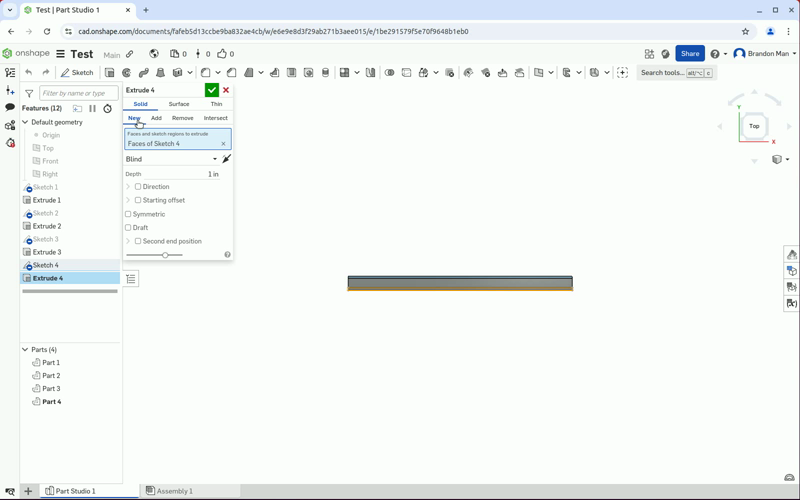
click(137, 120)
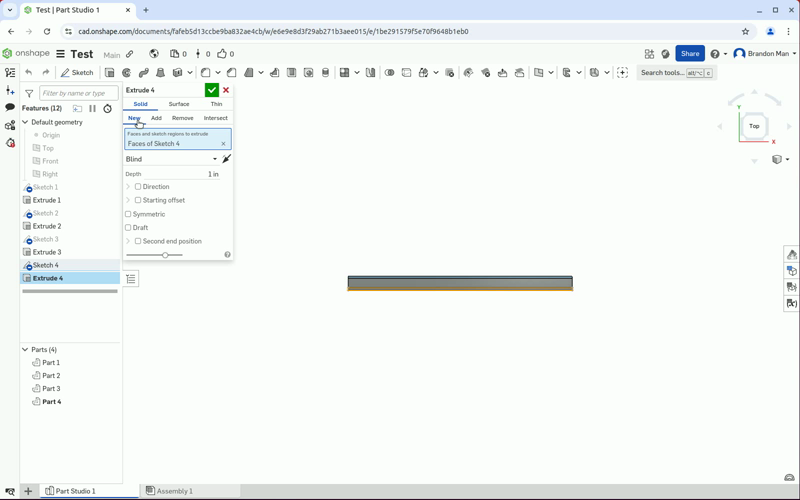
key(tab, 4)
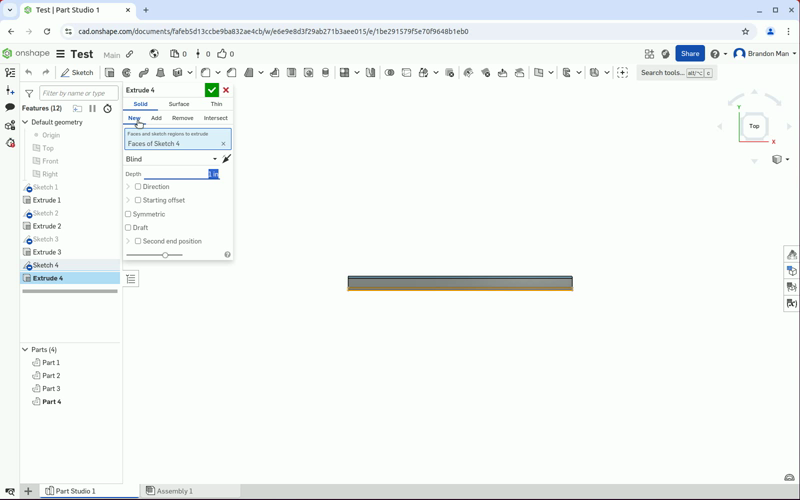
text(5.055)
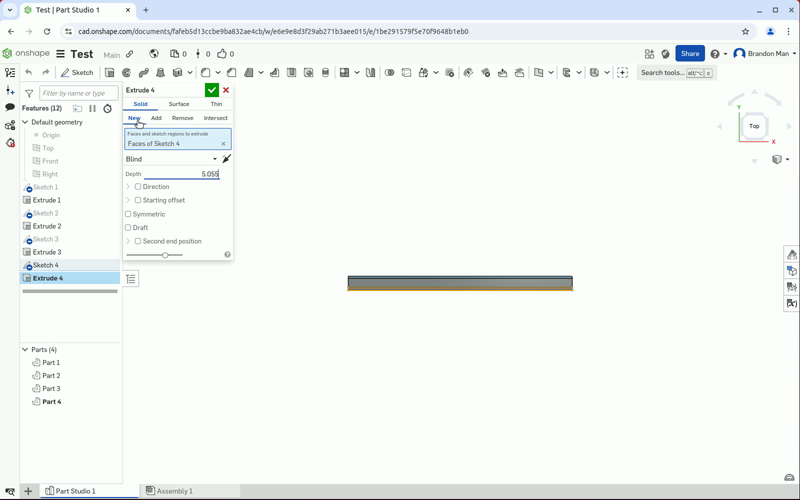
key(enter)
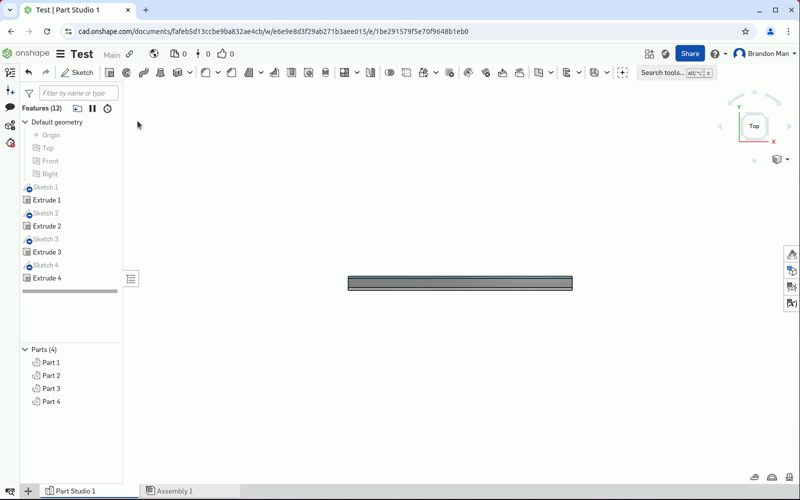
key(shift+h)
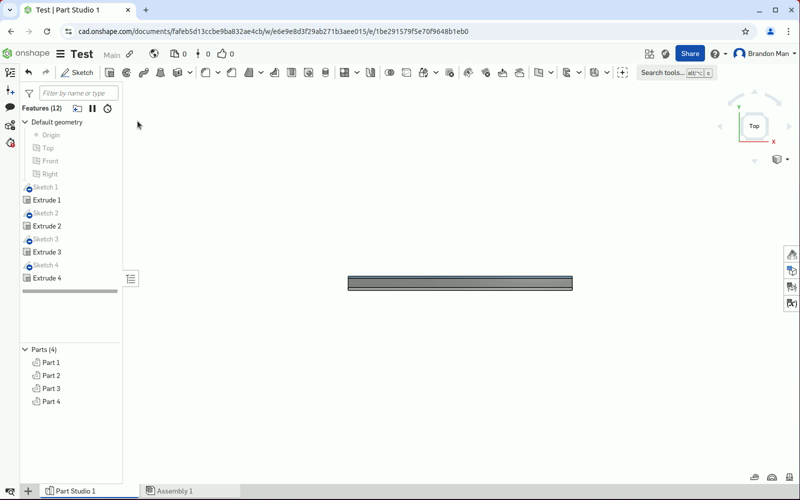
key(shift+h)
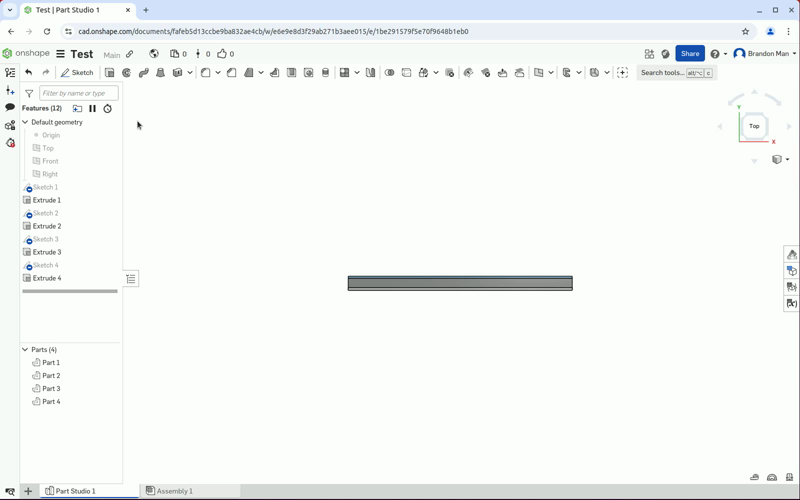
mouse_move(73, 189)
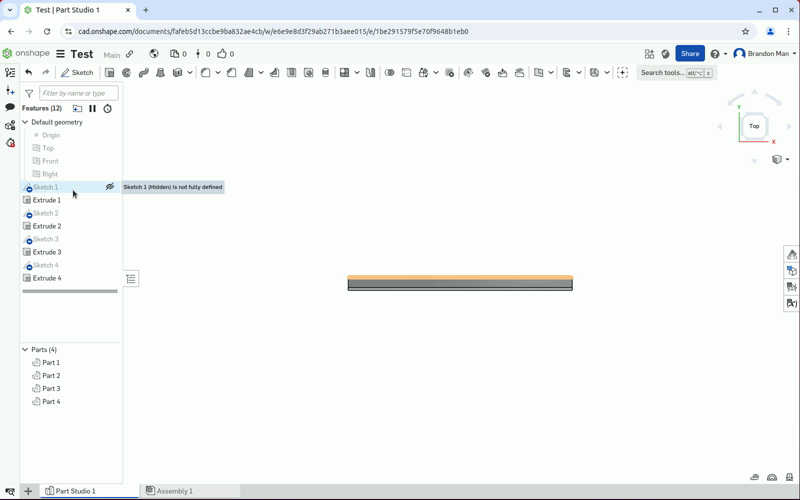
click(73, 189)
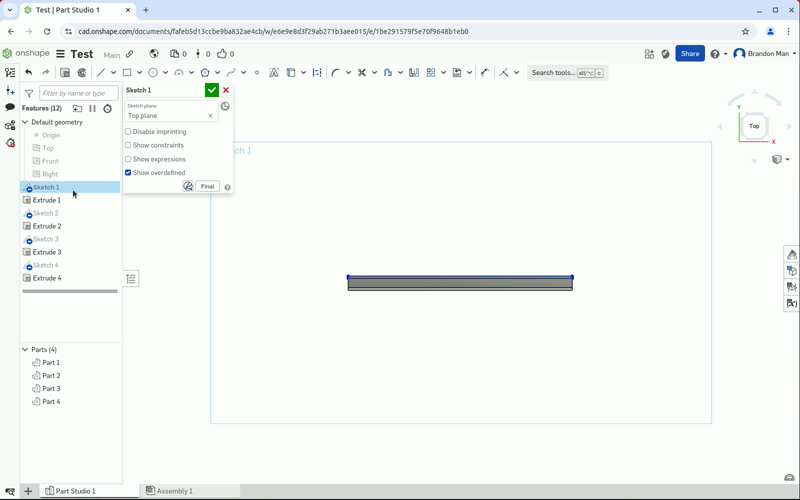
mouse_move(229, 92)
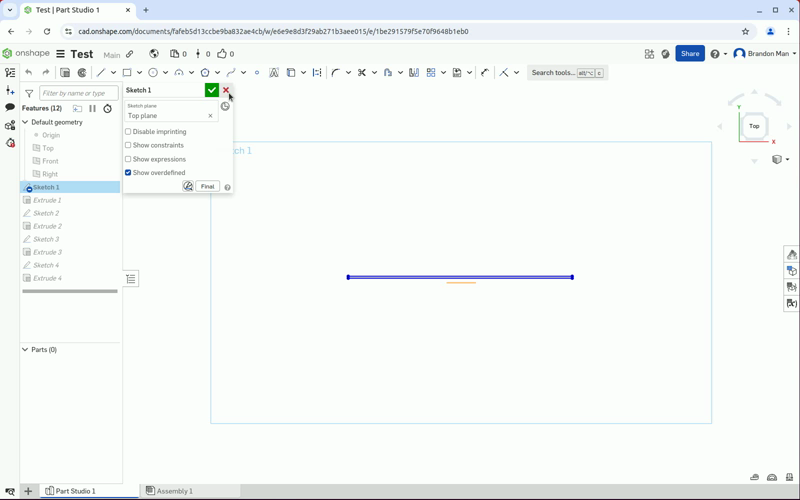
click(229, 92)
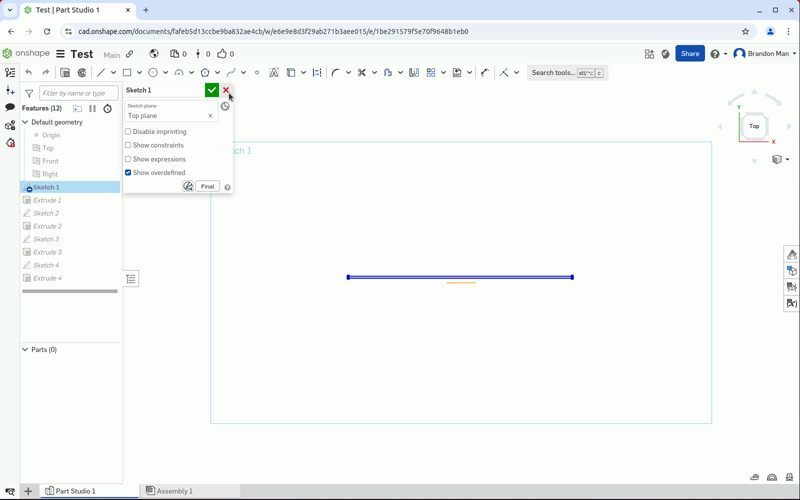
key(shift+s)
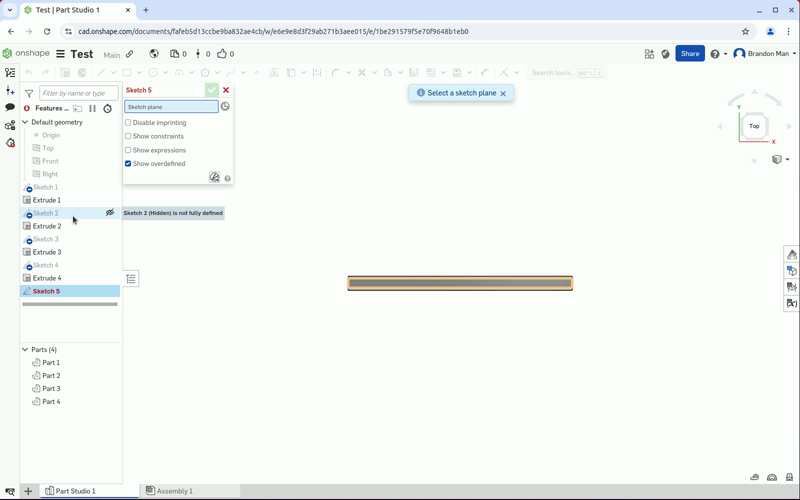
scroll(3)
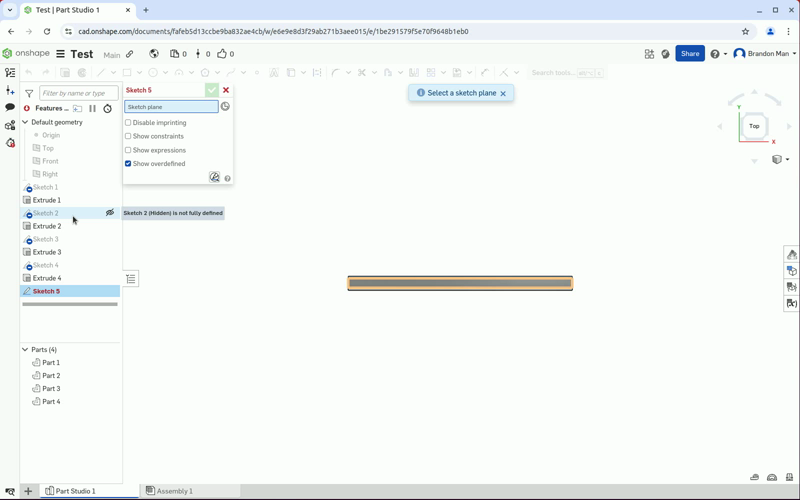
mouse_move(73, 150)
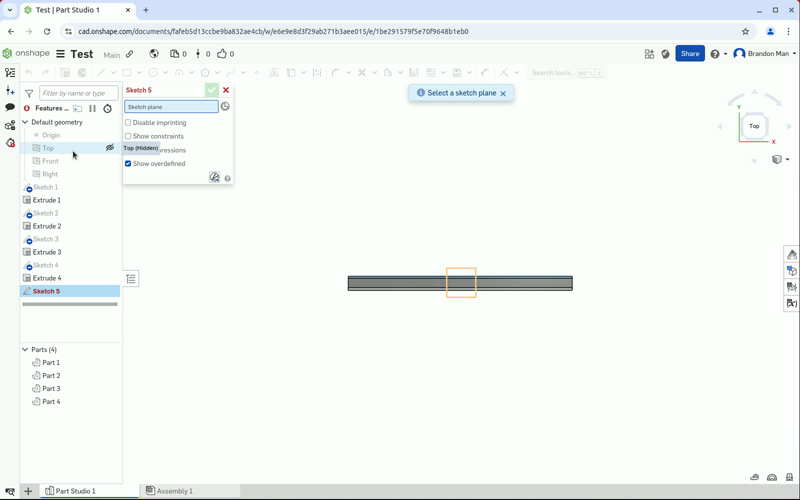
click(73, 150)
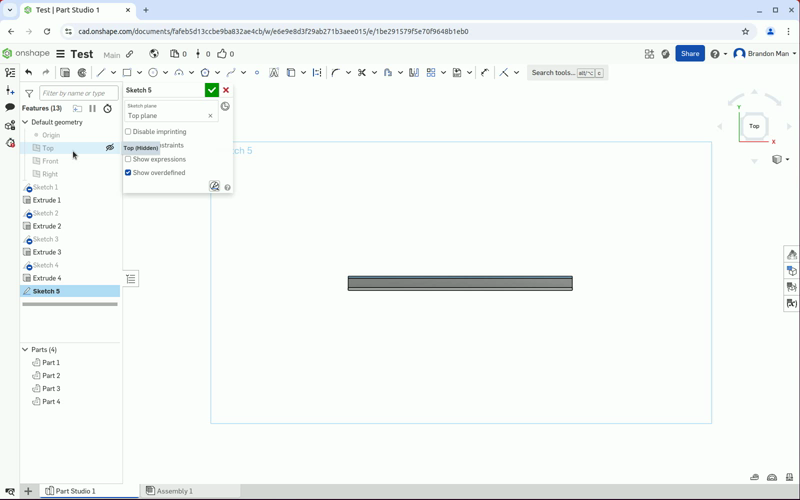
mouse_move(73, 352)
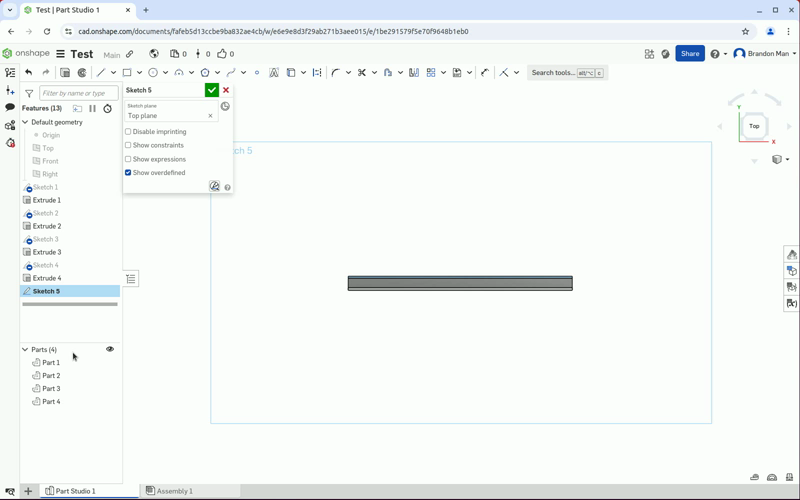
key(y)
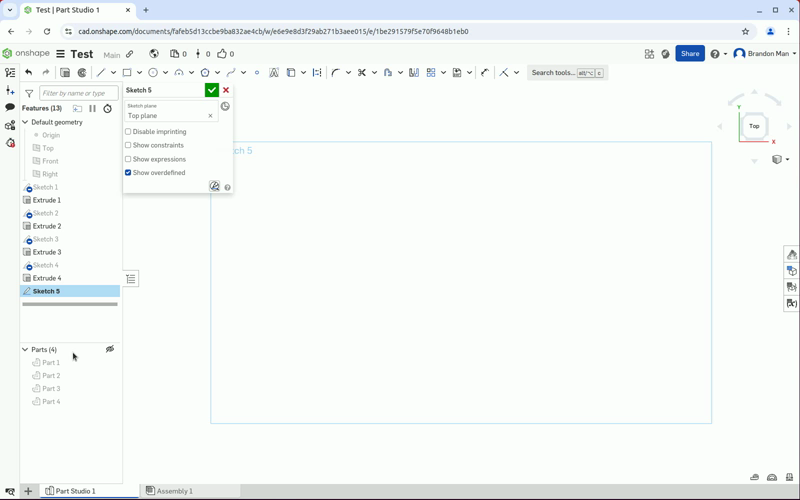
key(l)
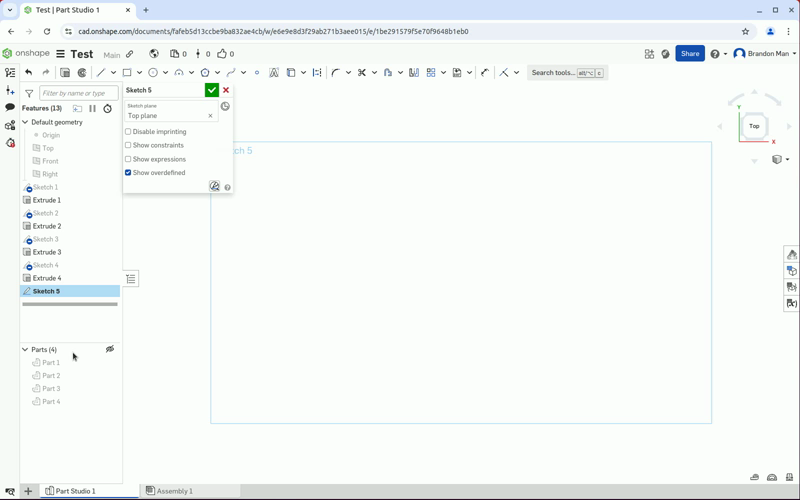
key_down(shift)
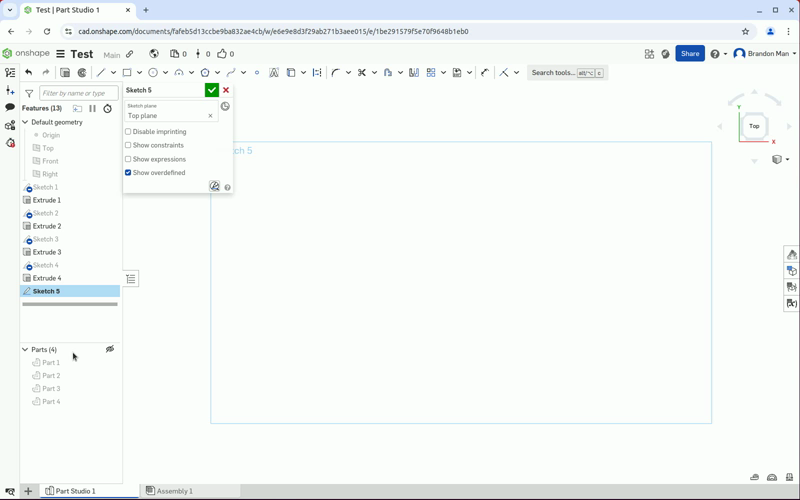
mouse_move(348, 278)
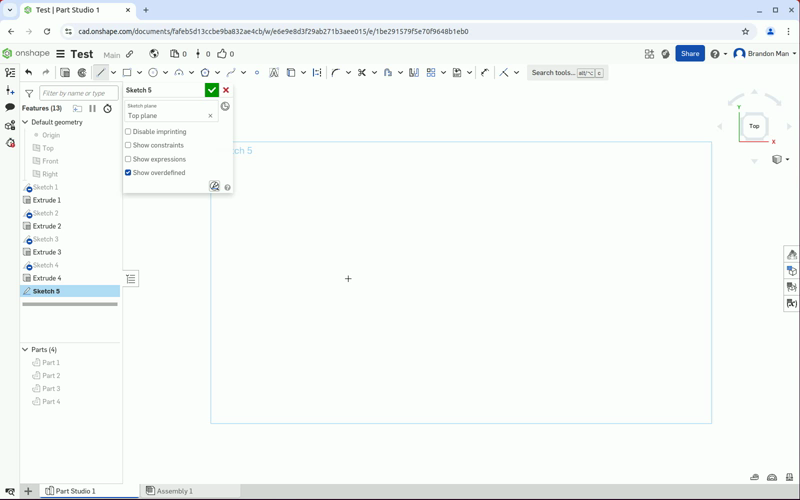
click(348, 278)
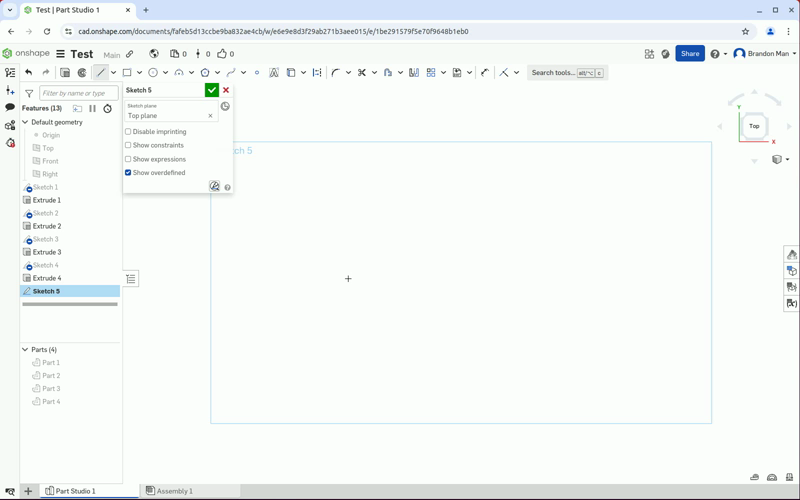
key_up(shift)
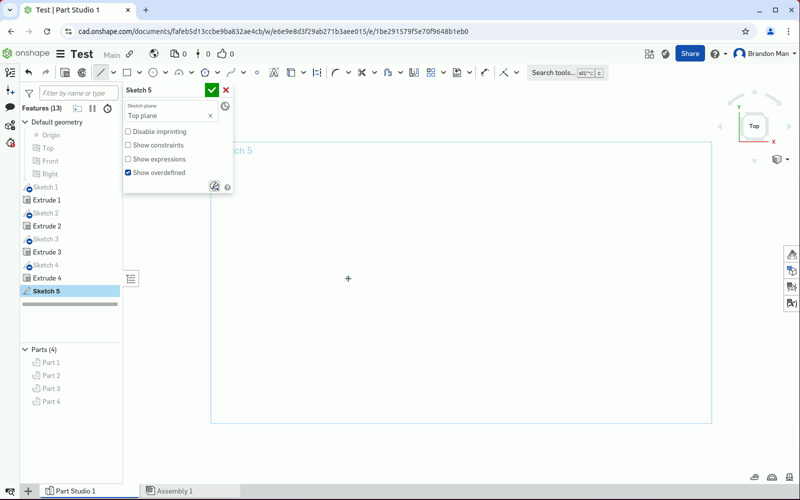
key_down(shift)
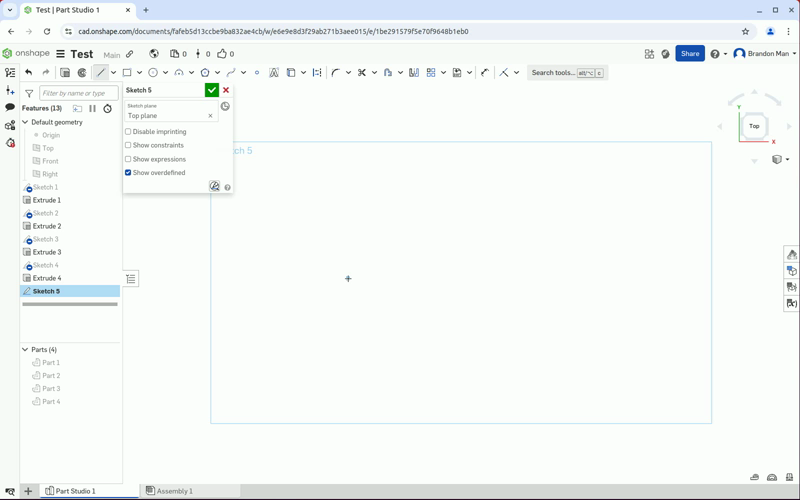
mouse_move(572, 278)
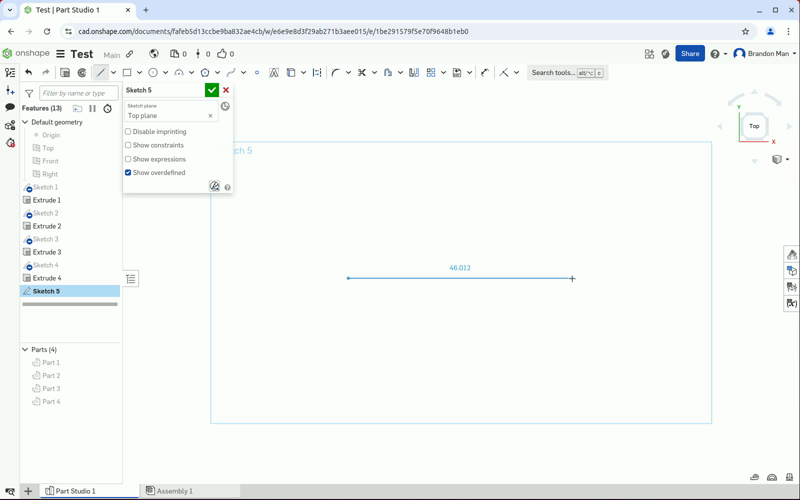
click(572, 278)
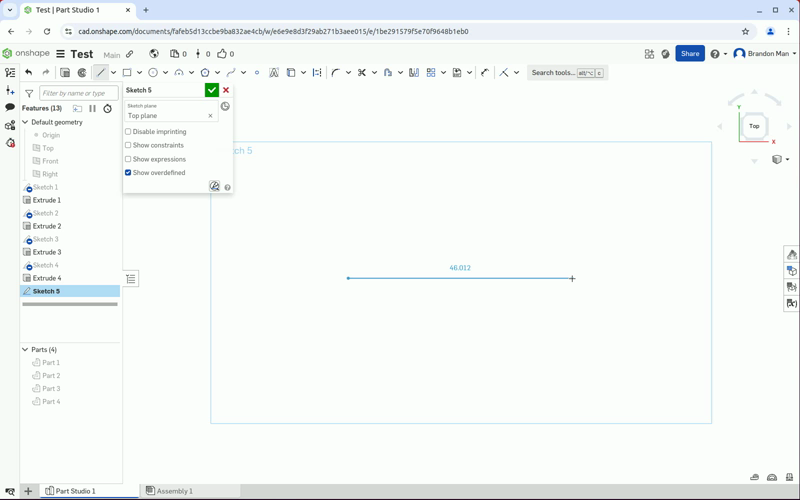
key_up(shift)
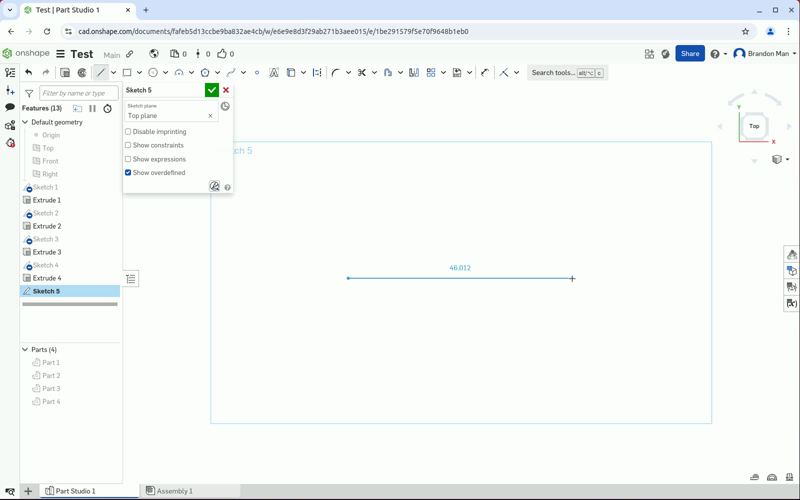
key_down(shift)
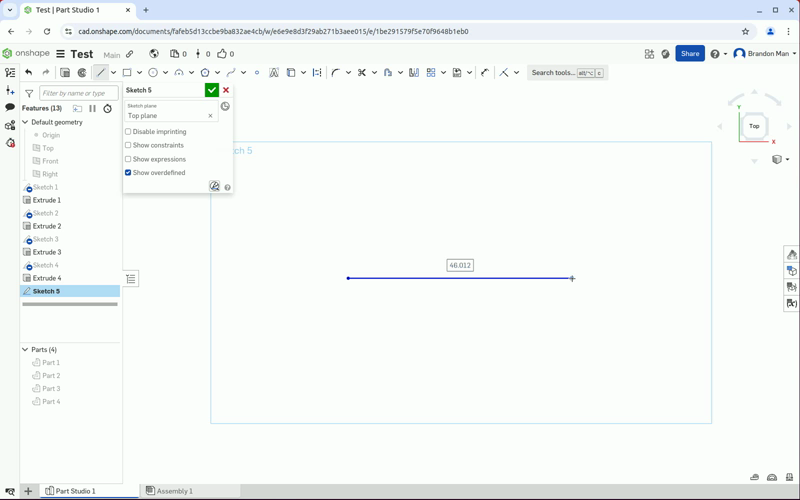
mouse_move(589, 278)
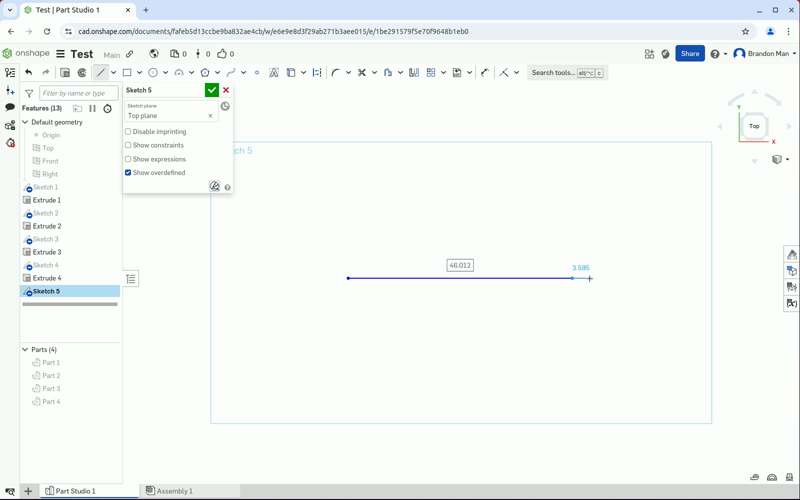
mouse_move(572, 276)
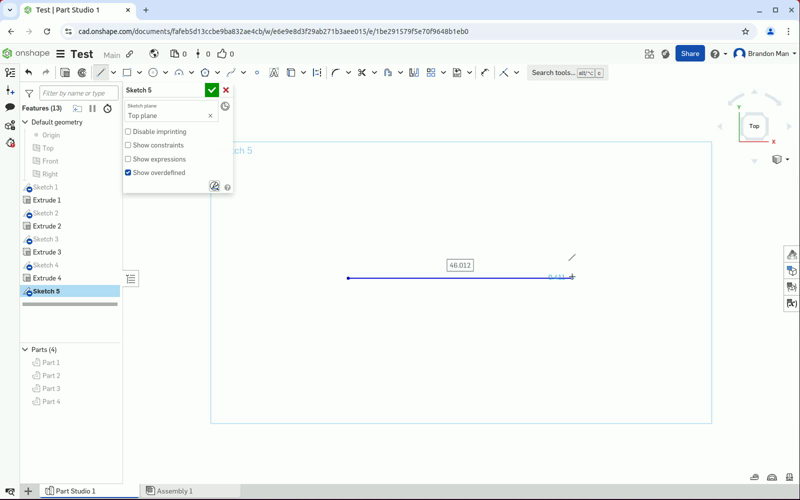
scroll(6)
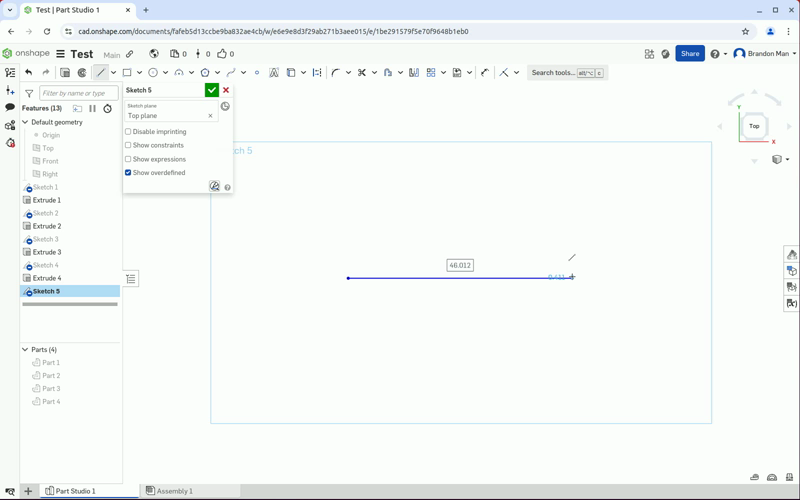
scroll(6)
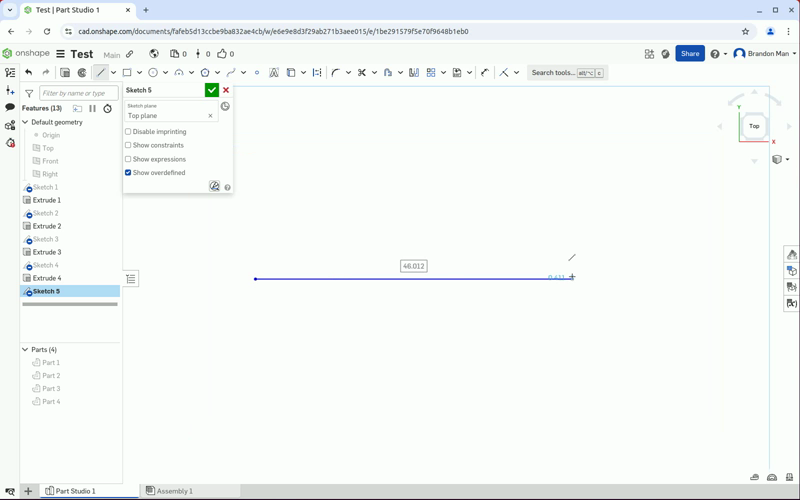
scroll(6)
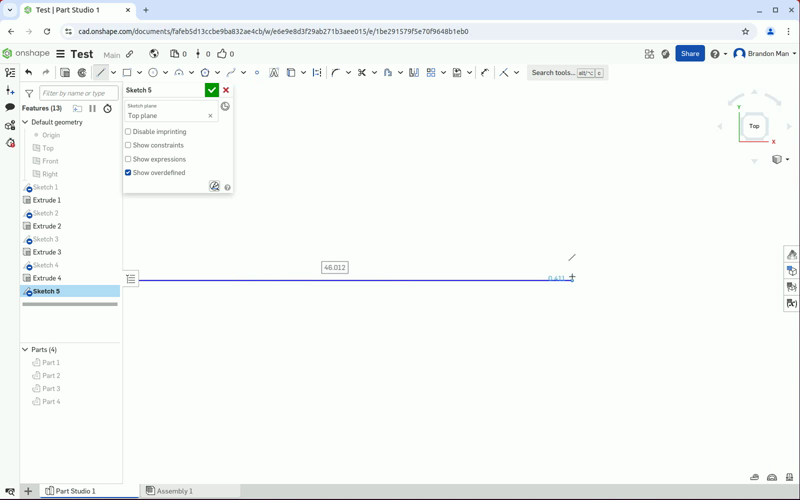
scroll(6)
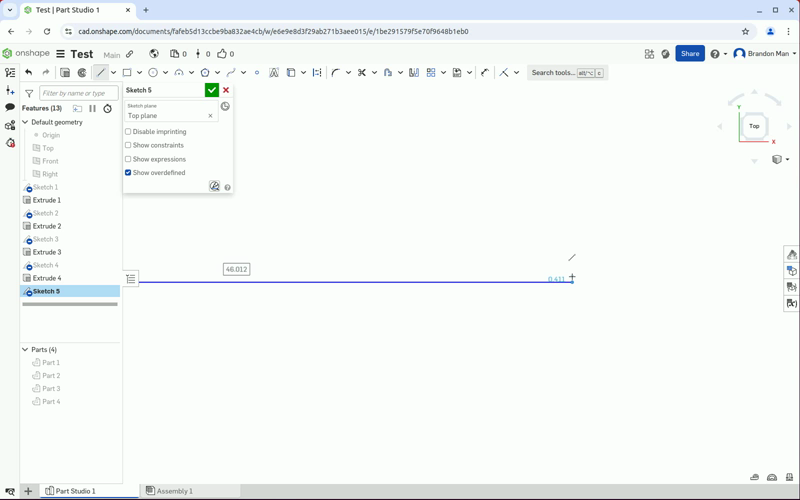
scroll(6)
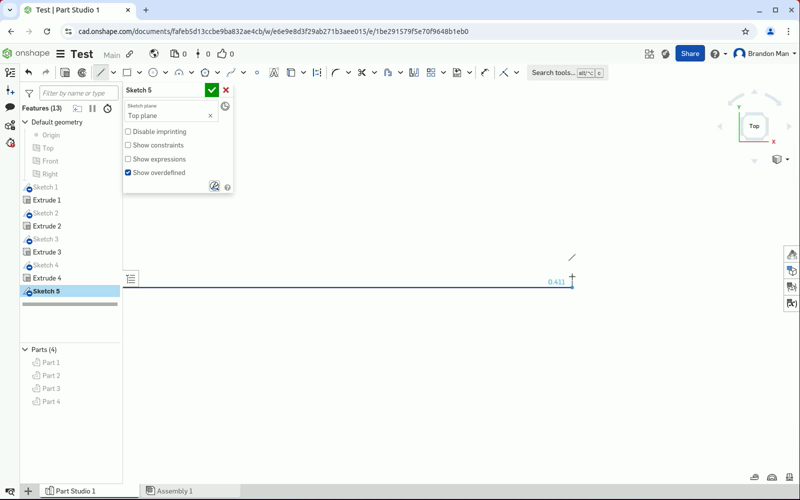
scroll(6)
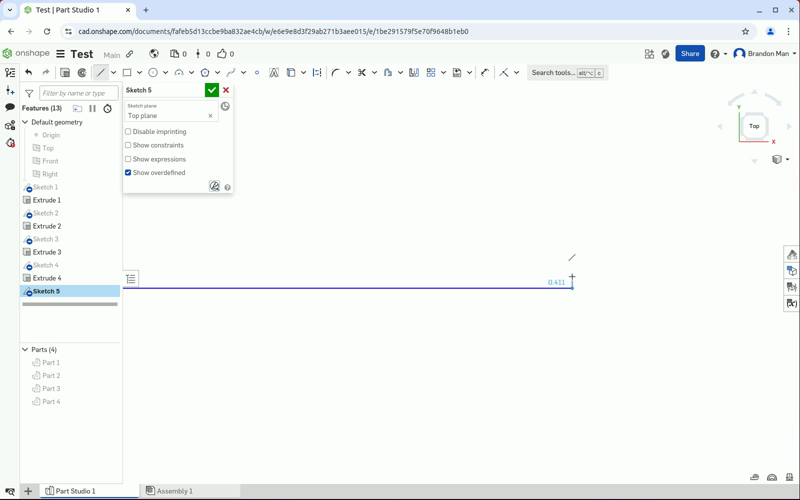
scroll(6)
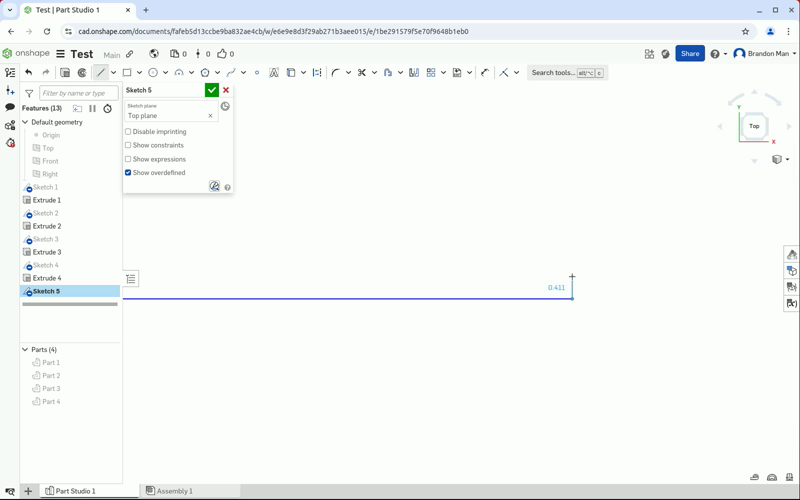
click(572, 276)
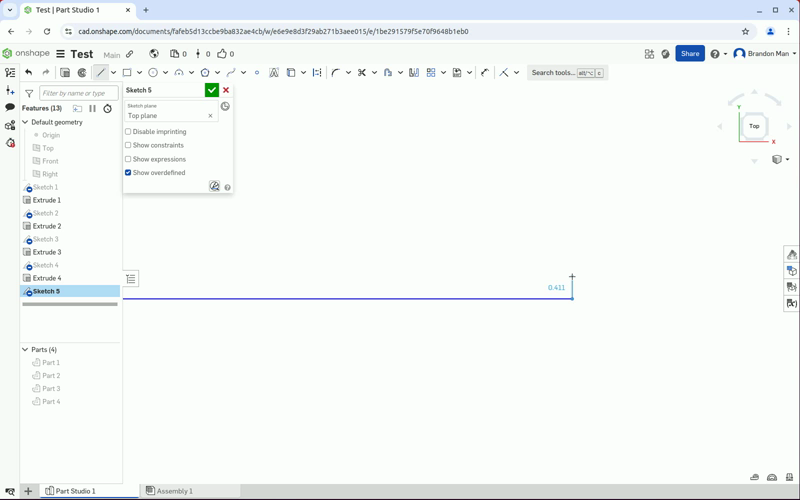
scroll(-6)
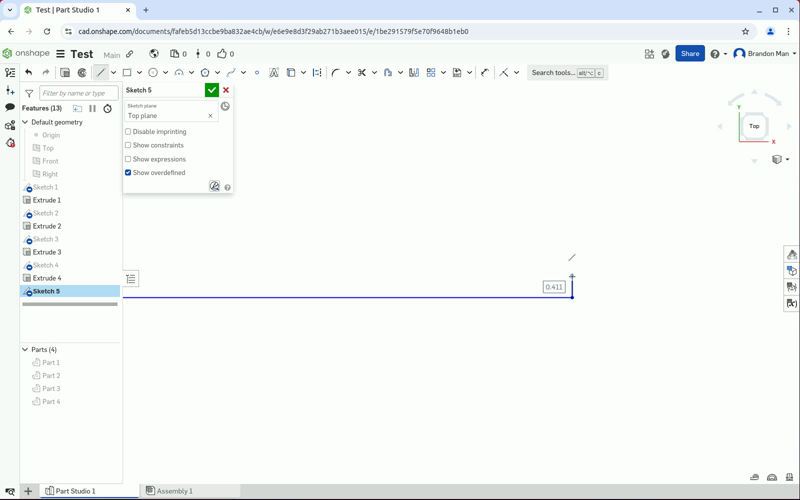
scroll(-6)
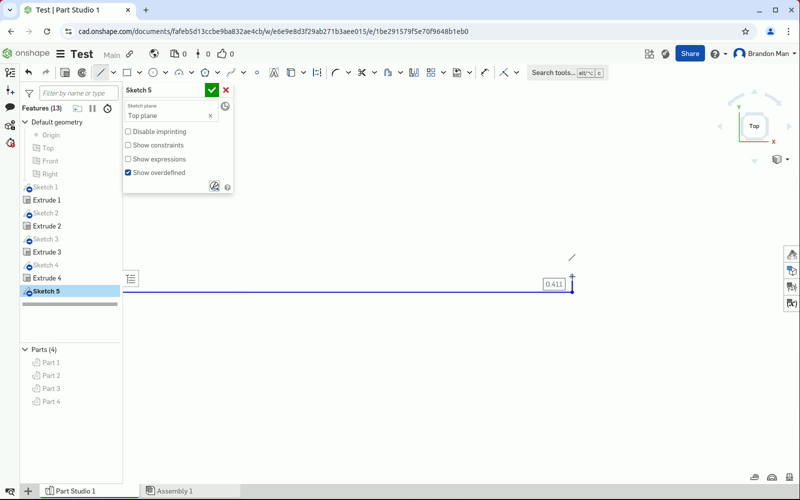
scroll(-6)
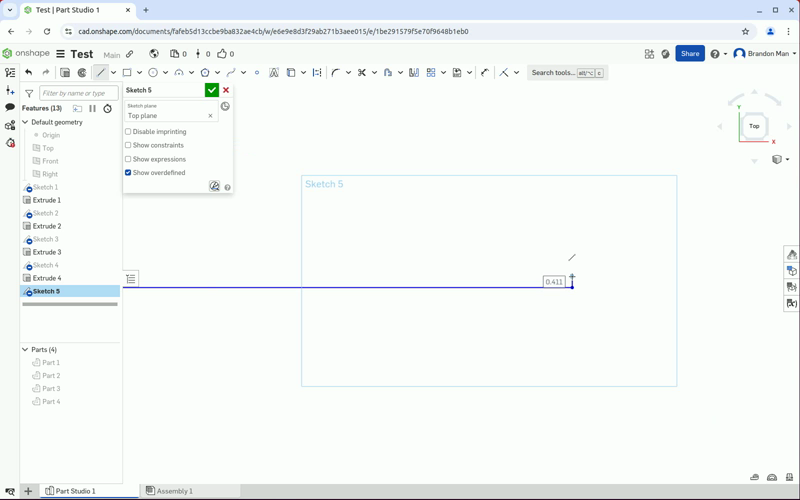
scroll(-6)
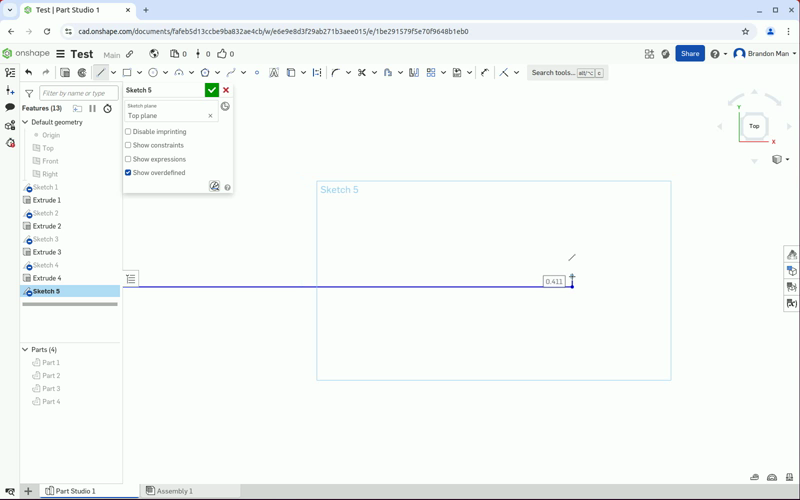
scroll(-6)
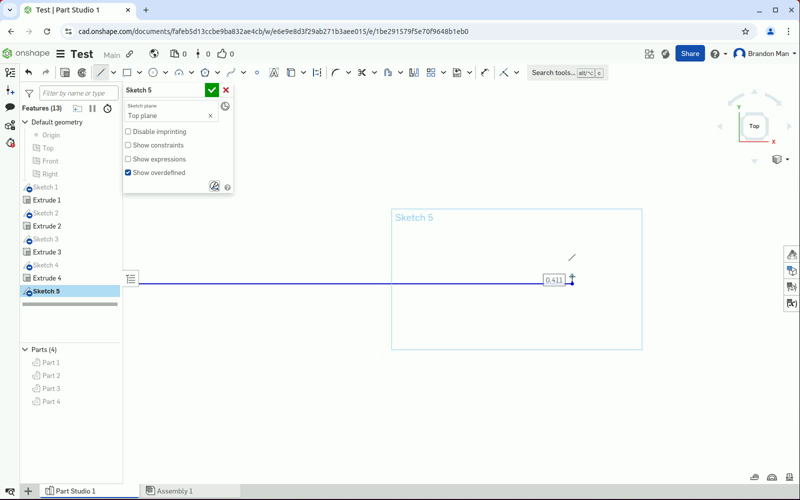
scroll(-6)
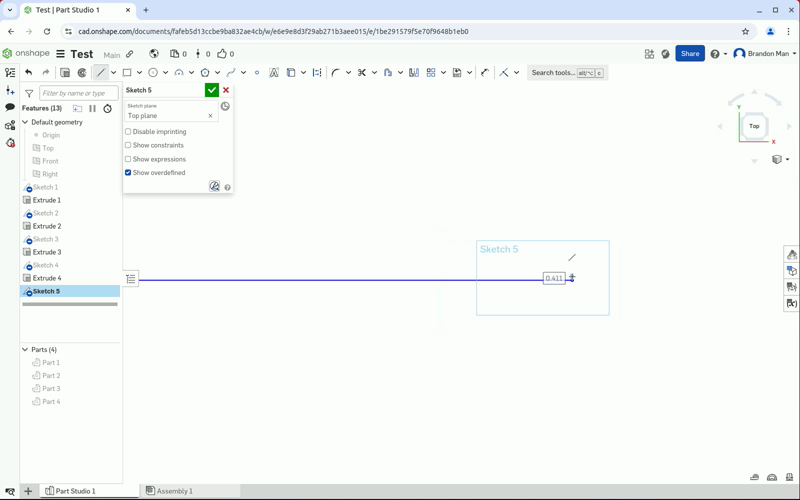
scroll(-6)
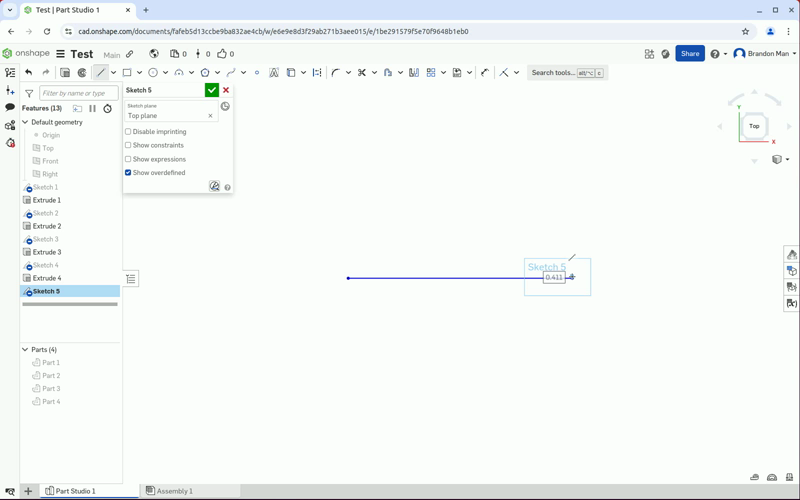
key_up(shift)
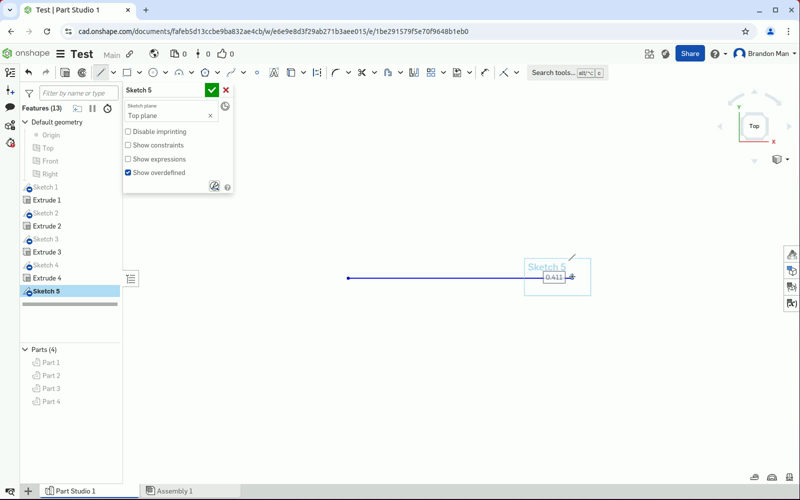
key_down(shift)
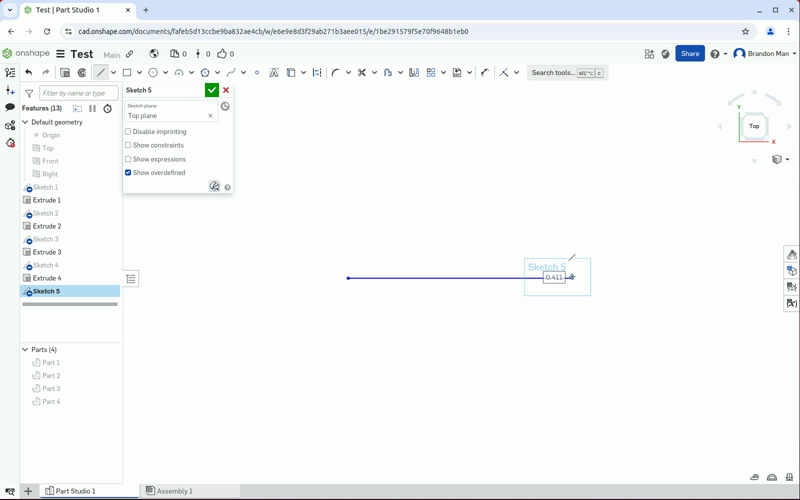
mouse_move(348, 276)
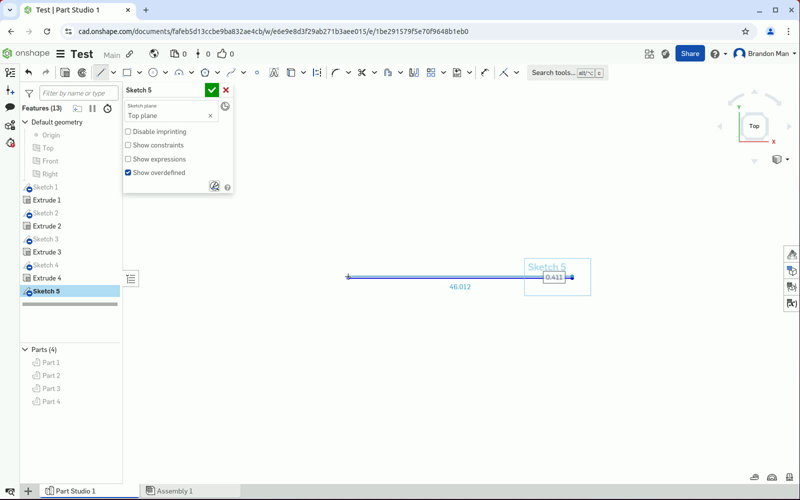
scroll(6)
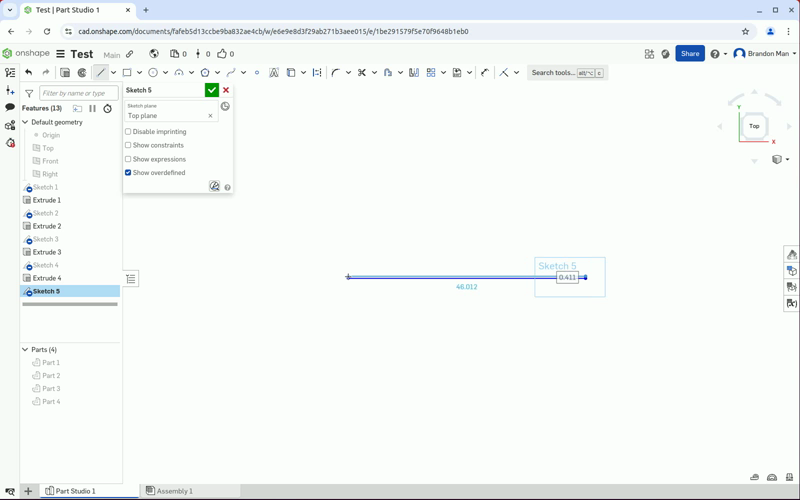
scroll(6)
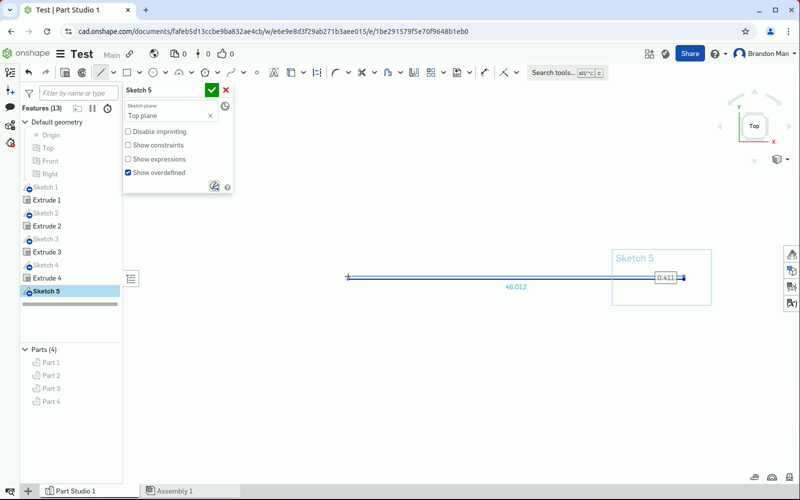
scroll(6)
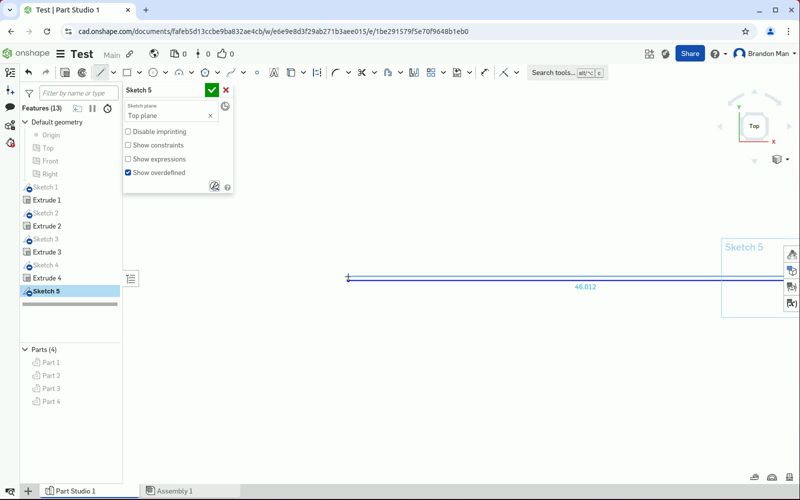
scroll(6)
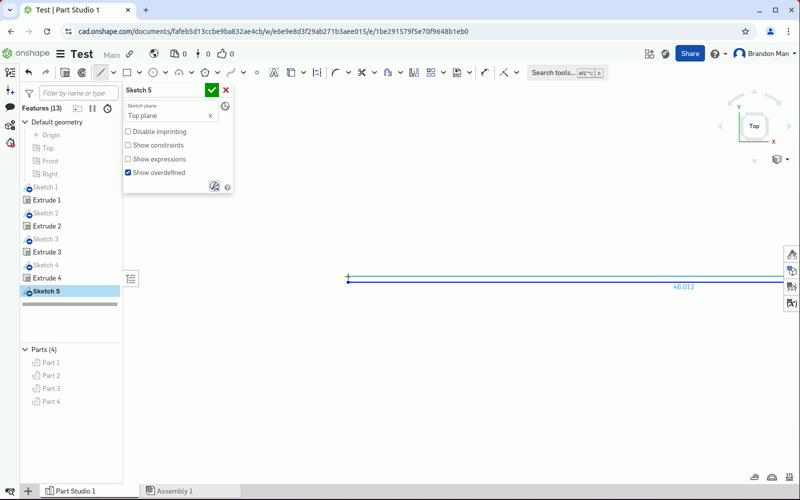
scroll(6)
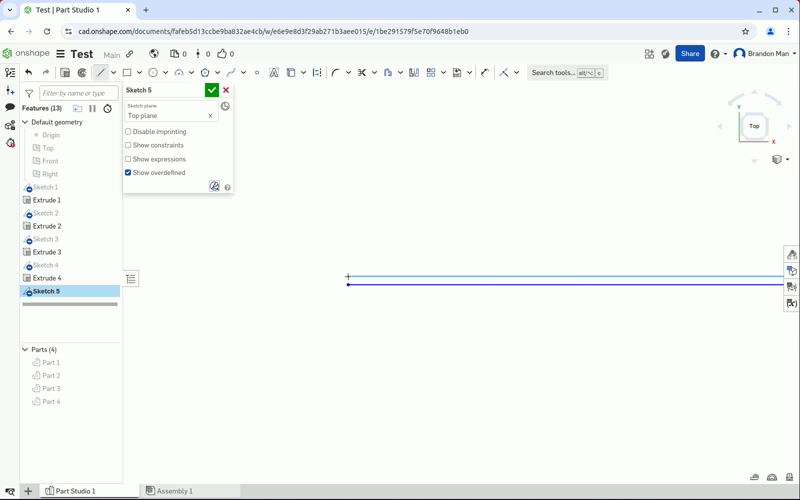
scroll(6)
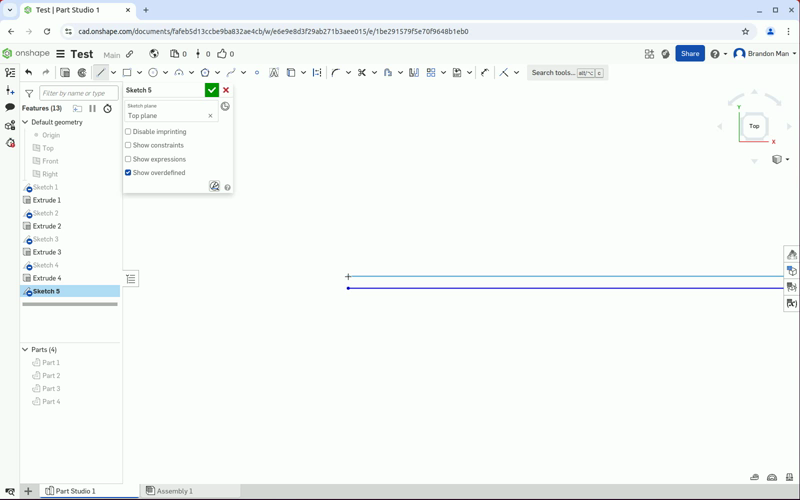
scroll(6)
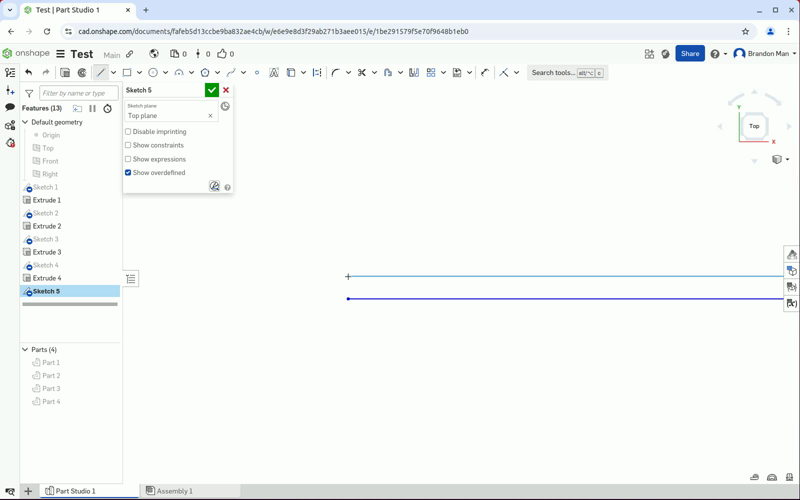
click(348, 276)
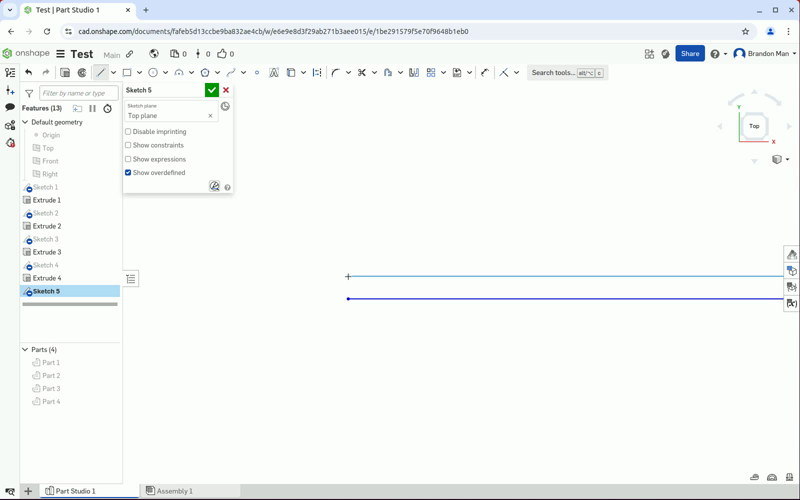
scroll(-6)
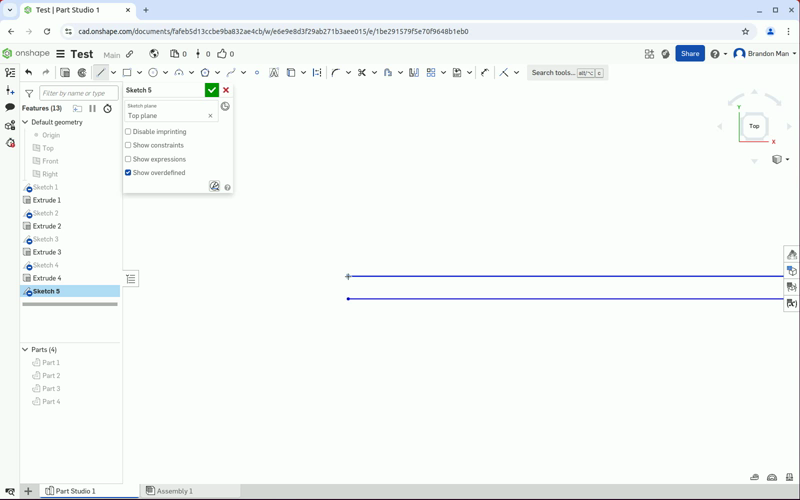
scroll(-6)
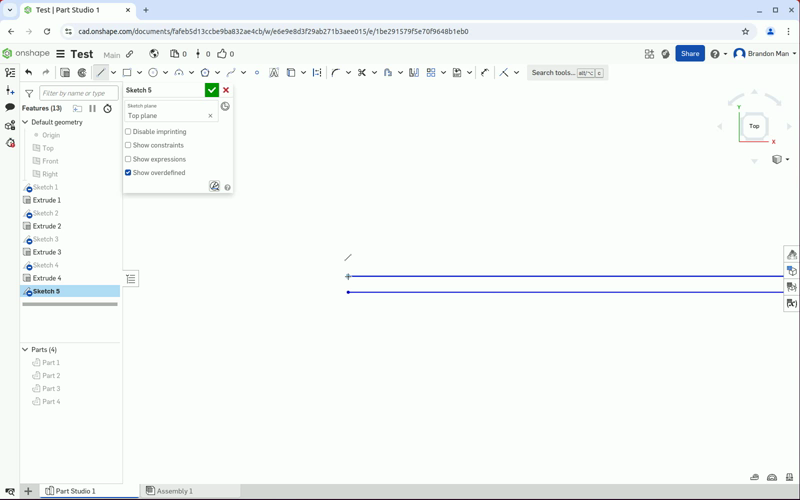
scroll(-6)
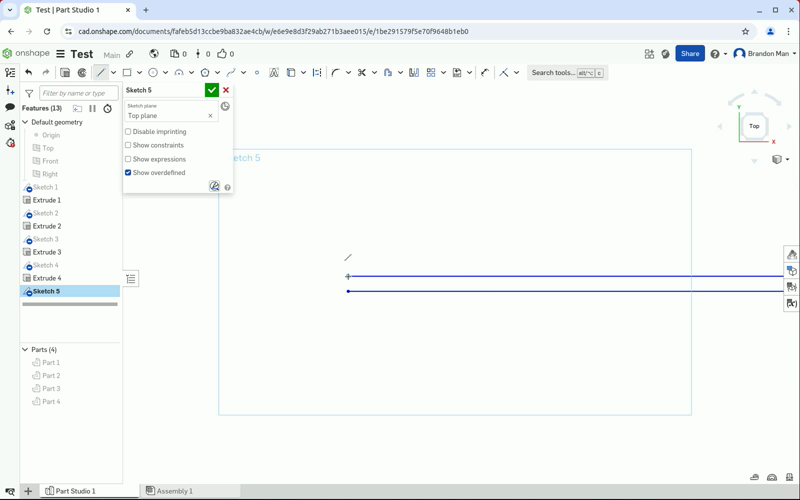
scroll(-6)
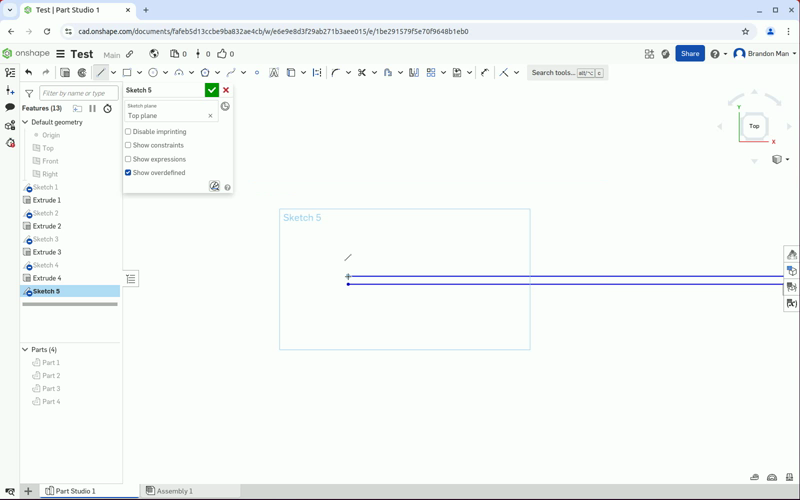
scroll(-6)
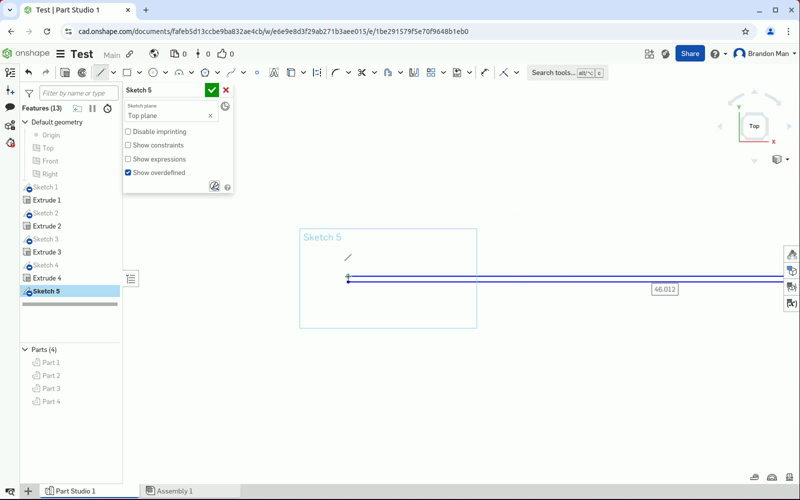
scroll(-6)
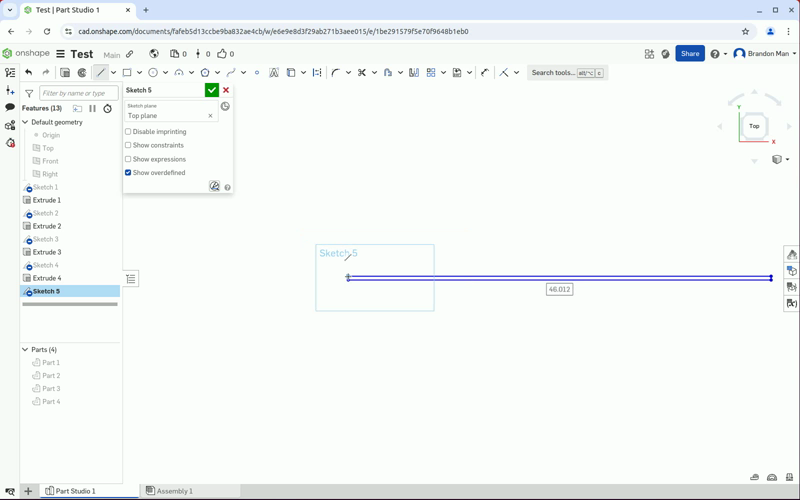
scroll(-6)
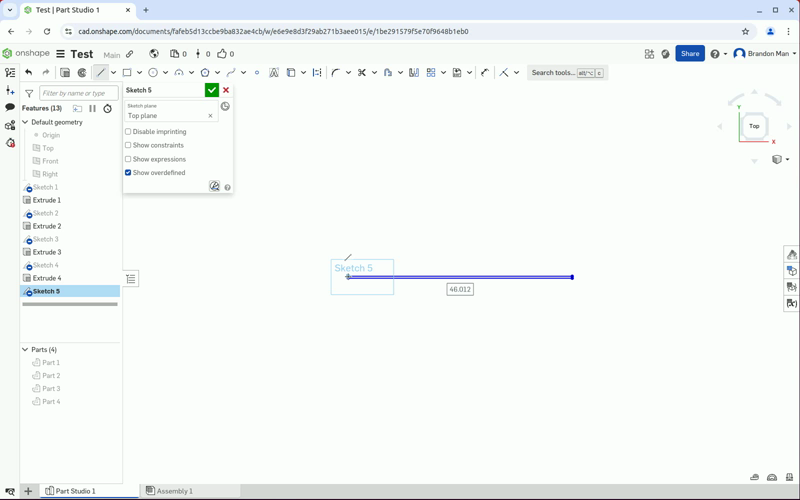
key_up(shift)
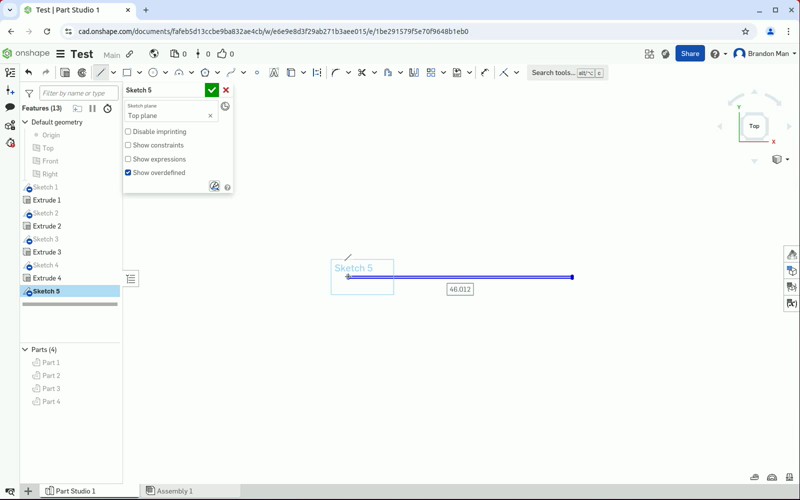
mouse_move(378, 276)
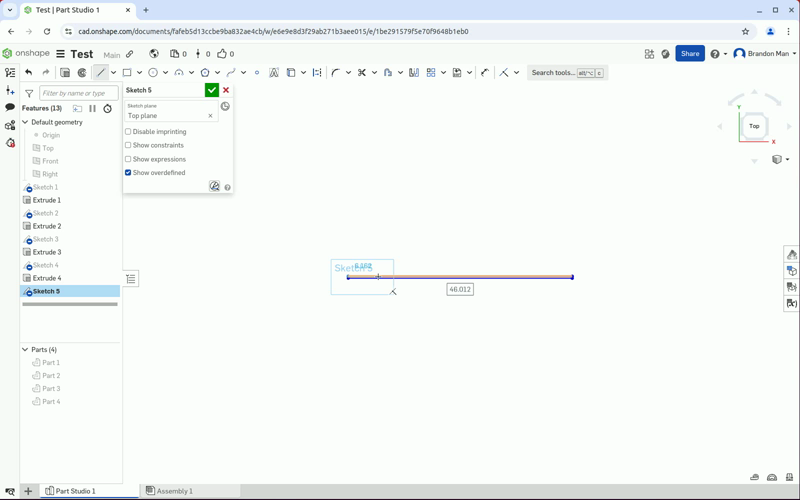
key_down(shift)
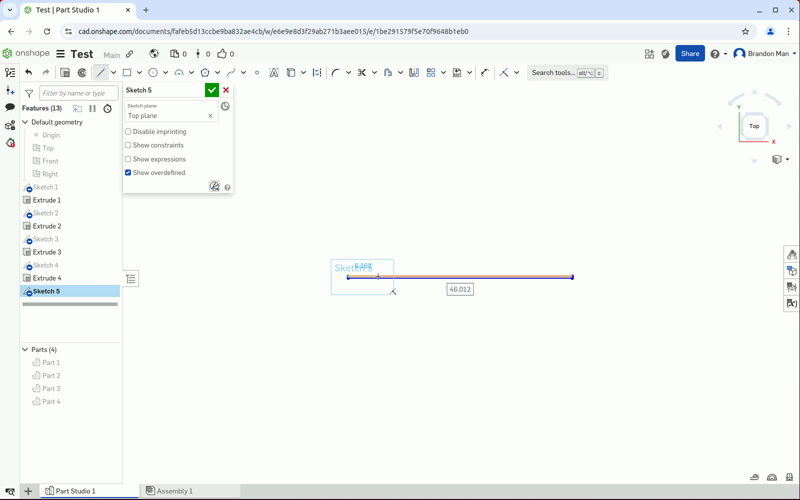
mouse_move(348, 278)
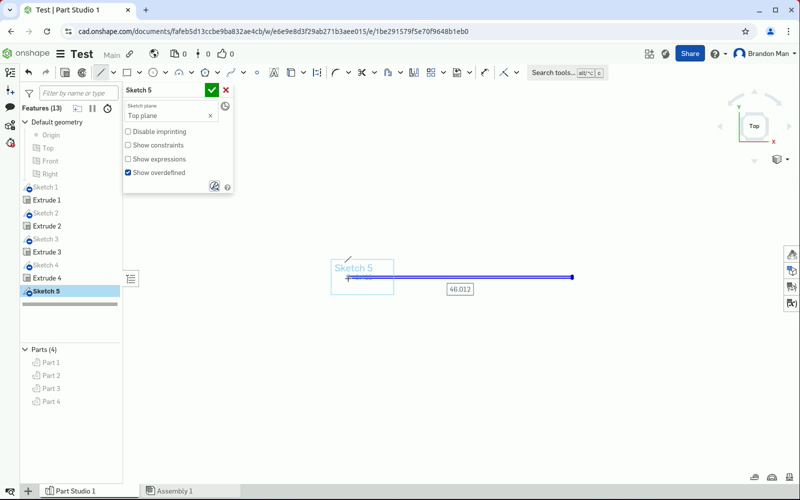
scroll(6)
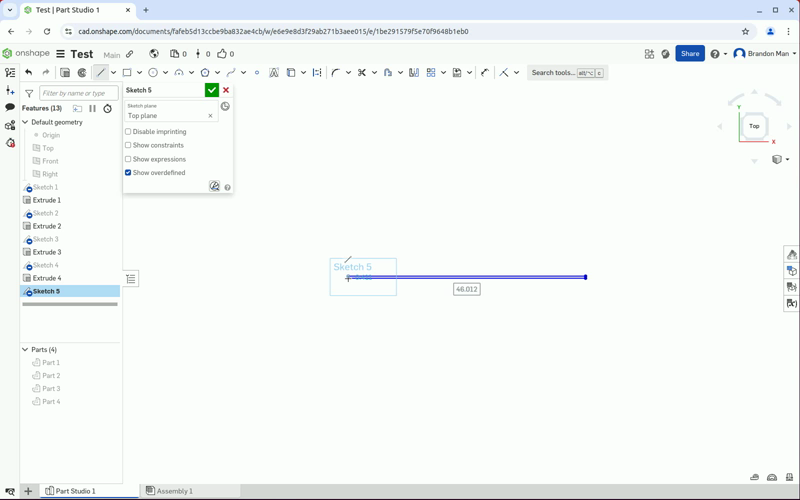
scroll(6)
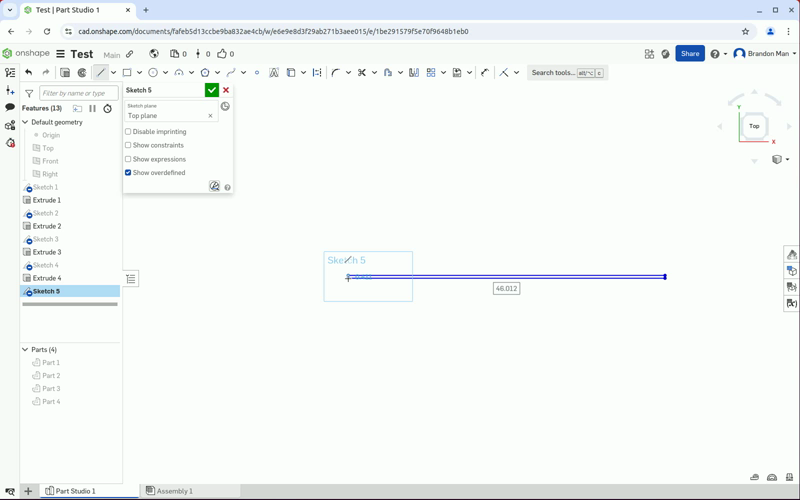
scroll(6)
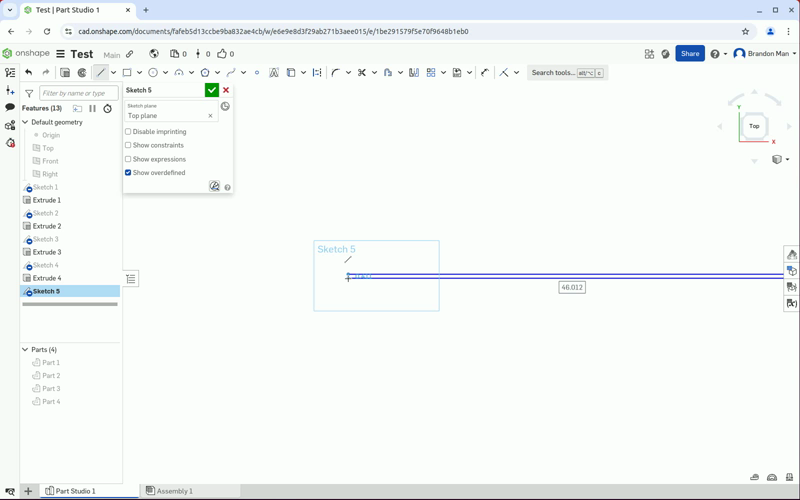
scroll(6)
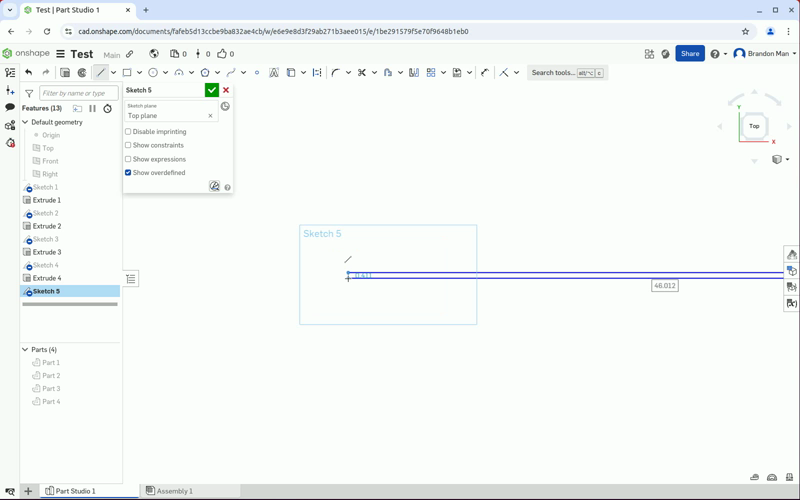
scroll(6)
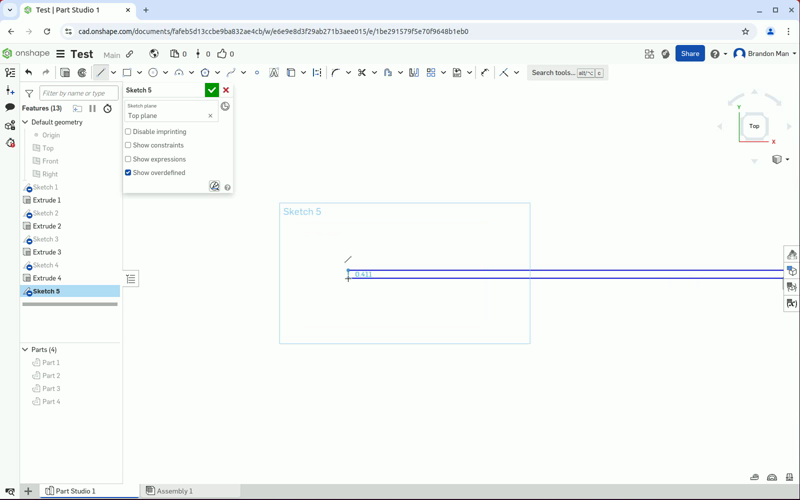
scroll(6)
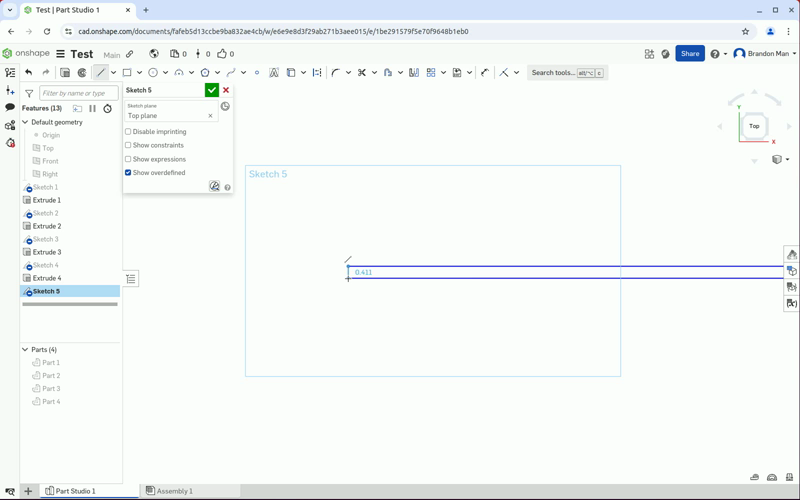
scroll(6)
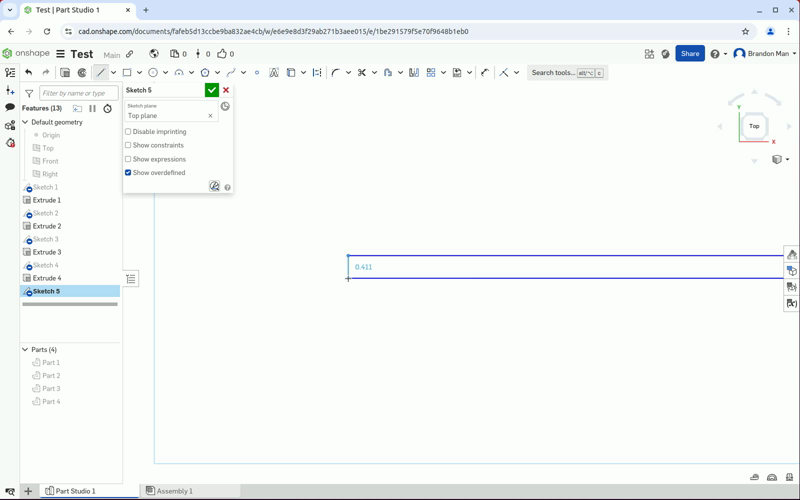
key_up(shift)
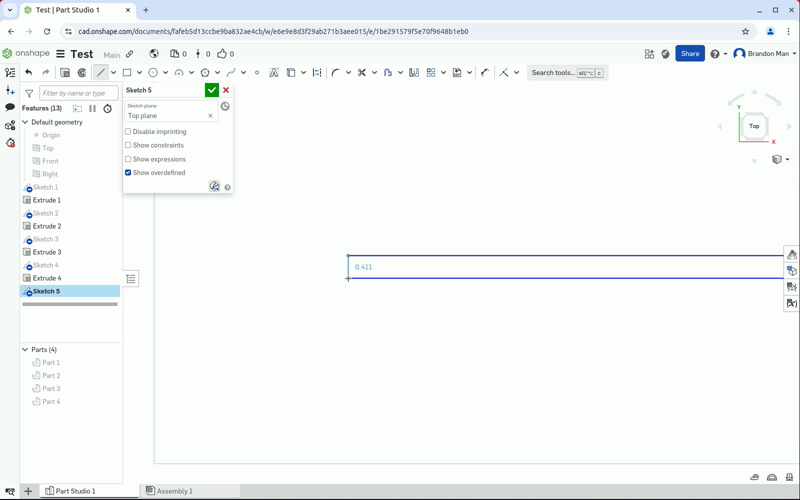
click(348, 278)
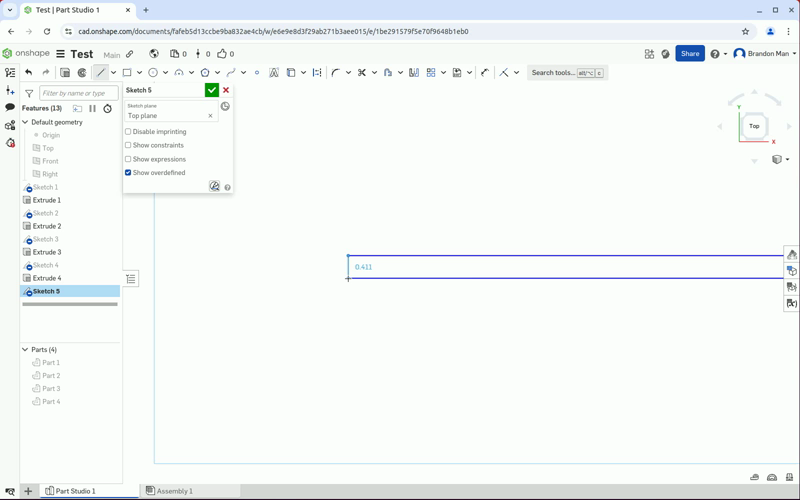
scroll(-6)
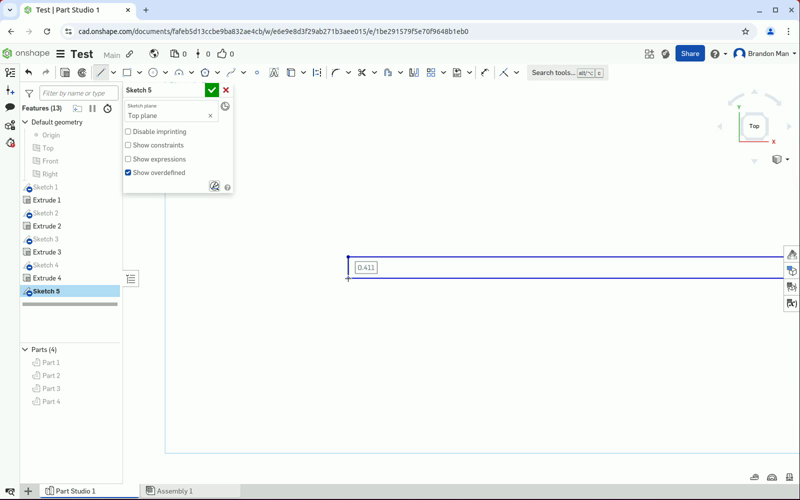
scroll(-6)
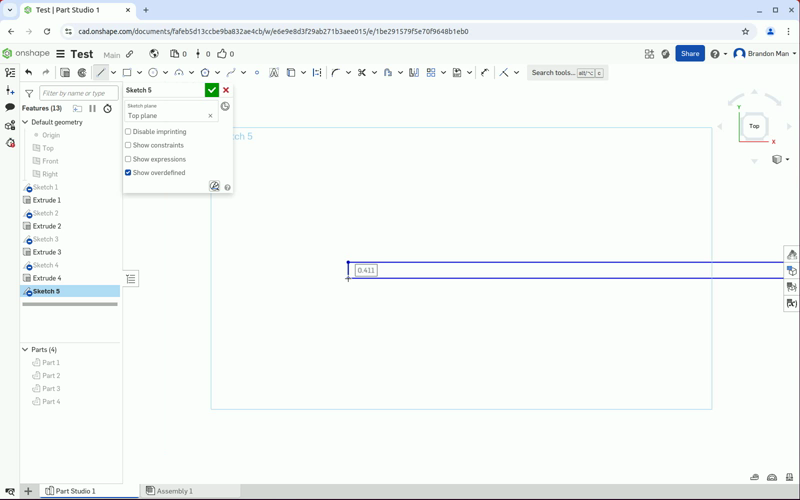
scroll(-6)
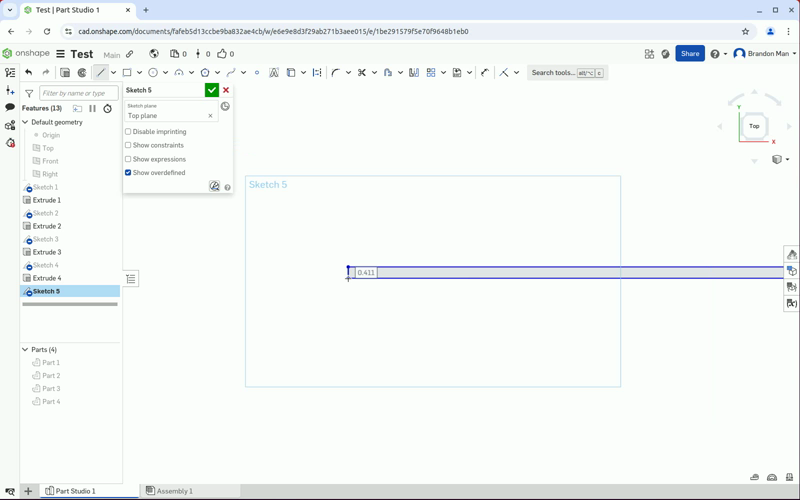
scroll(-6)
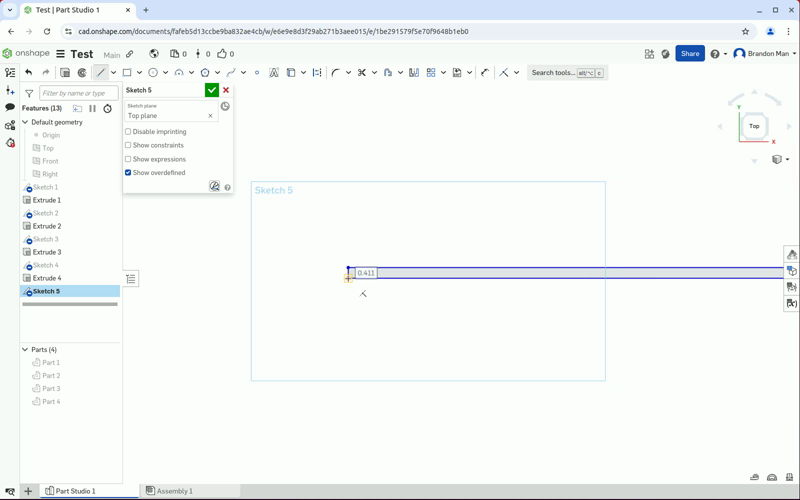
scroll(-6)
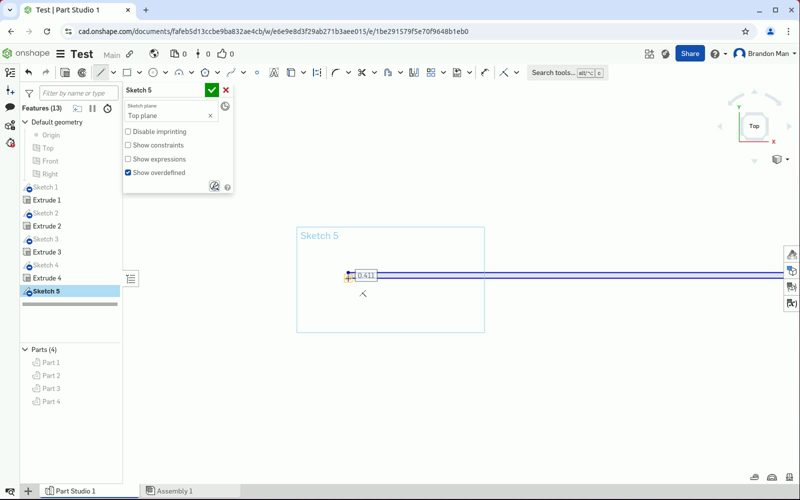
scroll(-6)
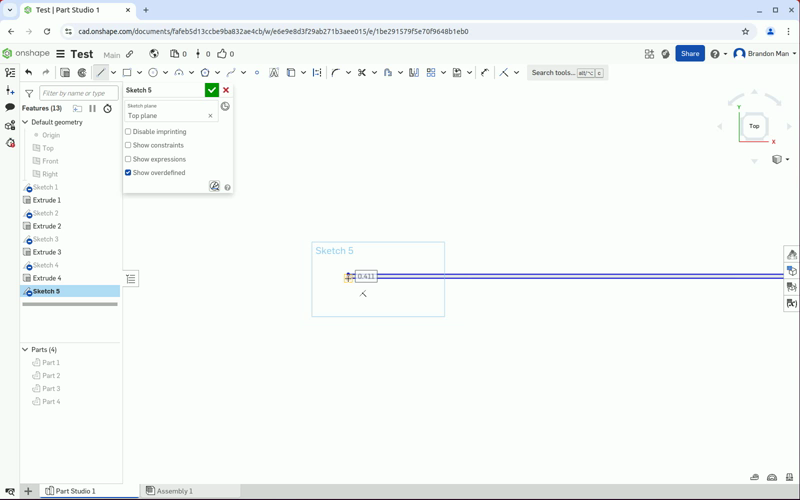
scroll(-6)
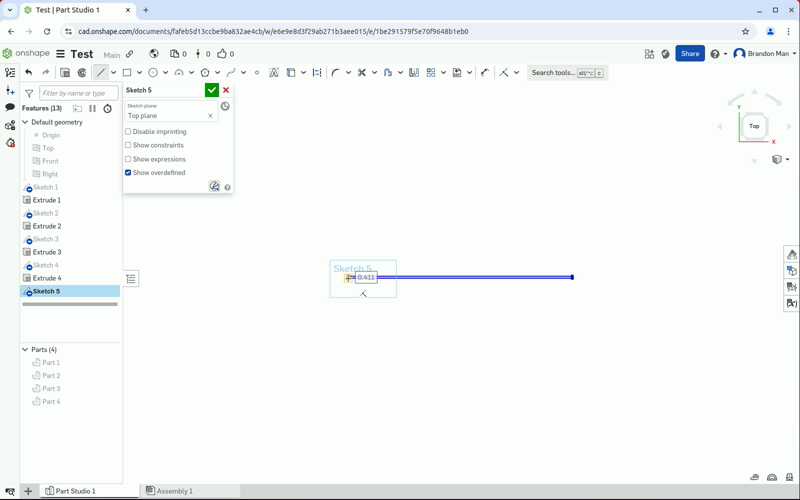
key(esc)
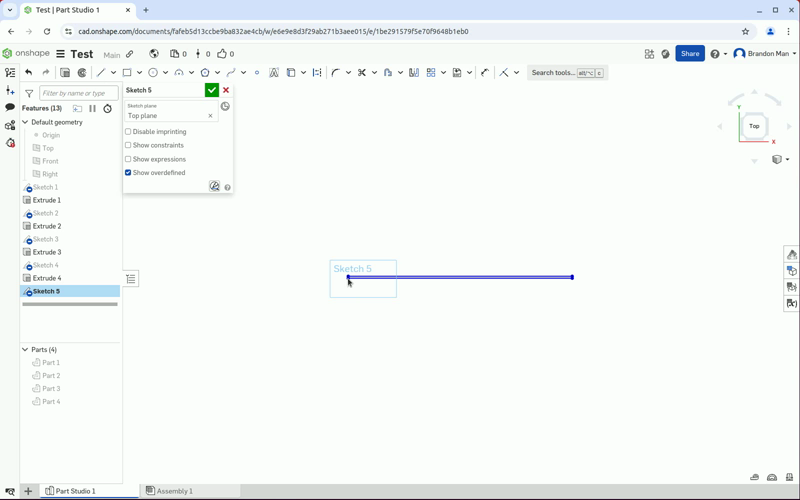
mouse_move(381, 277)
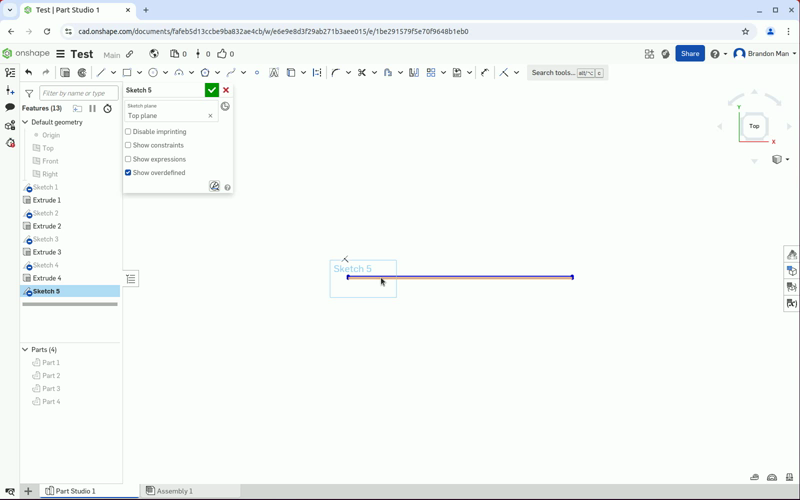
scroll(6)
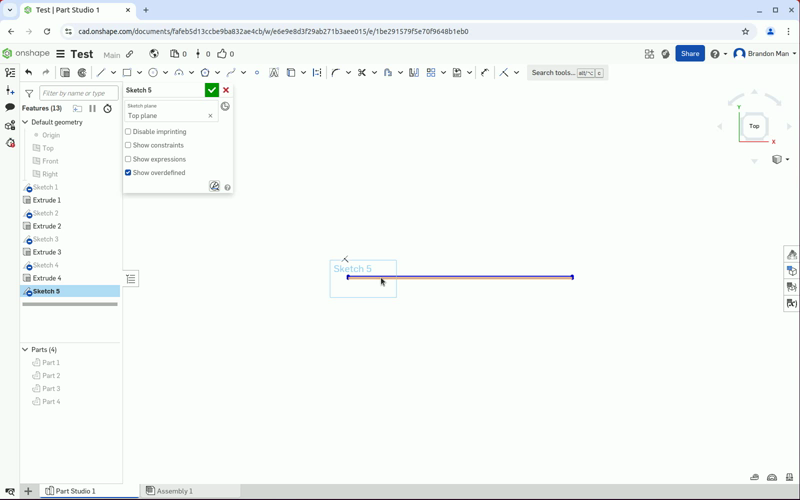
scroll(6)
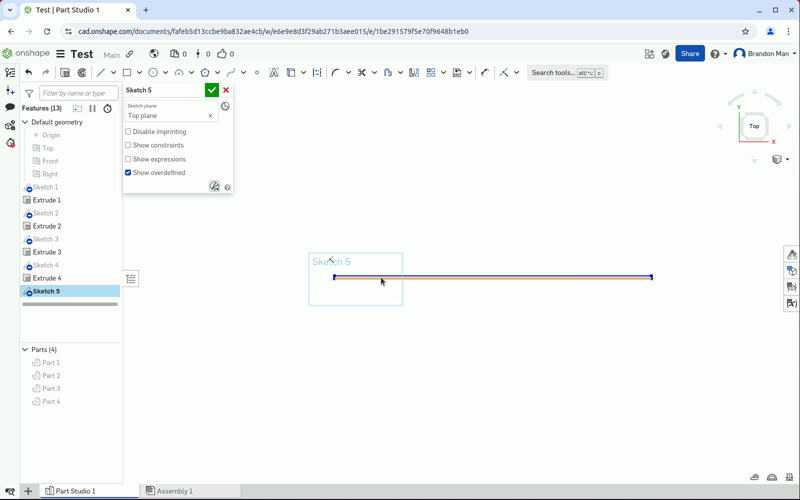
scroll(6)
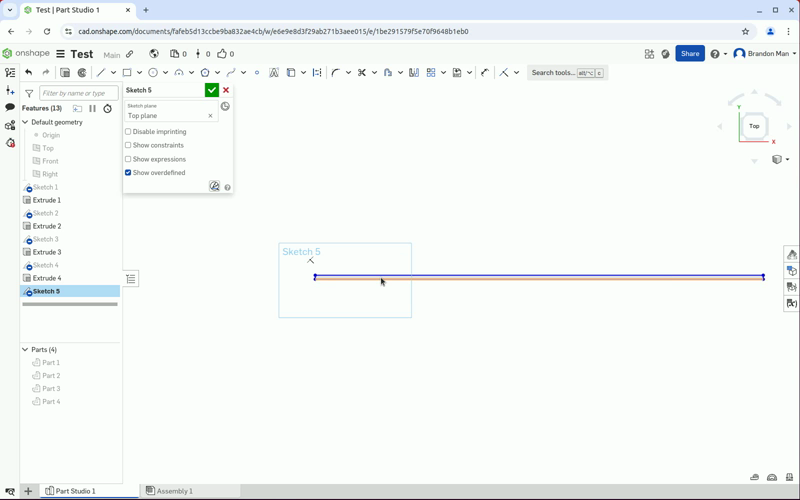
scroll(6)
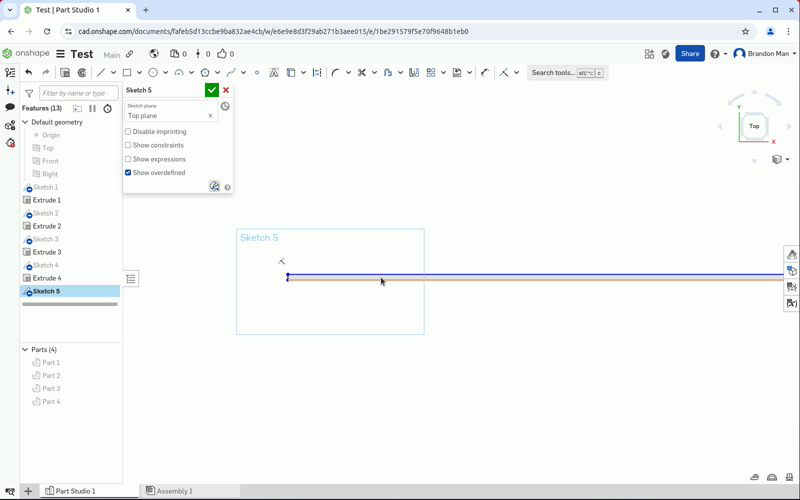
scroll(6)
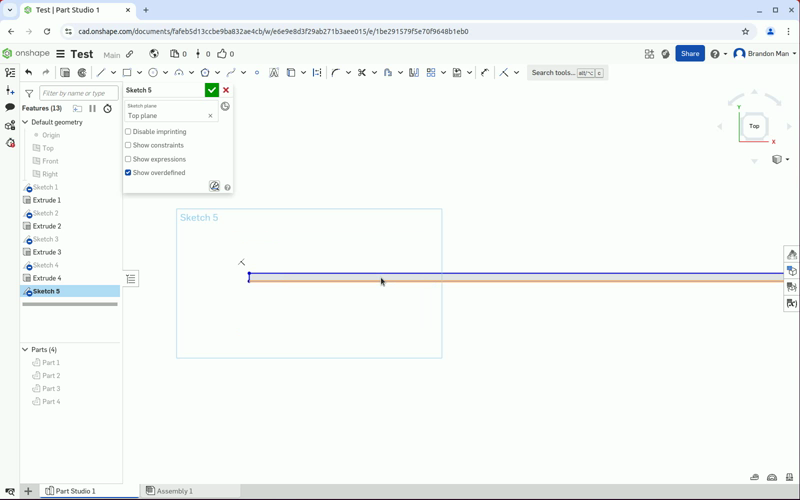
scroll(6)
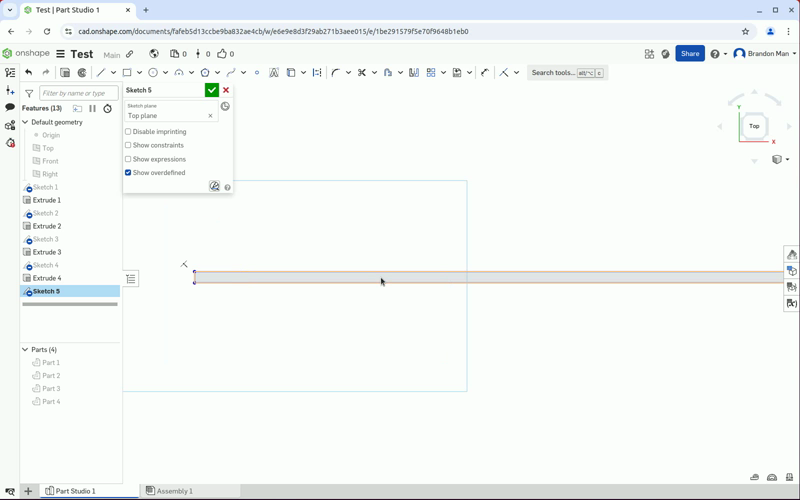
scroll(6)
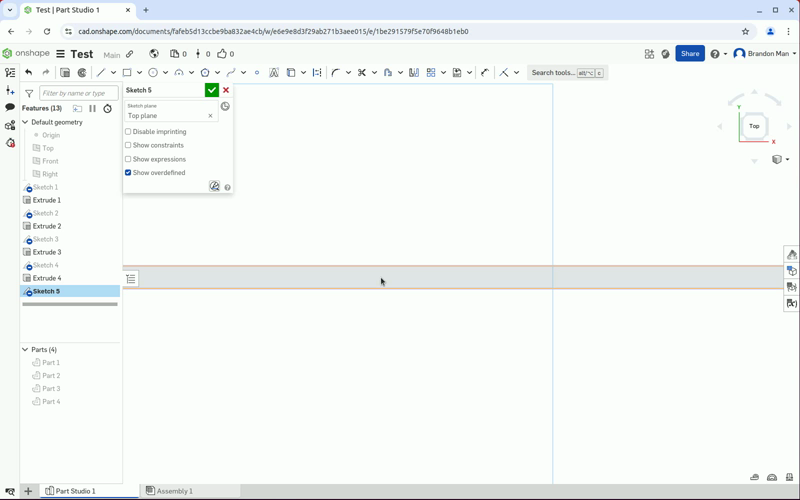
click(381, 277)
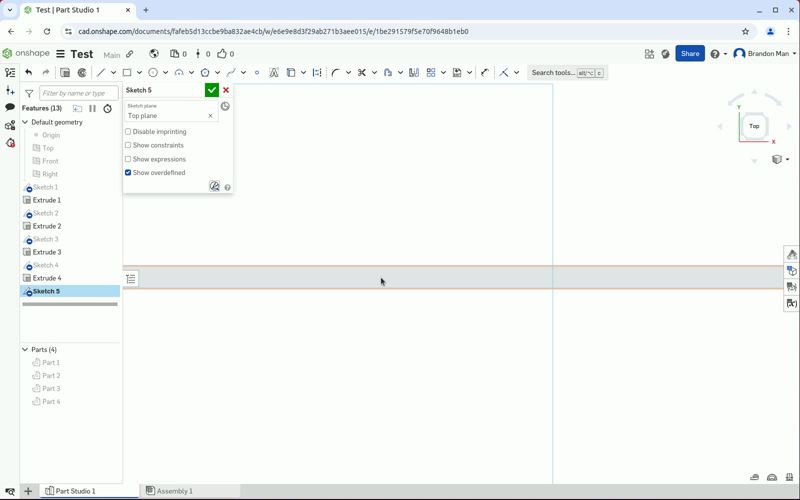
scroll(-6)
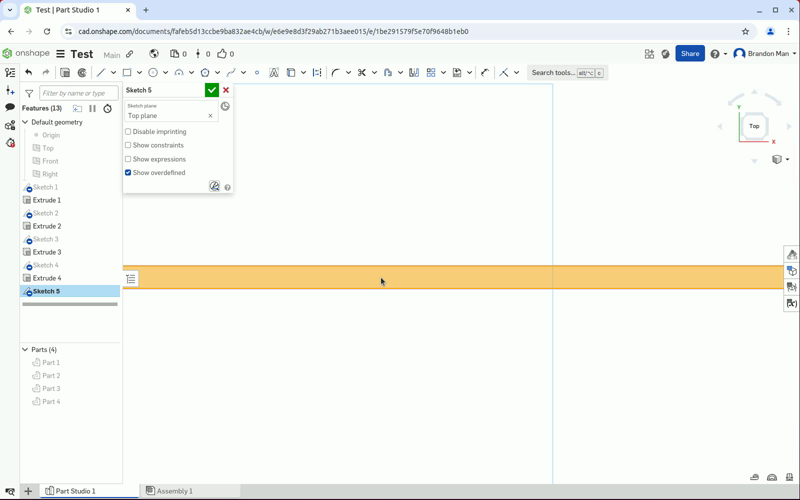
scroll(-6)
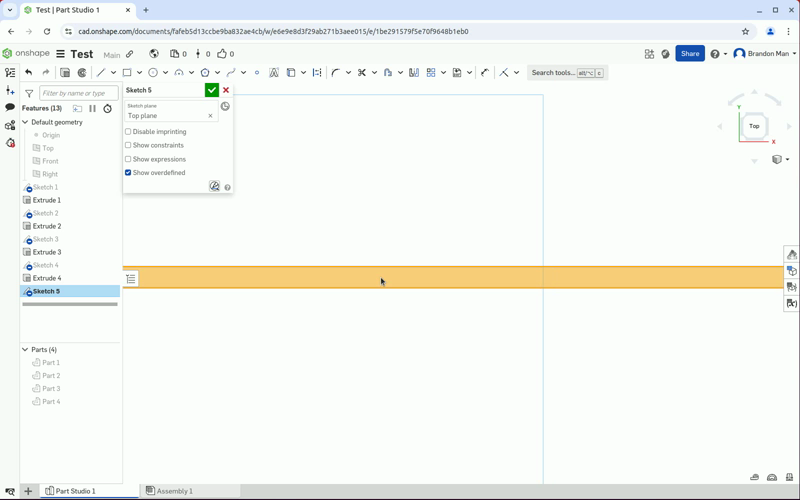
scroll(-6)
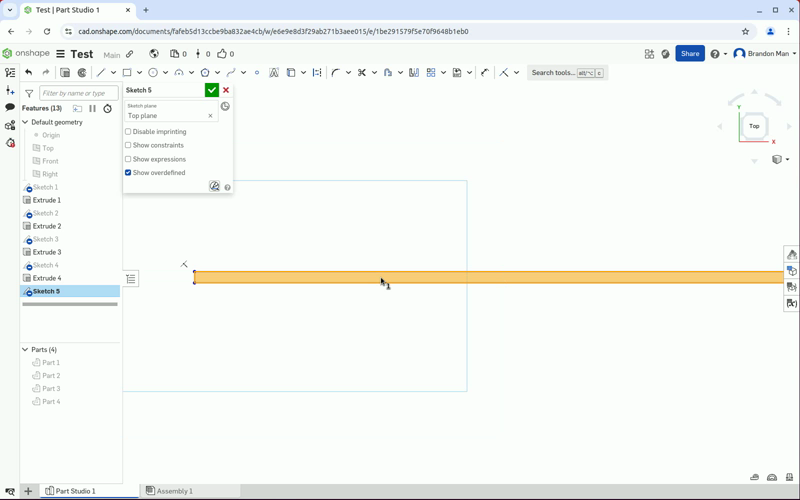
scroll(-6)
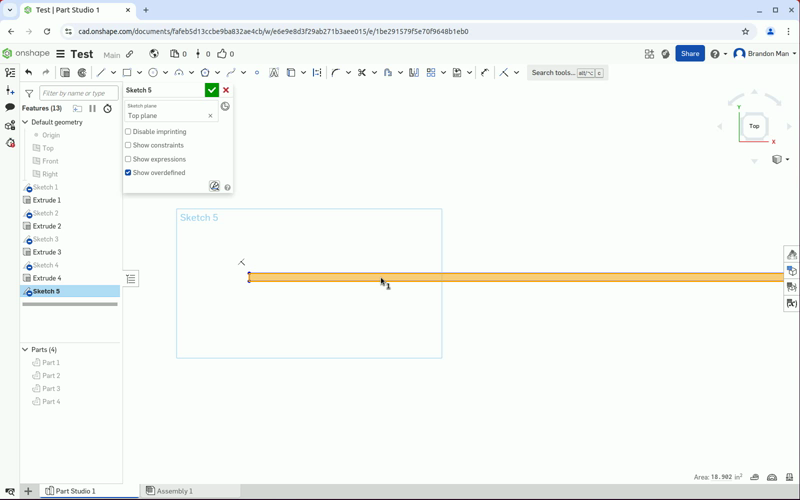
scroll(-6)
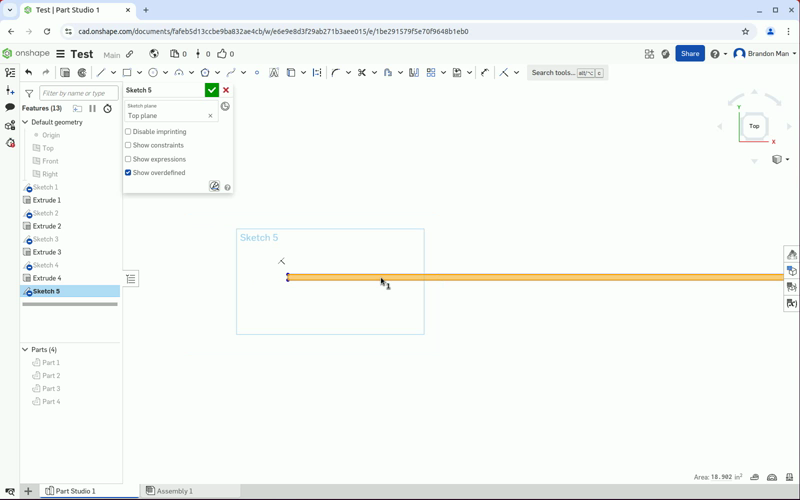
scroll(-6)
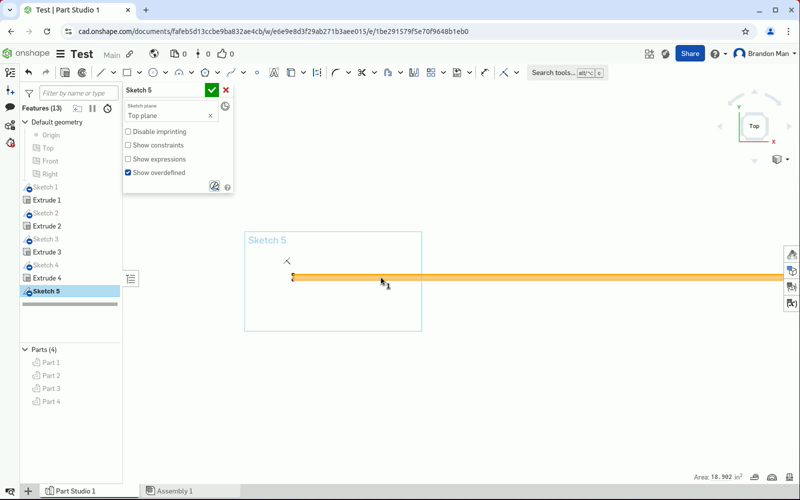
scroll(-6)
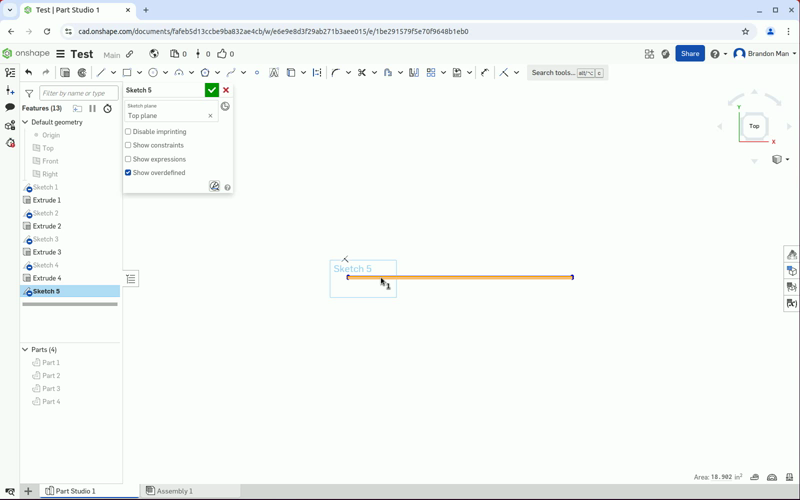
mouse_move(73, 352)
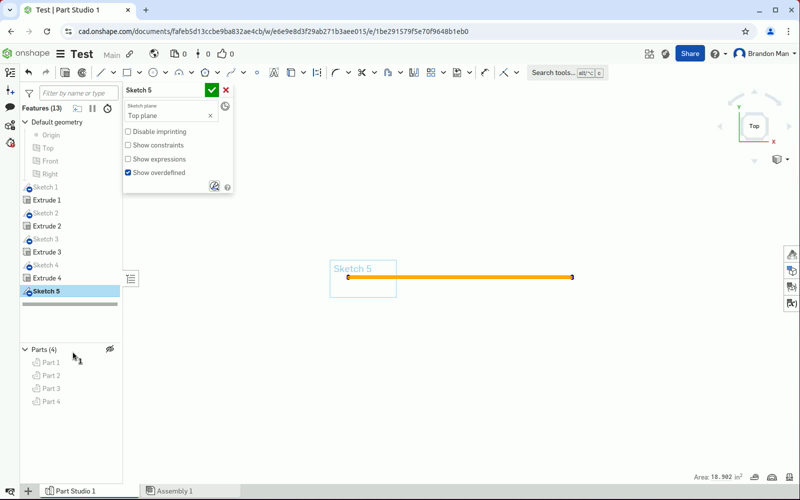
key(shift+y)
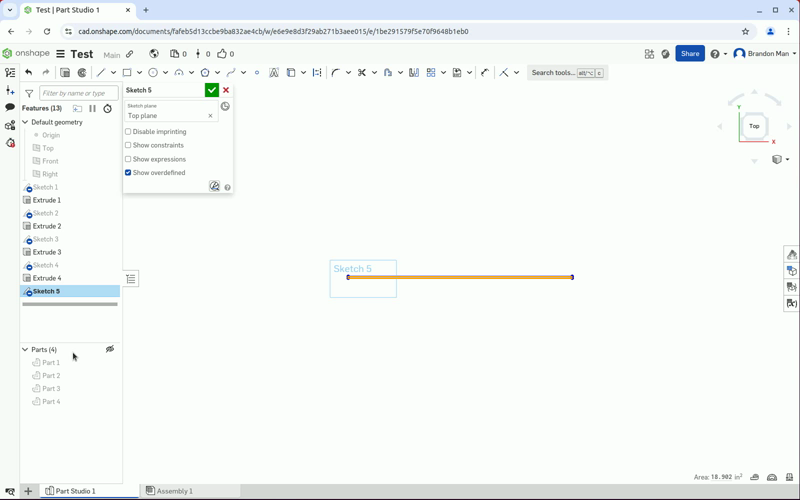
key(shift+e)
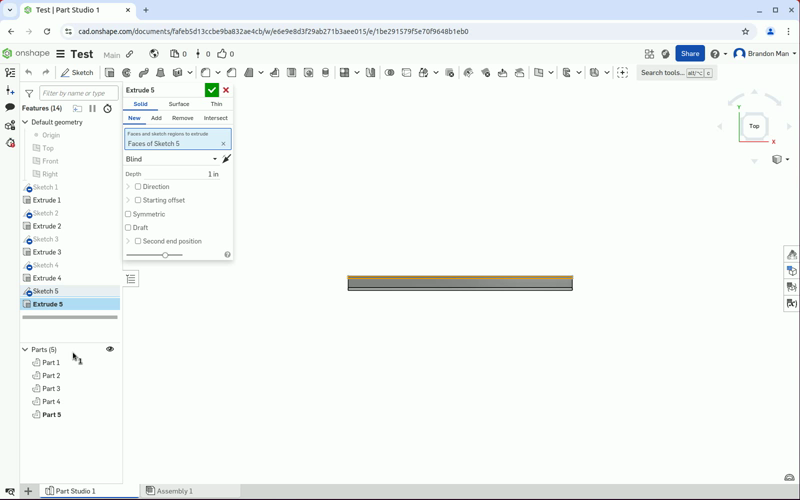
mouse_move(143, 106)
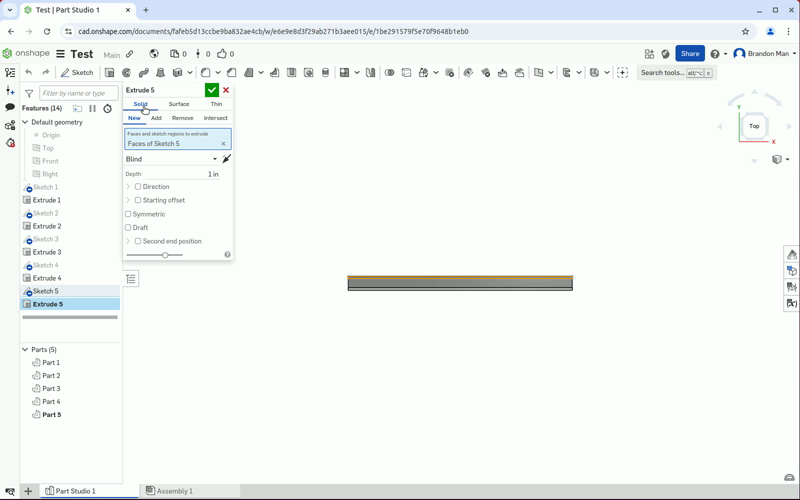
click(143, 106)
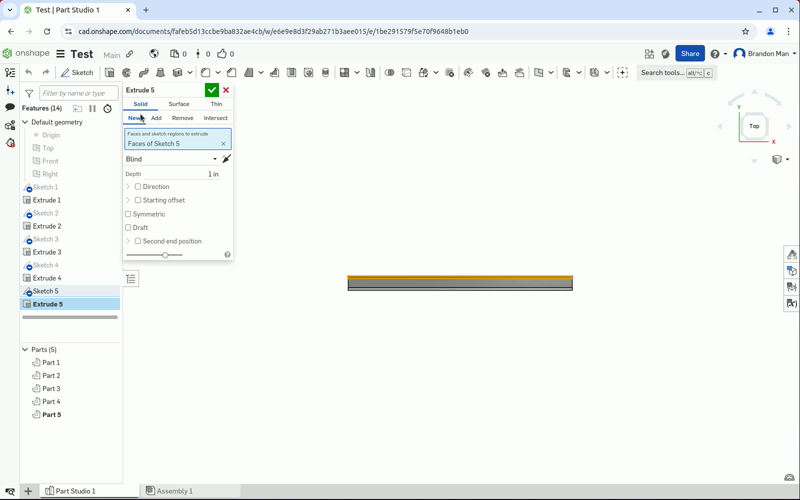
mouse_move(137, 120)
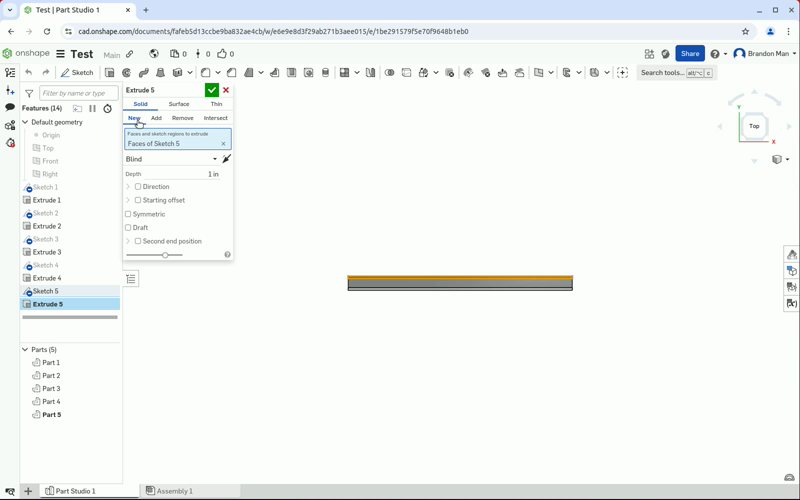
click(137, 120)
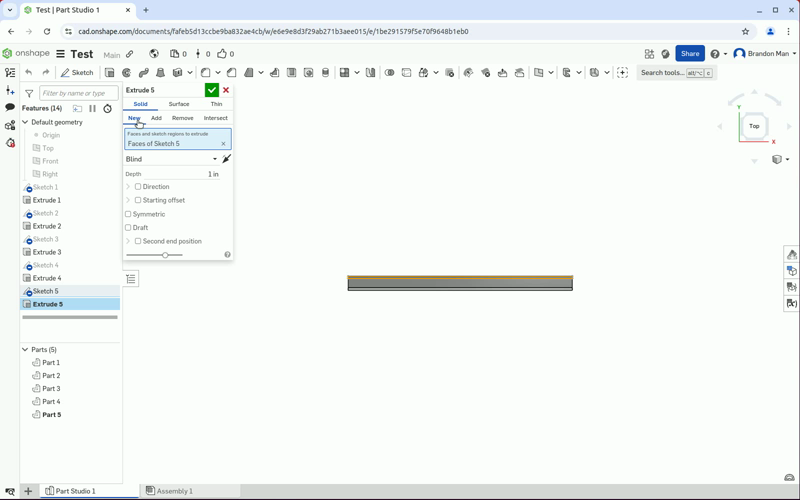
key(tab, 4)
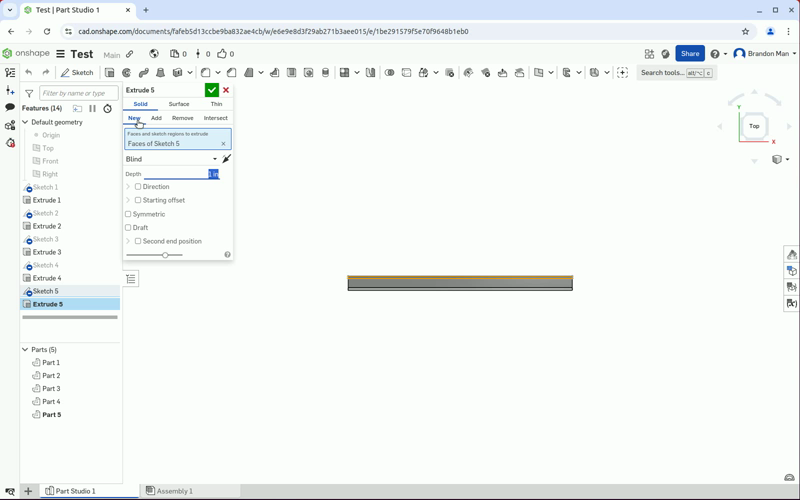
text(5.055)
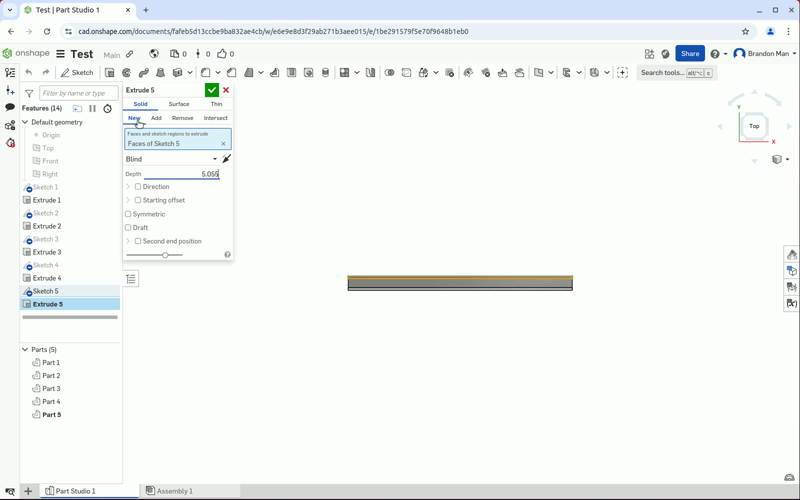
key(enter)
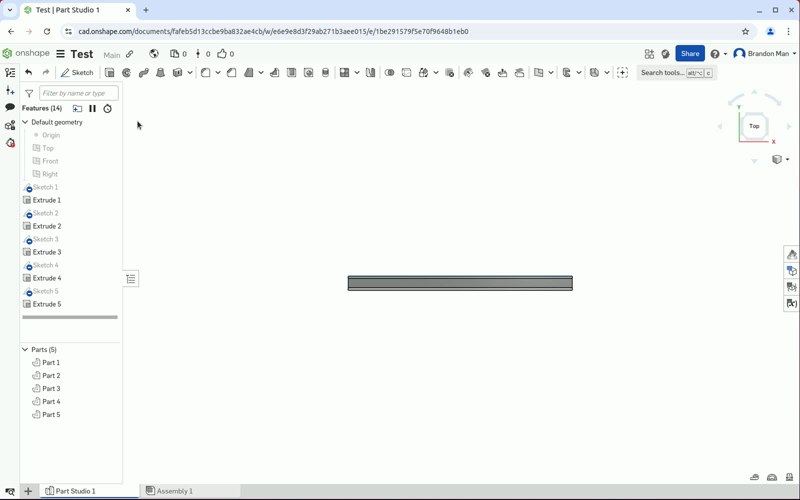
key(shift+h)
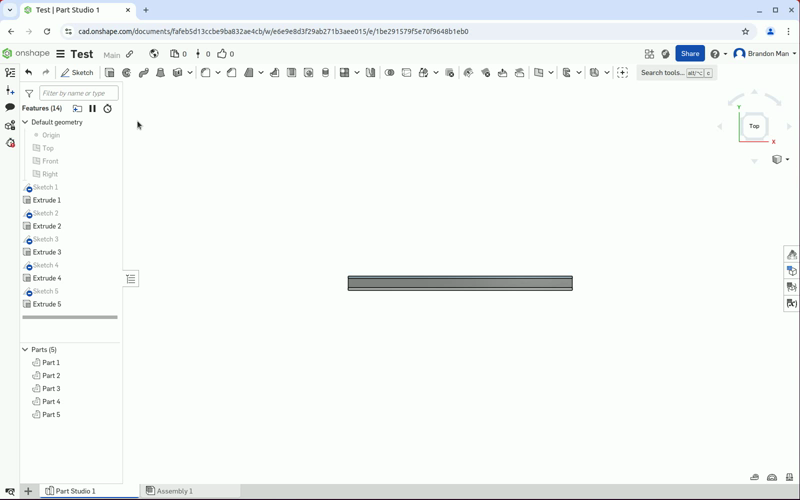
key(shift+h)
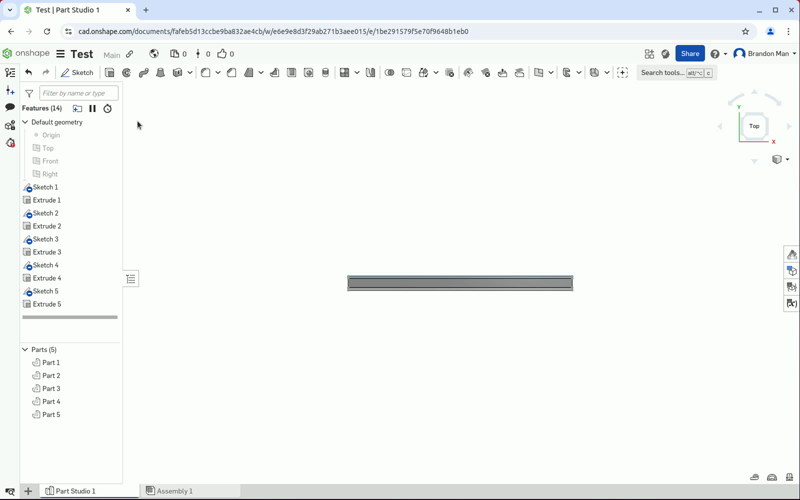
key(shift+7)
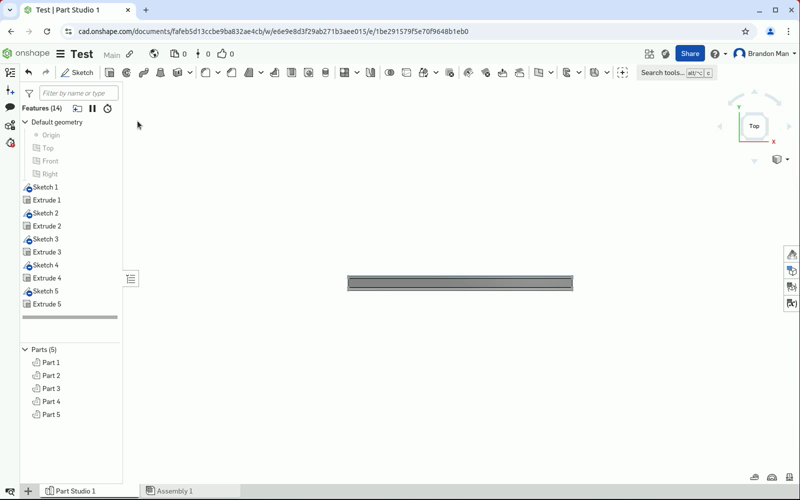
key(up, 3)
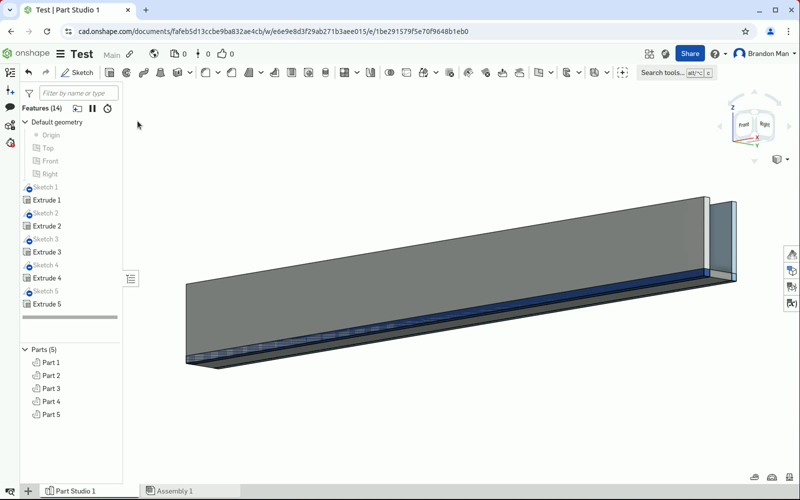
key(left, 3)
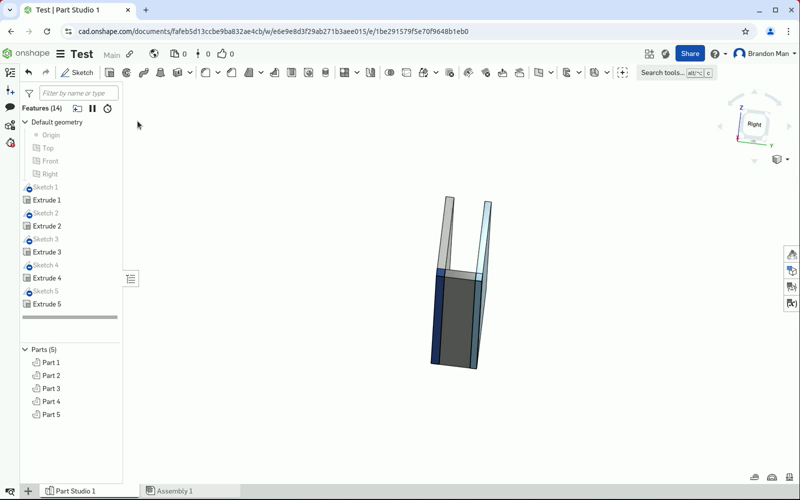
key(right, 3)
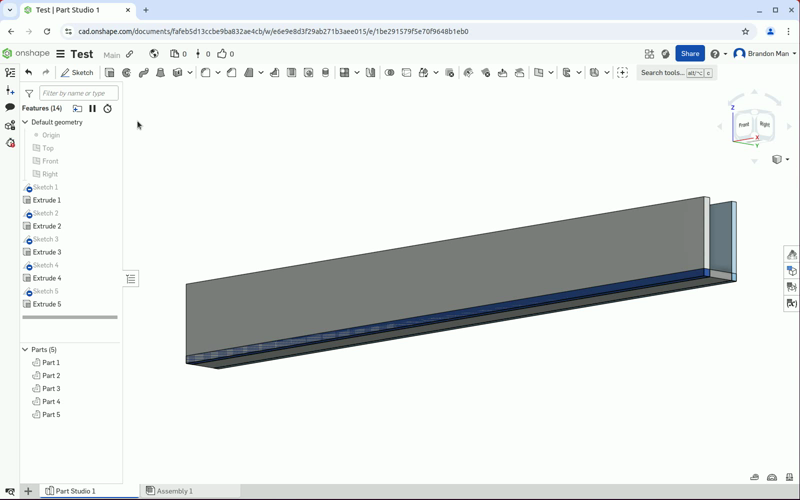
key(down, 3)
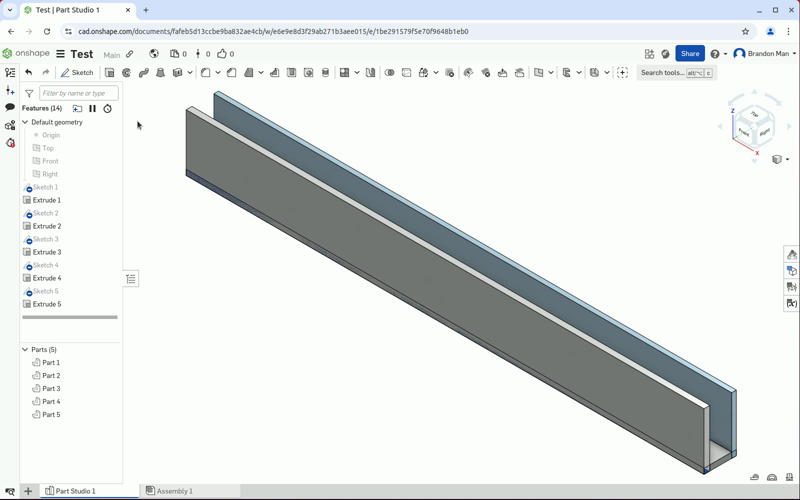
mouse_move(73, 189)
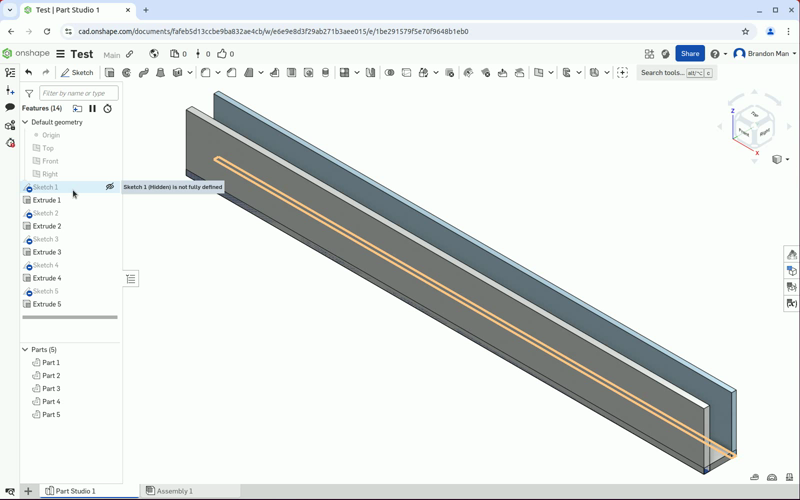
click(73, 189)